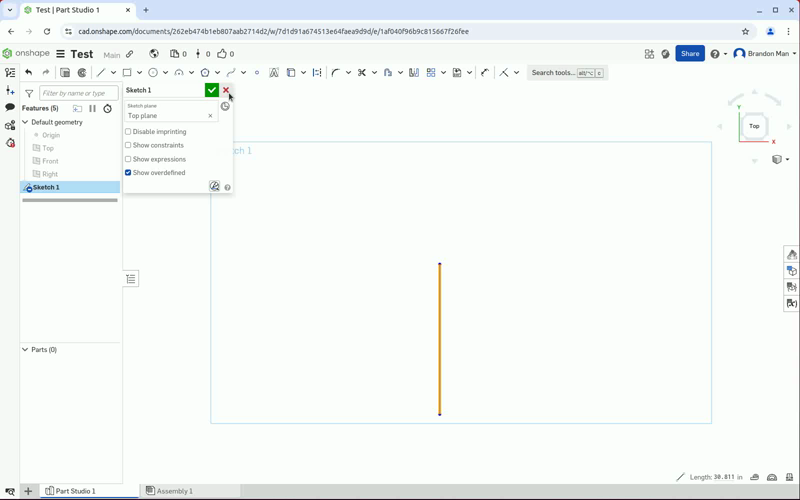
key(shift+h)
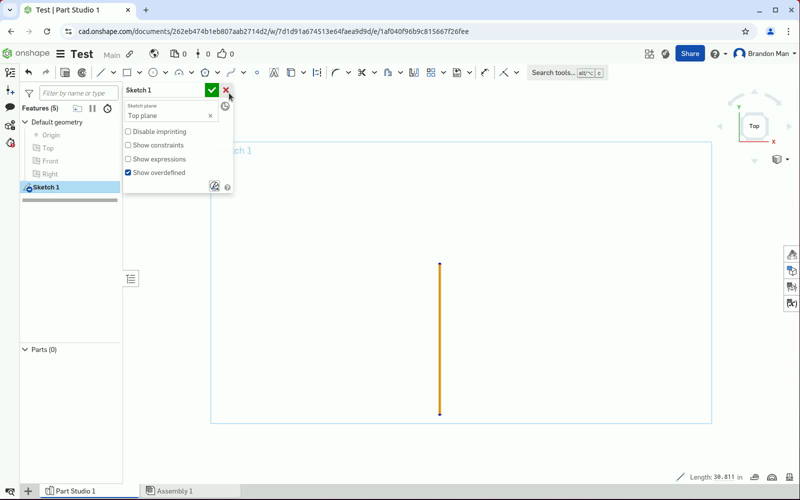
key(shift+s)
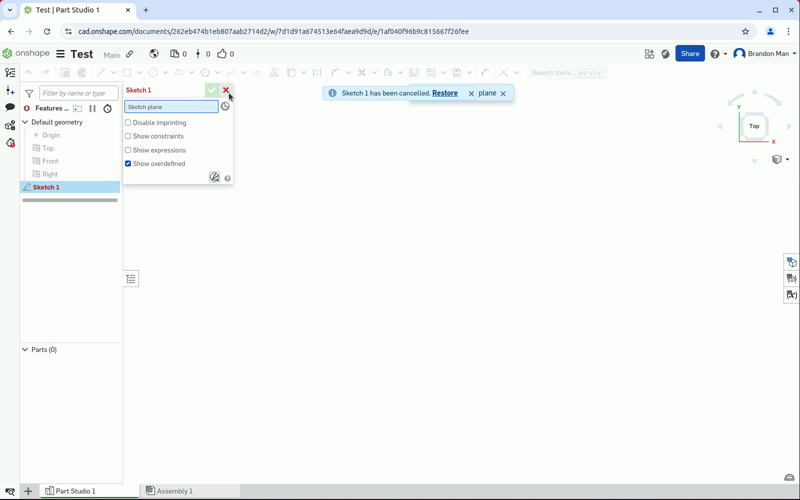
mouse_move(73, 150)
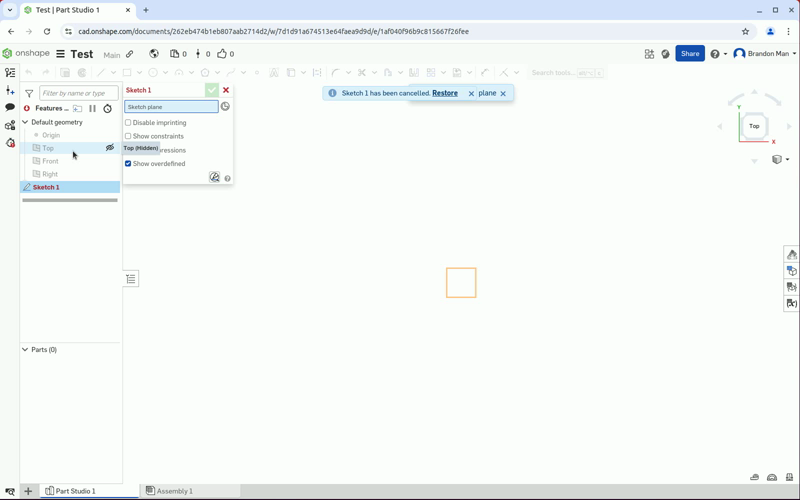
click(73, 150)
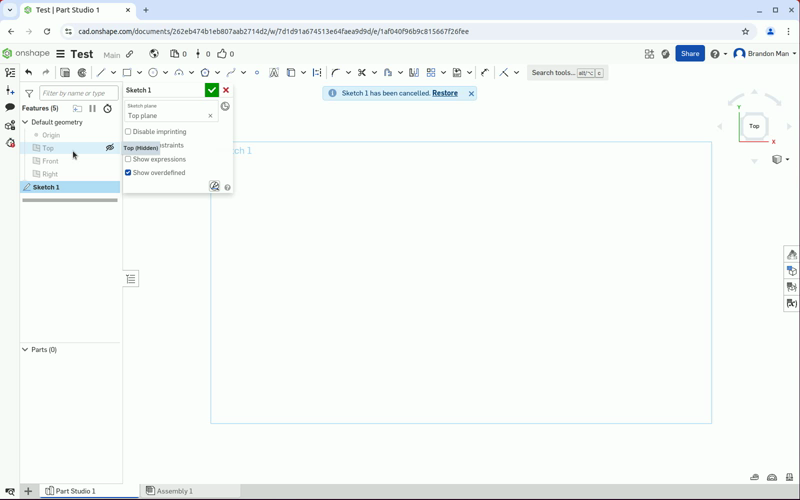
mouse_move(73, 352)
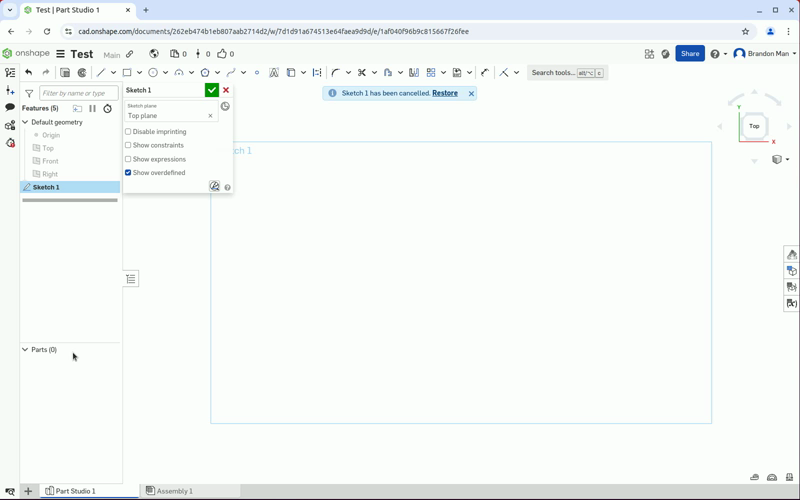
key(y)
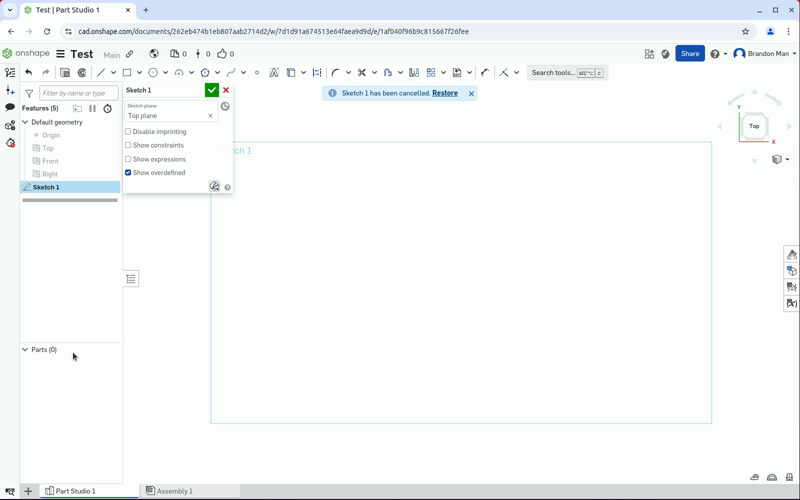
key(l)
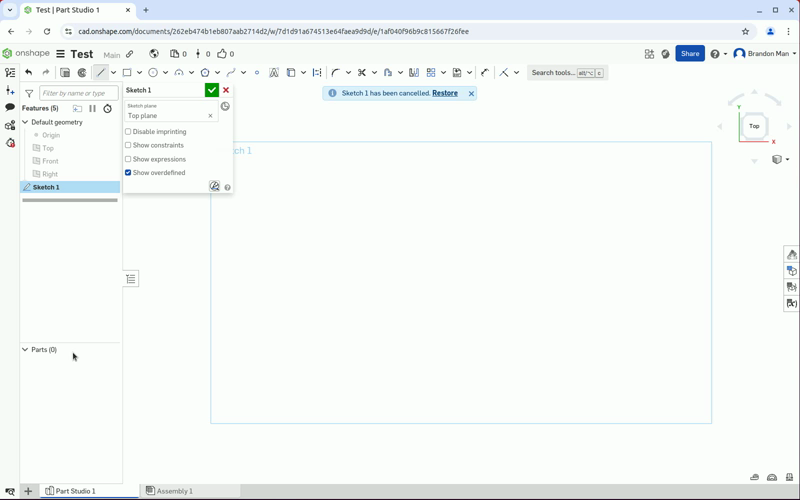
key_down(shift)
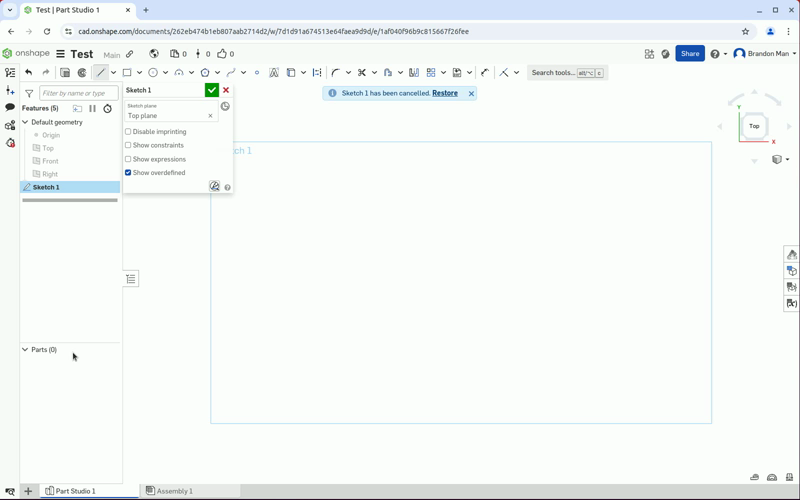
mouse_move(403, 380)
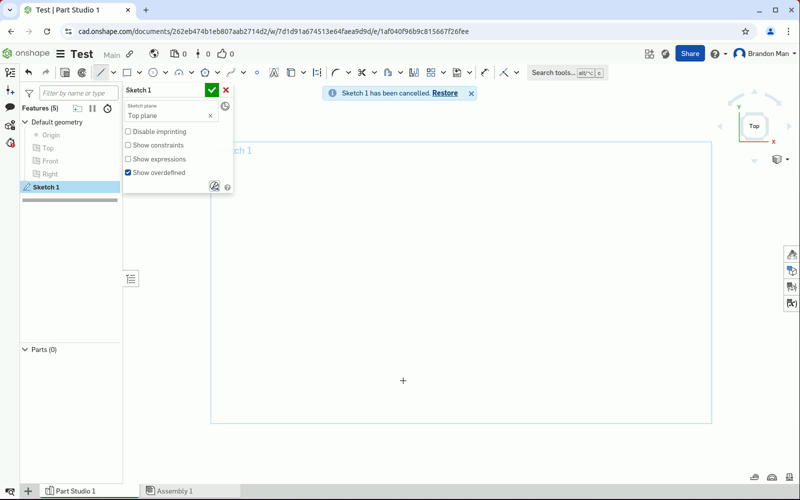
click(403, 380)
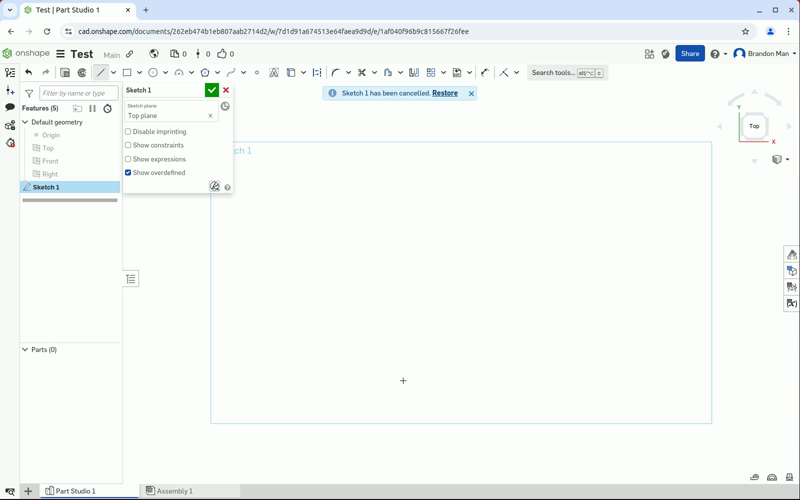
key_up(shift)
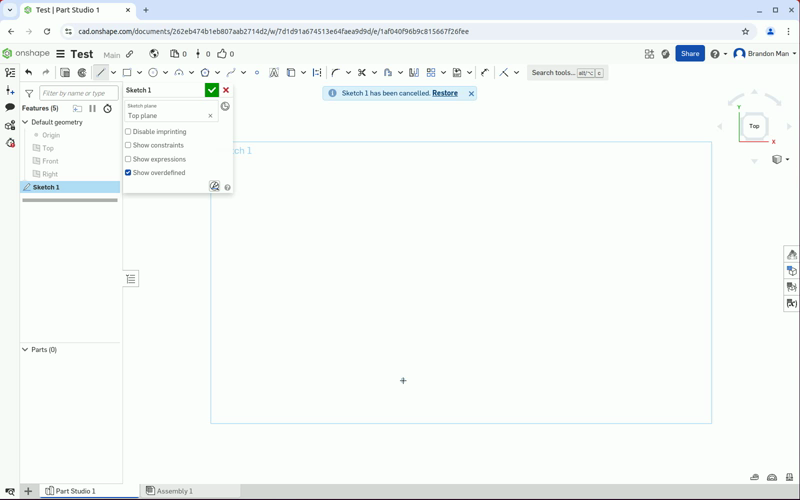
key_down(shift)
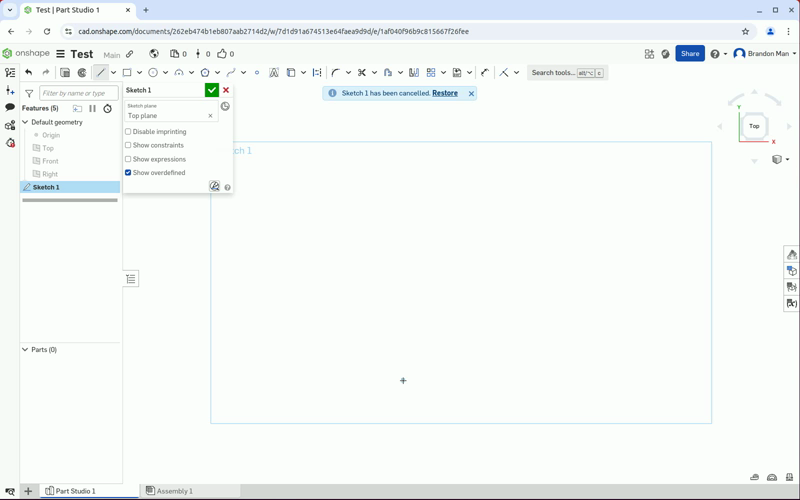
mouse_move(433, 380)
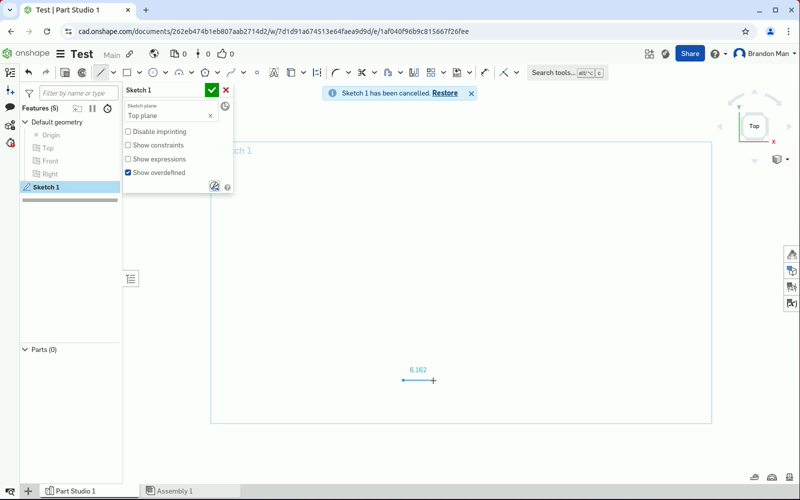
mouse_move(409, 395)
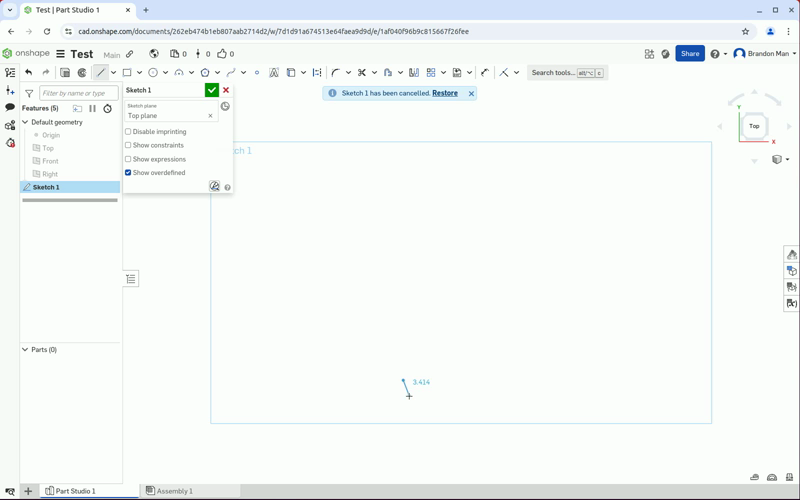
click(409, 395)
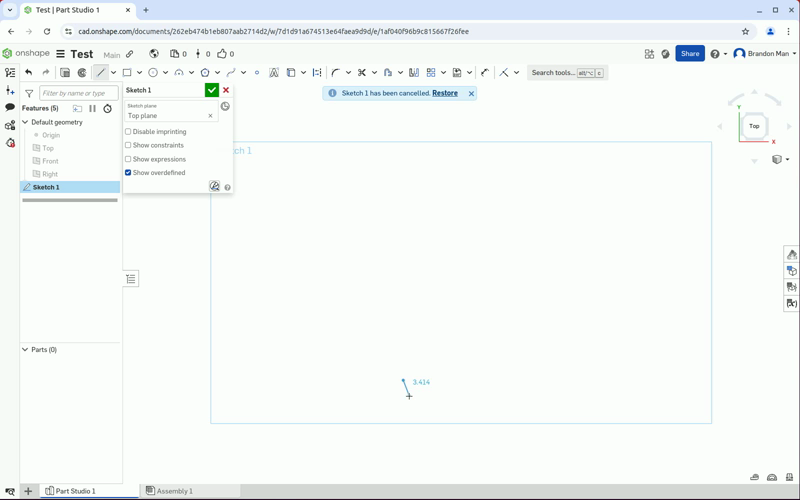
key_up(shift)
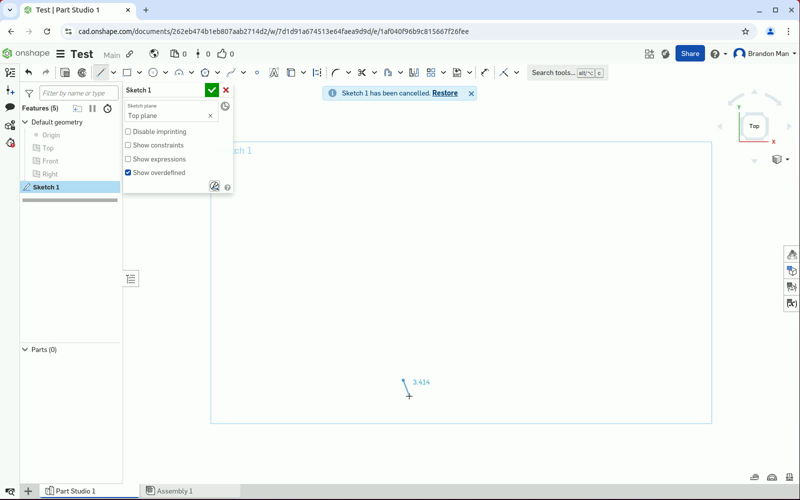
key_down(shift)
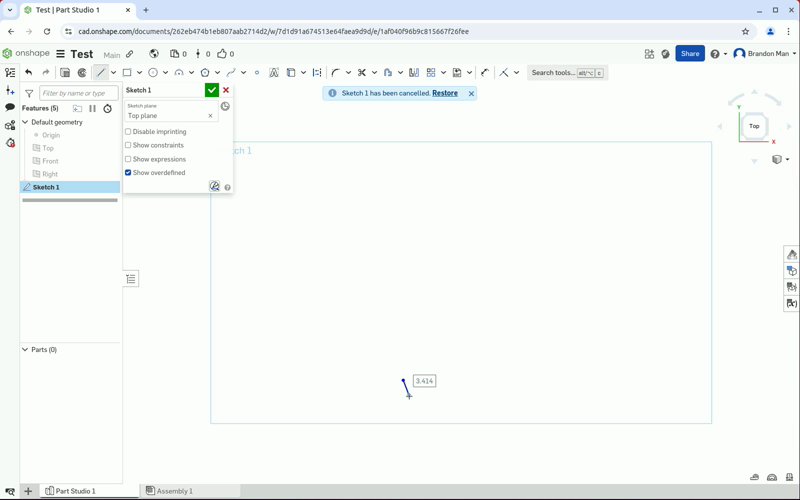
mouse_move(439, 395)
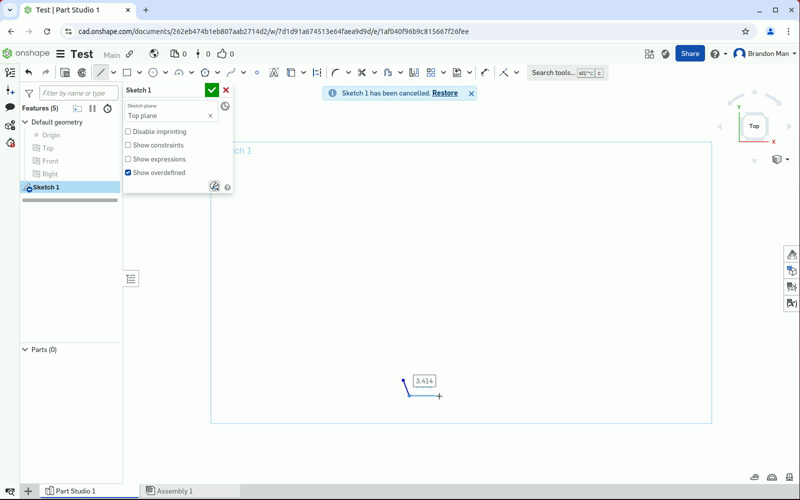
mouse_move(461, 395)
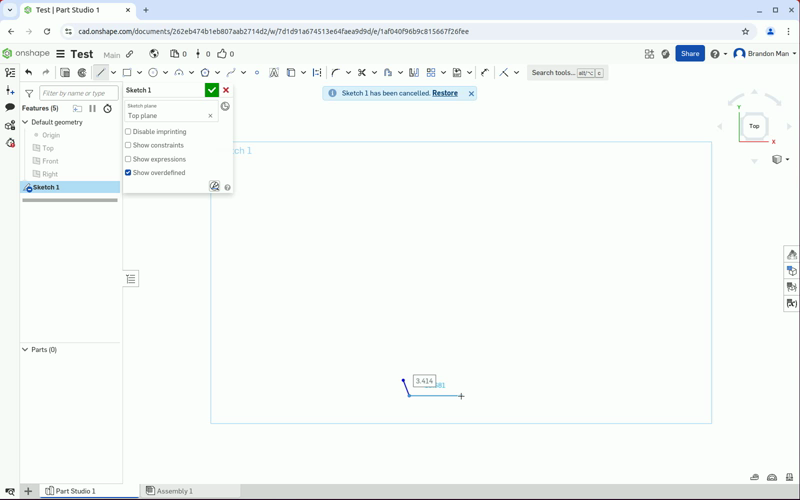
click(461, 395)
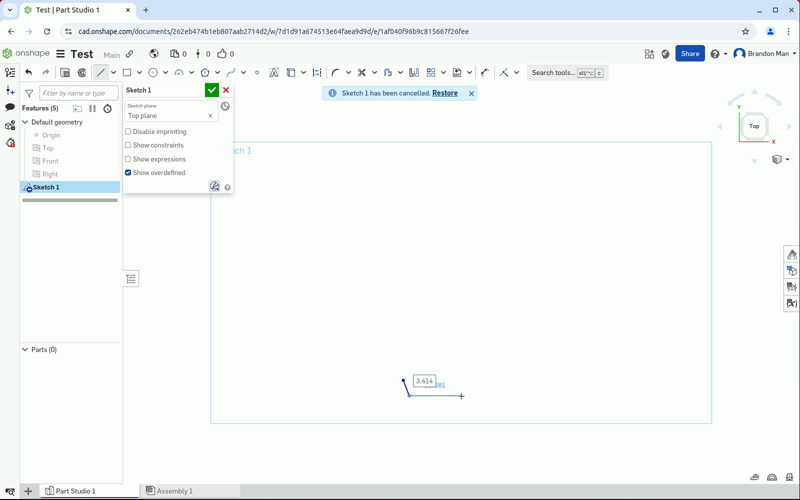
key_up(shift)
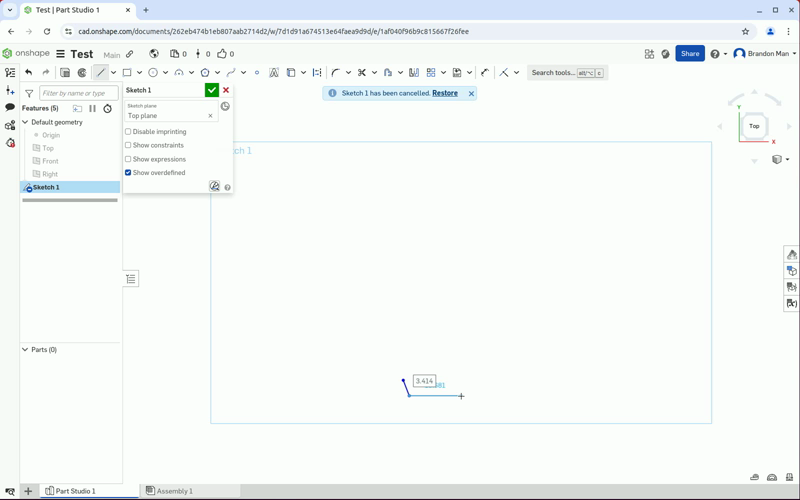
key_down(shift)
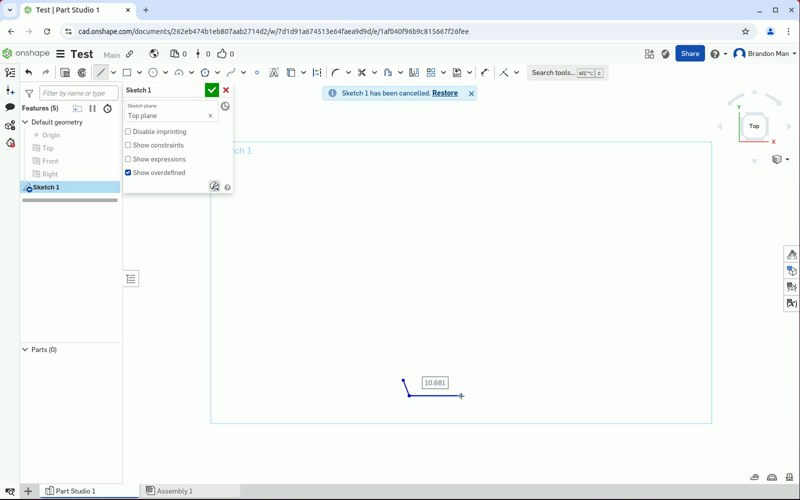
mouse_move(491, 395)
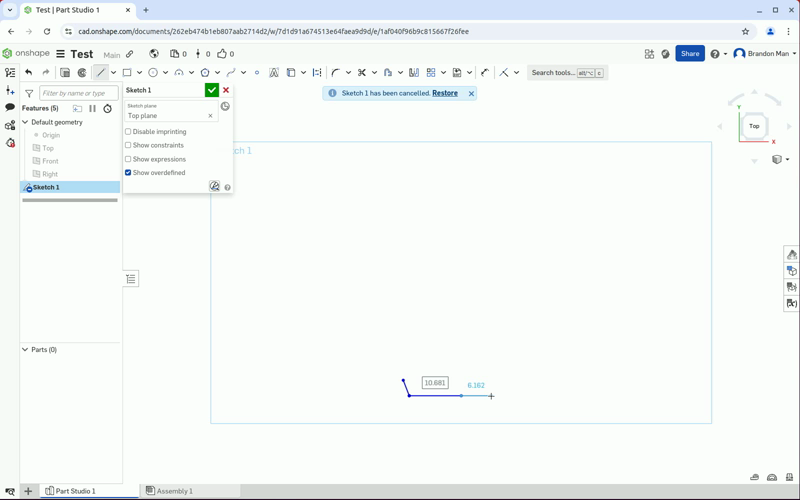
mouse_move(512, 395)
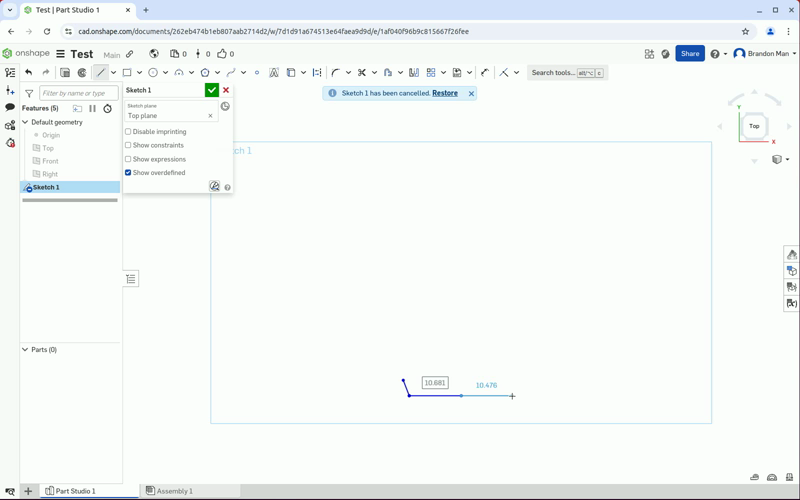
click(512, 395)
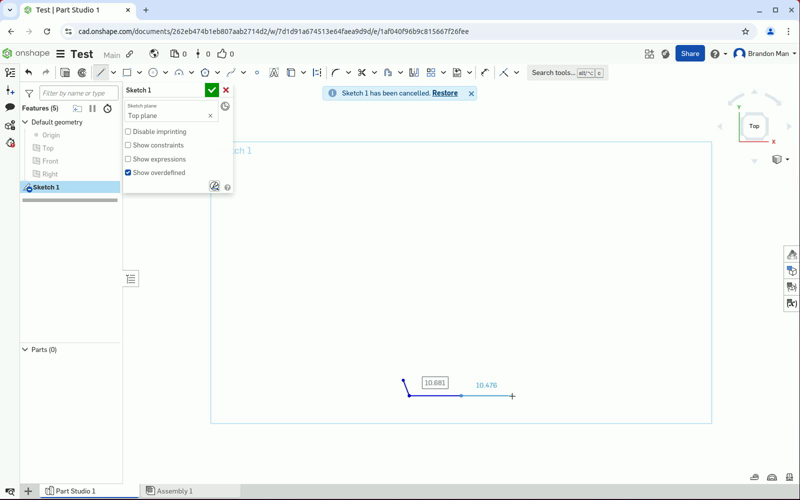
key_up(shift)
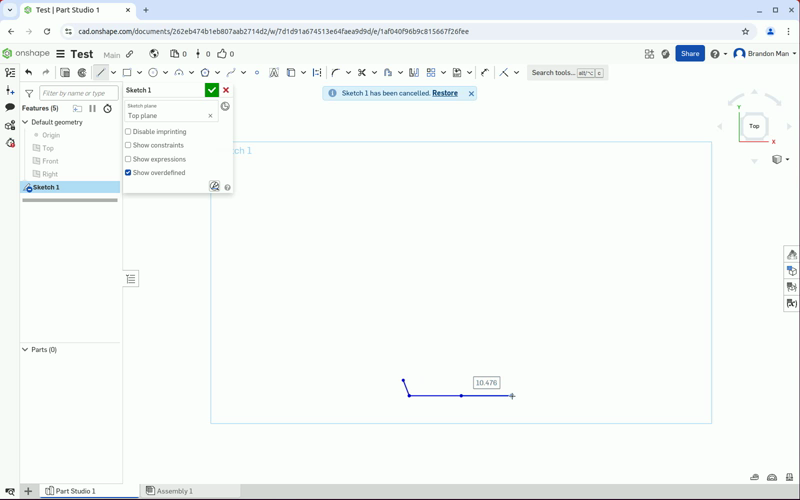
key_down(shift)
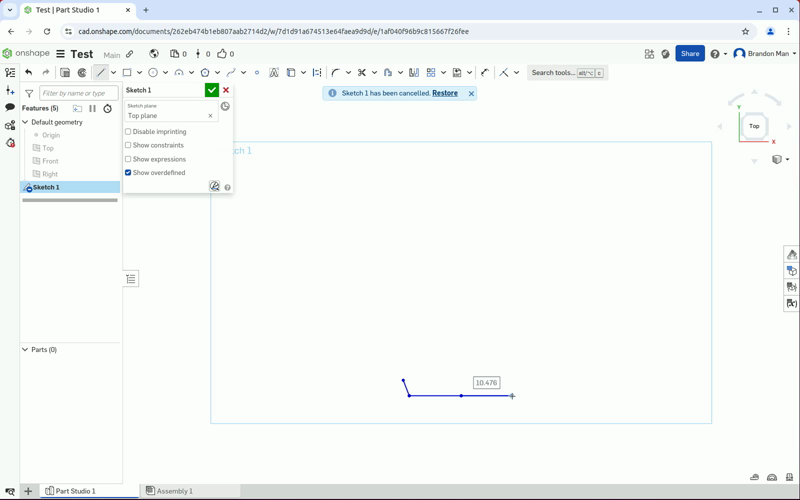
mouse_move(542, 395)
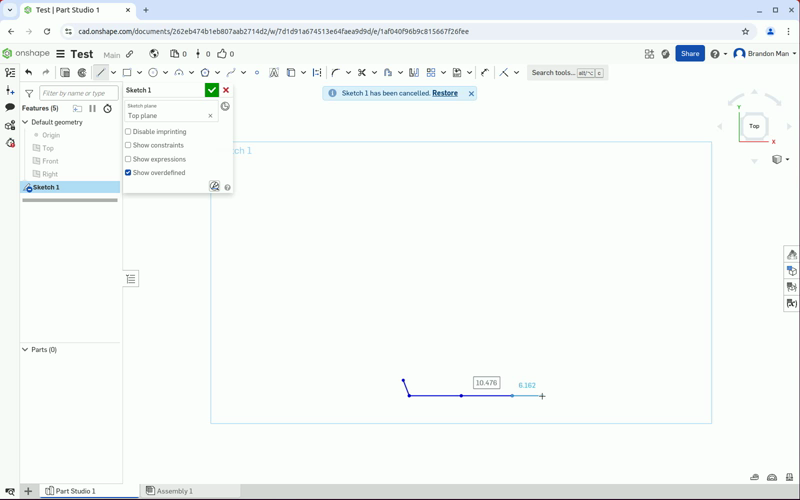
mouse_move(518, 380)
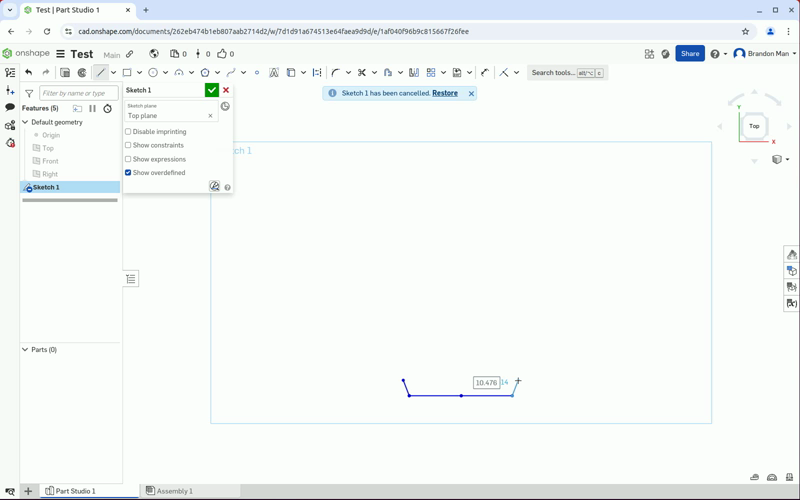
click(518, 380)
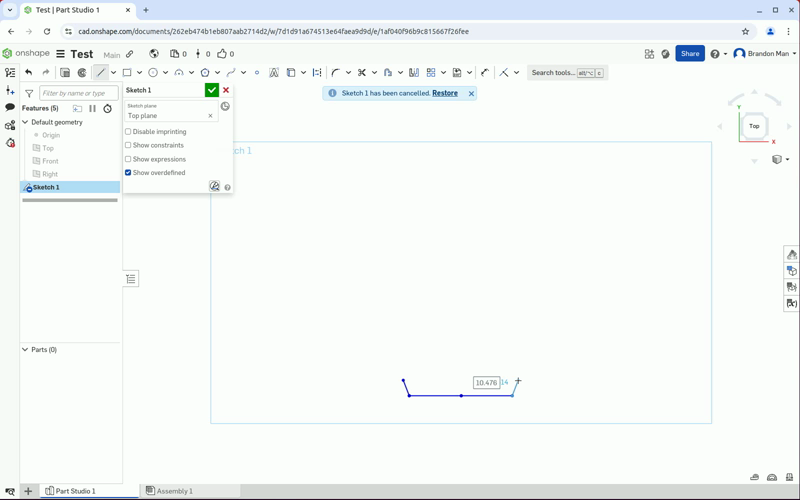
key_up(shift)
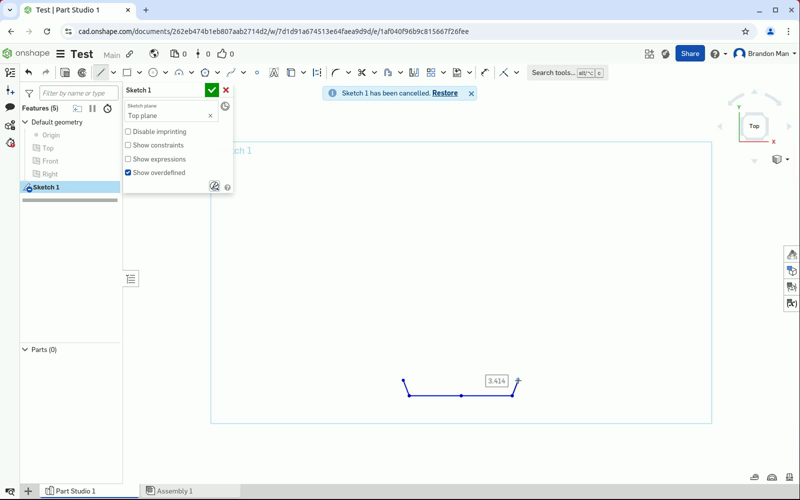
key_down(shift)
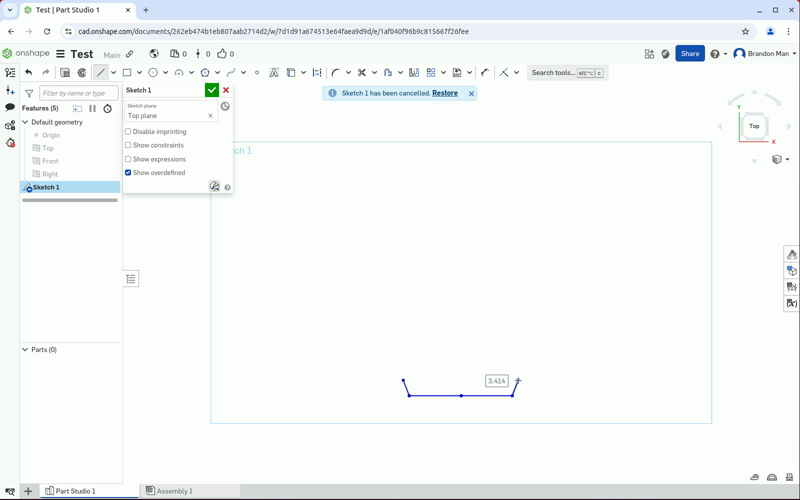
mouse_move(548, 380)
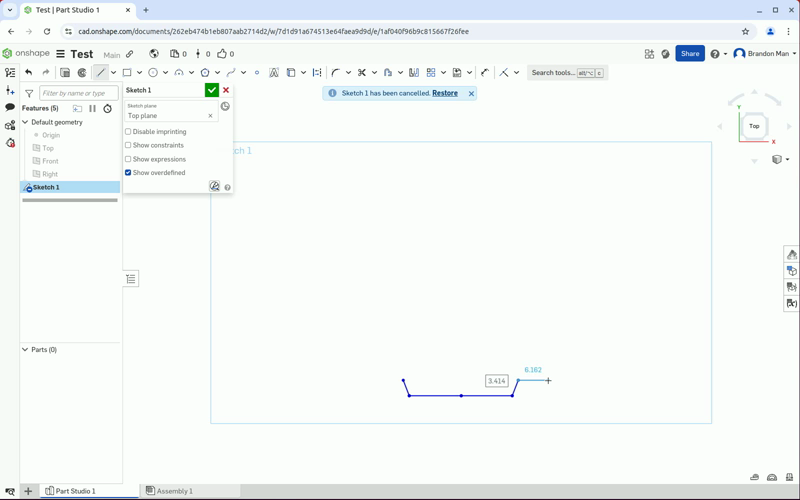
mouse_move(518, 321)
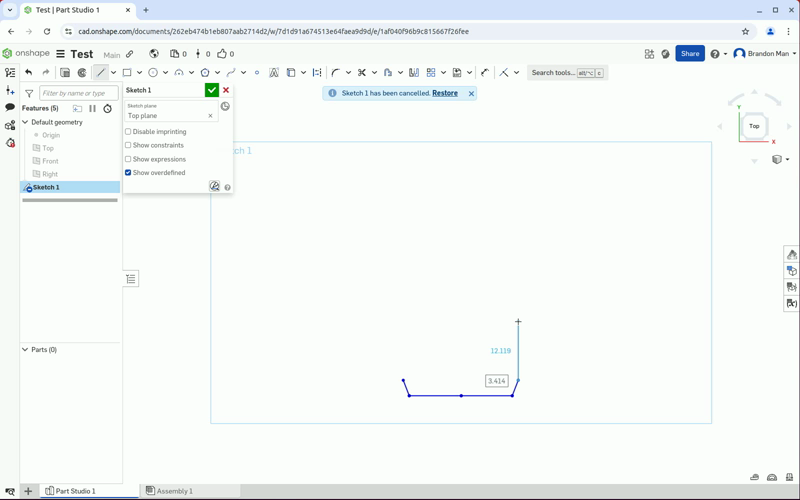
click(518, 321)
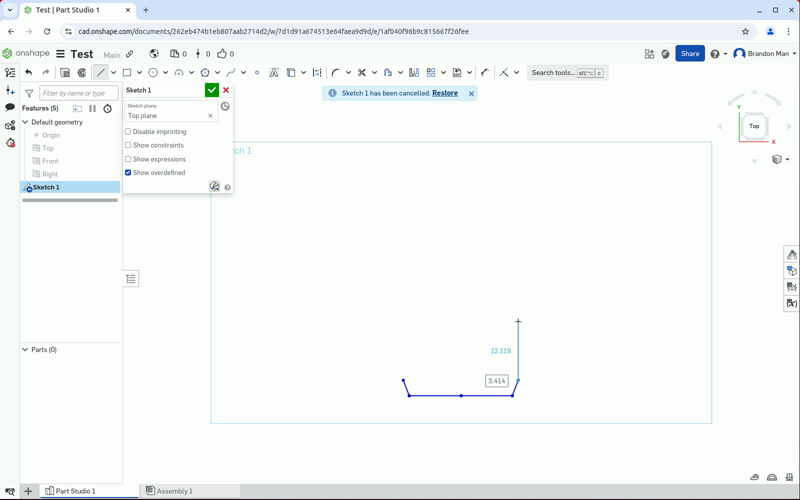
key_up(shift)
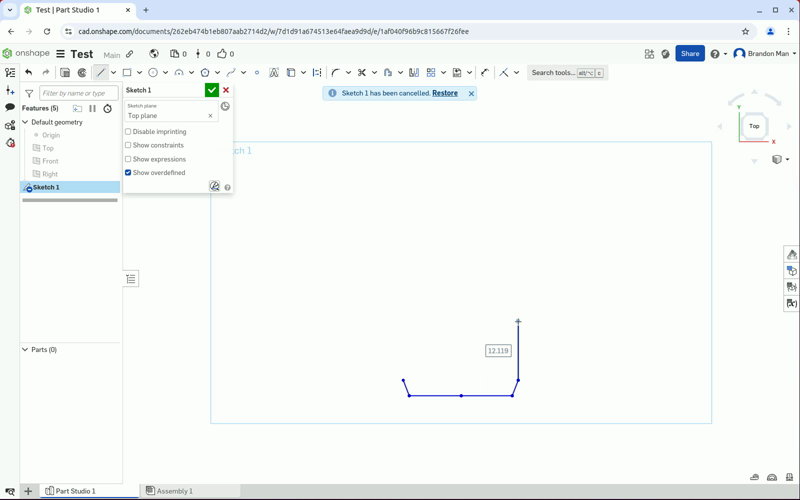
key_down(shift)
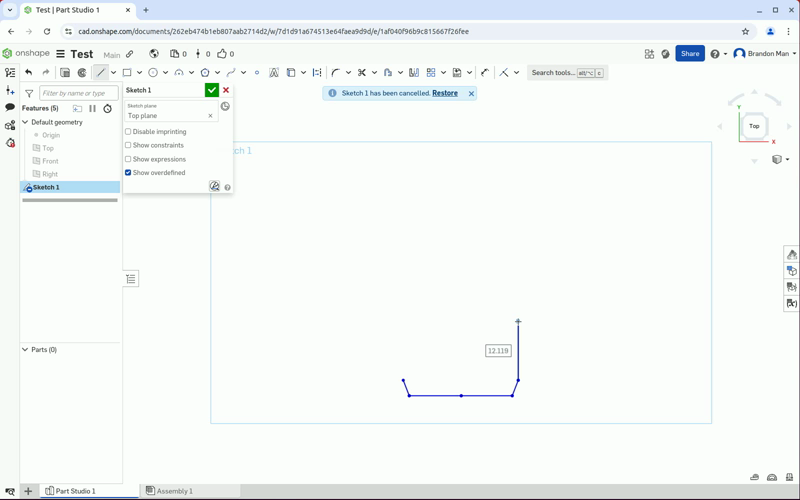
mouse_move(548, 321)
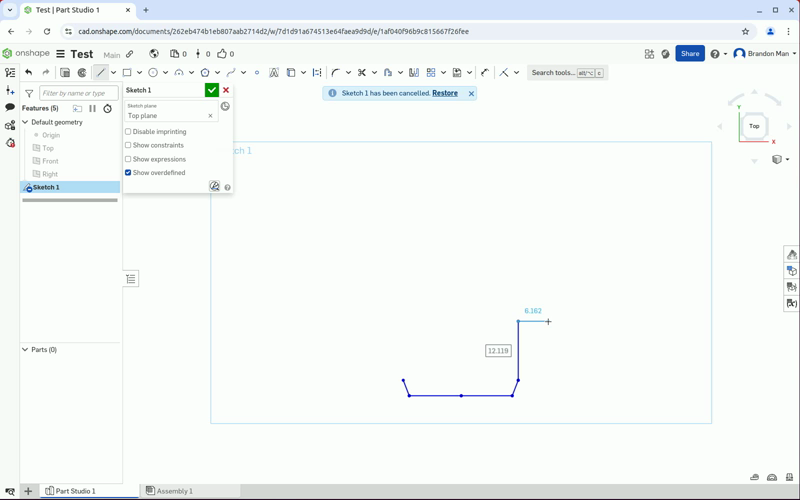
mouse_move(513, 313)
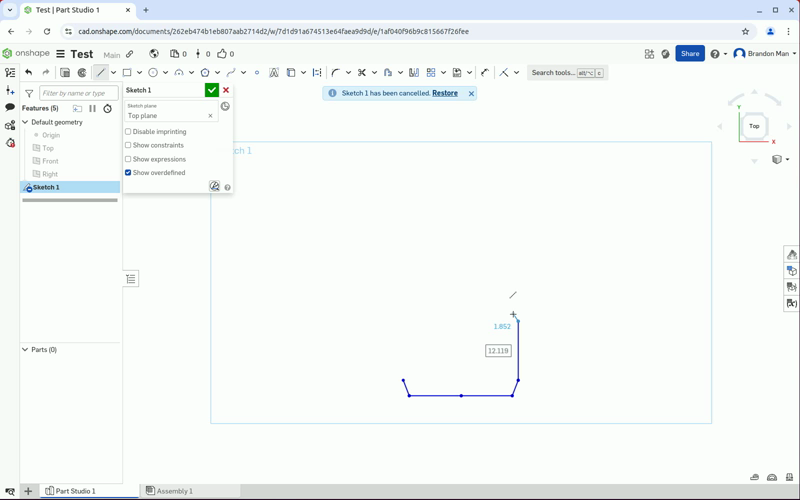
click(513, 313)
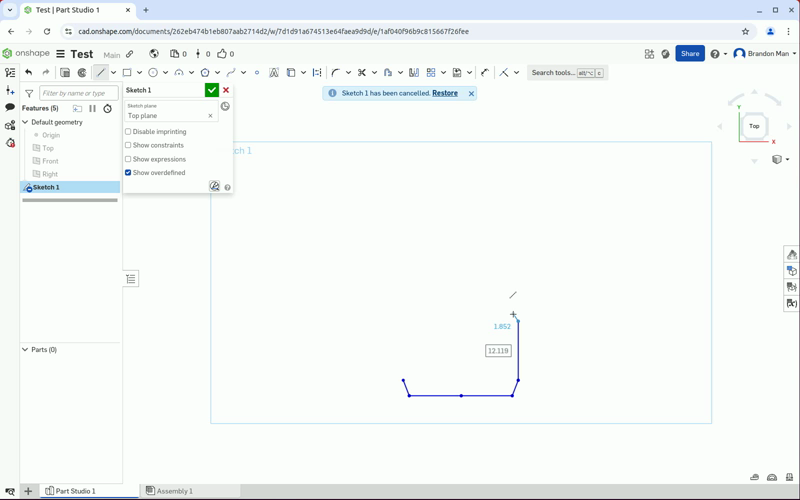
key_up(shift)
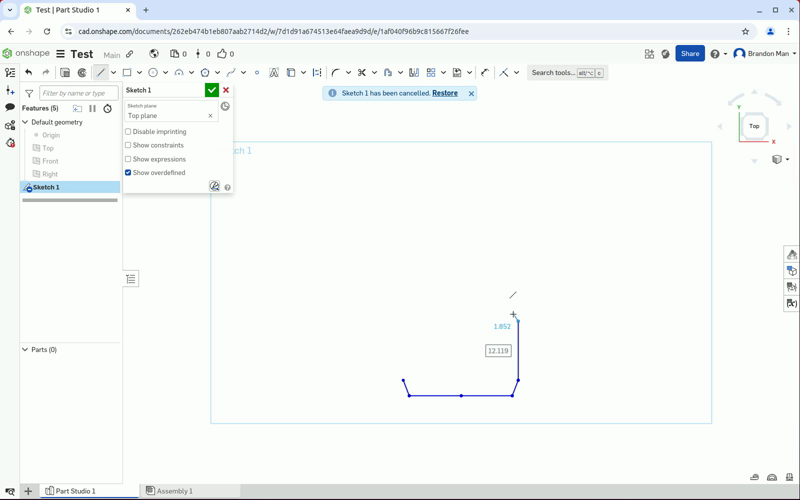
key_down(shift)
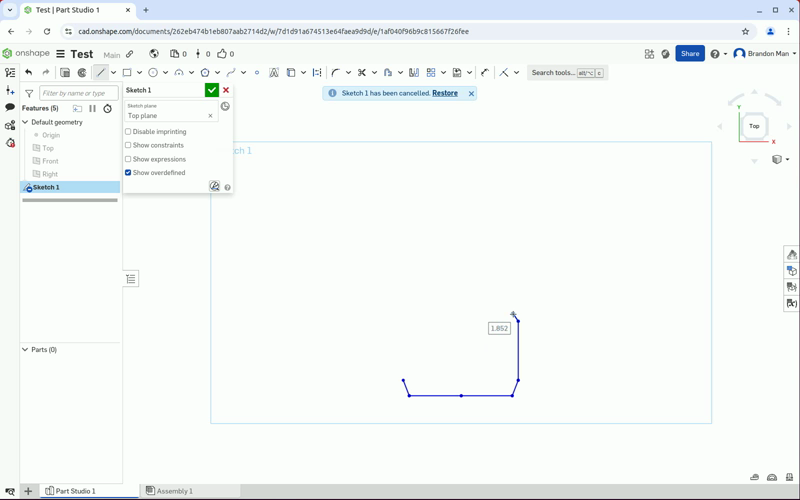
mouse_move(543, 313)
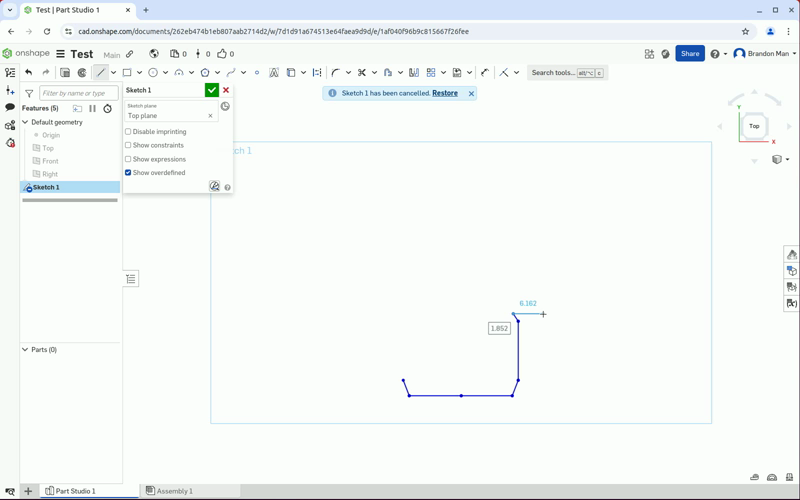
mouse_move(513, 287)
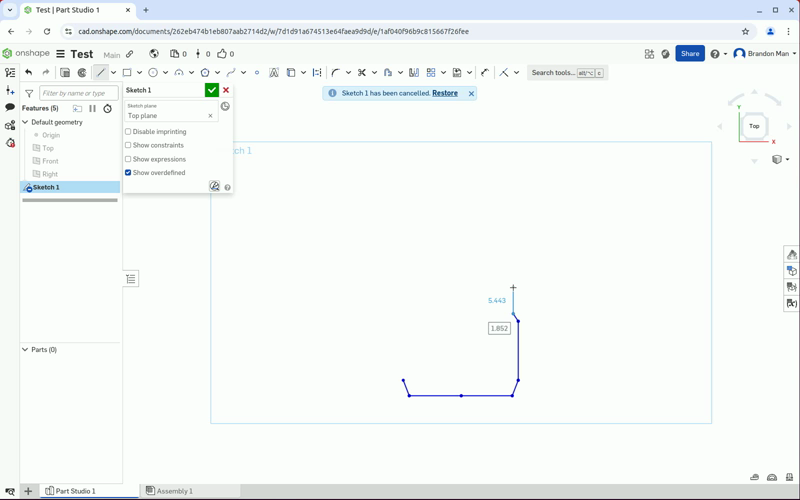
click(513, 287)
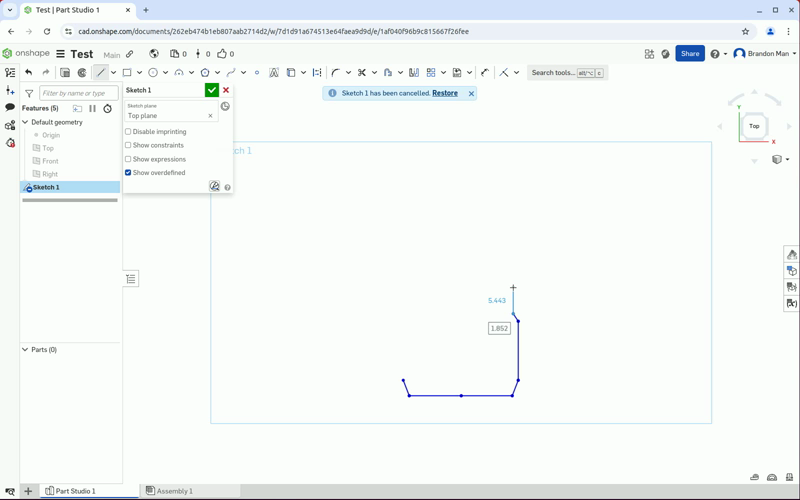
key_up(shift)
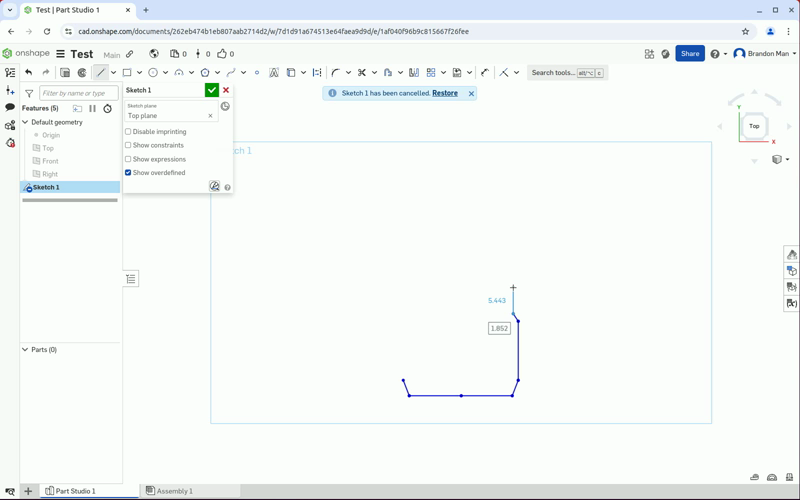
key(esc)
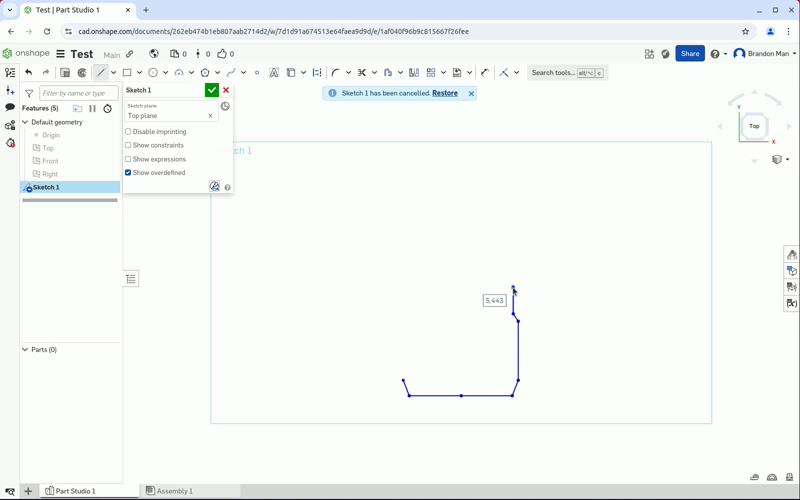
key(a)
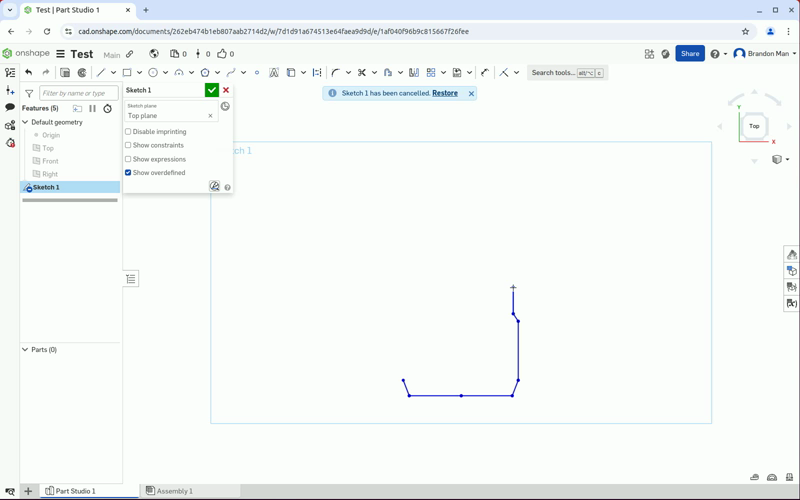
mouse_move(513, 287)
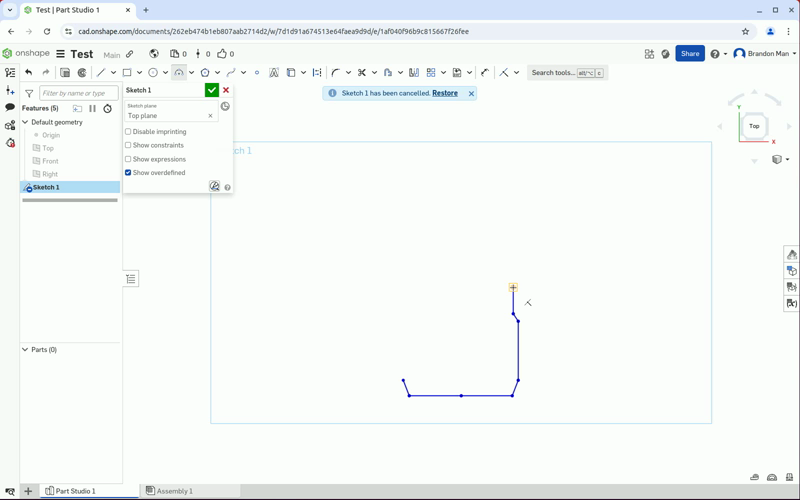
click(513, 287)
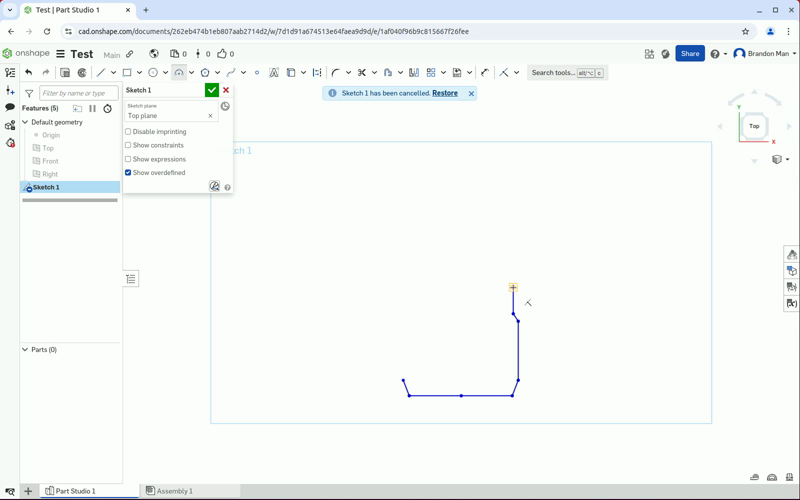
key_down(shift)
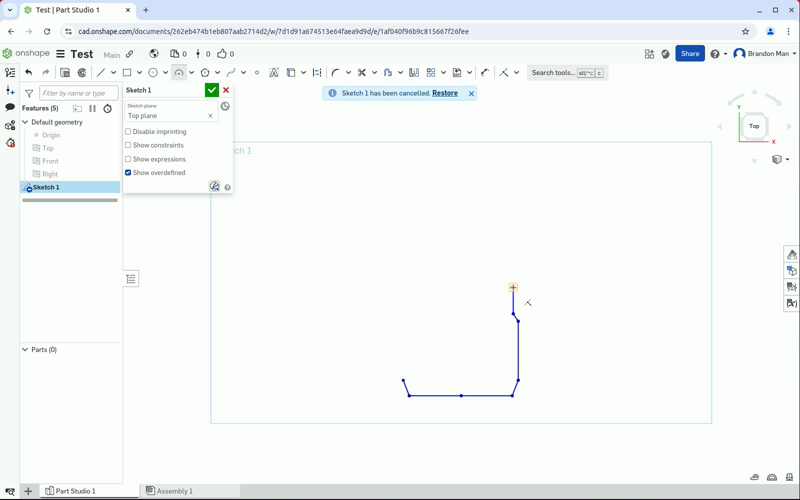
mouse_move(502, 275)
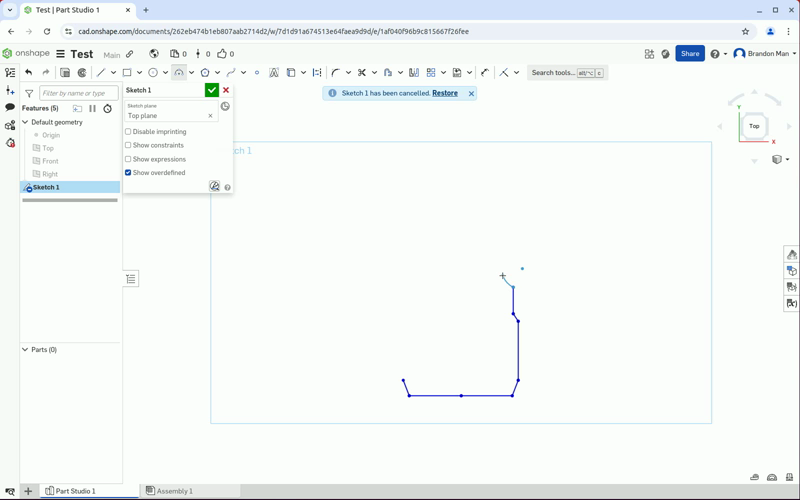
click(502, 275)
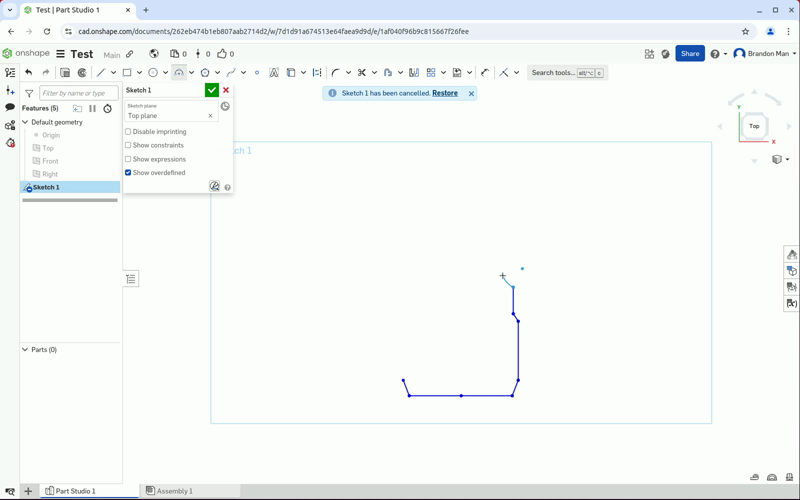
mouse_move(510, 278)
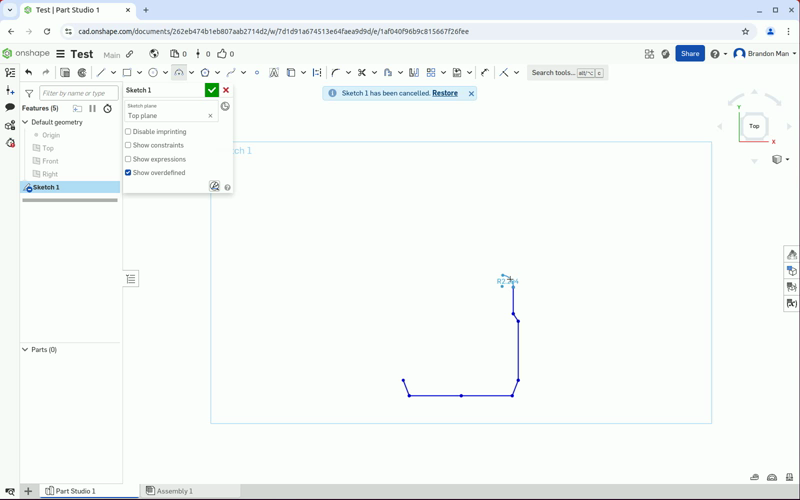
click(510, 278)
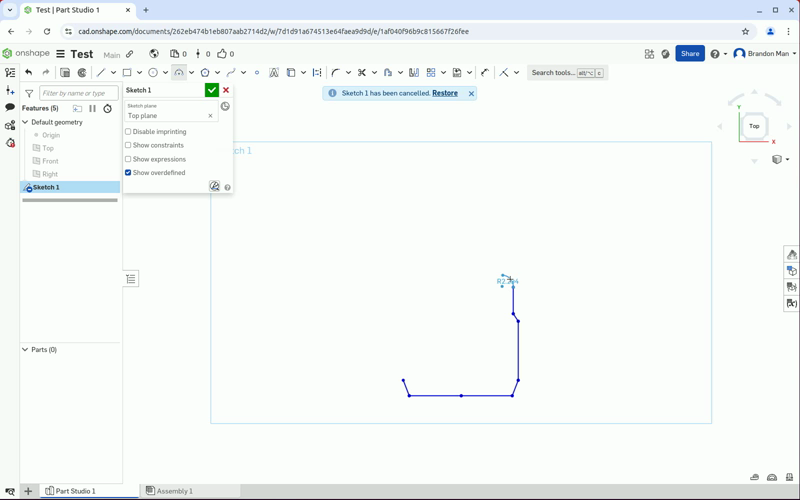
key_up(shift)
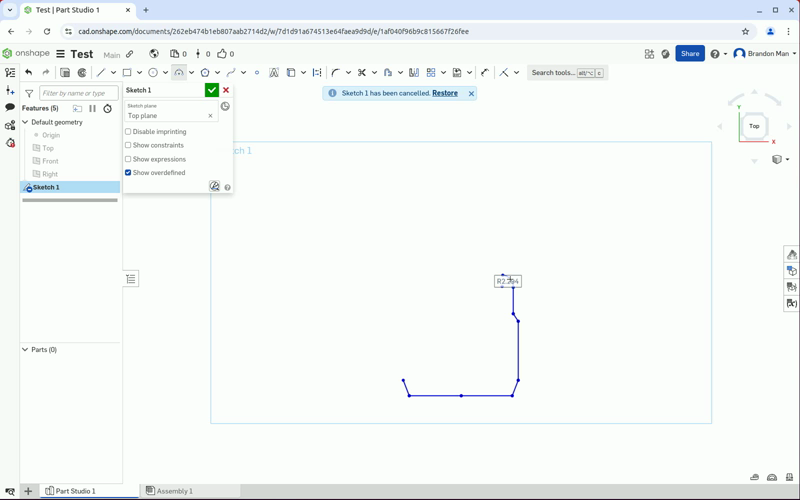
key(esc)
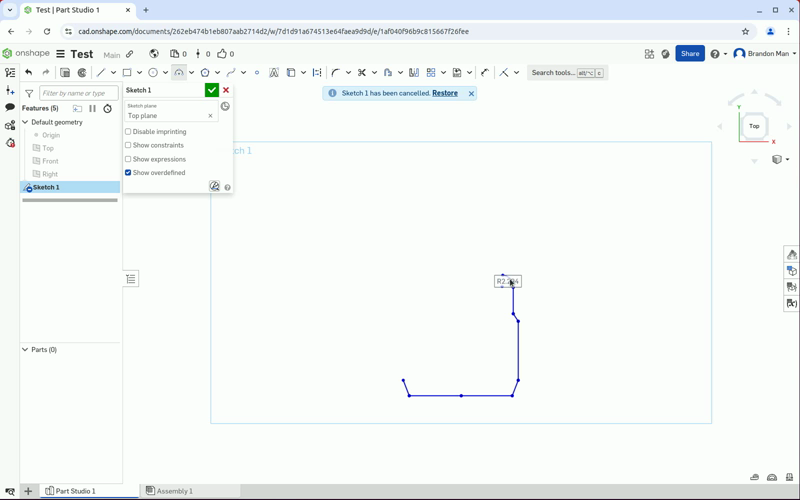
key(l)
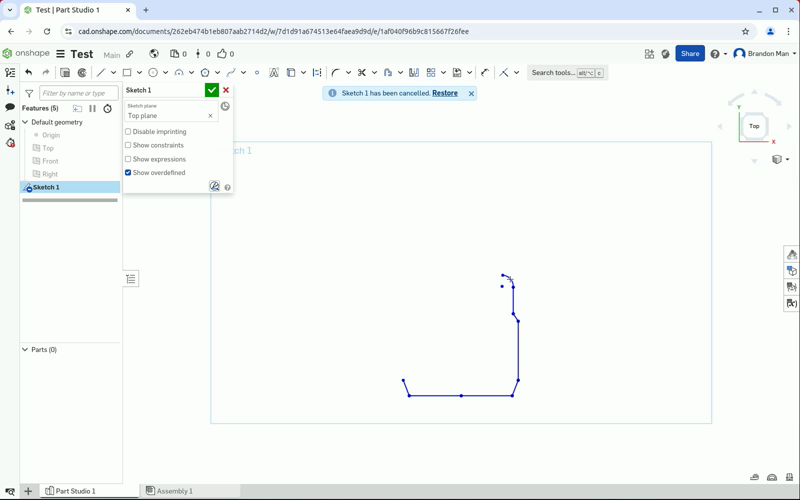
mouse_move(502, 275)
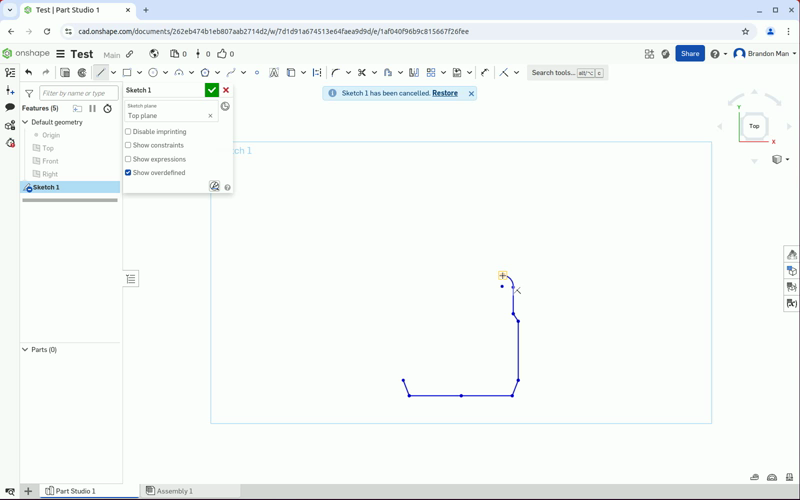
click(502, 275)
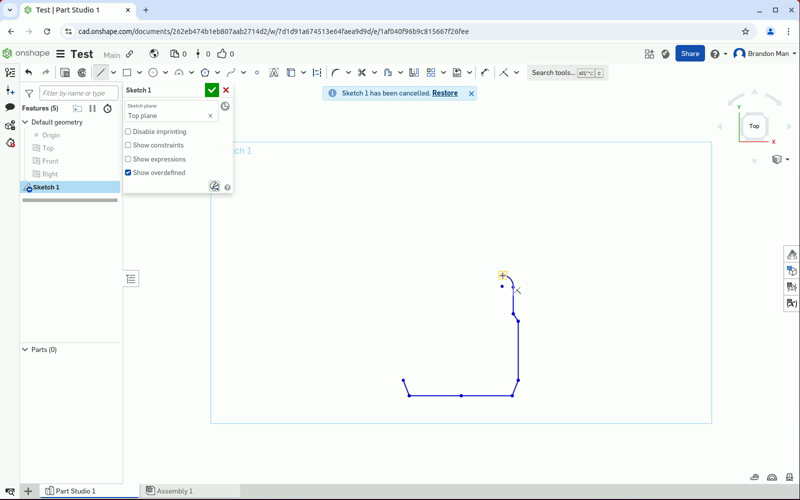
key_down(shift)
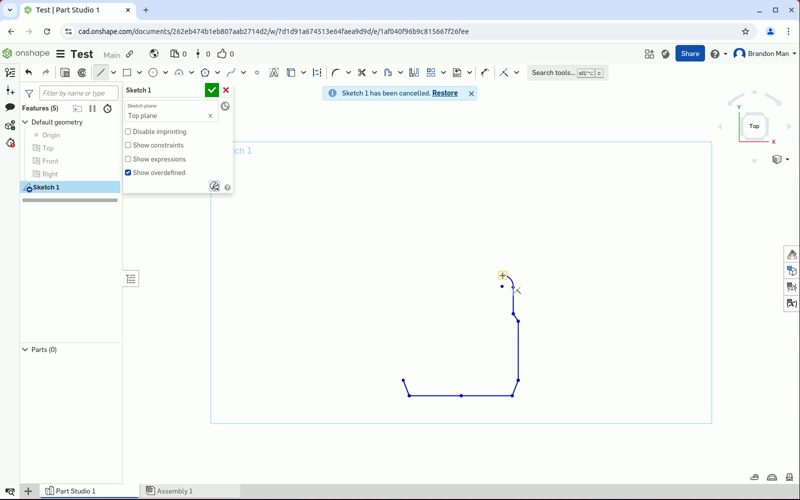
mouse_move(532, 275)
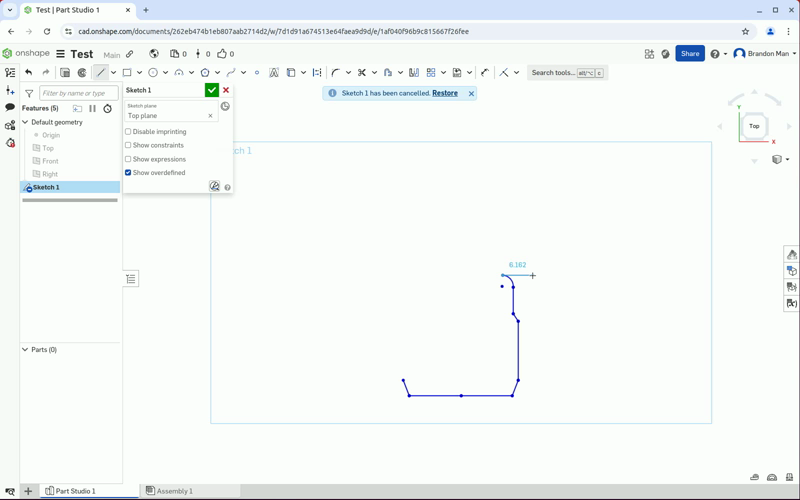
mouse_move(461, 275)
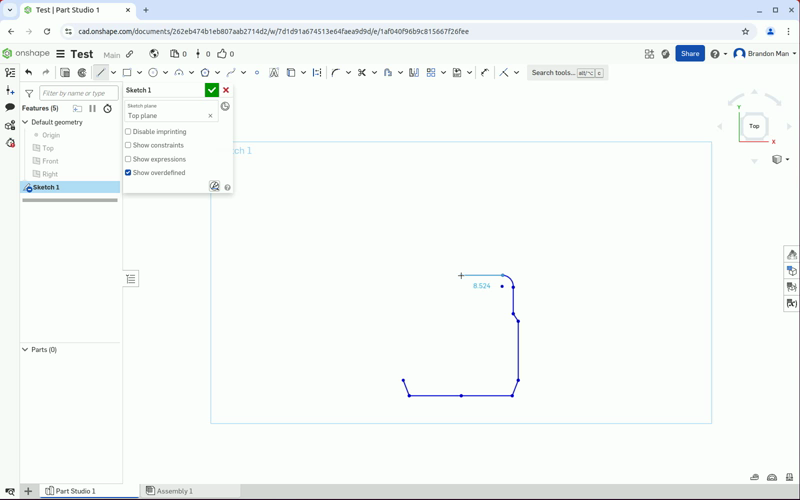
click(461, 275)
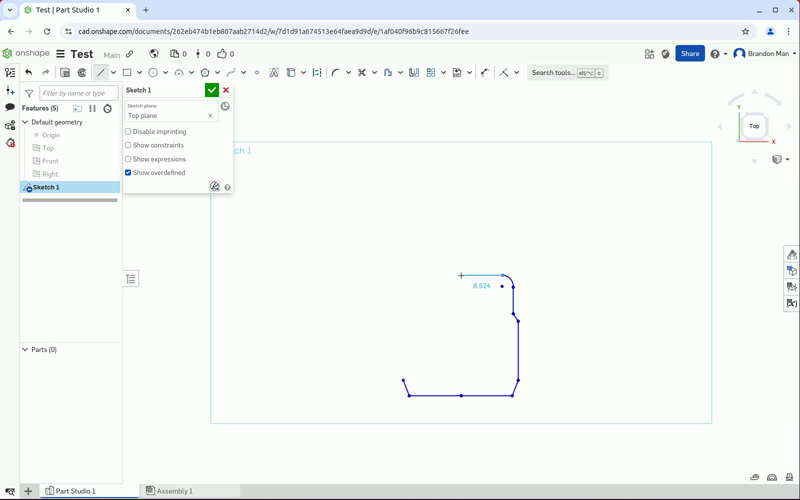
key_up(shift)
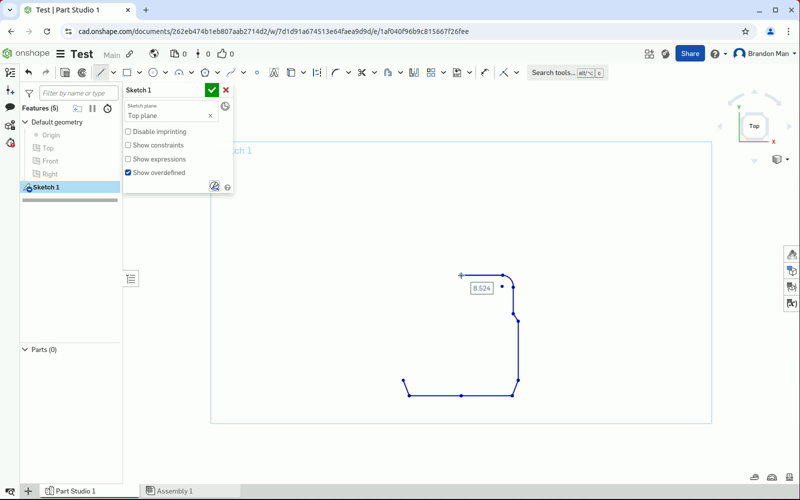
key_down(shift)
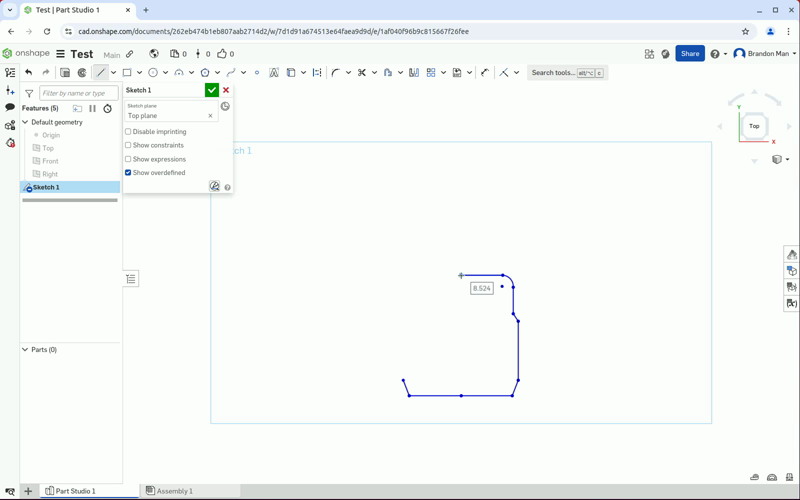
mouse_move(491, 275)
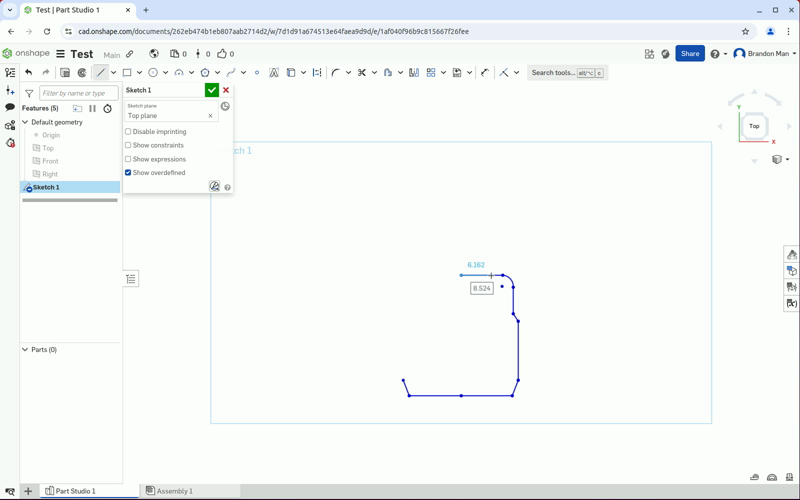
mouse_move(419, 275)
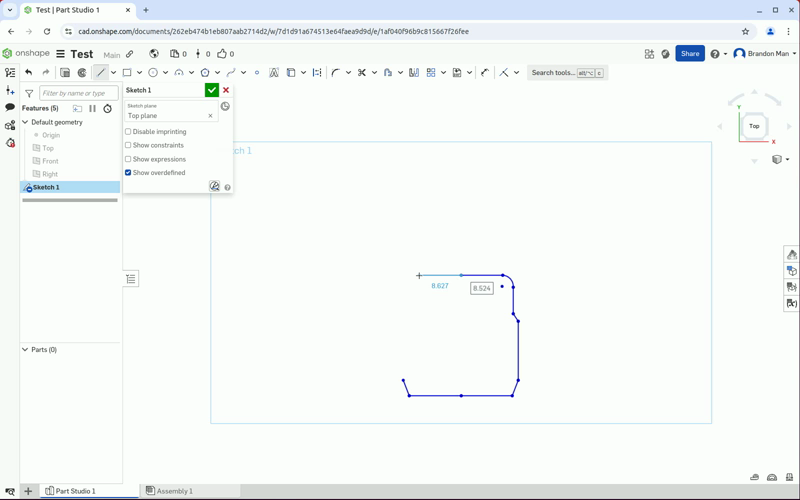
click(419, 275)
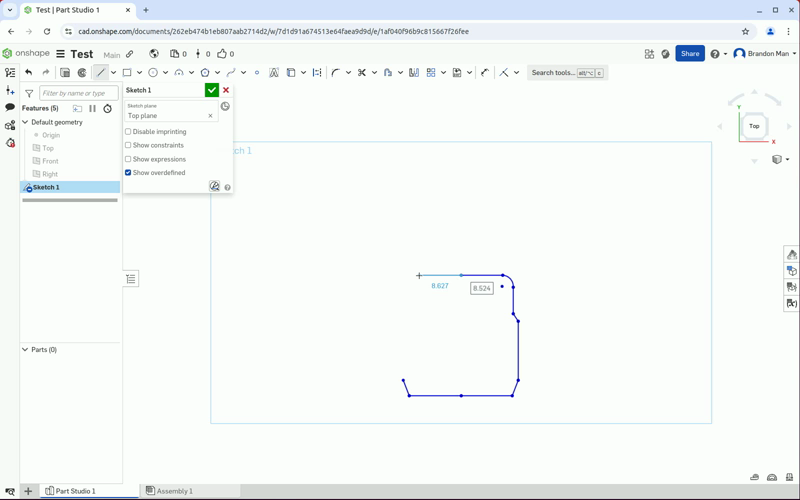
key_up(shift)
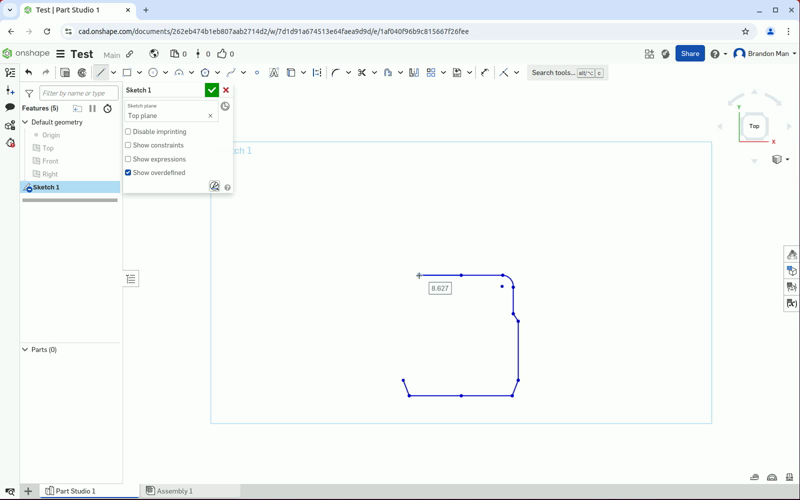
key(esc)
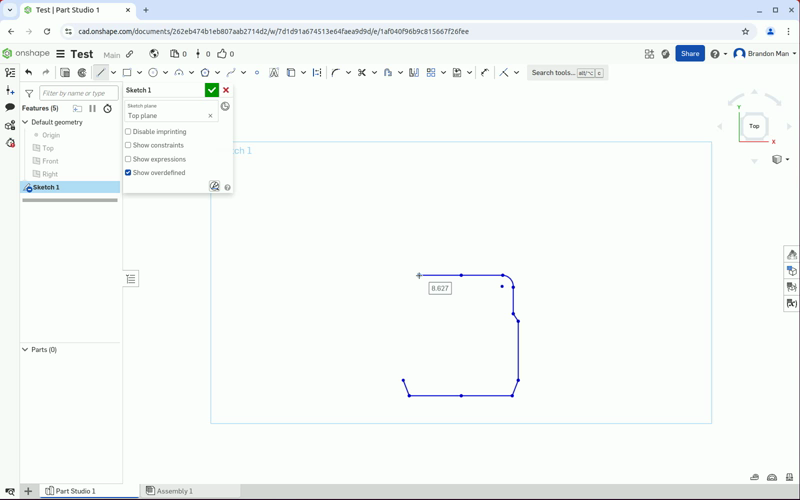
key(a)
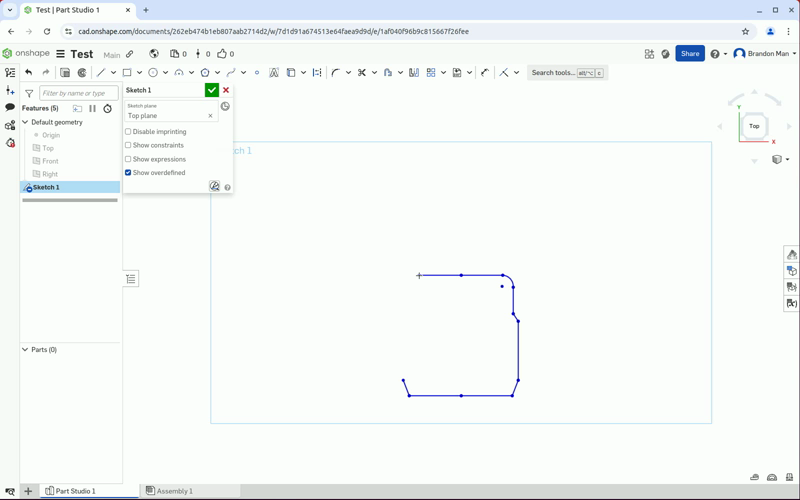
mouse_move(419, 275)
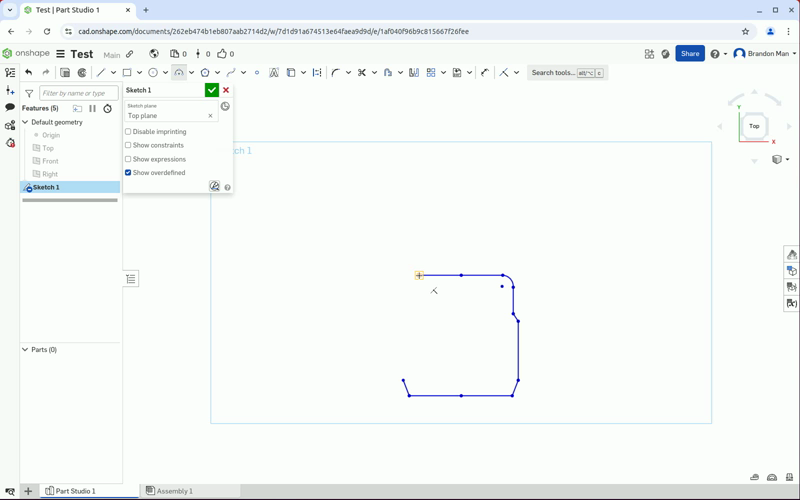
click(419, 275)
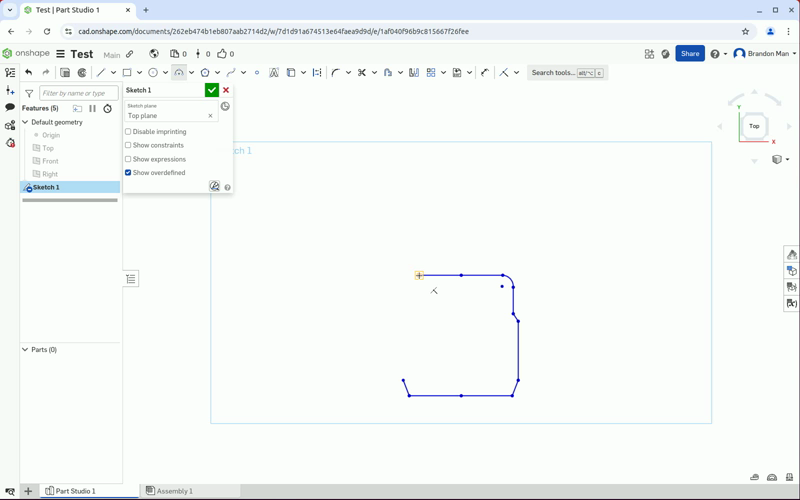
key_down(shift)
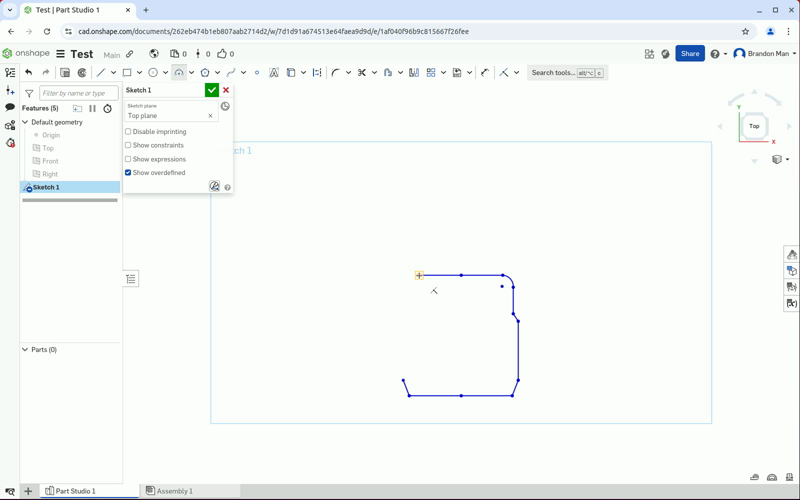
mouse_move(408, 287)
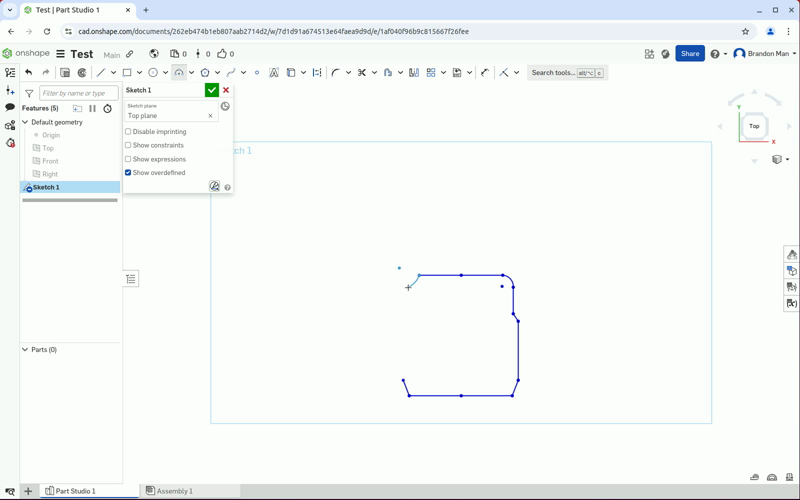
click(408, 287)
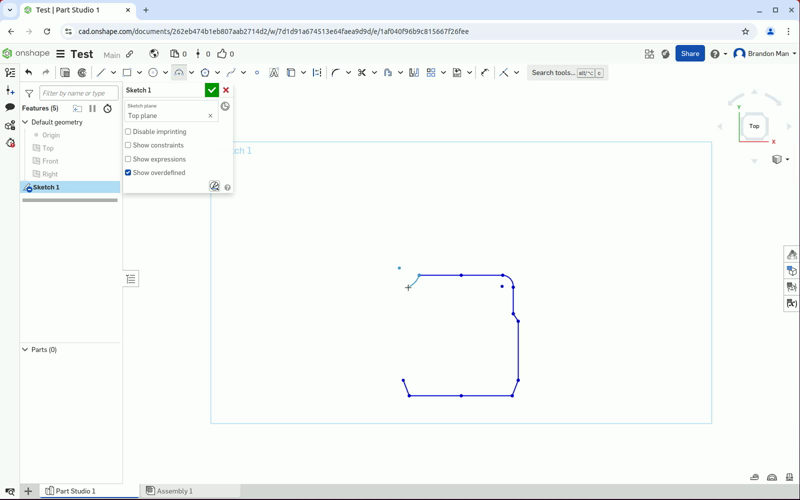
mouse_move(410, 278)
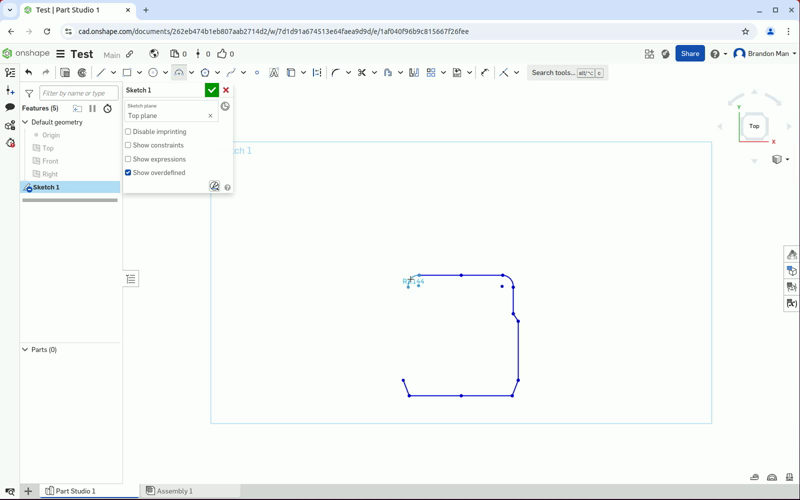
click(410, 278)
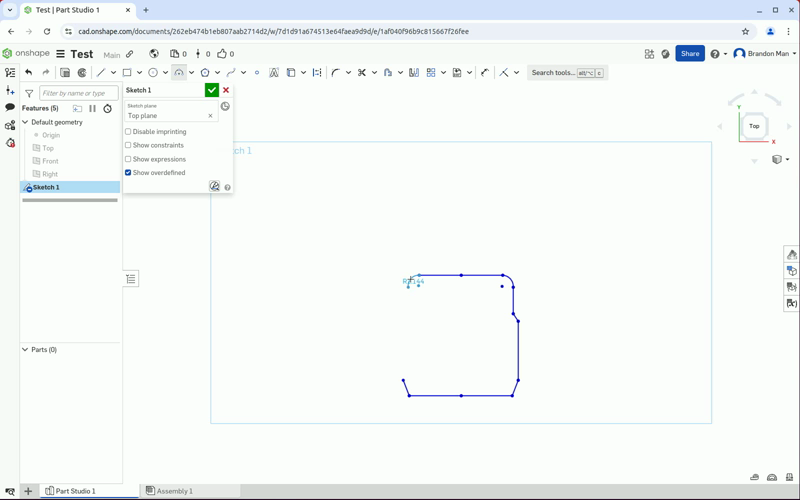
key_up(shift)
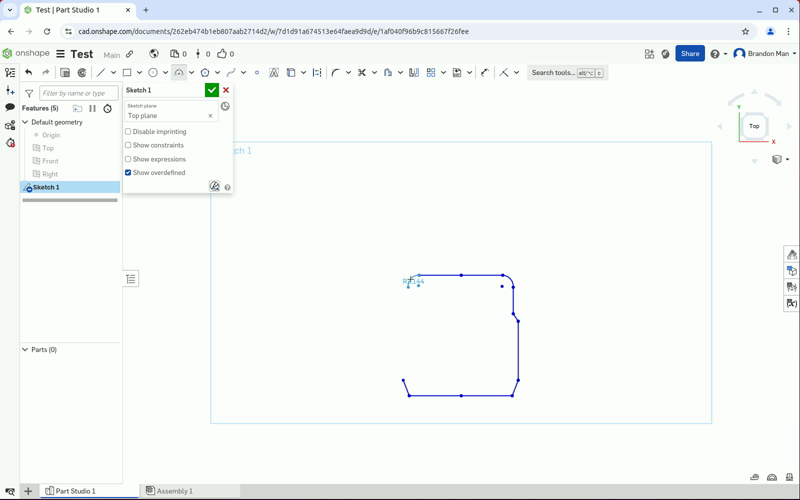
key(esc)
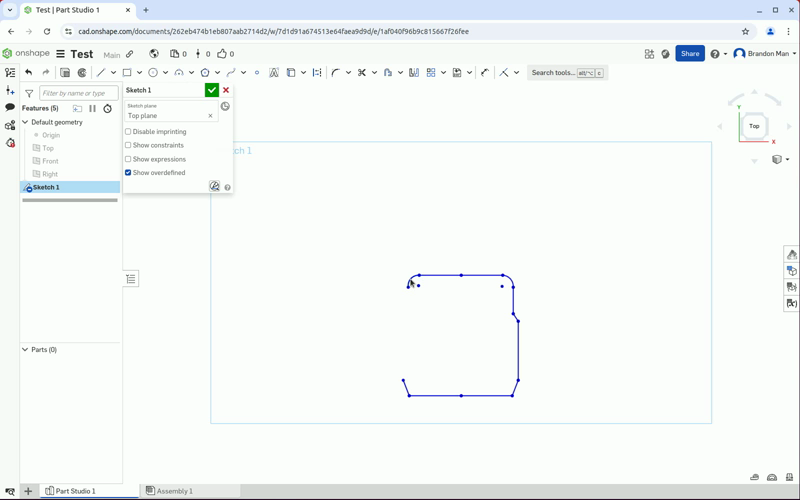
key(l)
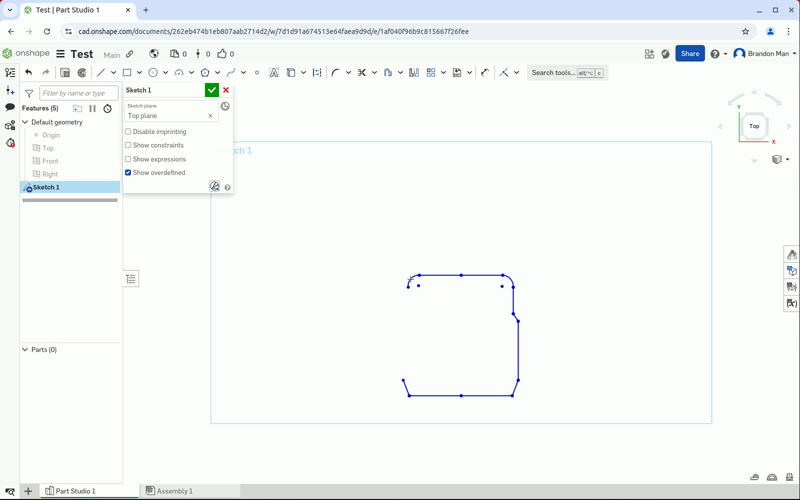
mouse_move(408, 287)
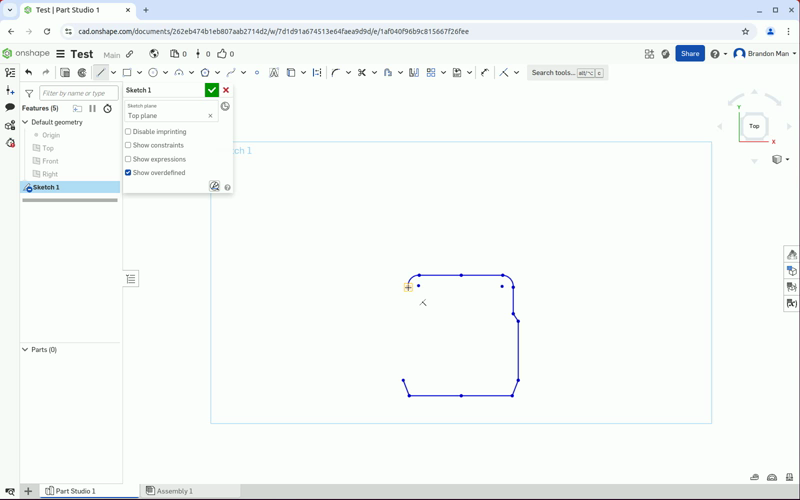
click(408, 287)
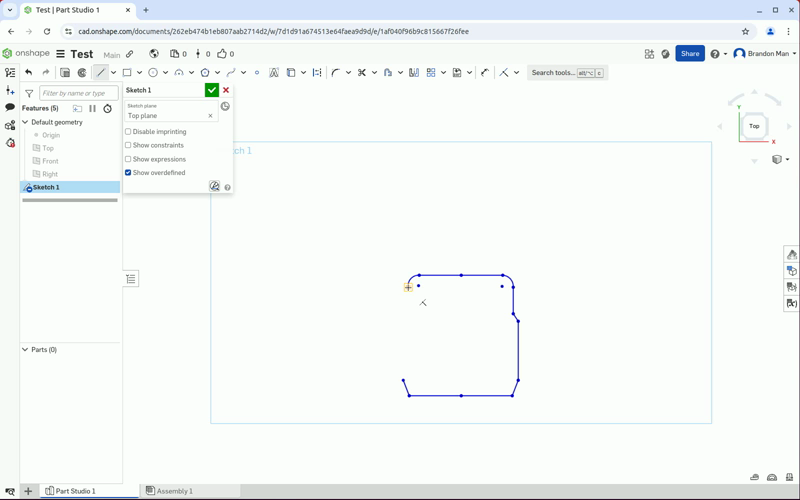
key_down(shift)
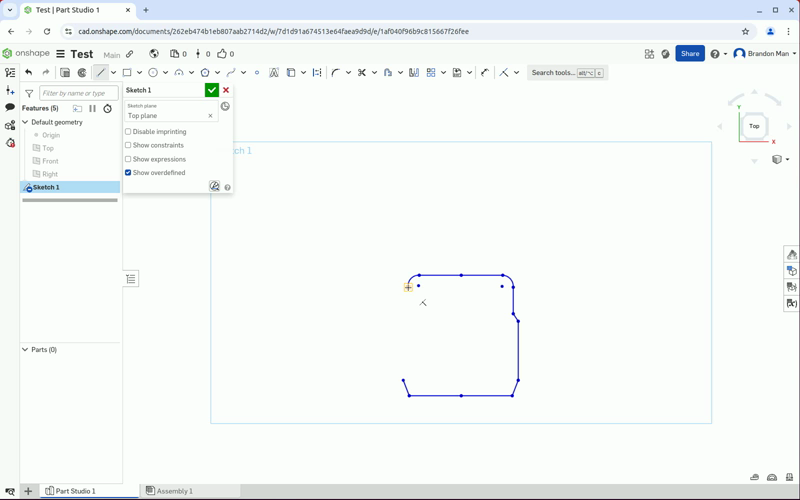
mouse_move(438, 287)
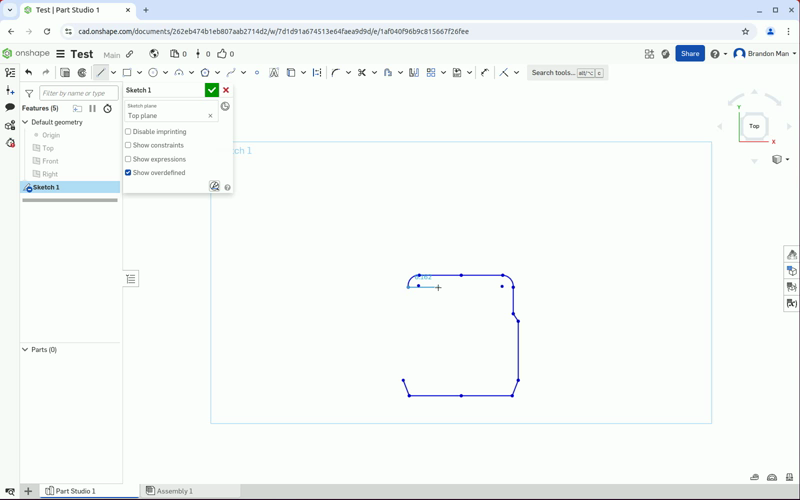
mouse_move(408, 313)
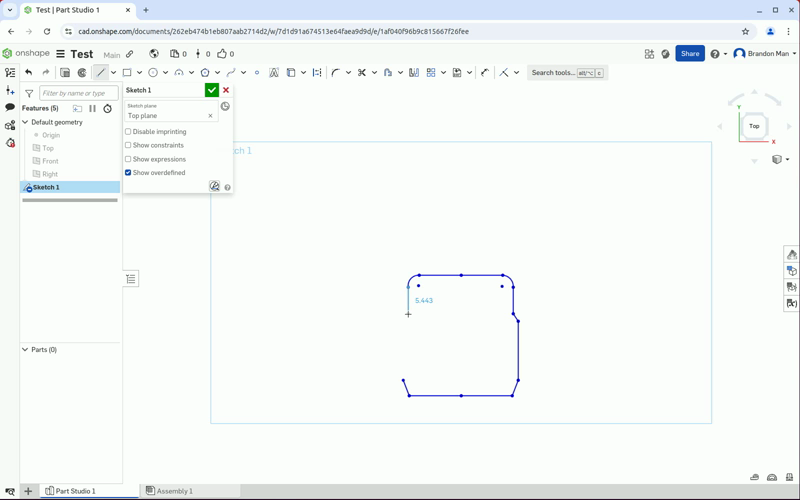
click(408, 313)
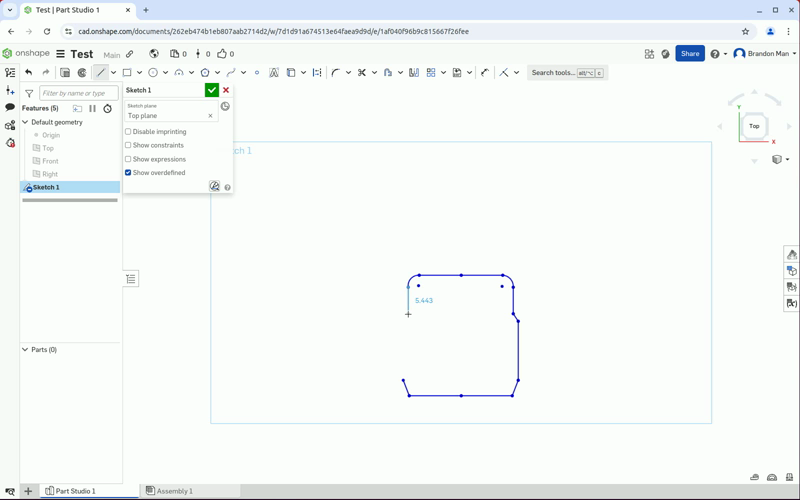
key_up(shift)
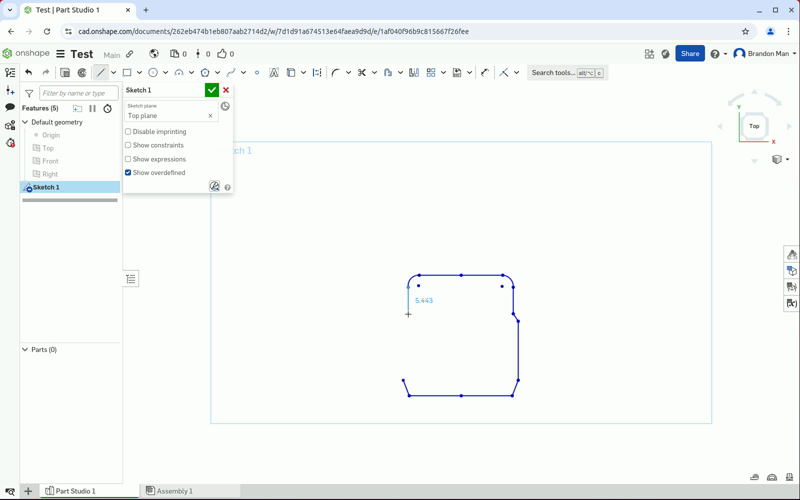
key_down(shift)
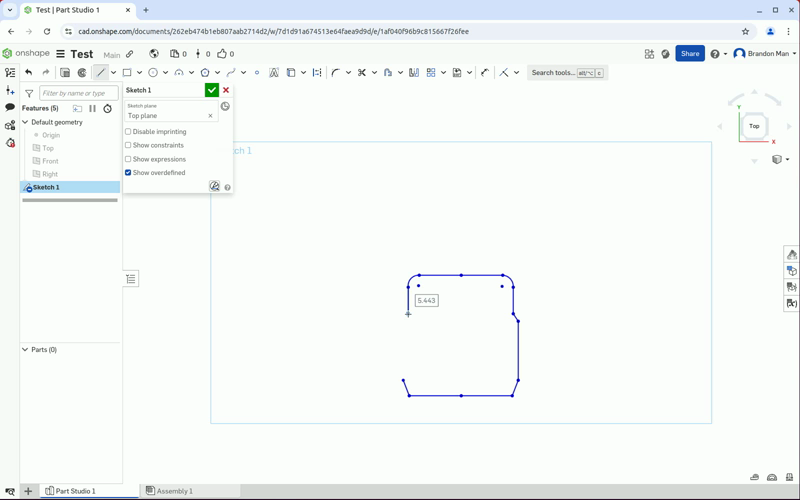
mouse_move(438, 313)
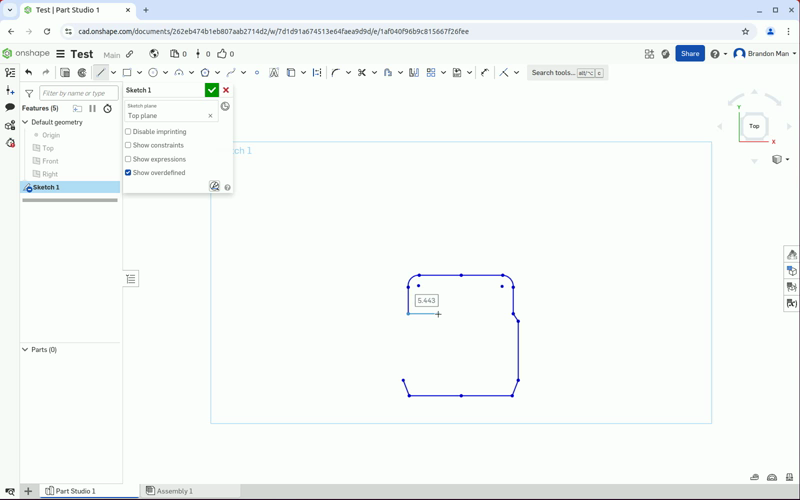
mouse_move(403, 321)
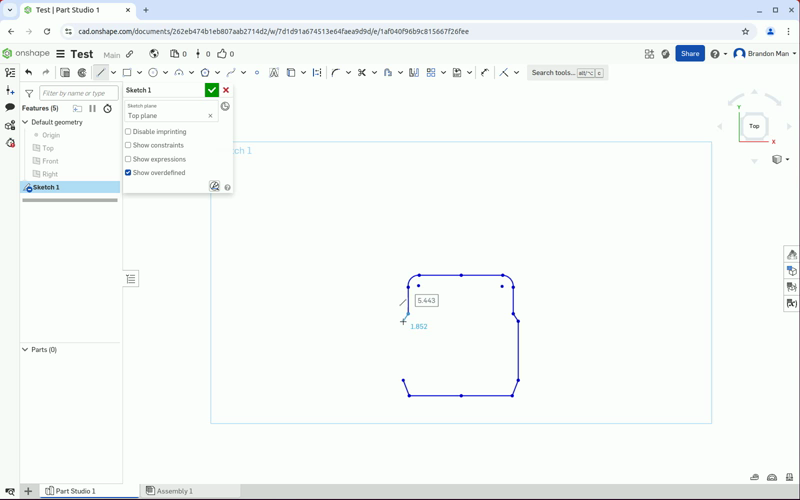
click(403, 321)
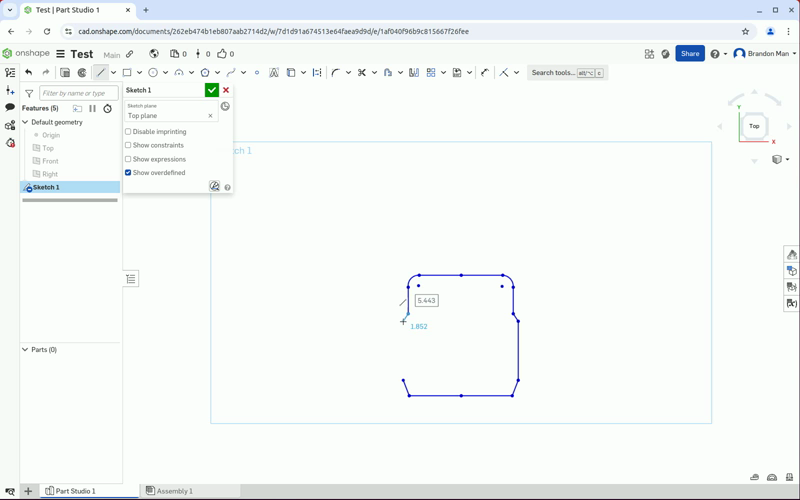
key_up(shift)
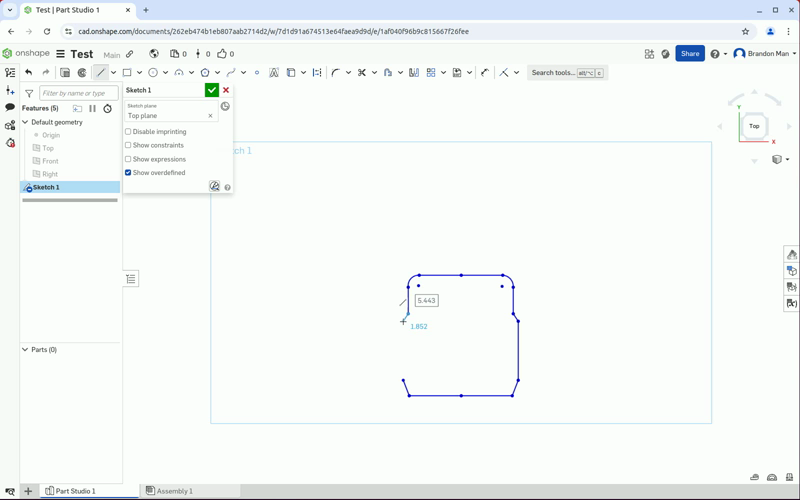
mouse_move(433, 321)
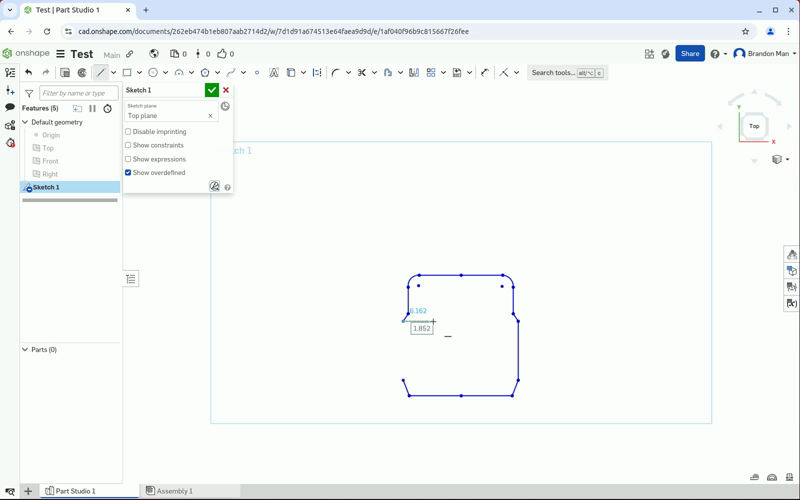
key_down(shift)
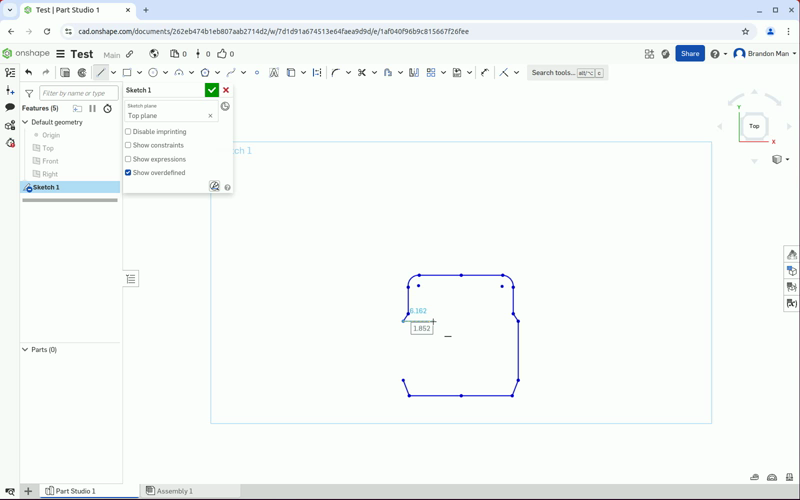
mouse_move(403, 380)
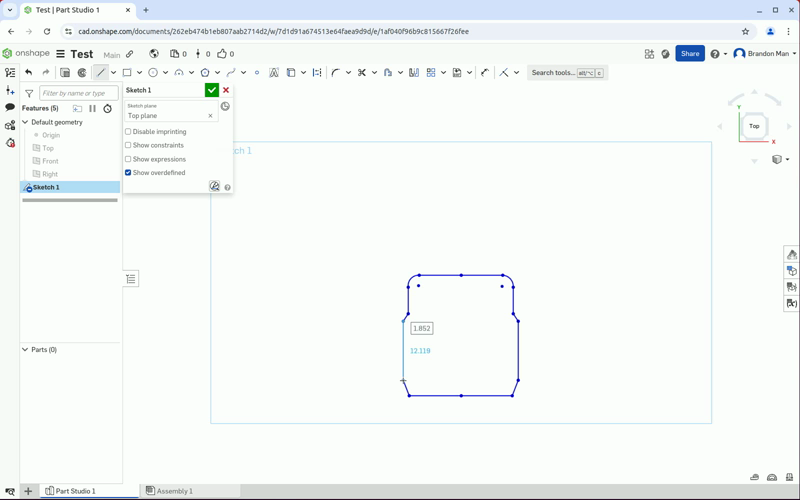
key_up(shift)
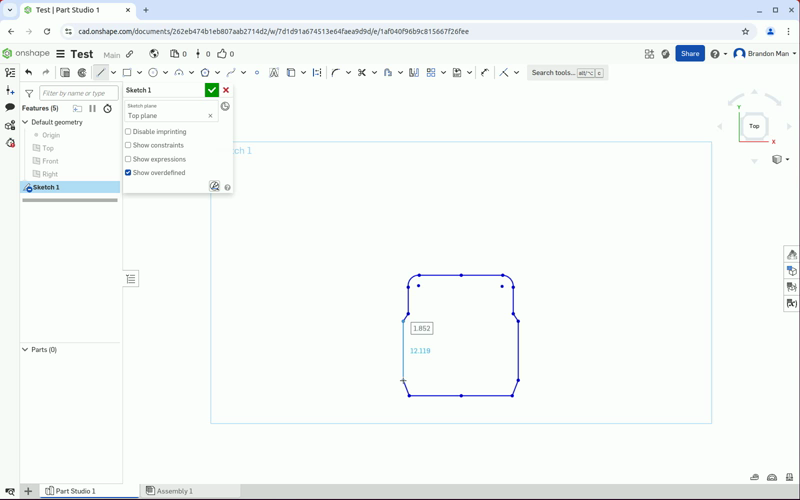
click(403, 380)
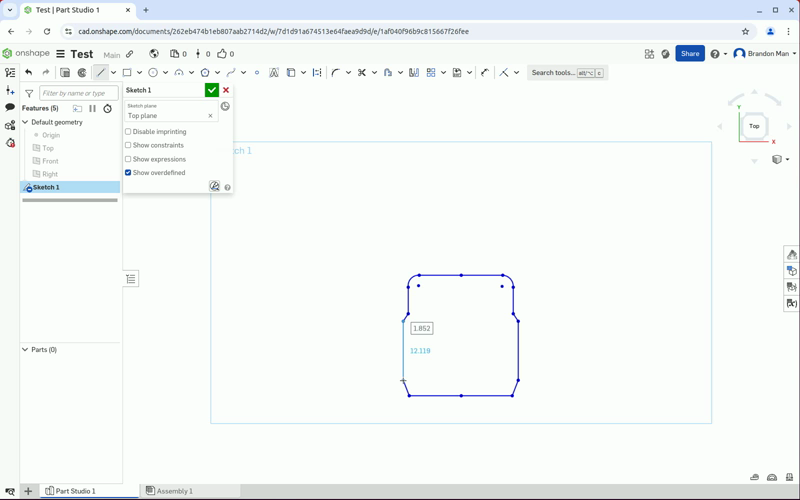
key(esc)
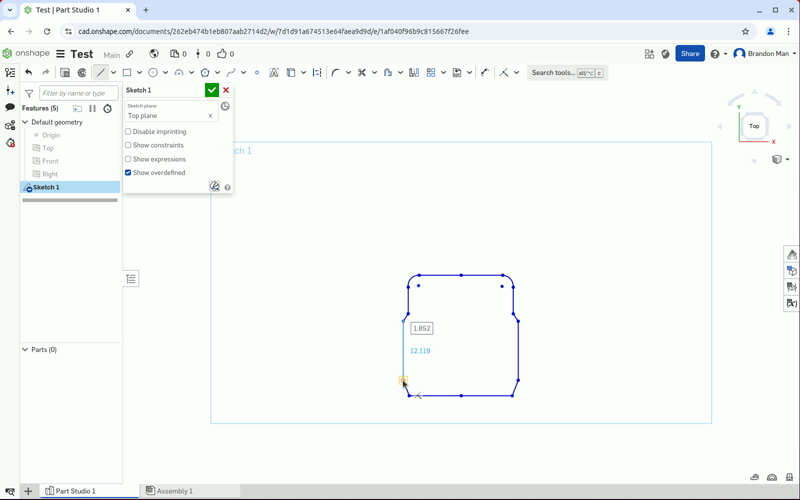
key(c)
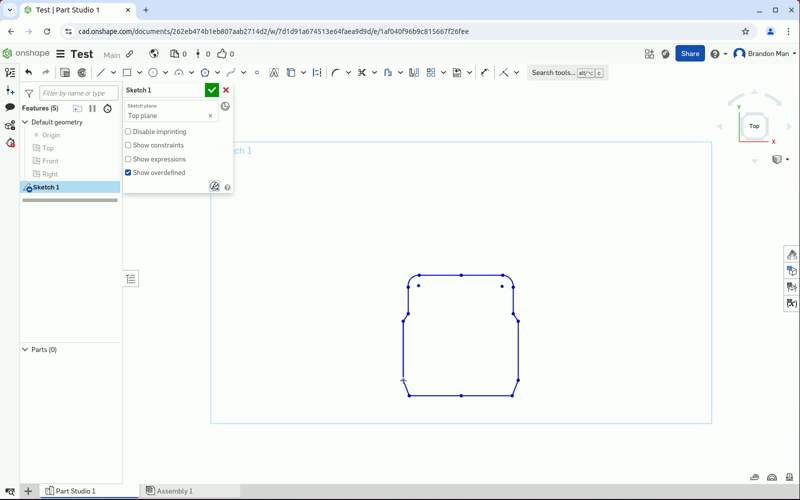
key_down(shift)
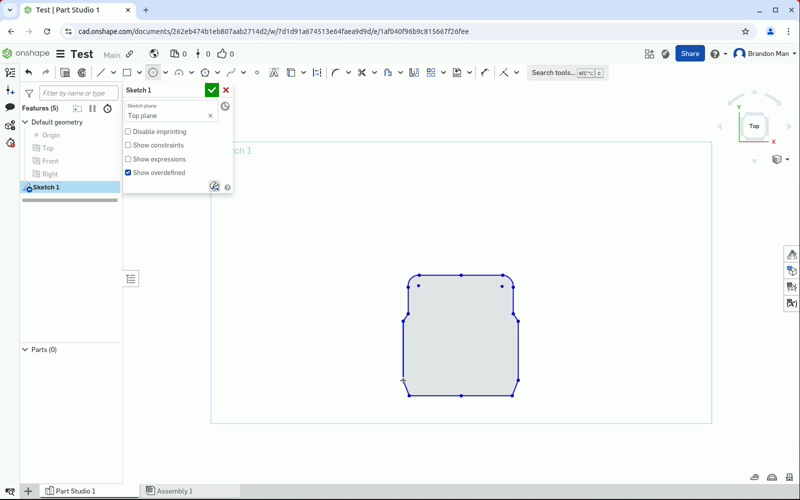
mouse_move(415, 386)
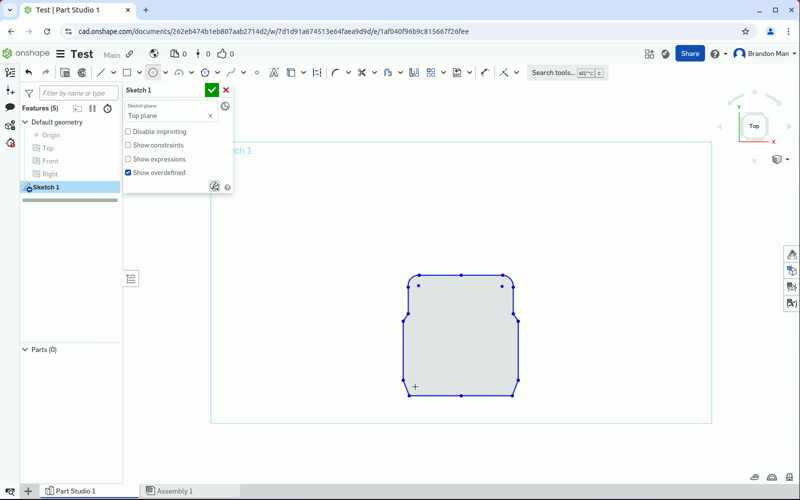
click(415, 386)
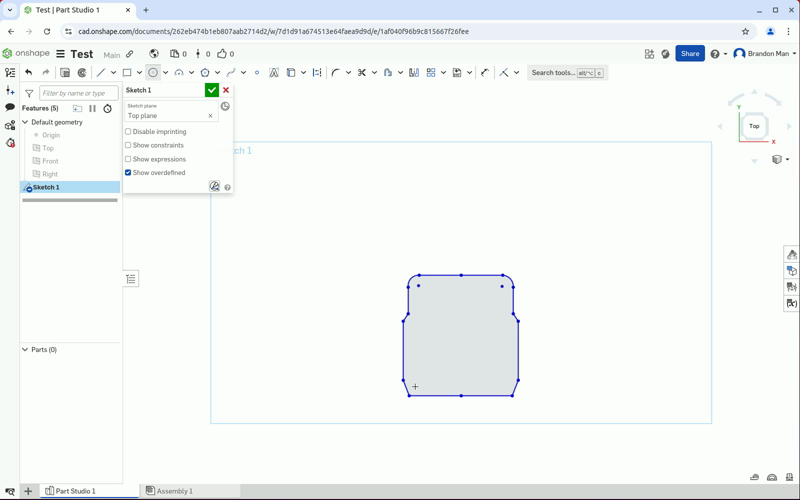
key_up(shift)
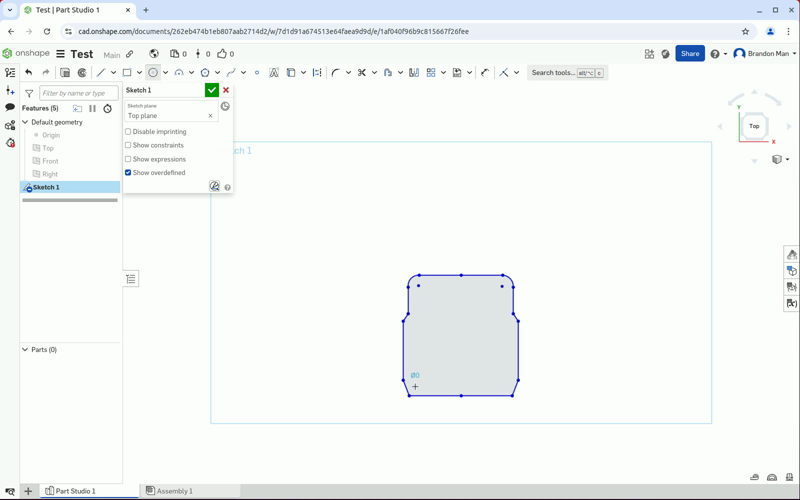
mouse_move(417, 386)
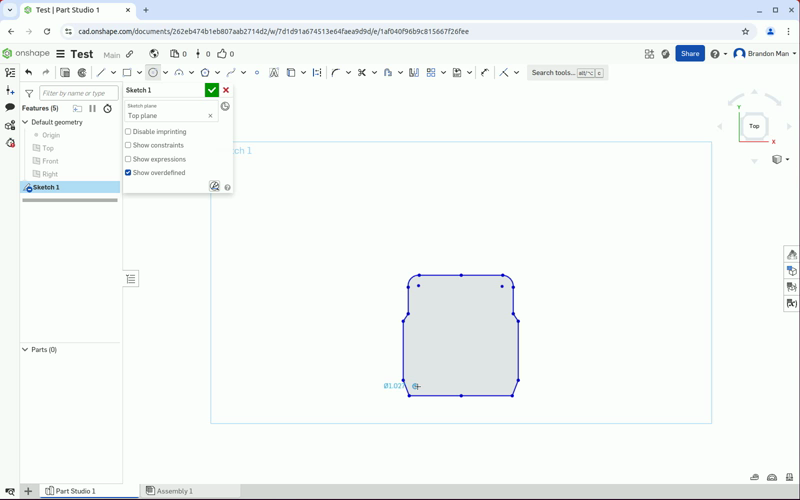
scroll(6)
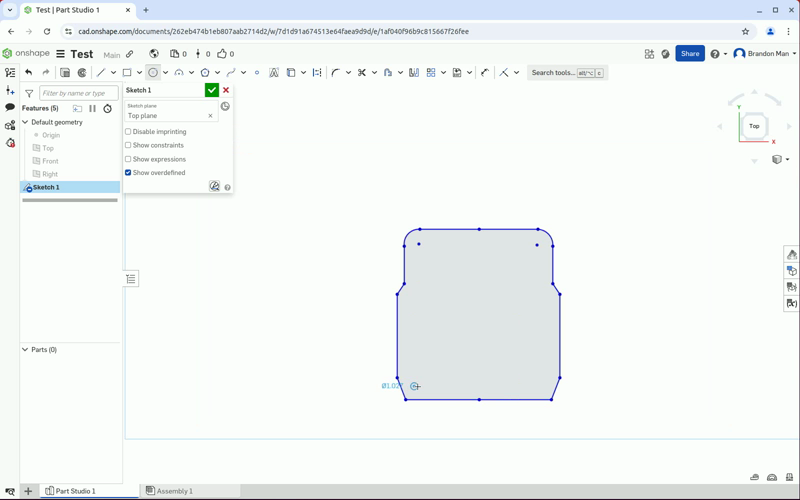
scroll(6)
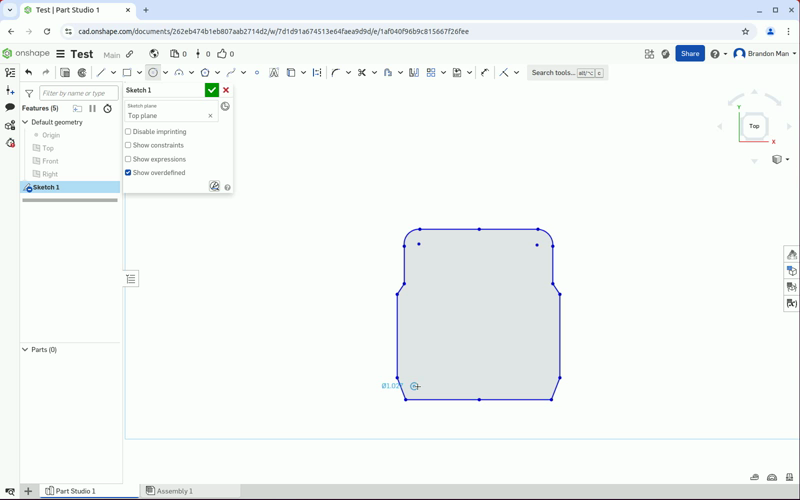
scroll(6)
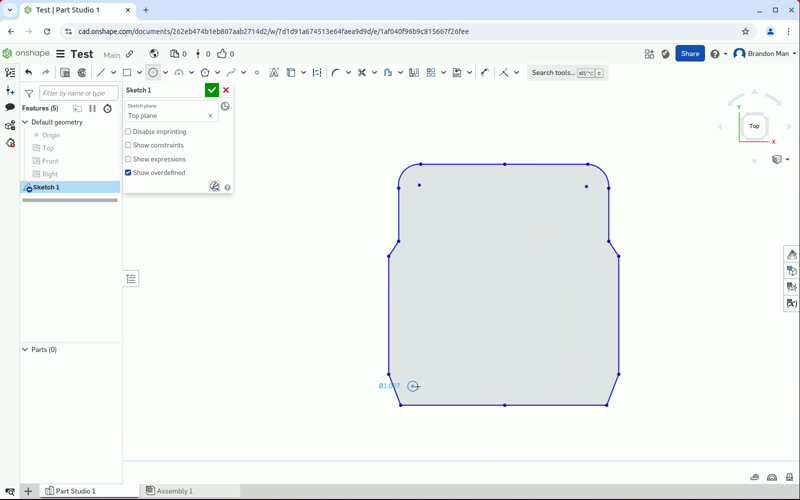
scroll(6)
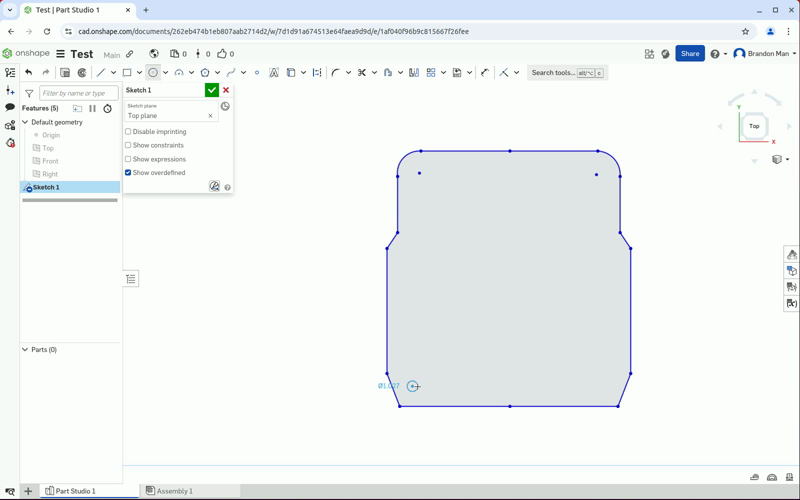
scroll(6)
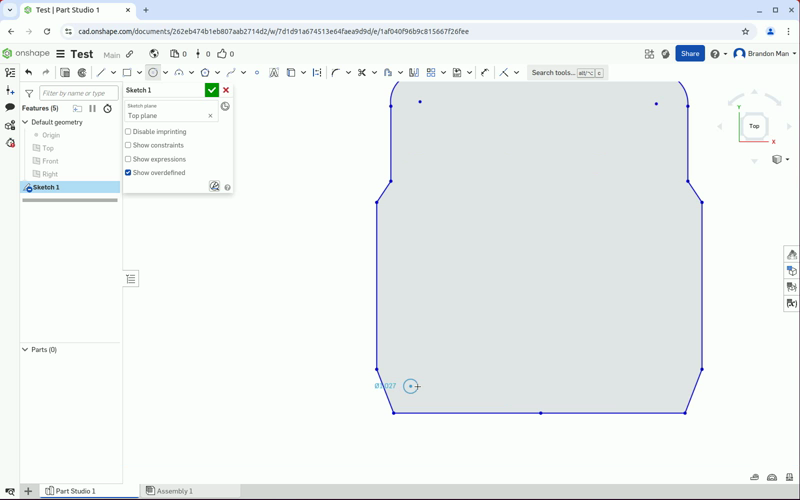
scroll(6)
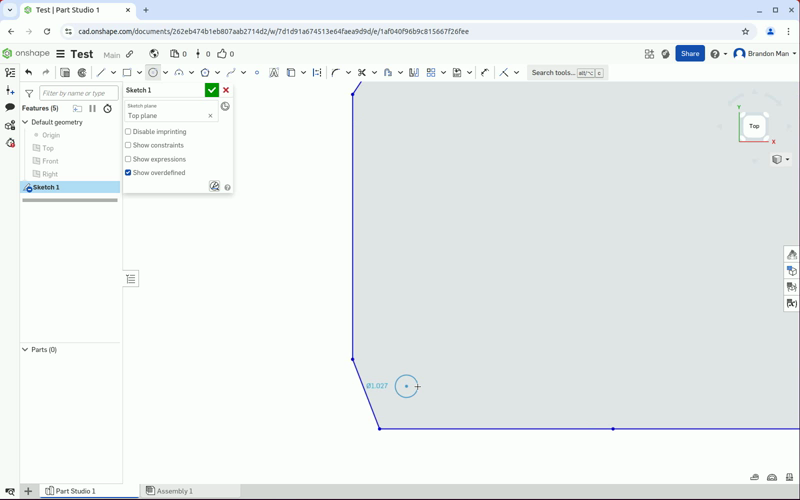
scroll(6)
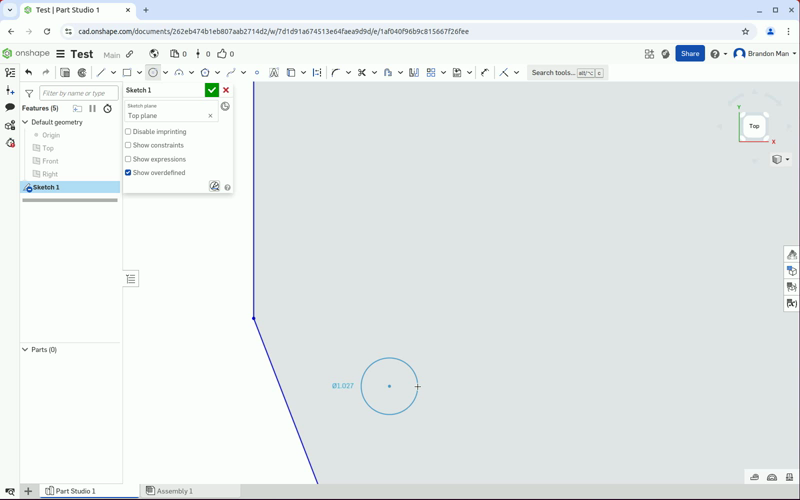
click(417, 386)
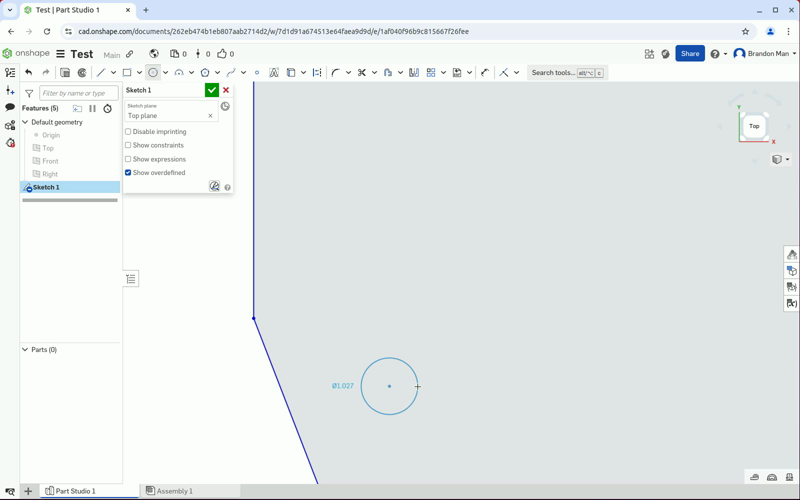
scroll(-6)
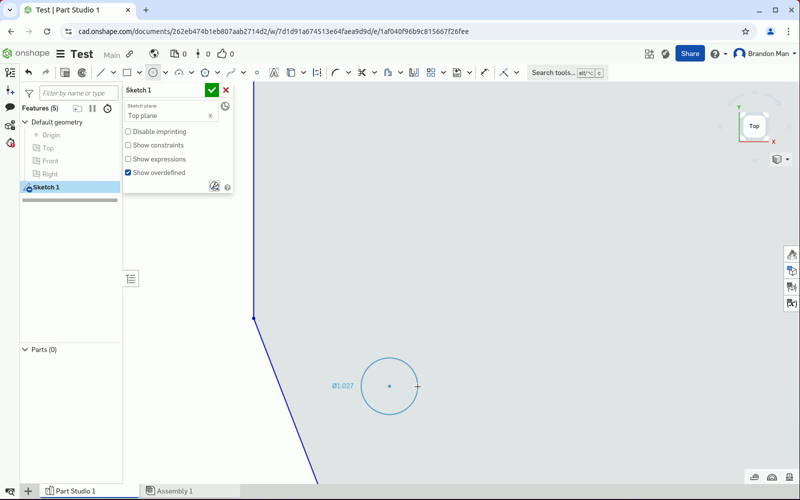
scroll(-6)
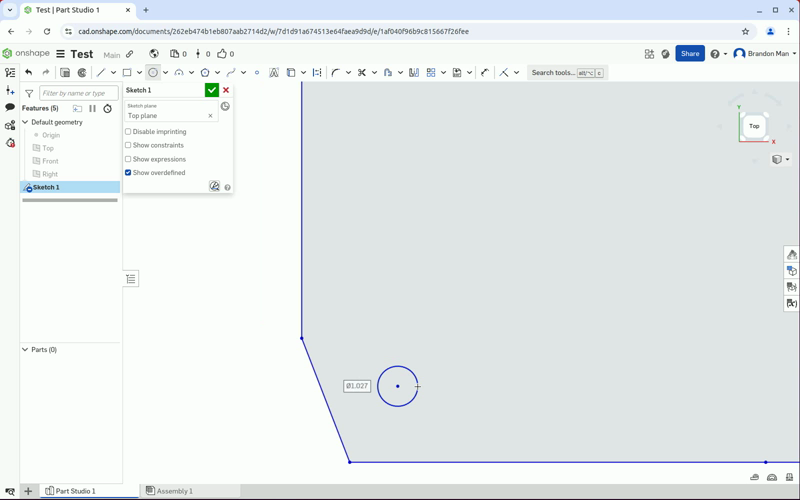
scroll(-6)
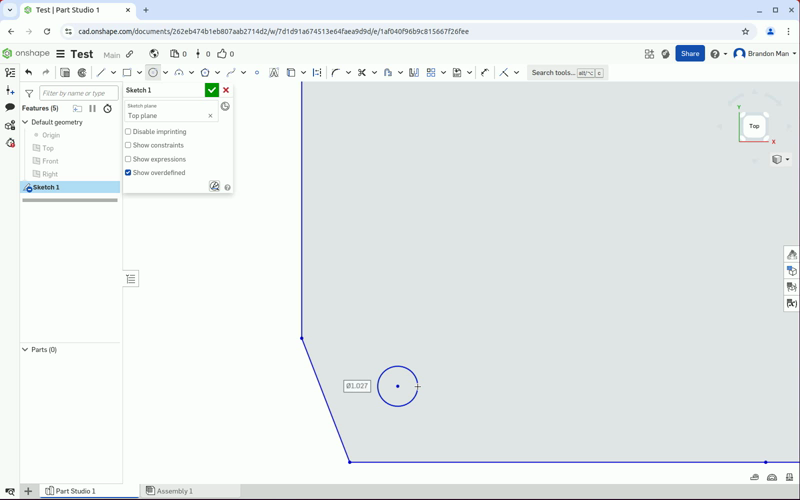
scroll(-6)
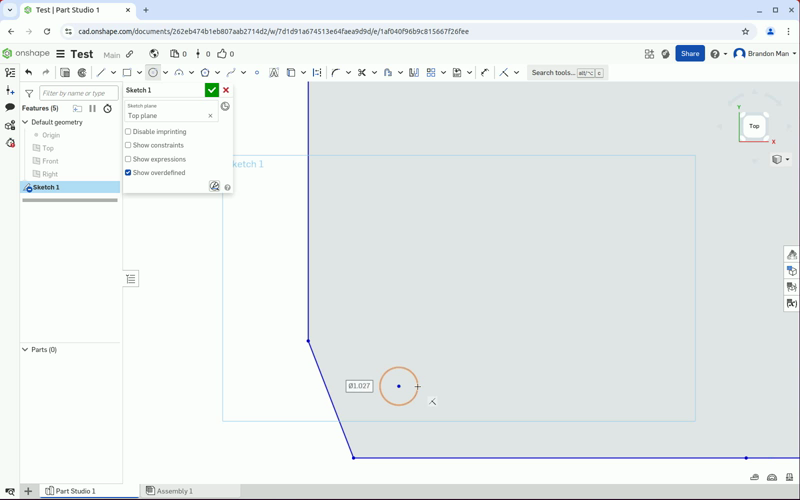
scroll(-6)
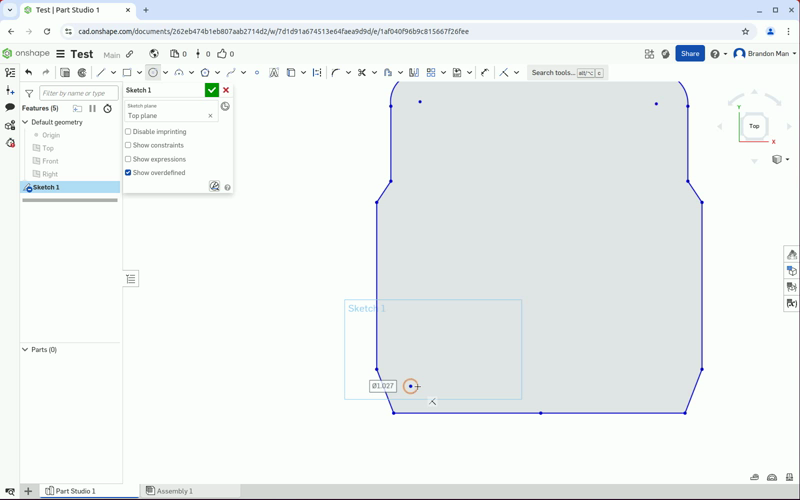
scroll(-6)
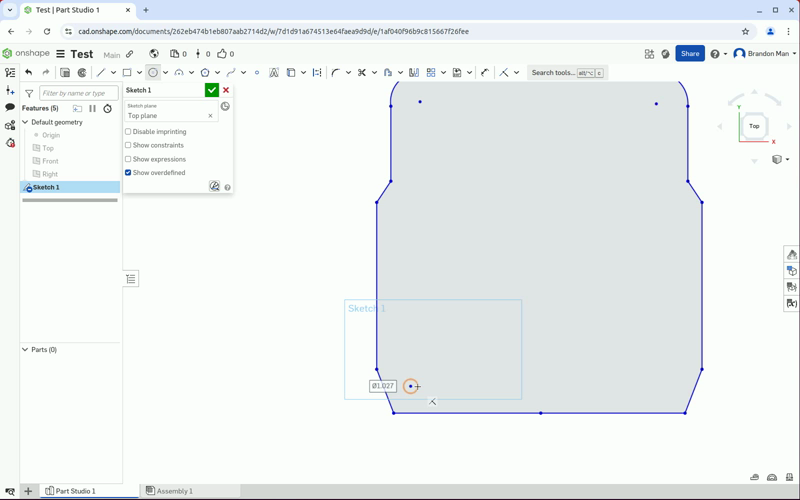
scroll(-6)
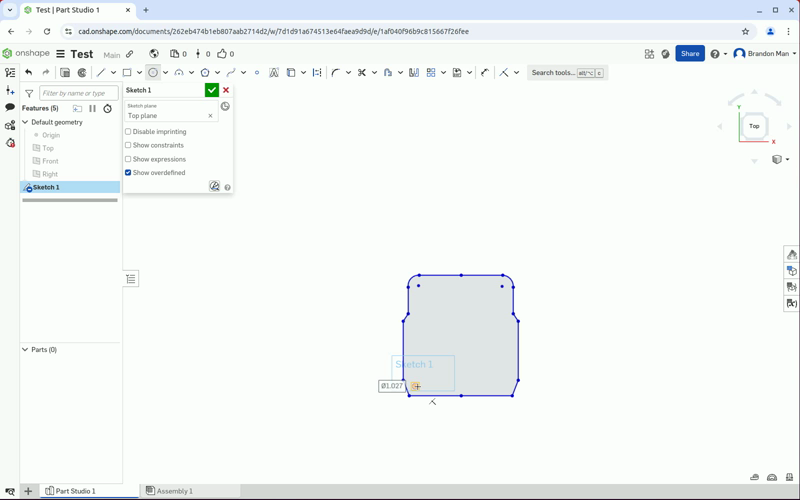
key(esc)
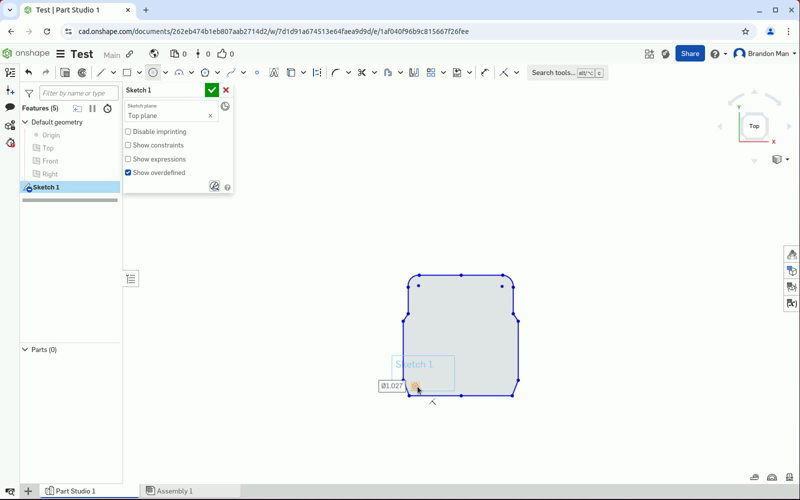
key(c)
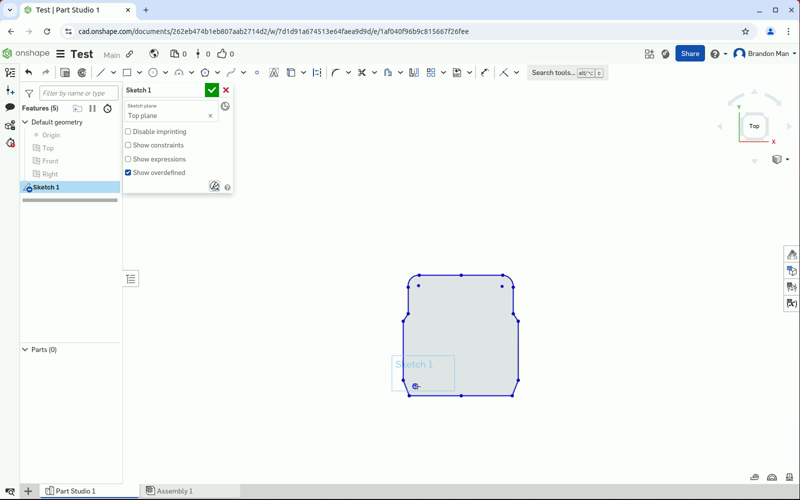
key_down(shift)
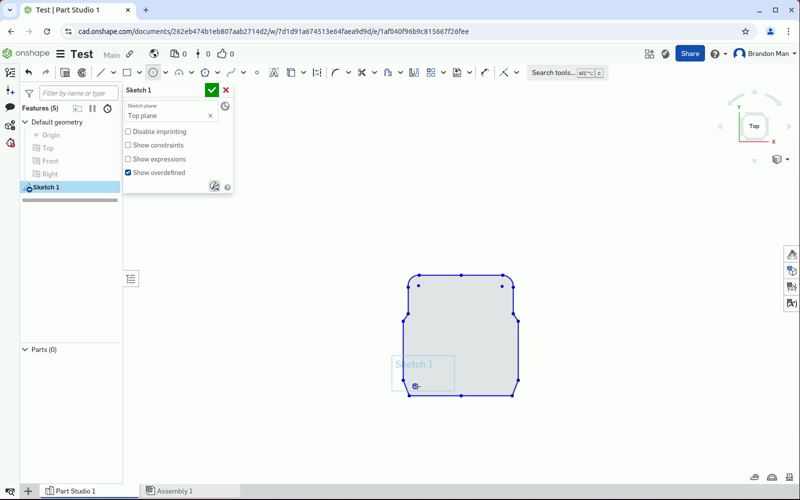
mouse_move(415, 283)
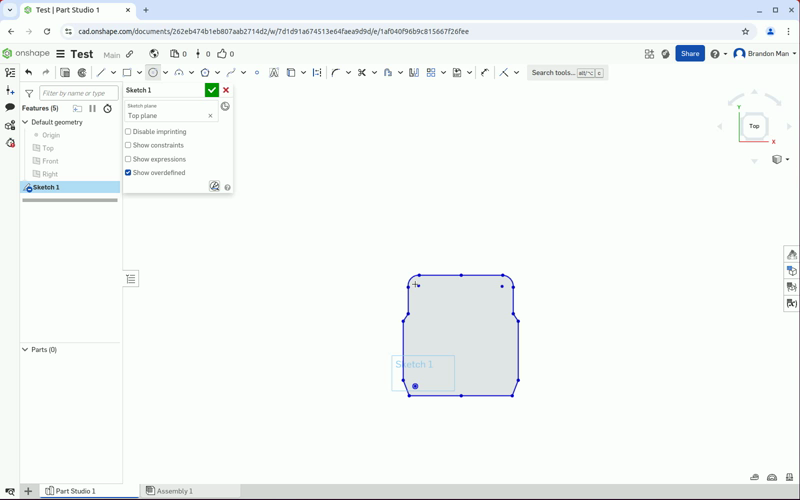
click(415, 283)
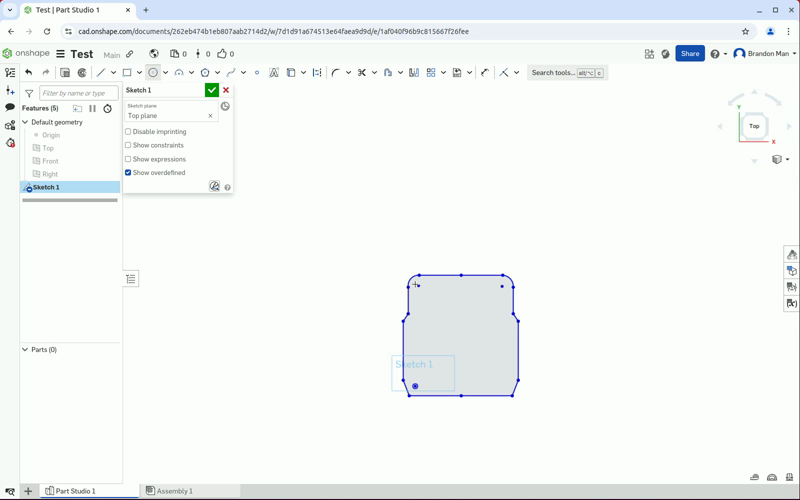
key_up(shift)
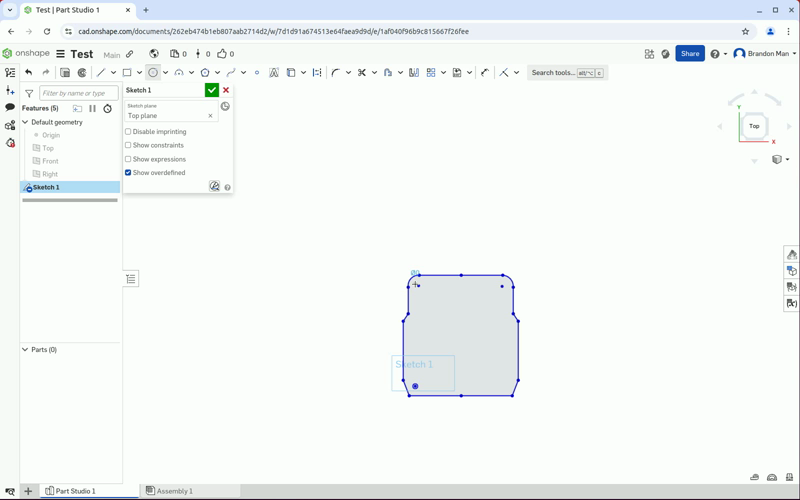
mouse_move(417, 283)
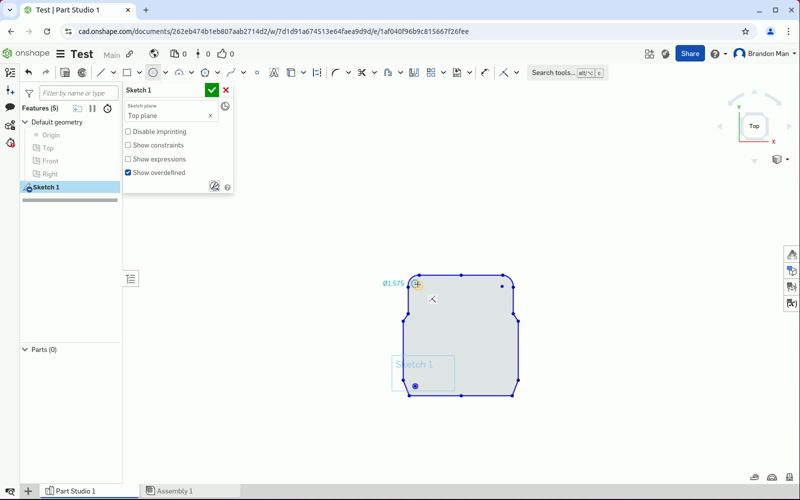
scroll(6)
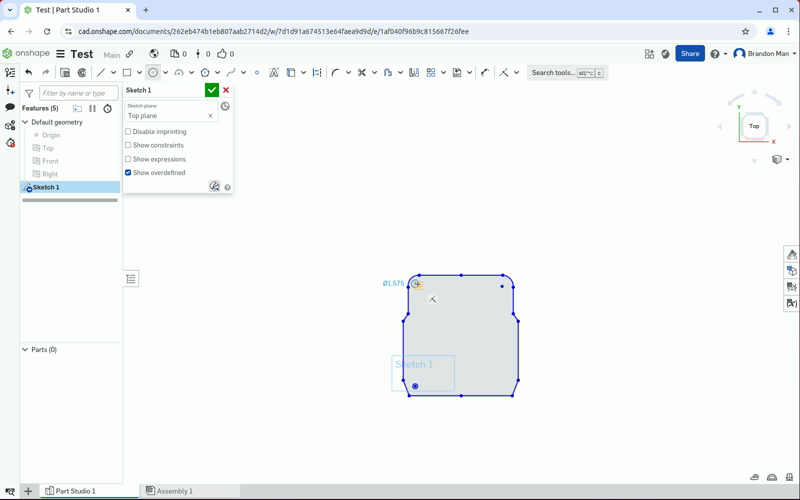
scroll(6)
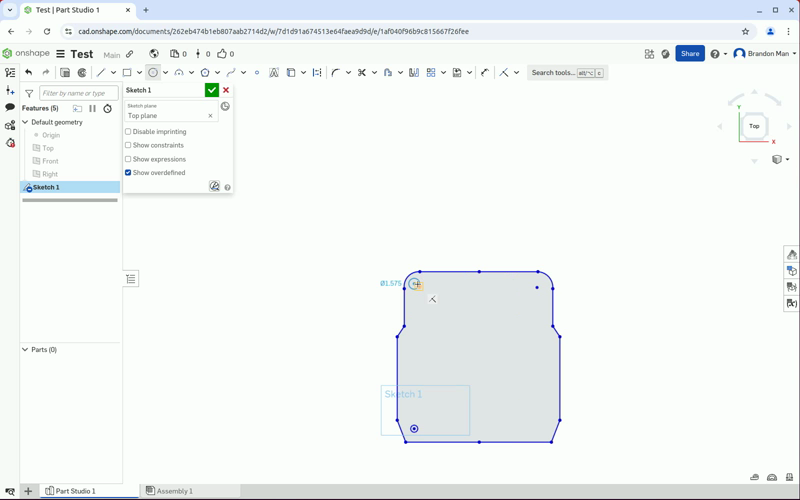
scroll(6)
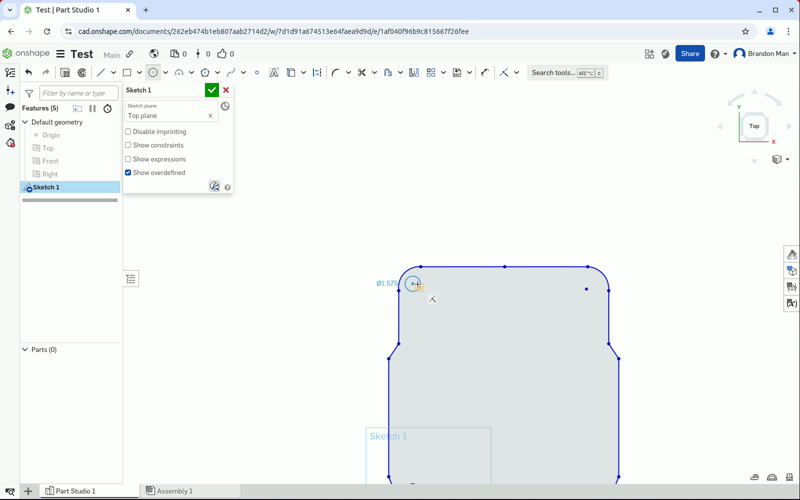
scroll(6)
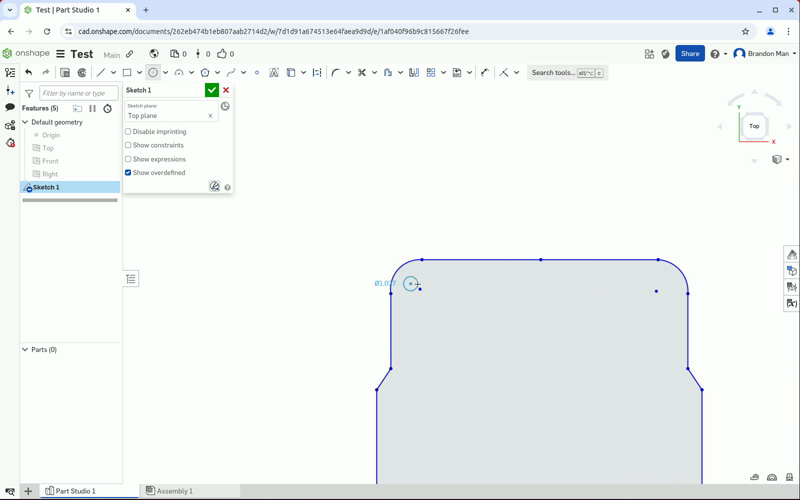
scroll(6)
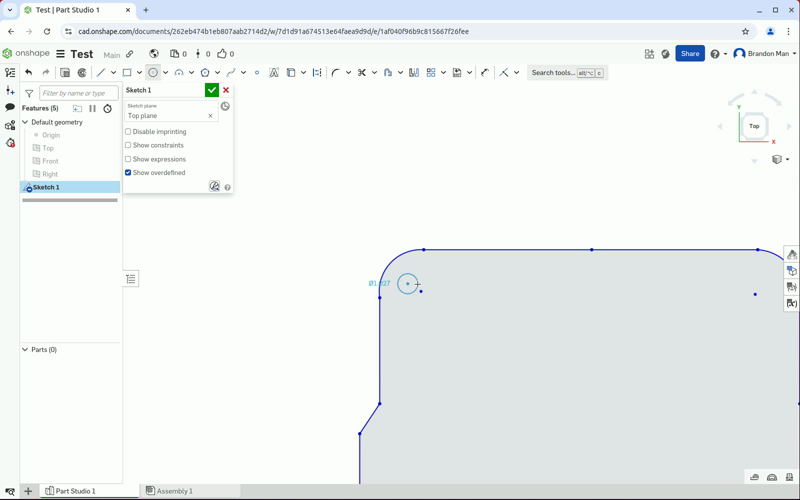
scroll(6)
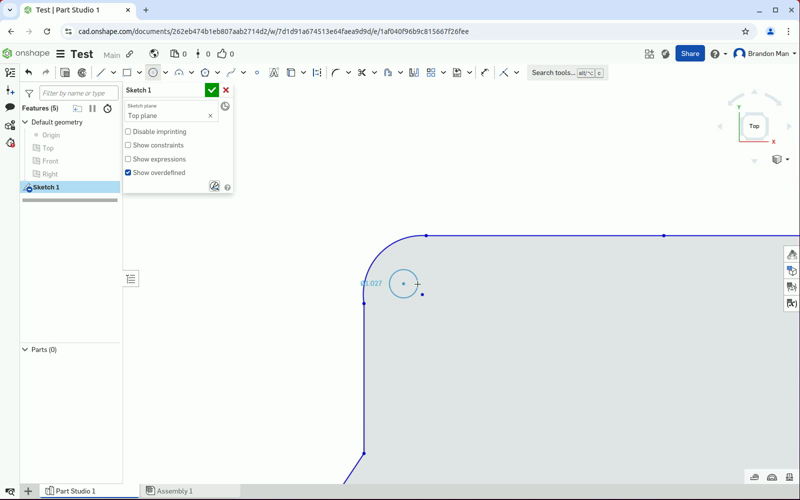
scroll(6)
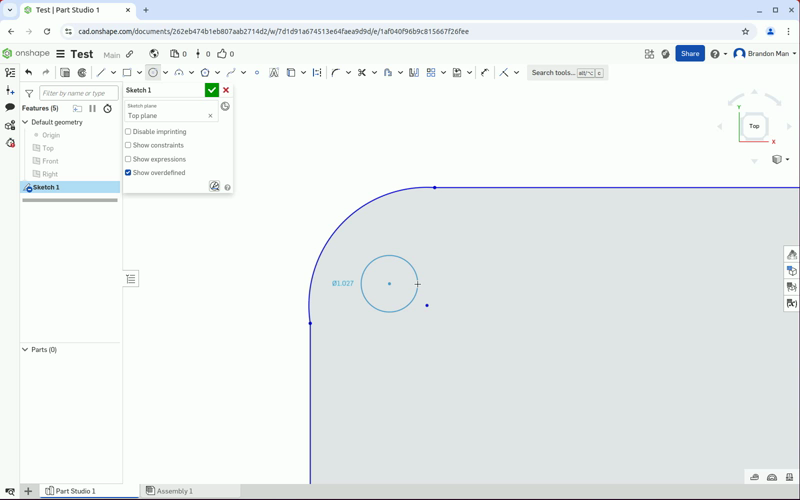
click(417, 283)
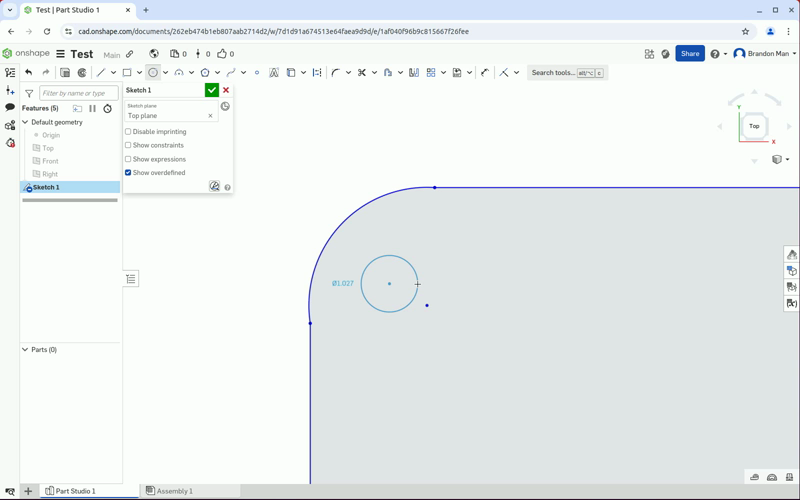
scroll(-6)
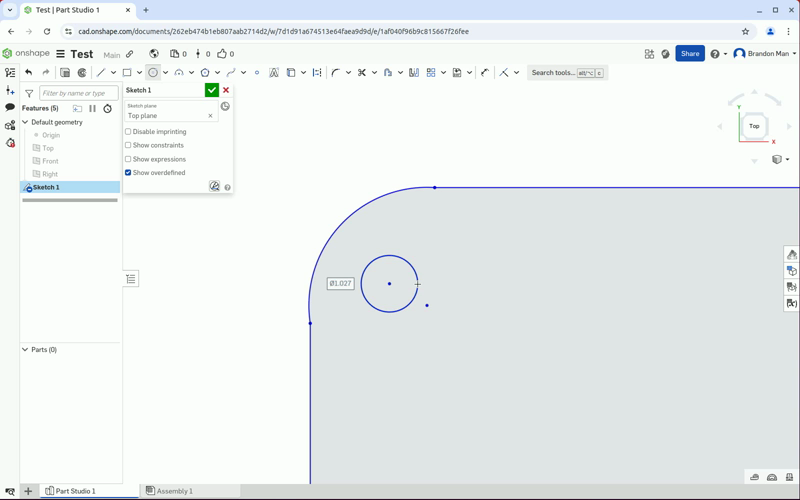
scroll(-6)
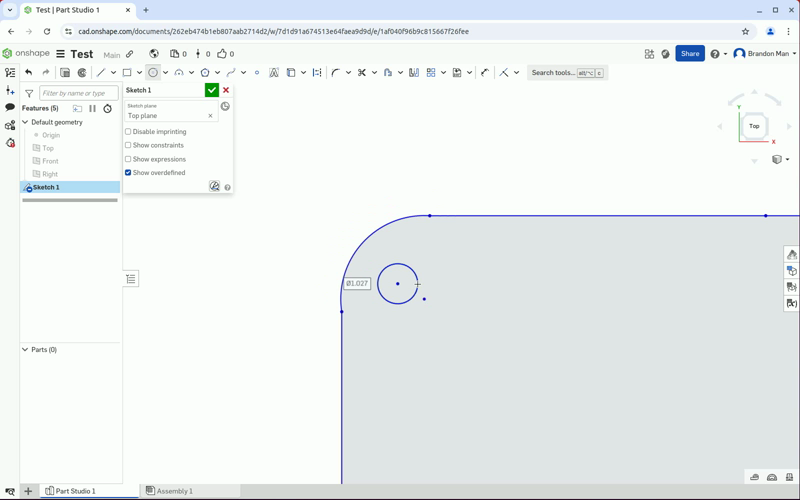
scroll(-6)
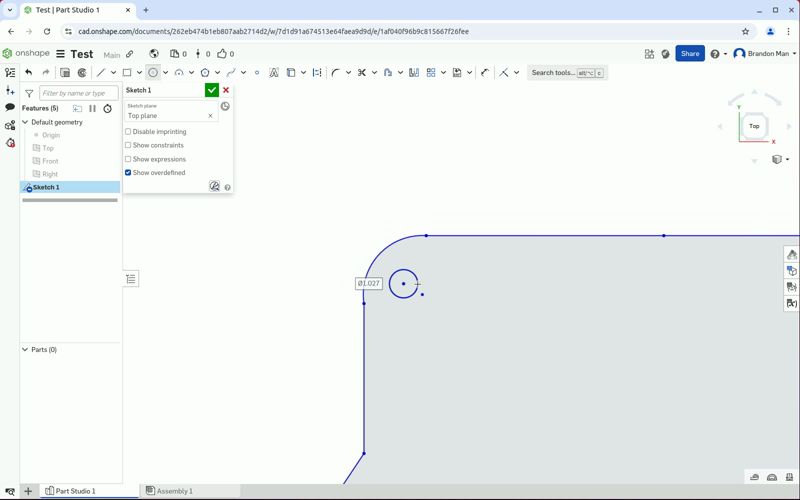
scroll(-6)
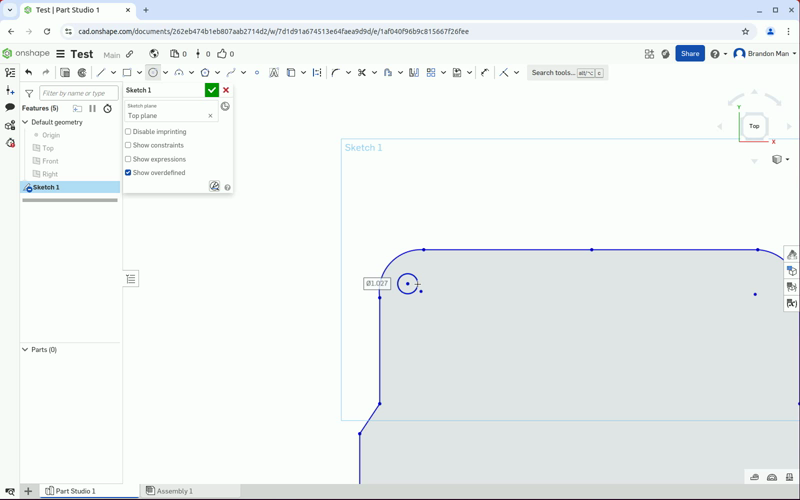
scroll(-6)
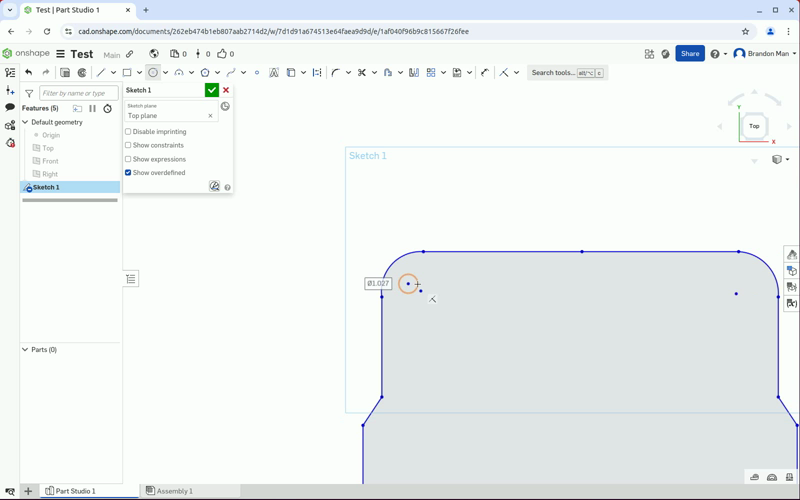
scroll(-6)
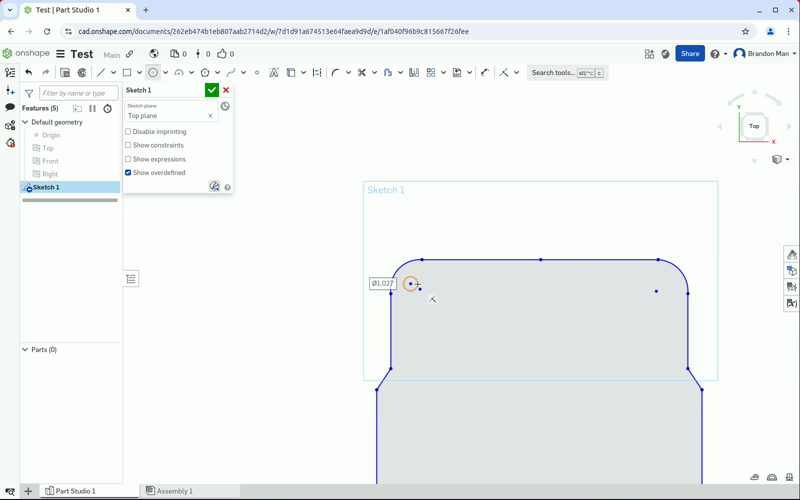
scroll(-6)
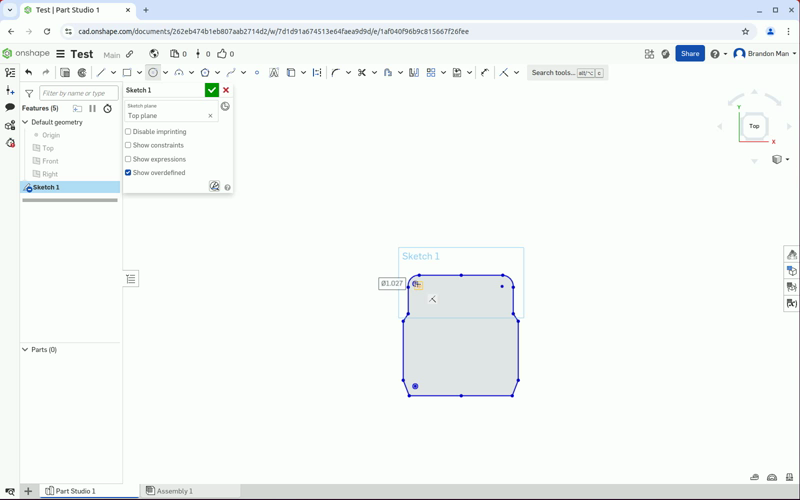
key(esc)
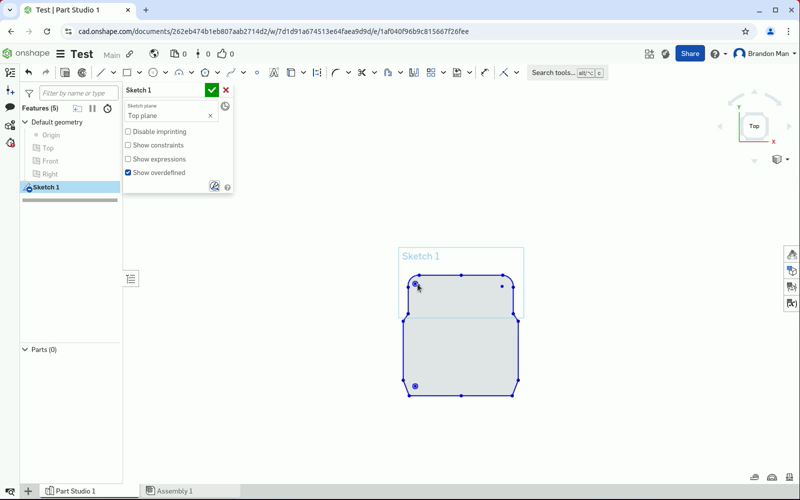
key(l)
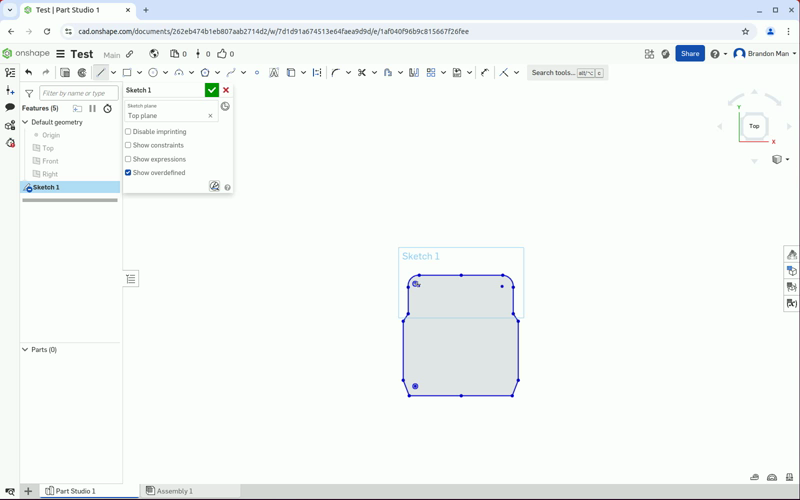
key_down(shift)
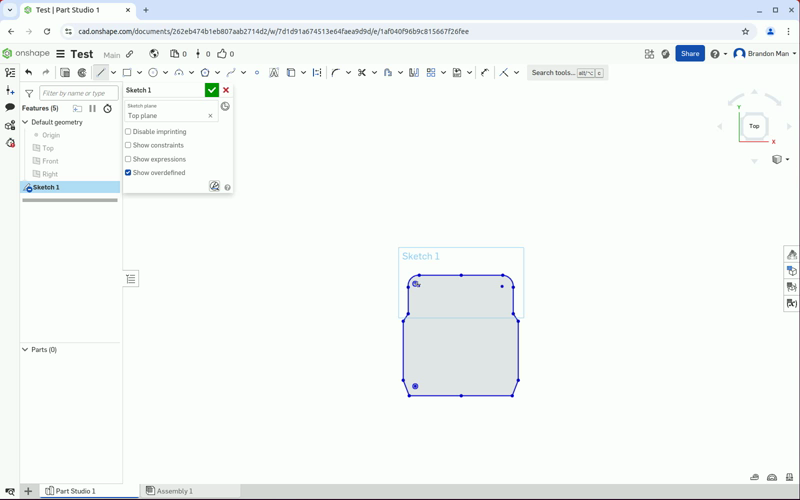
mouse_move(454, 390)
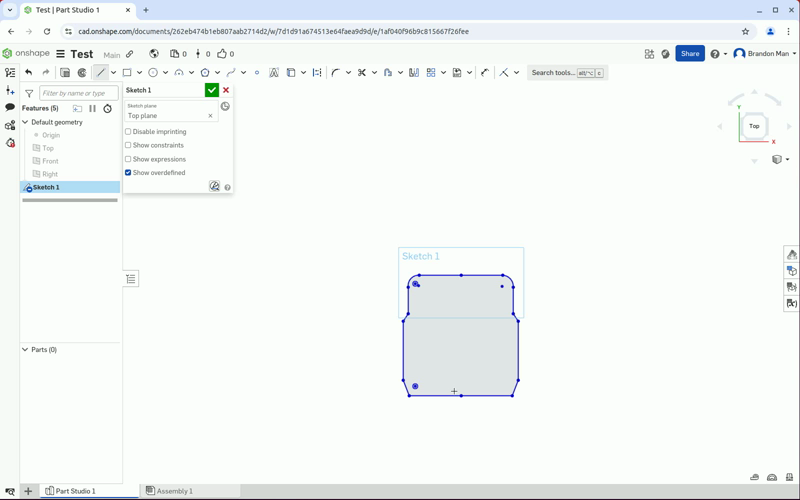
click(454, 390)
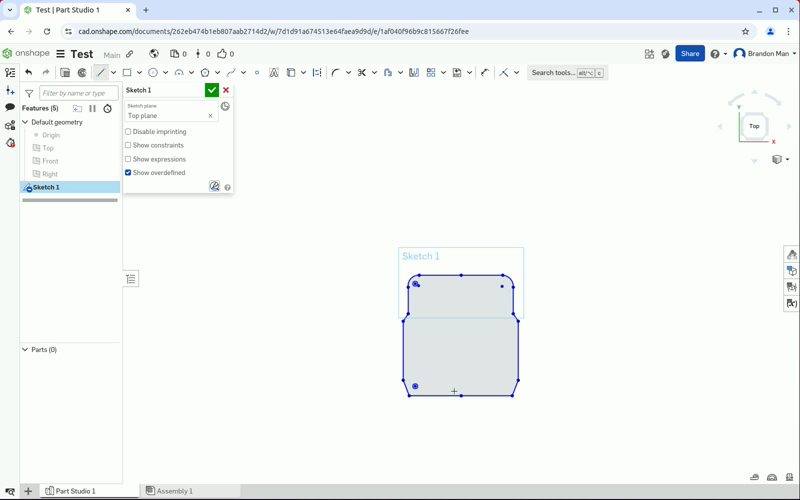
key_up(shift)
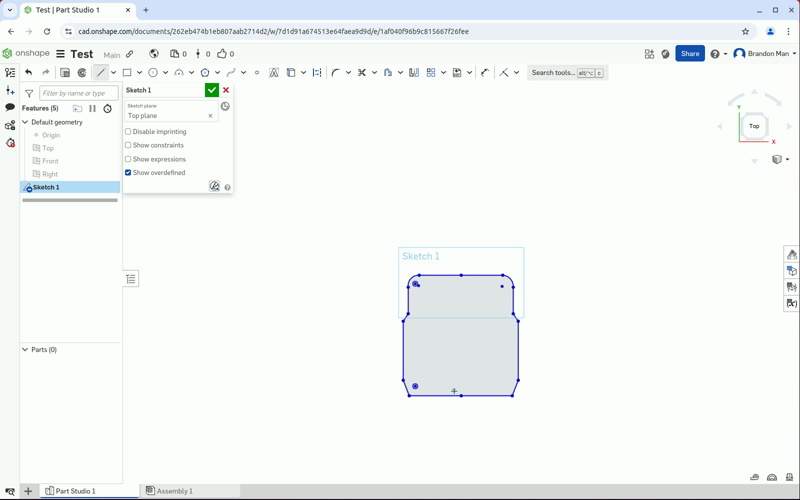
key_down(shift)
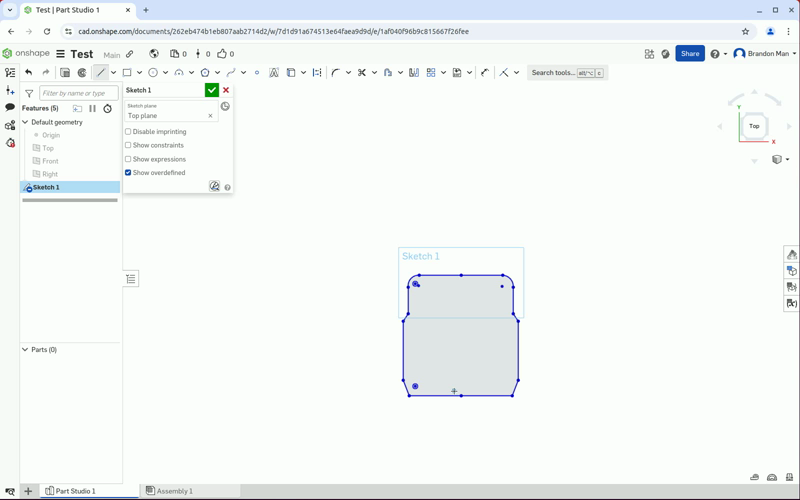
mouse_move(484, 390)
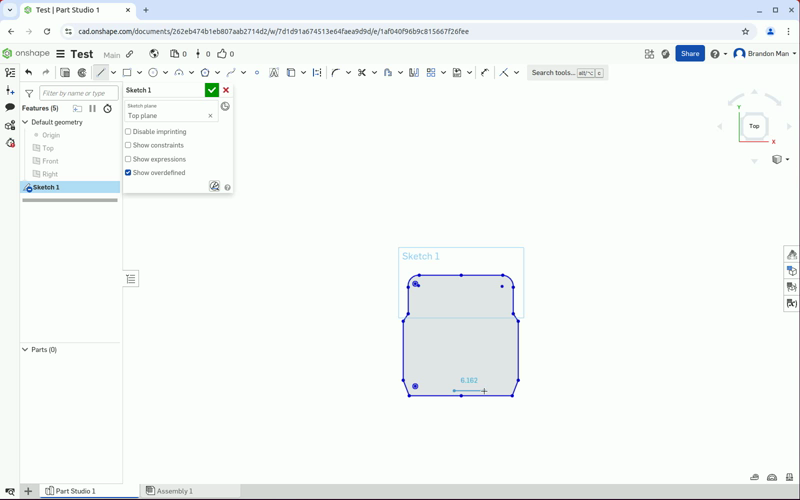
mouse_move(461, 390)
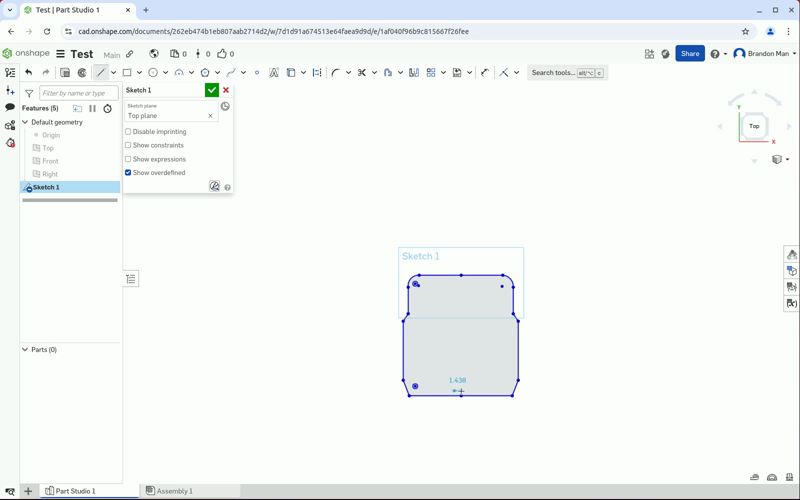
scroll(6)
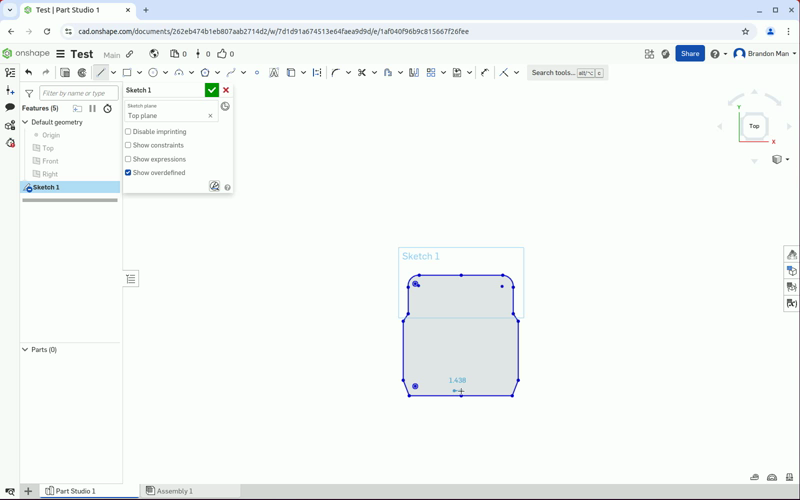
scroll(6)
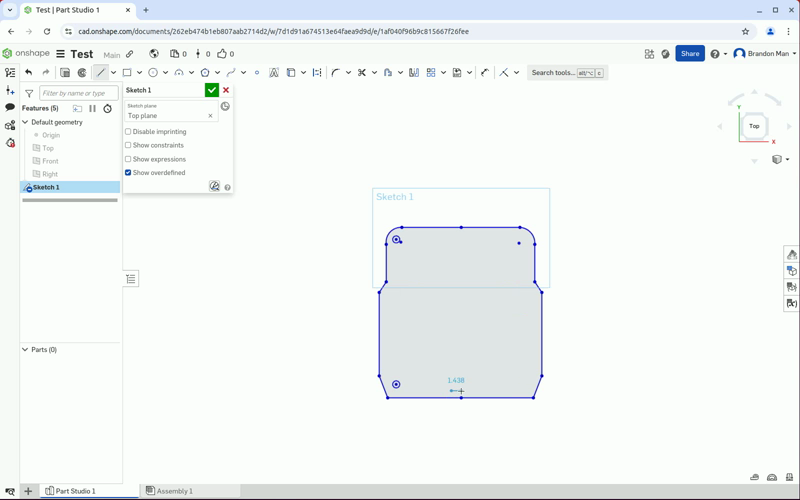
scroll(6)
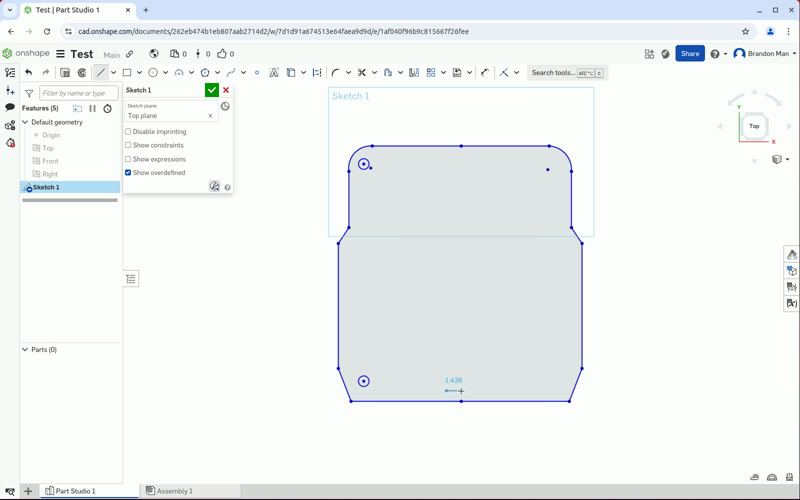
scroll(6)
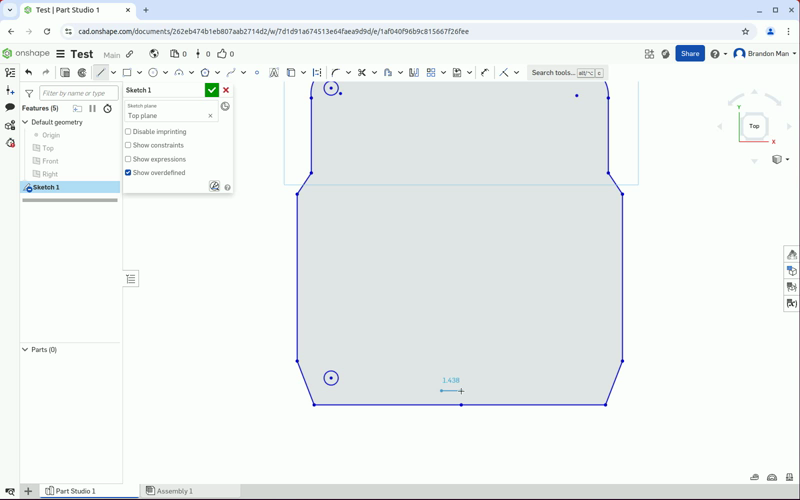
scroll(6)
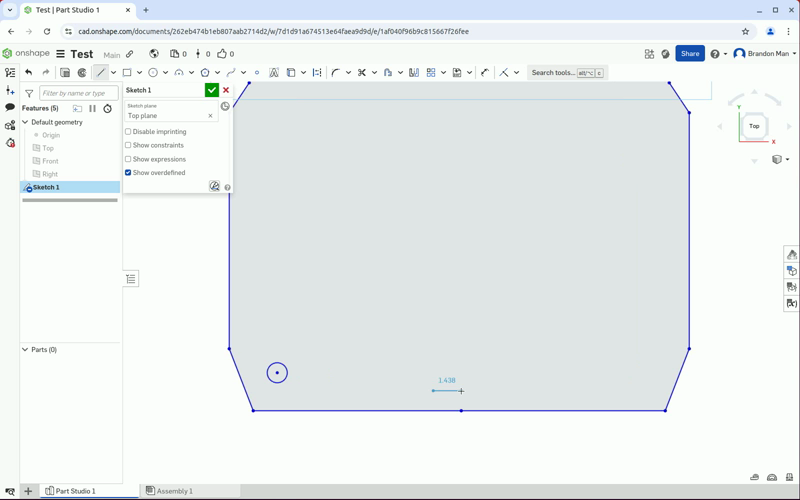
scroll(6)
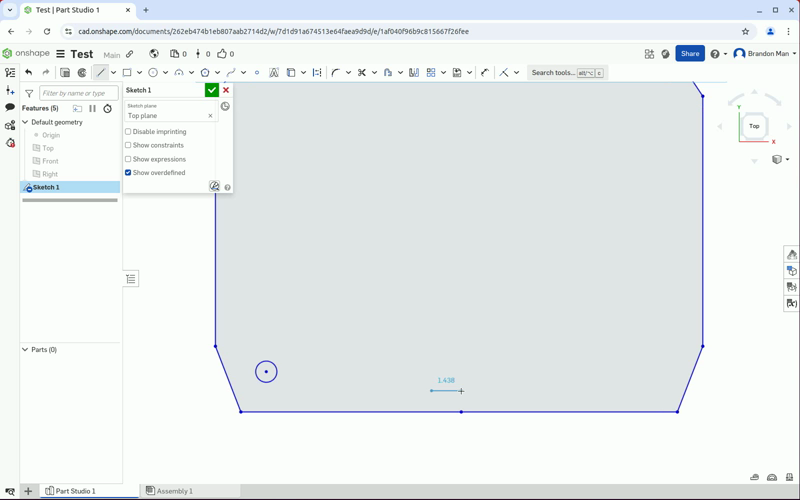
scroll(6)
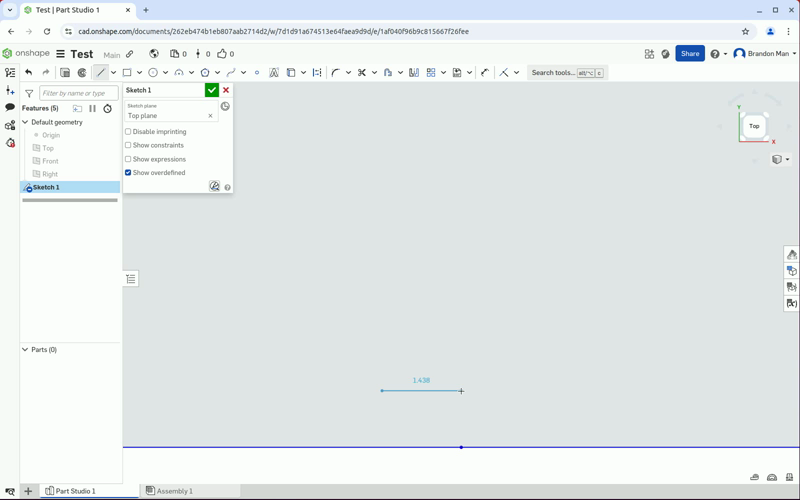
click(461, 390)
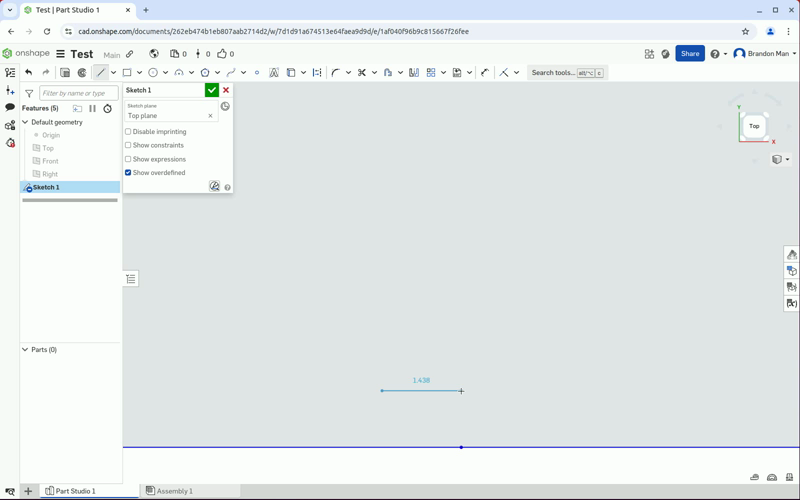
scroll(-6)
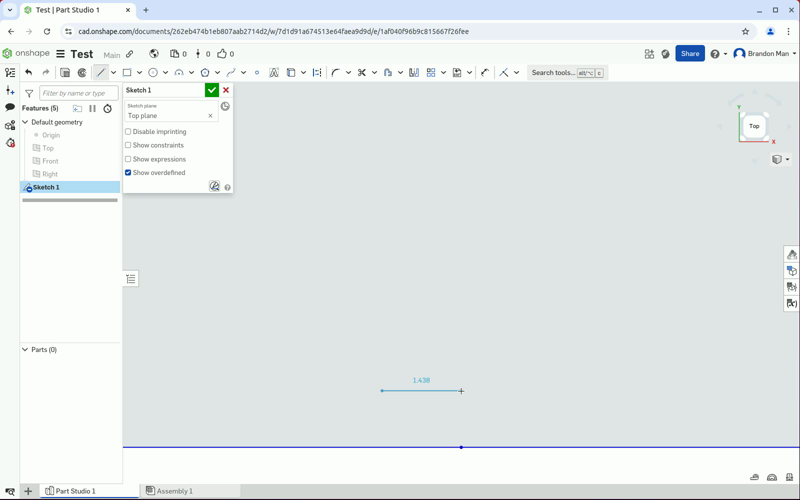
scroll(-6)
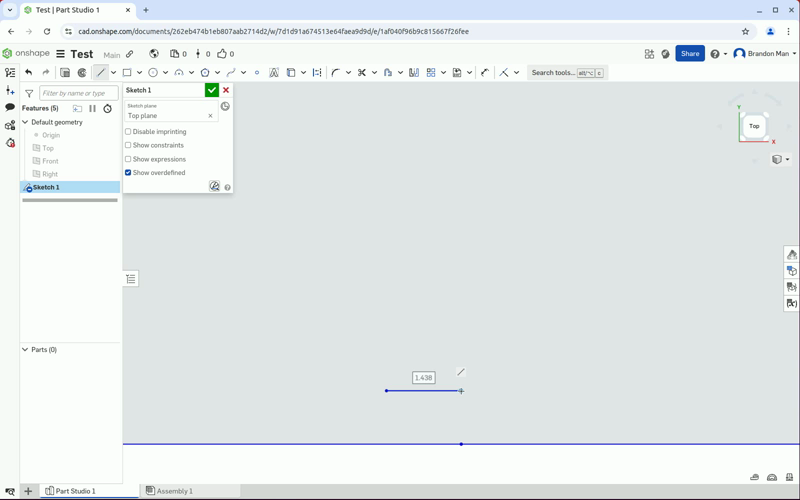
scroll(-6)
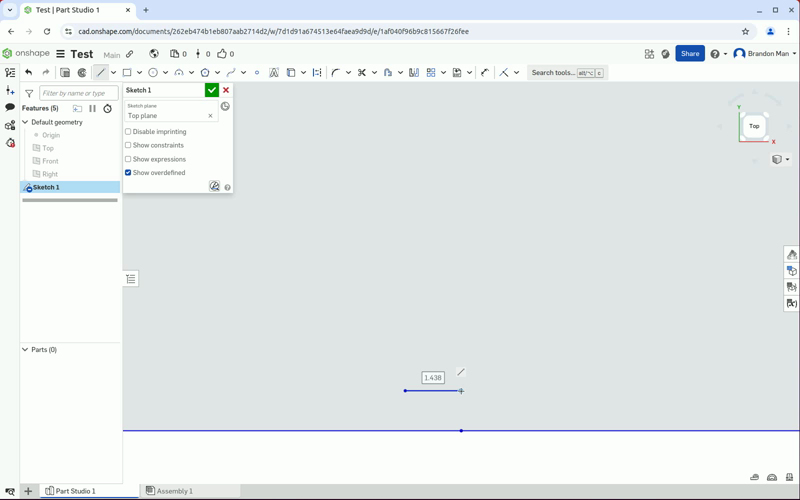
scroll(-6)
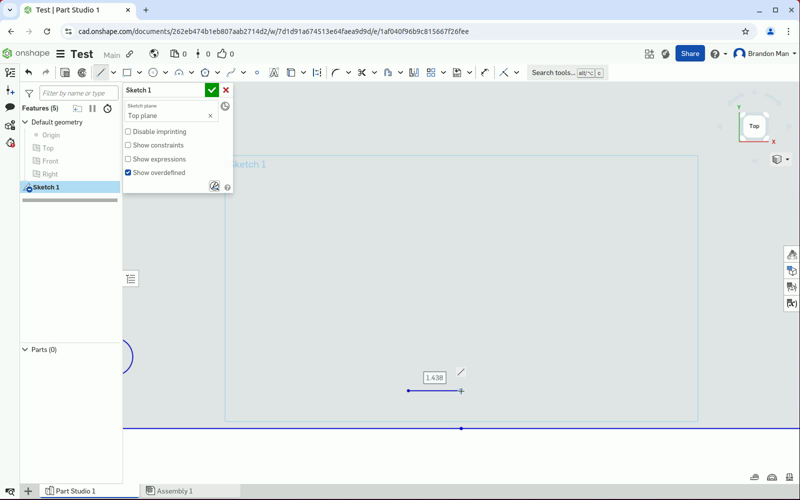
scroll(-6)
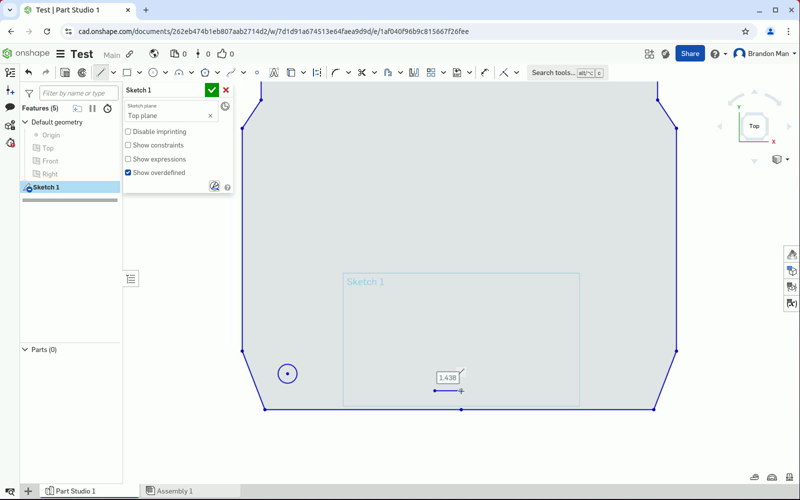
scroll(-6)
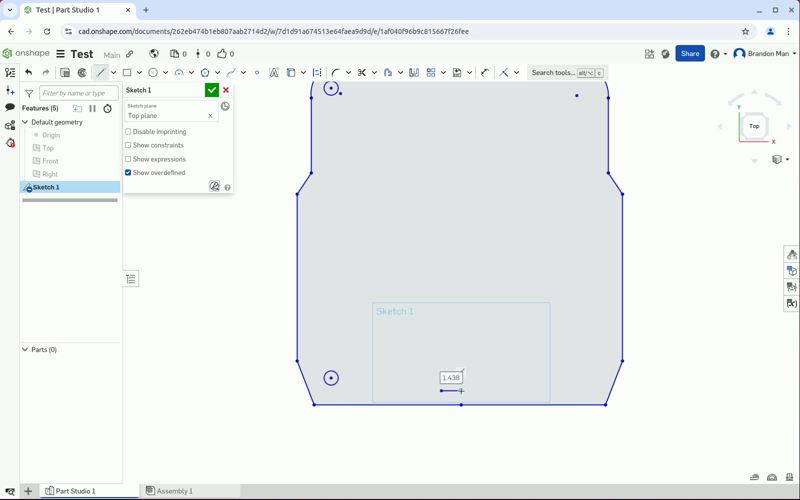
scroll(-6)
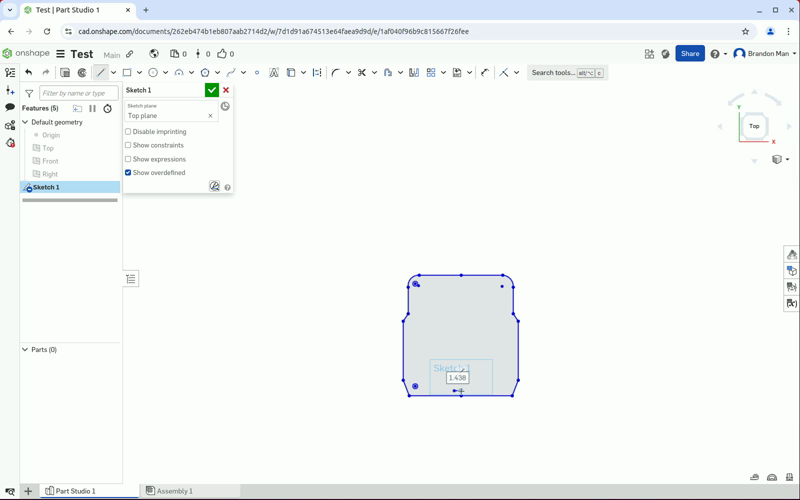
key_up(shift)
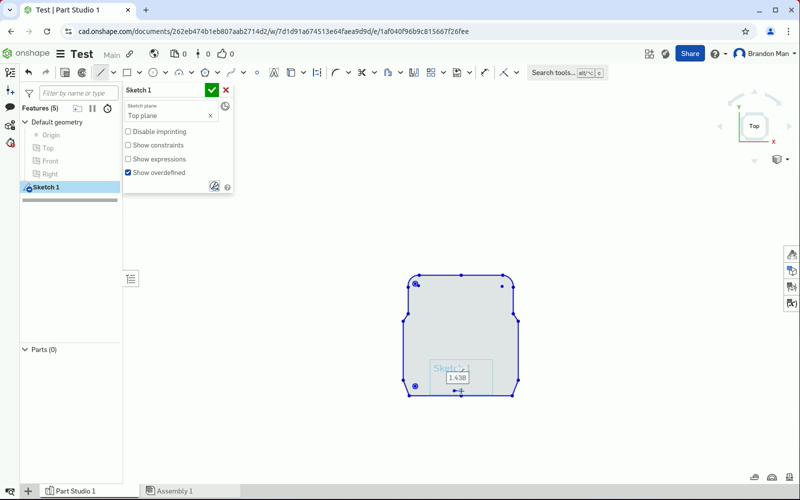
key_down(shift)
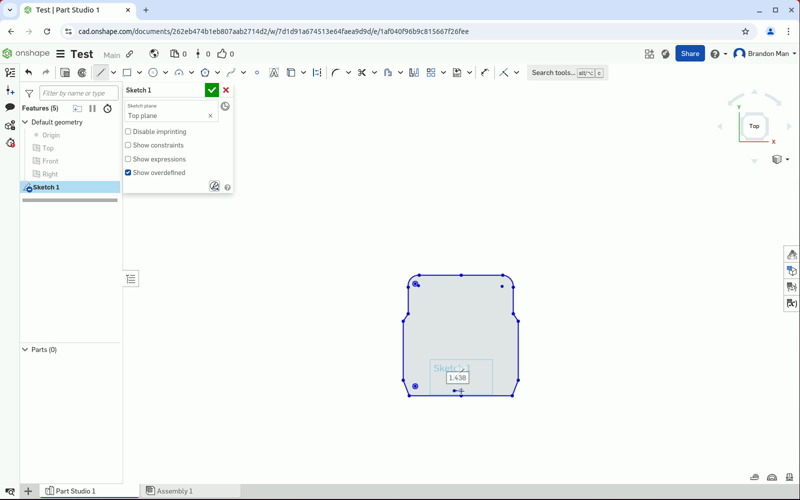
mouse_move(491, 390)
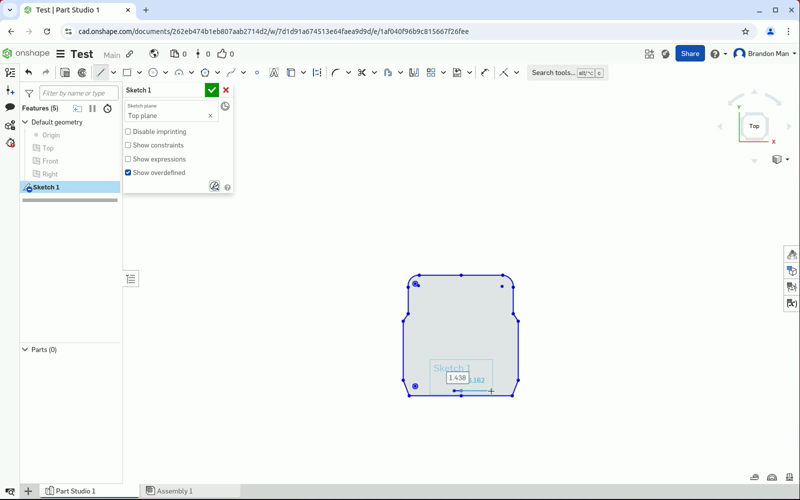
mouse_move(463, 390)
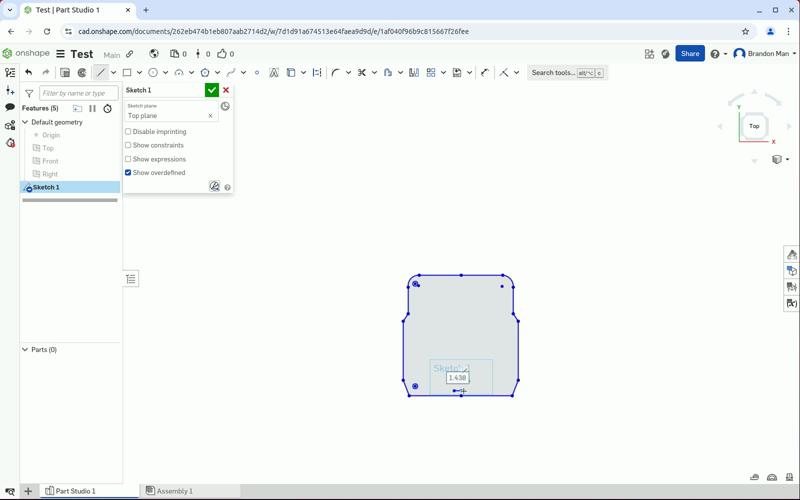
scroll(6)
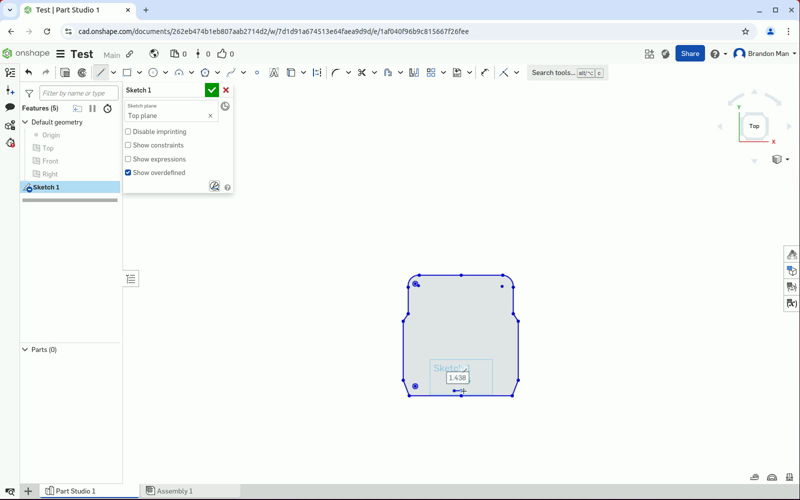
scroll(6)
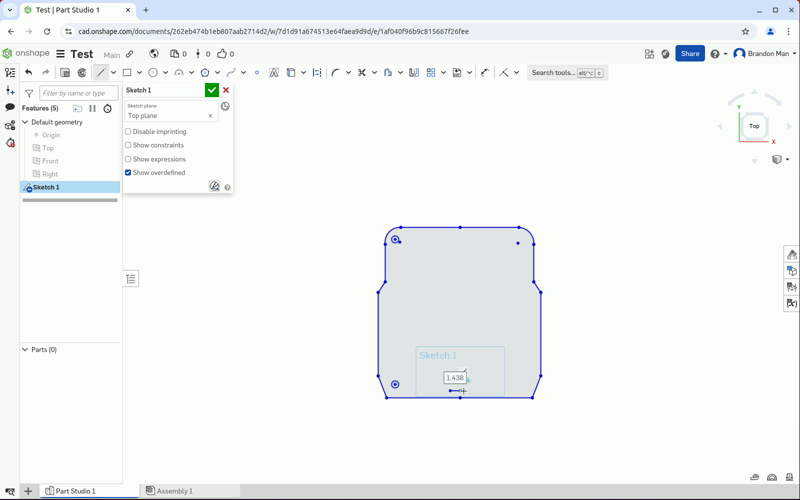
scroll(6)
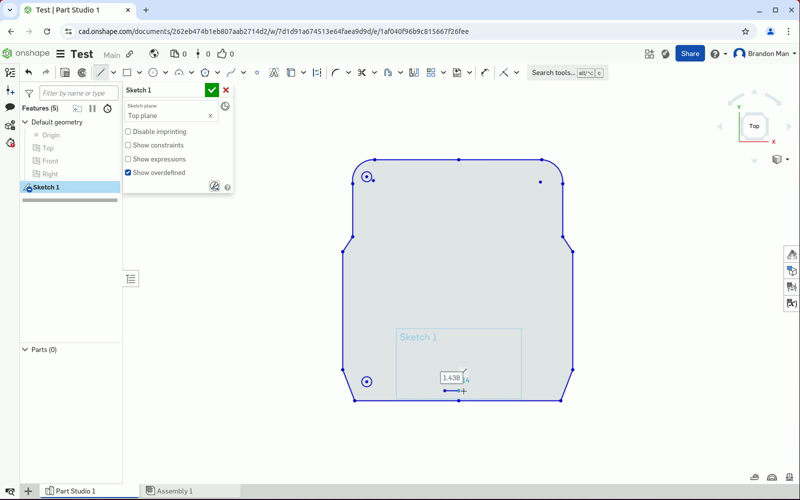
scroll(6)
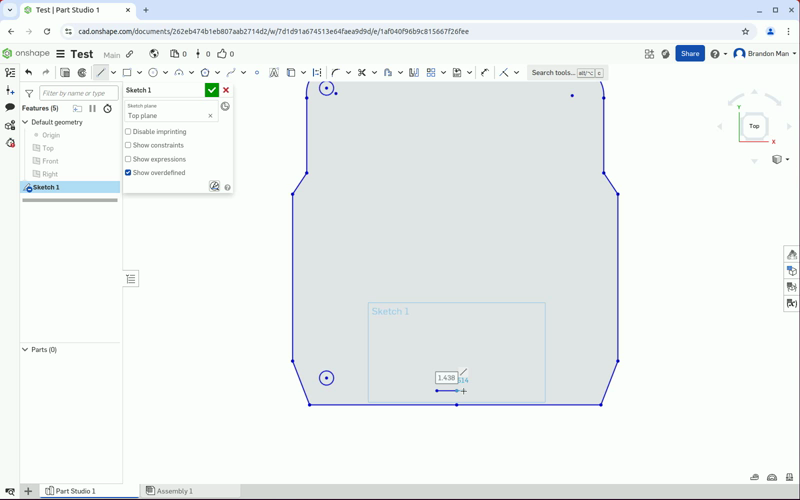
scroll(6)
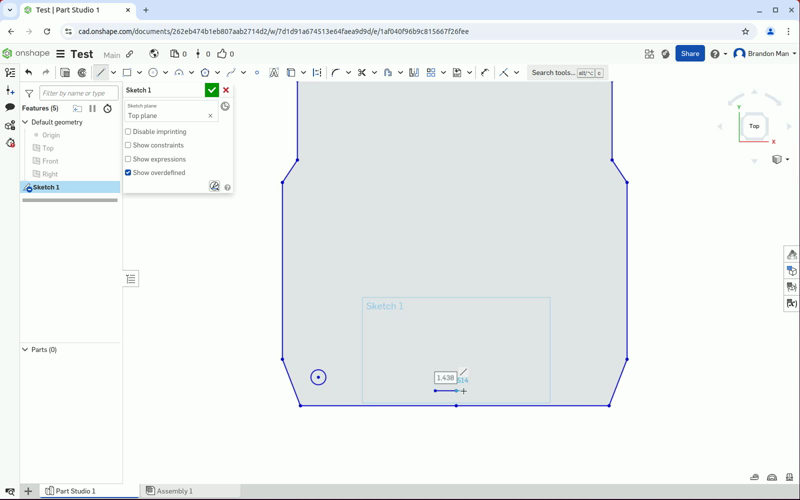
scroll(6)
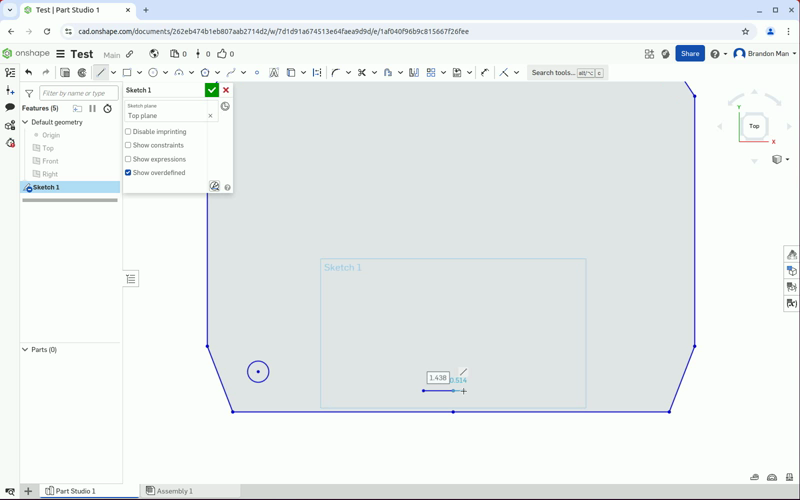
scroll(6)
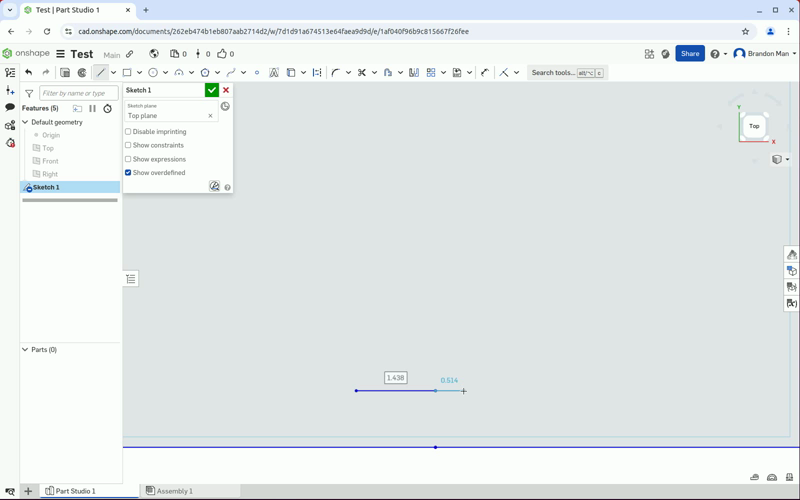
click(463, 390)
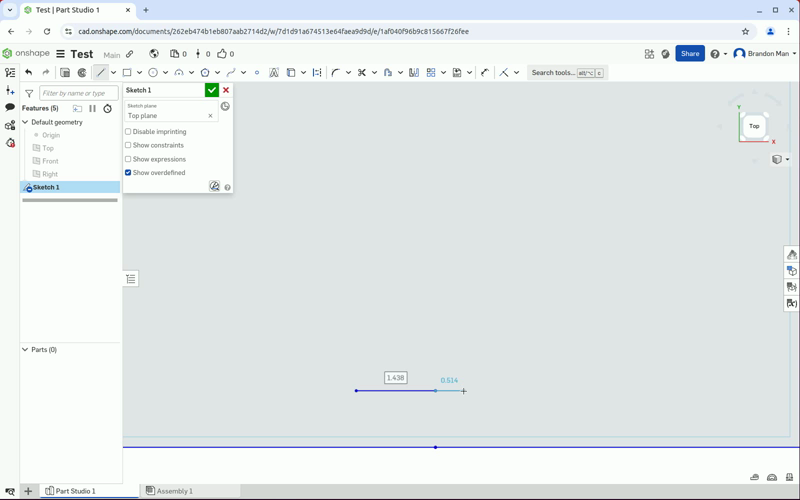
scroll(-6)
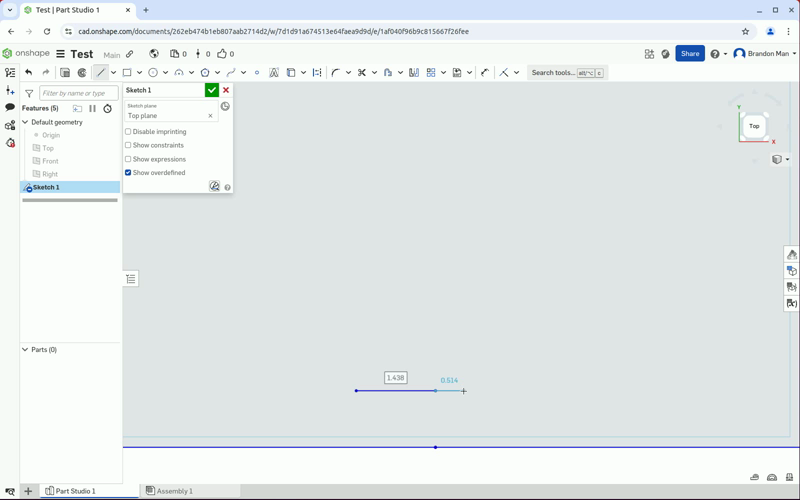
scroll(-6)
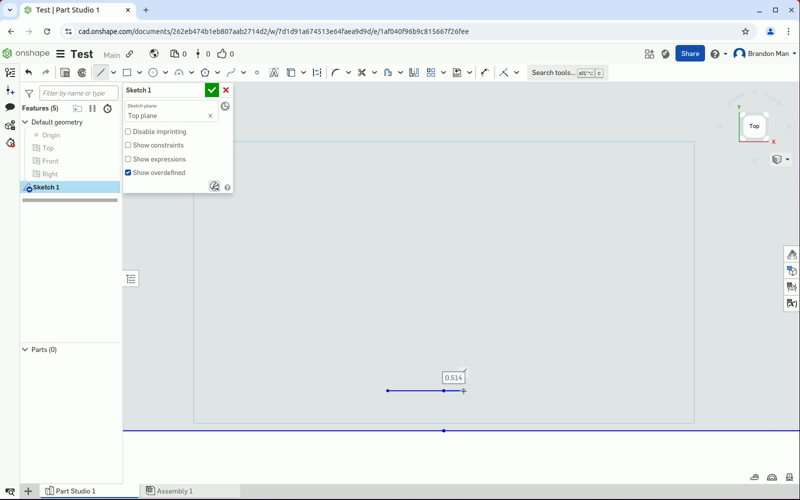
scroll(-6)
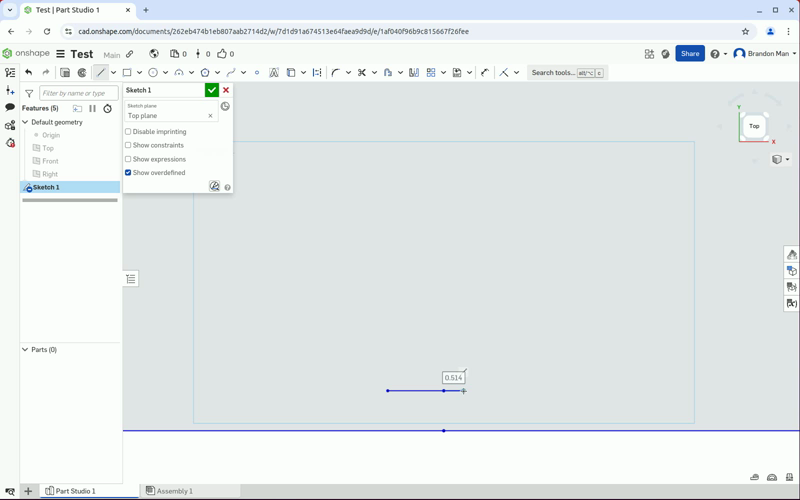
scroll(-6)
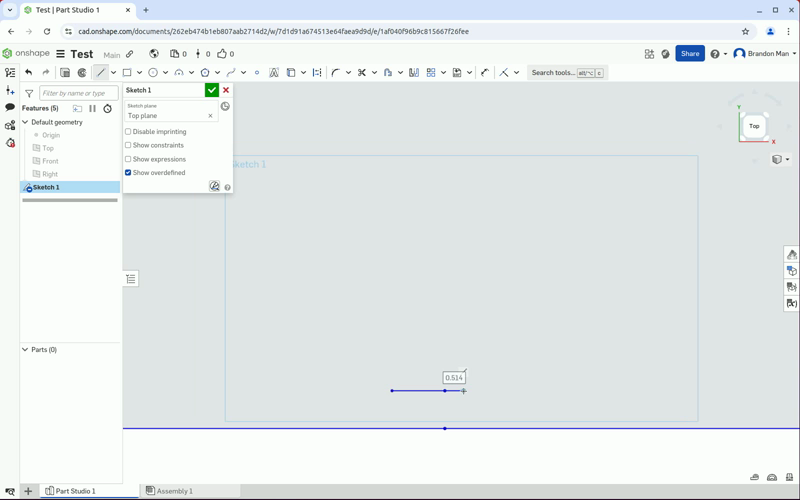
scroll(-6)
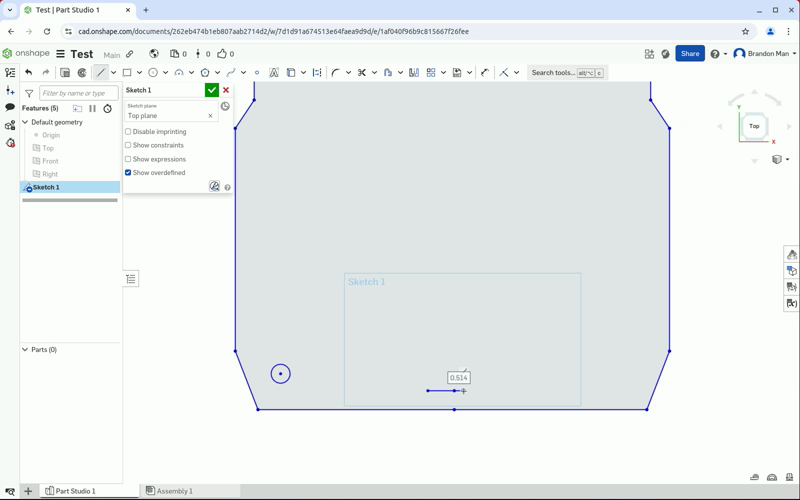
scroll(-6)
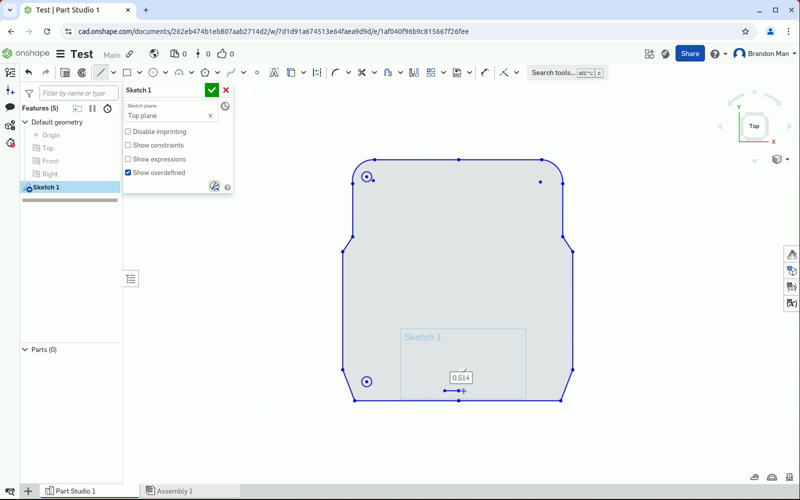
scroll(-6)
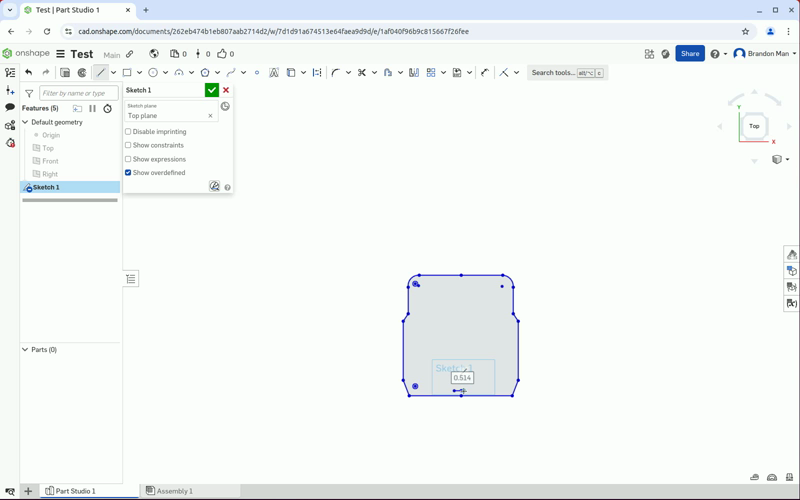
key_up(shift)
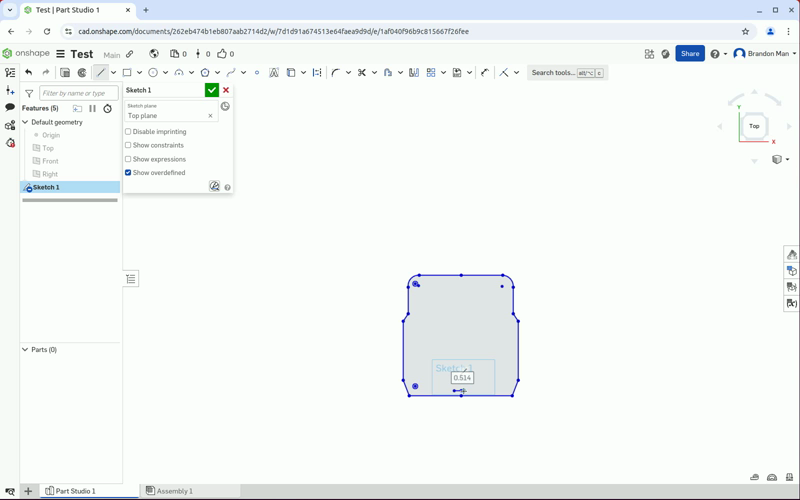
key_down(shift)
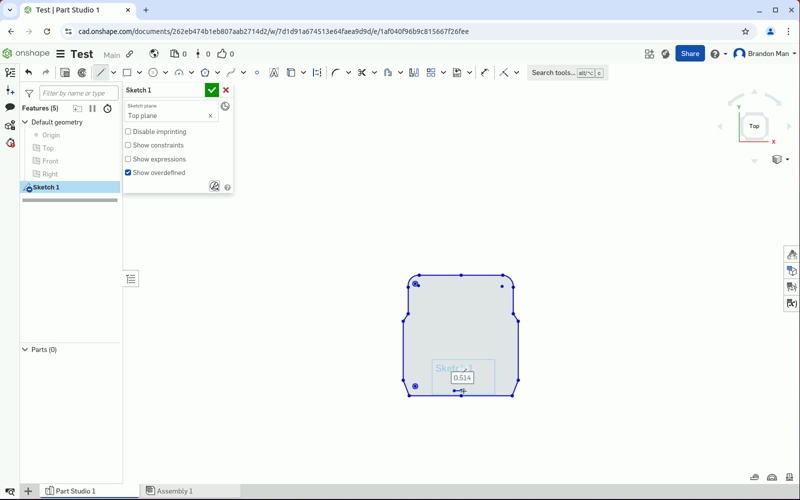
mouse_move(493, 390)
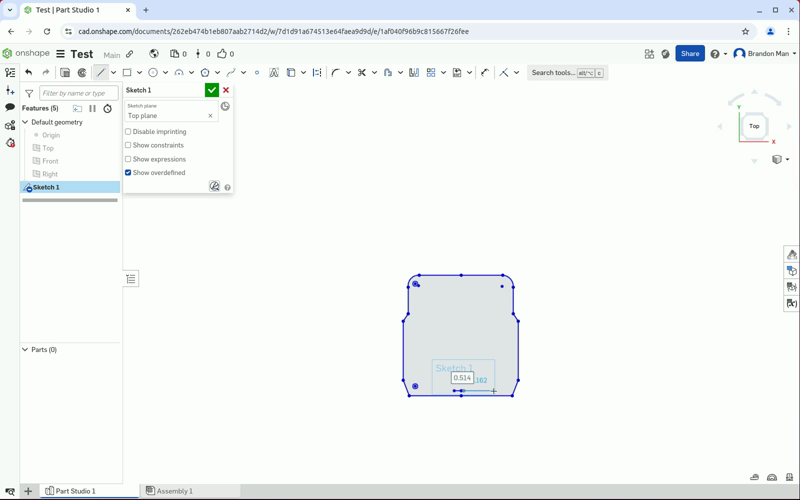
mouse_move(474, 390)
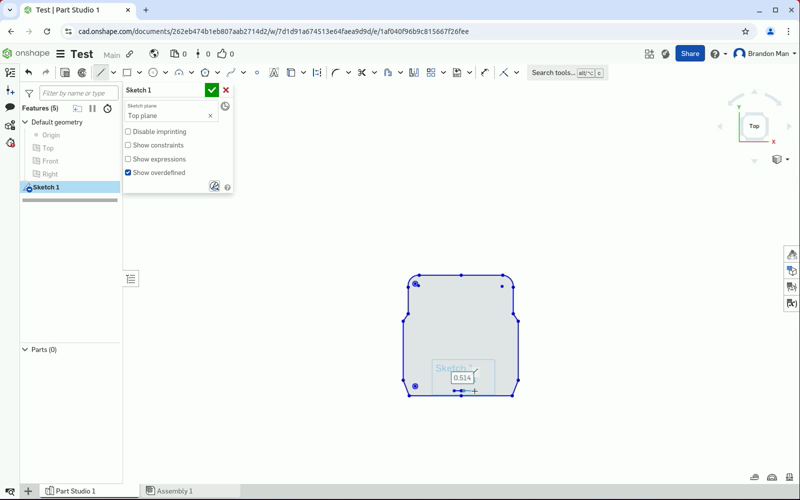
click(474, 390)
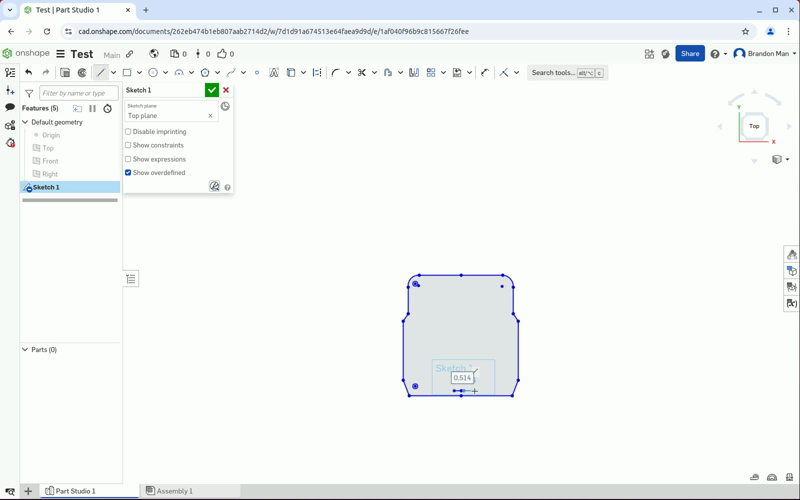
key_up(shift)
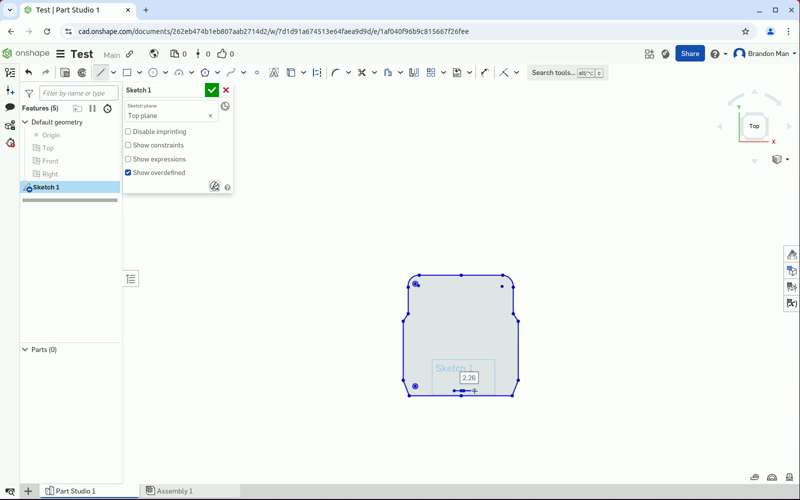
key_down(shift)
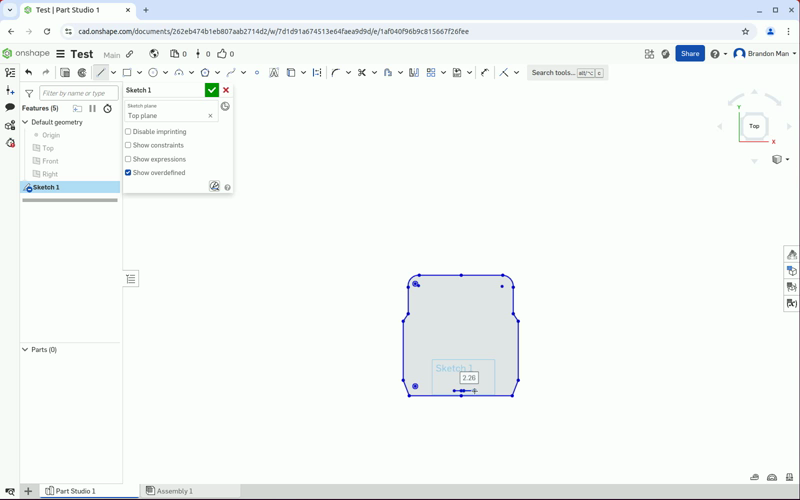
mouse_move(504, 390)
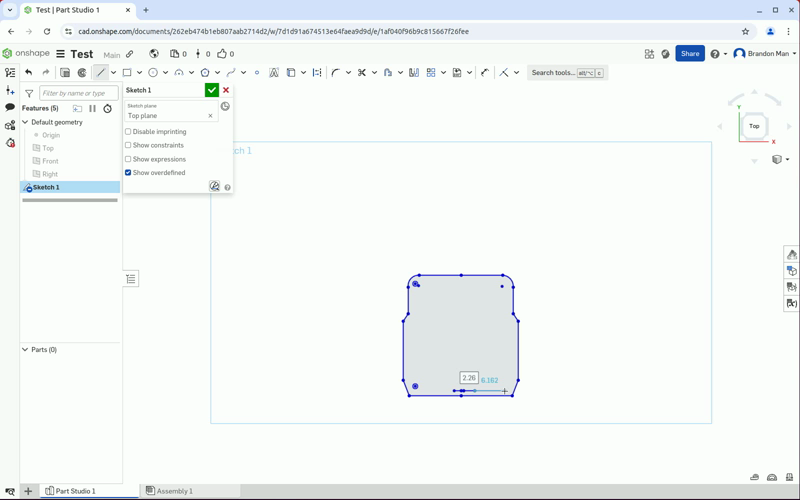
mouse_move(477, 390)
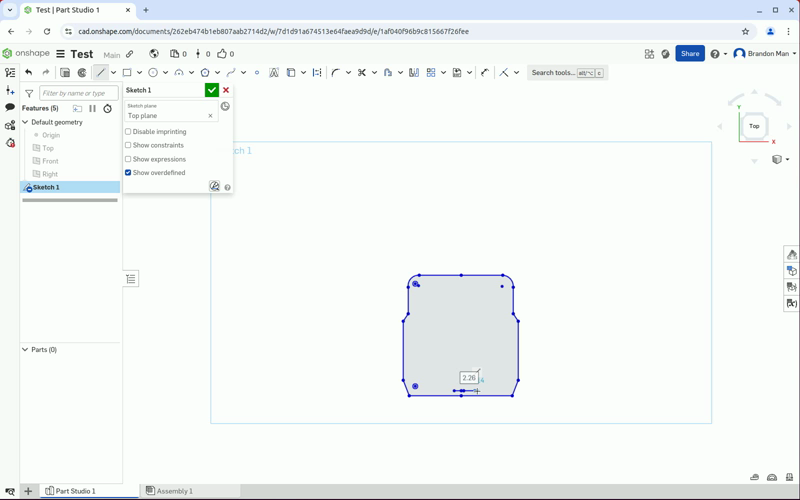
scroll(6)
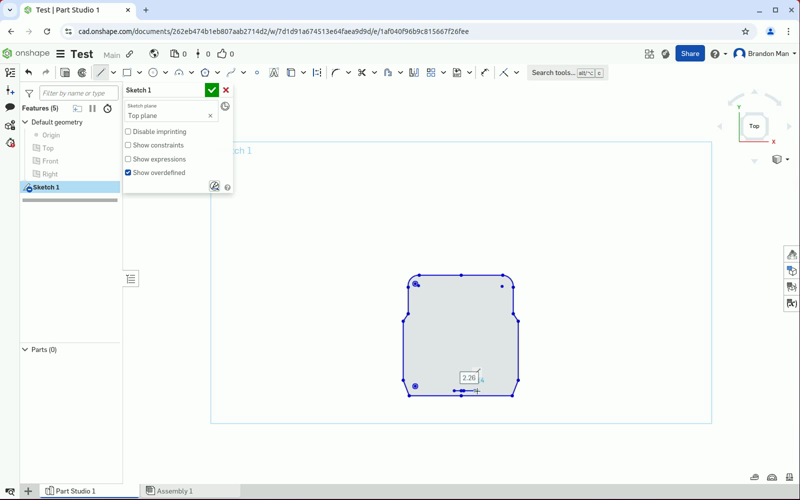
scroll(6)
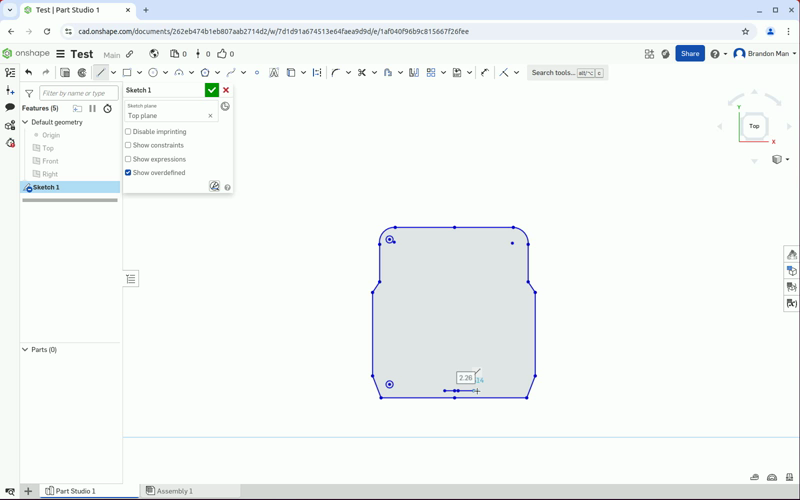
scroll(6)
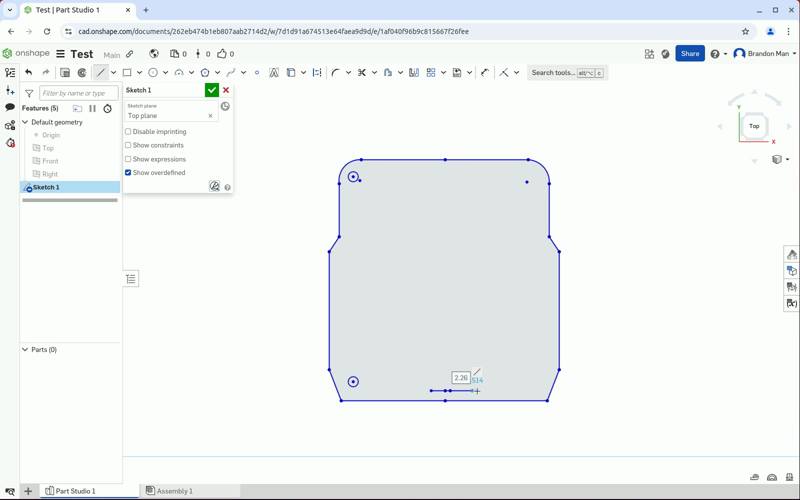
scroll(6)
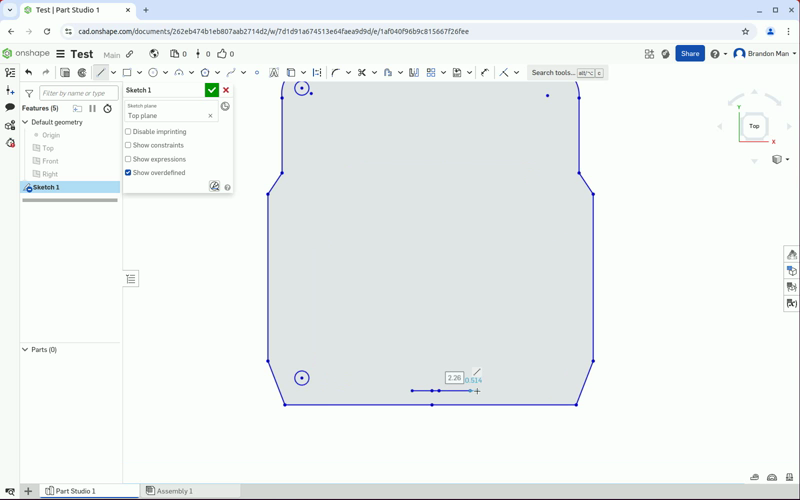
scroll(6)
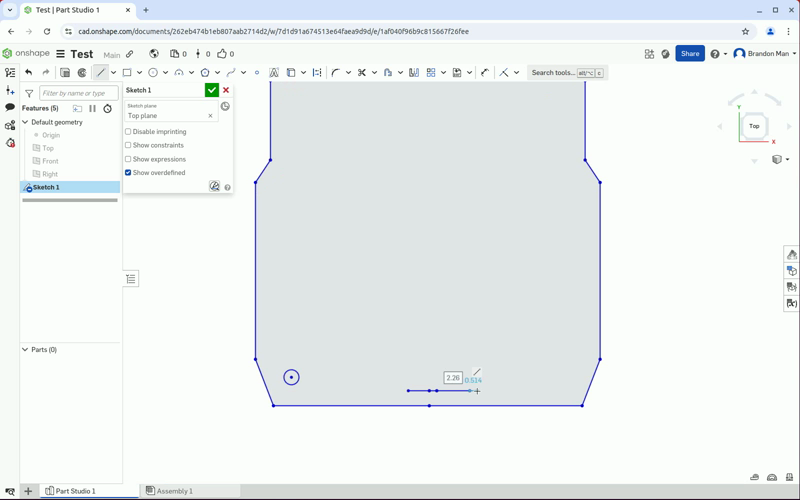
scroll(6)
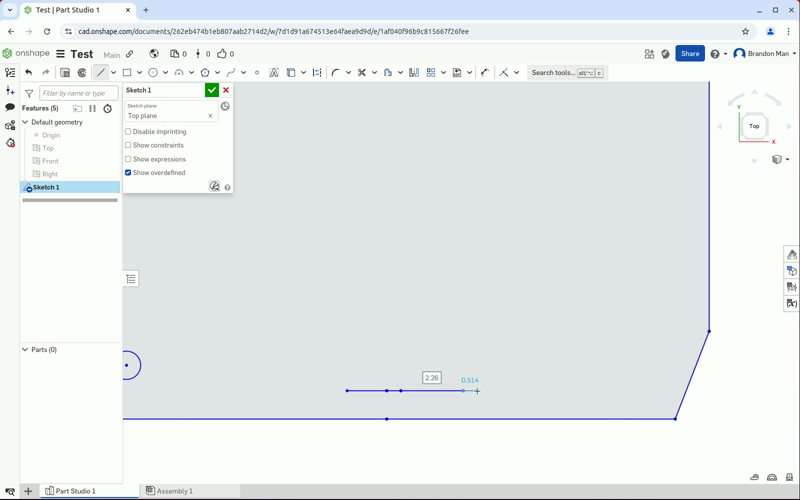
scroll(6)
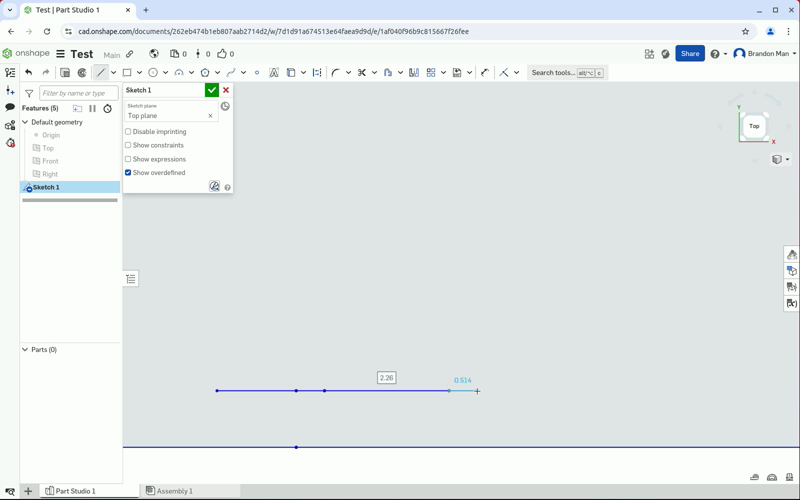
click(477, 390)
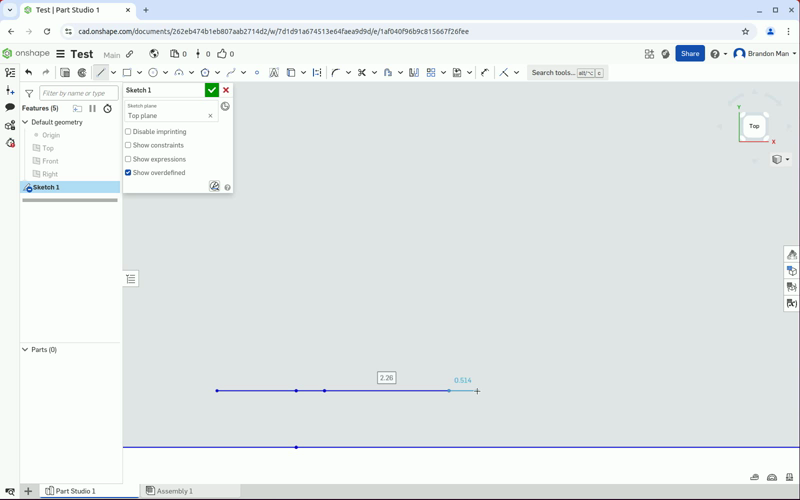
scroll(-6)
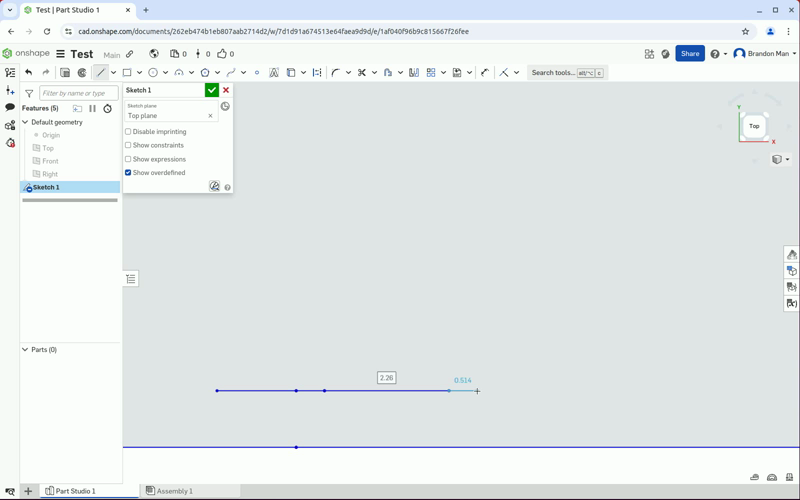
scroll(-6)
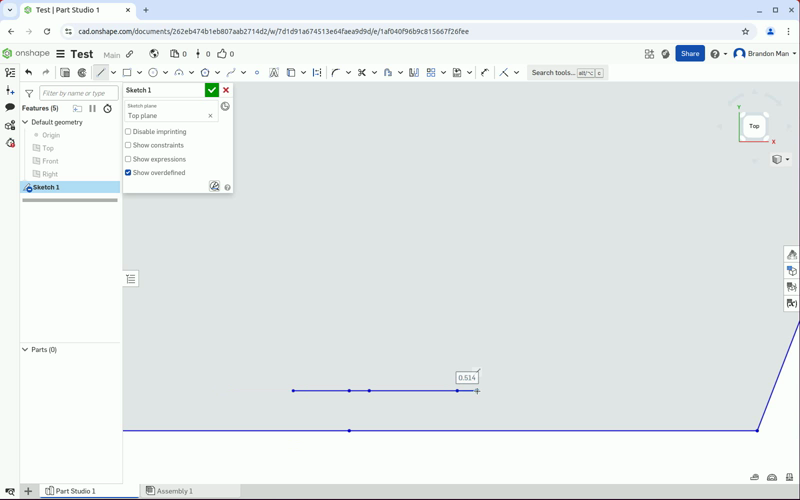
scroll(-6)
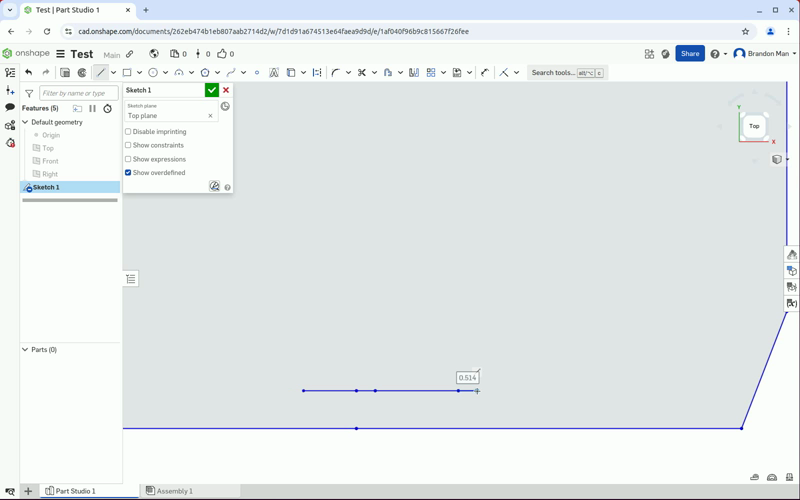
scroll(-6)
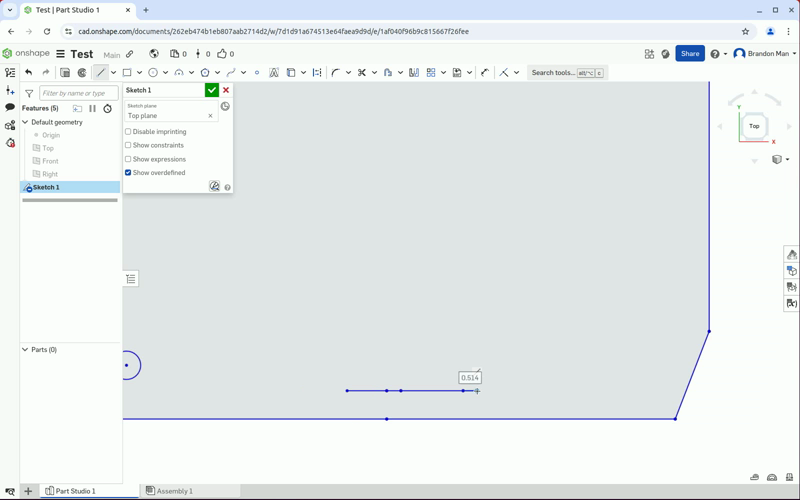
scroll(-6)
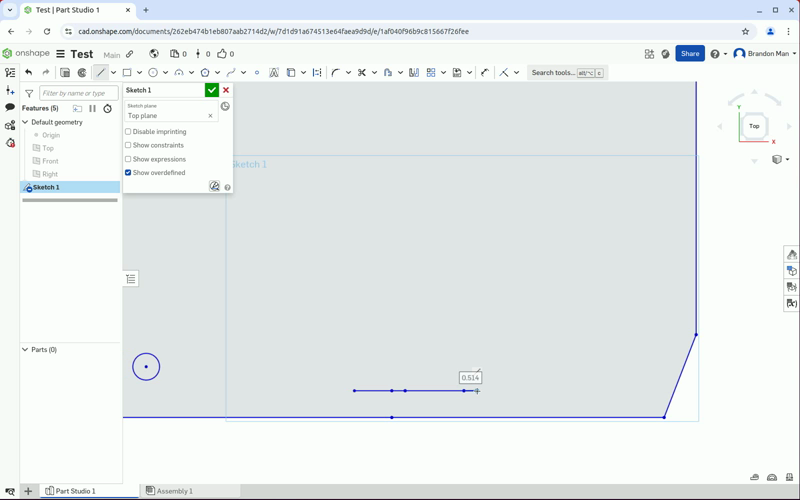
scroll(-6)
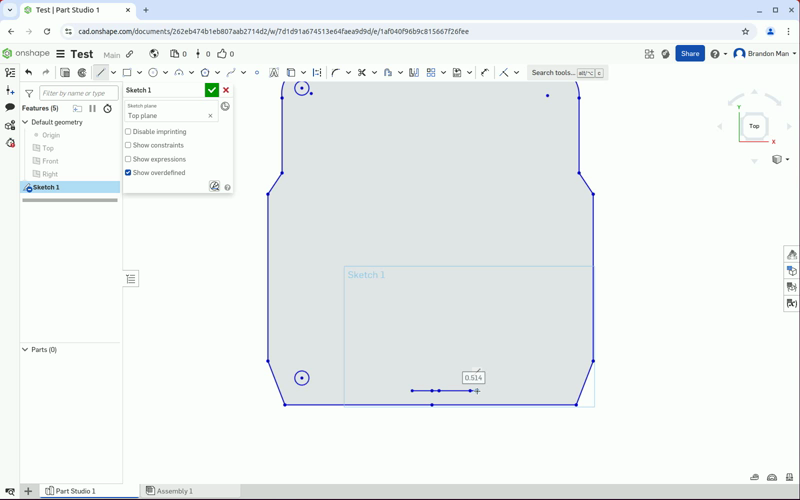
scroll(-6)
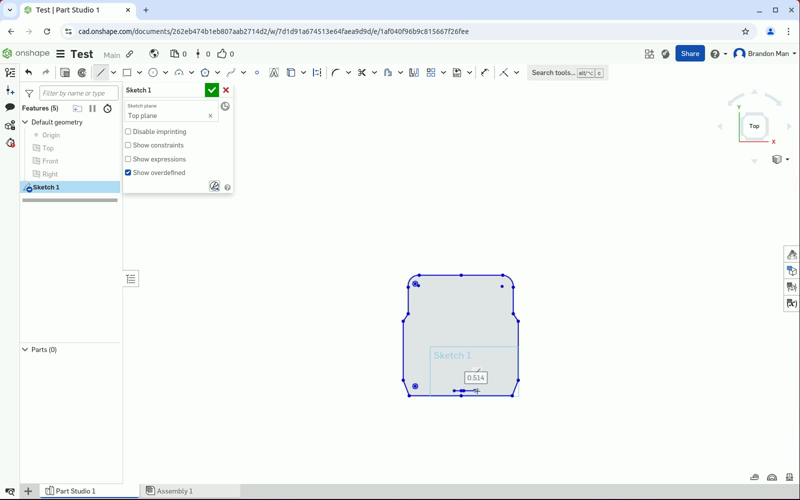
key_up(shift)
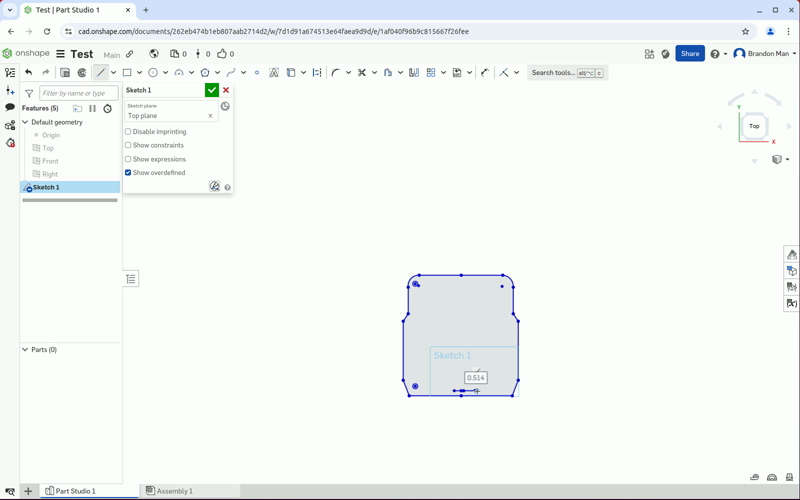
key_down(shift)
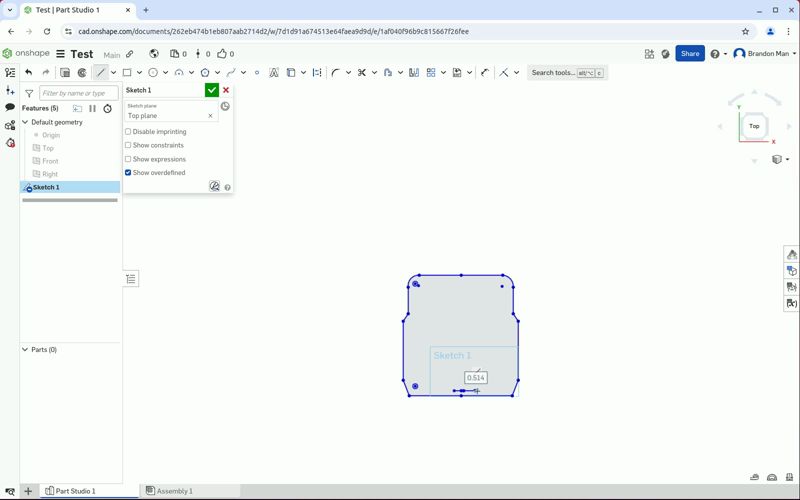
mouse_move(507, 390)
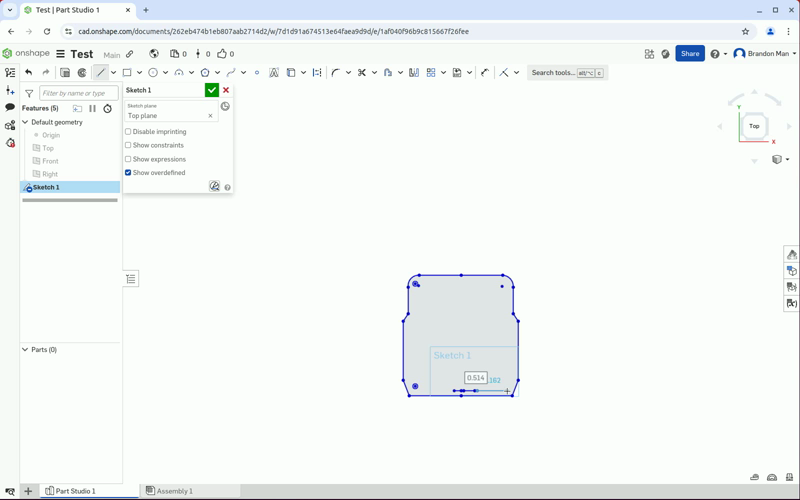
mouse_move(483, 390)
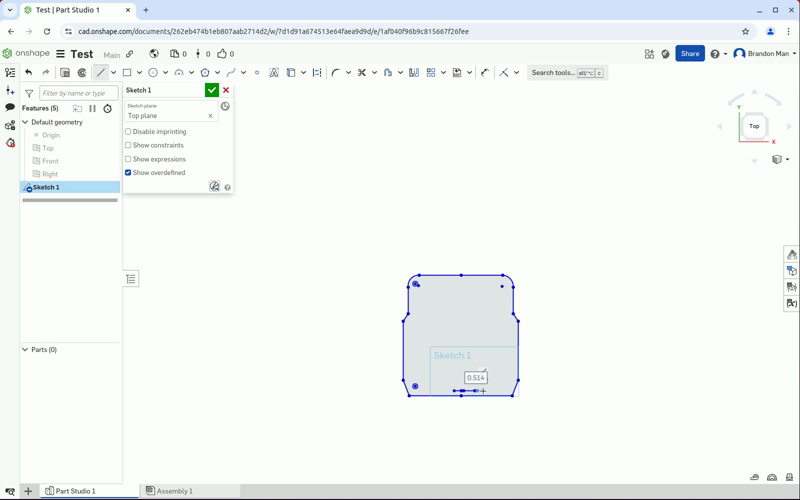
scroll(6)
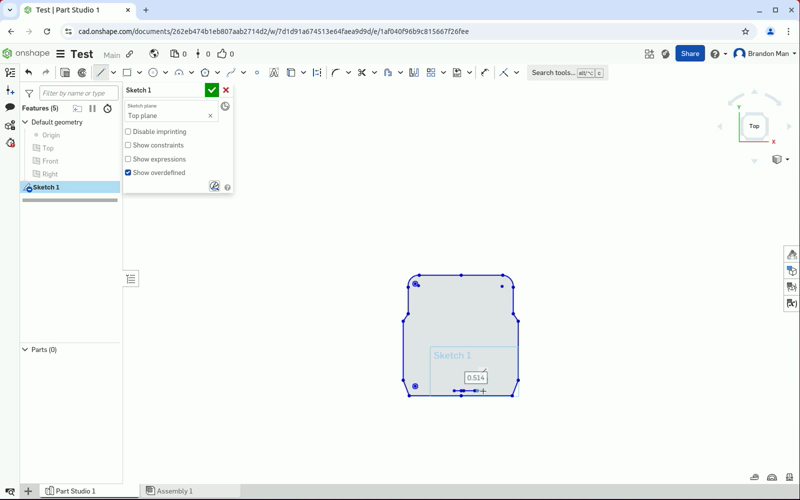
scroll(6)
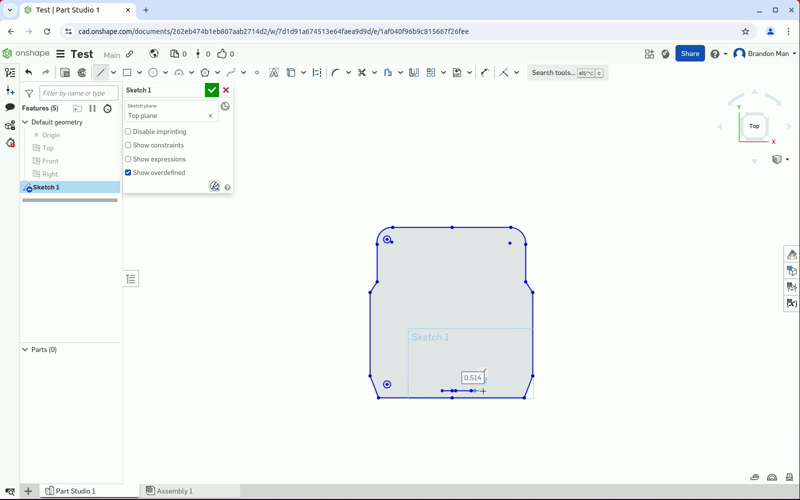
scroll(6)
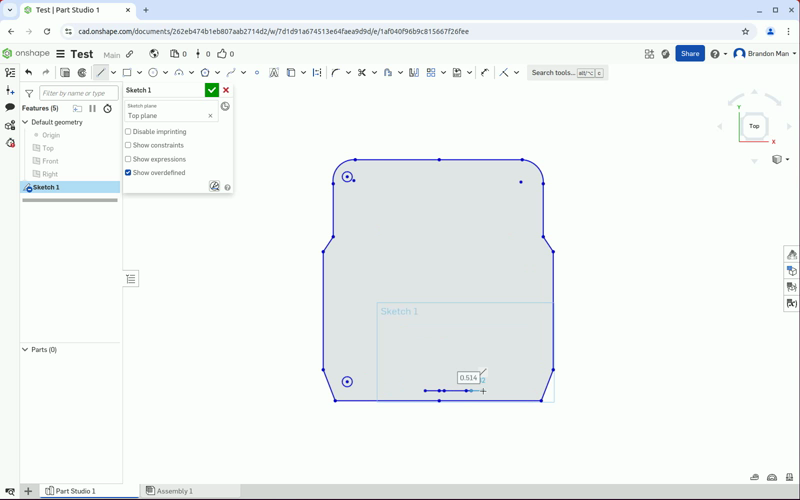
scroll(6)
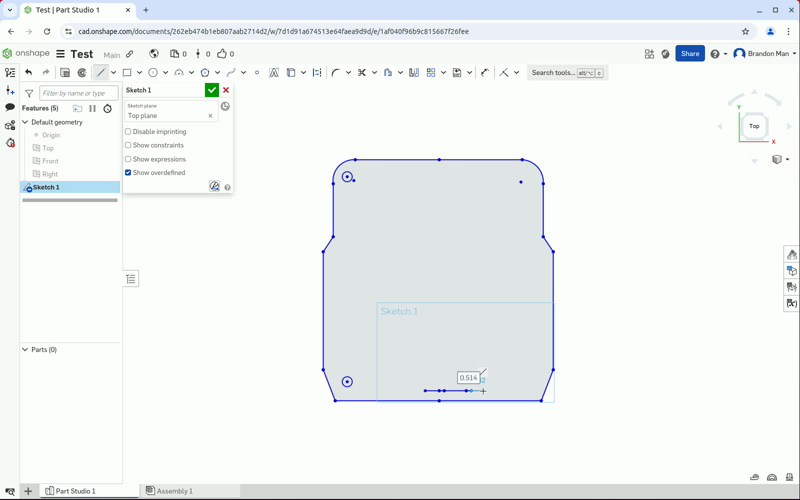
scroll(6)
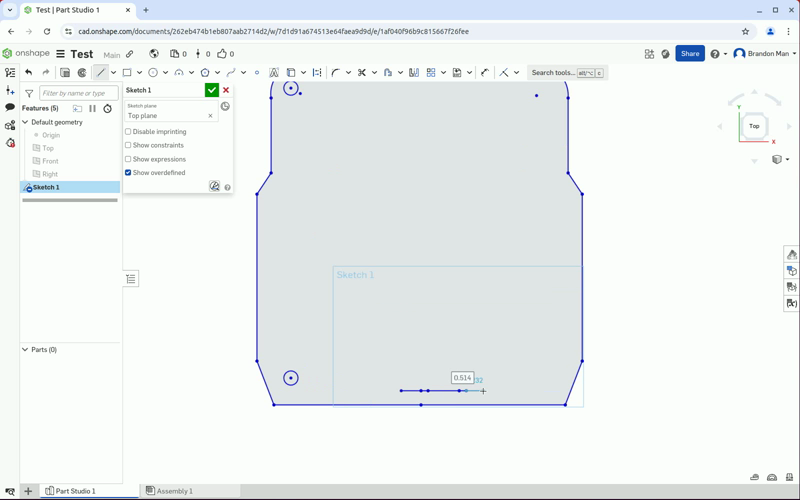
scroll(6)
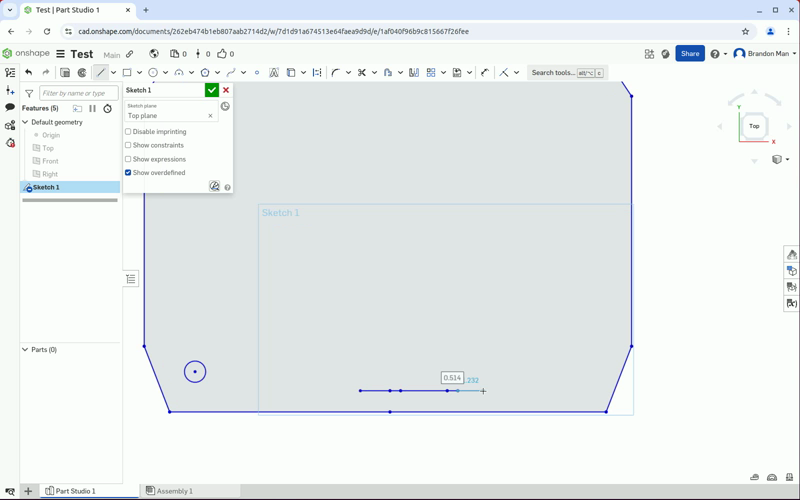
scroll(6)
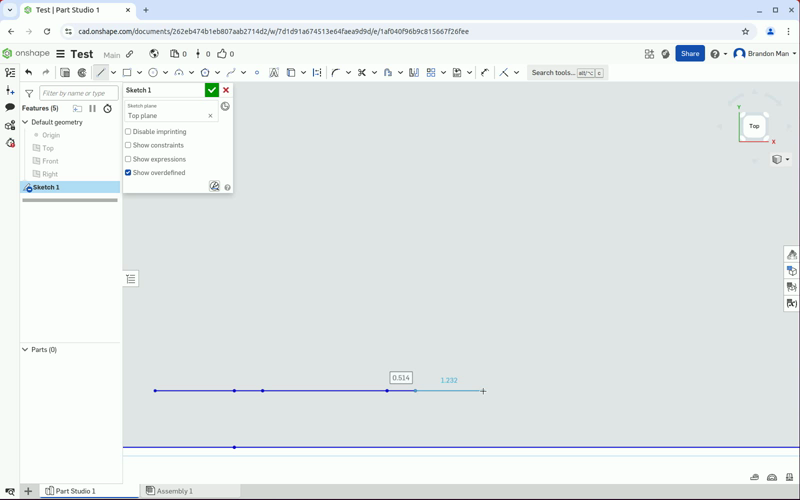
click(483, 390)
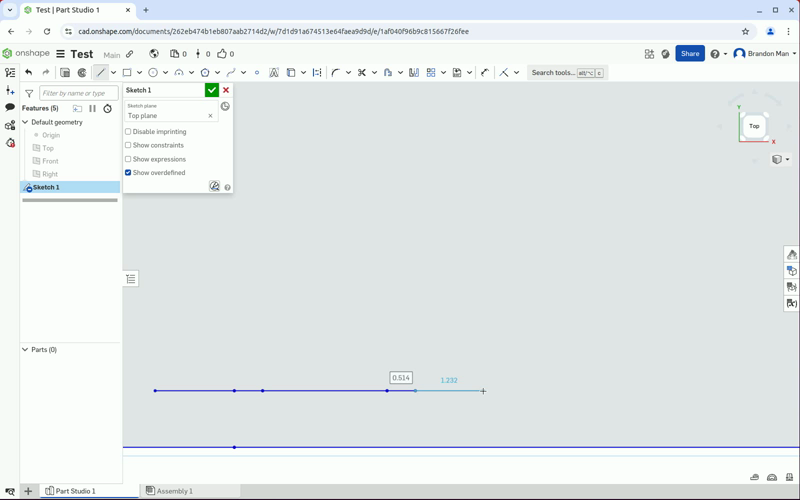
scroll(-6)
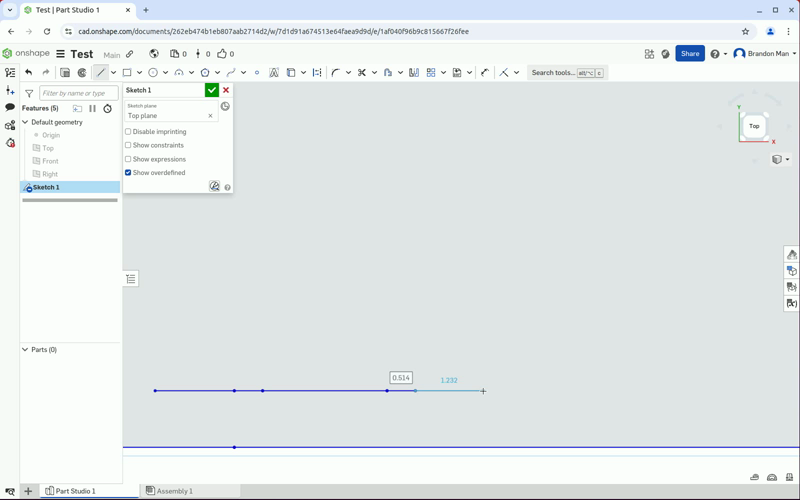
scroll(-6)
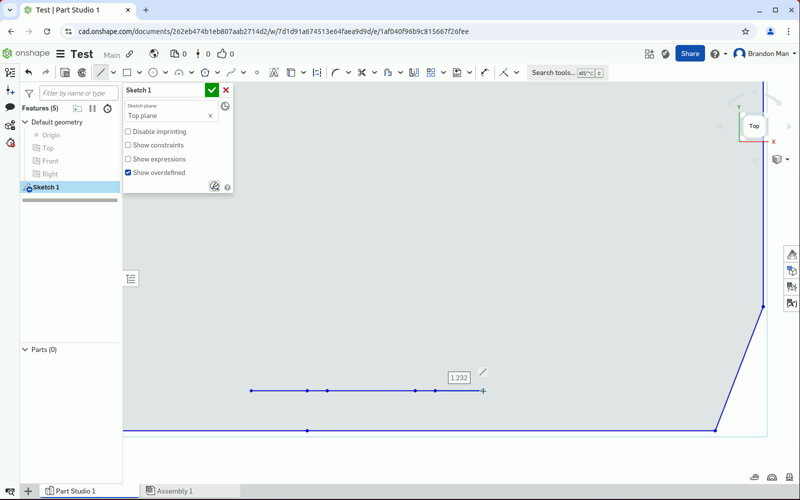
scroll(-6)
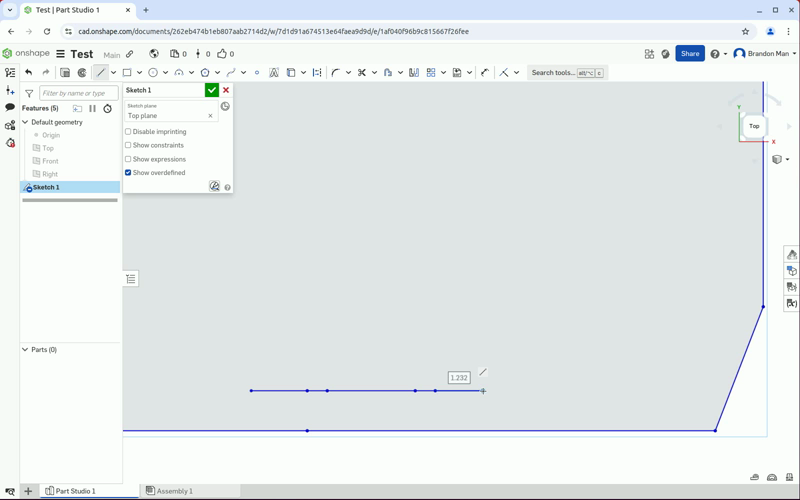
scroll(-6)
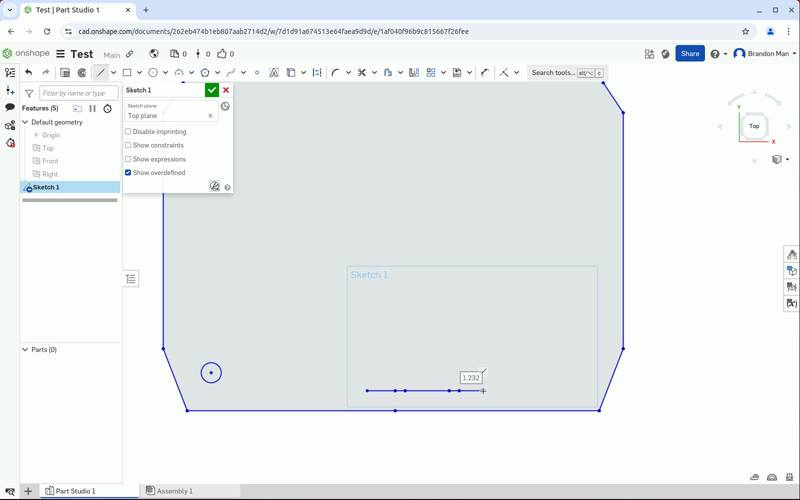
scroll(-6)
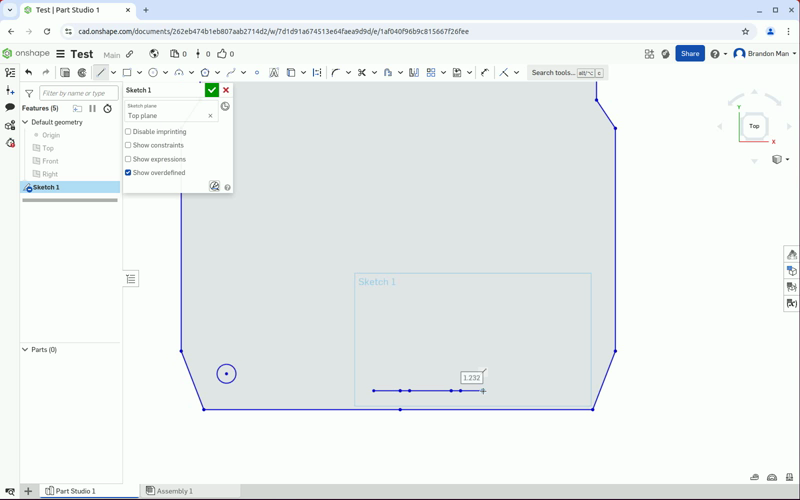
scroll(-6)
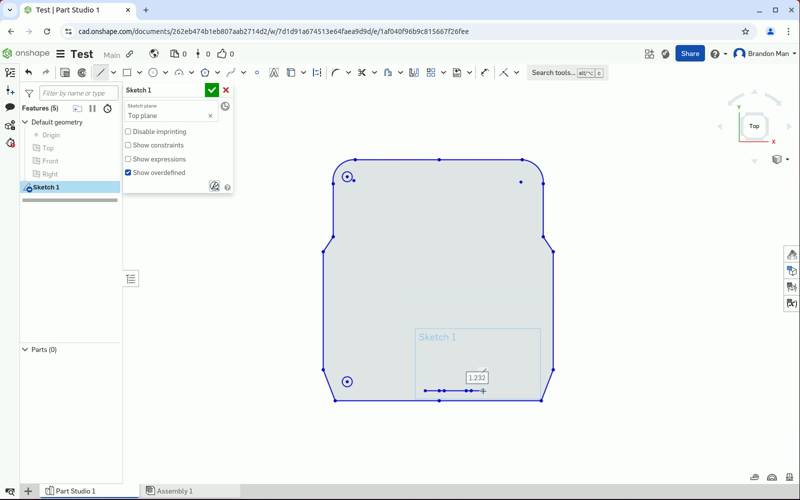
scroll(-6)
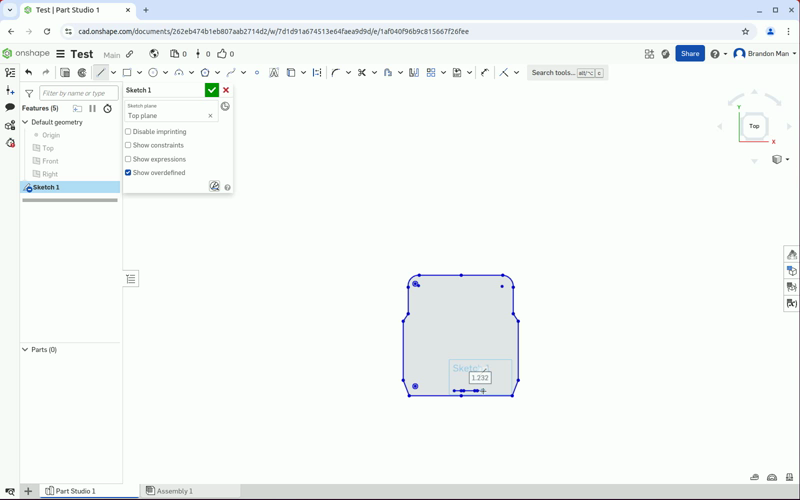
key_up(shift)
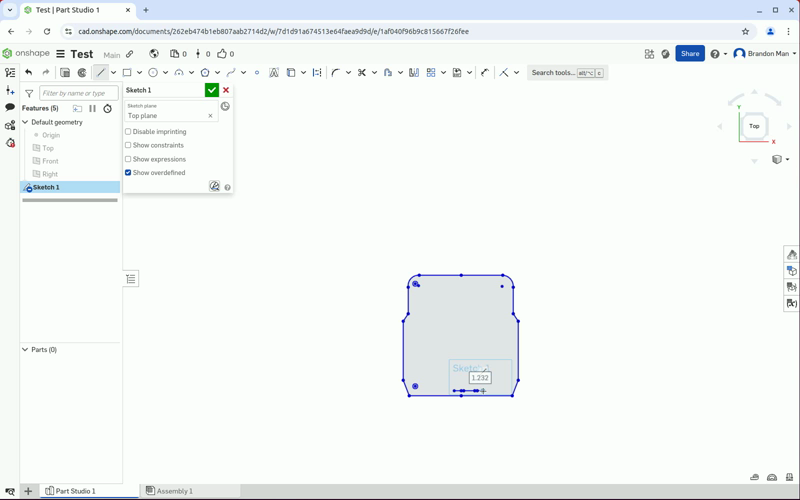
key_down(shift)
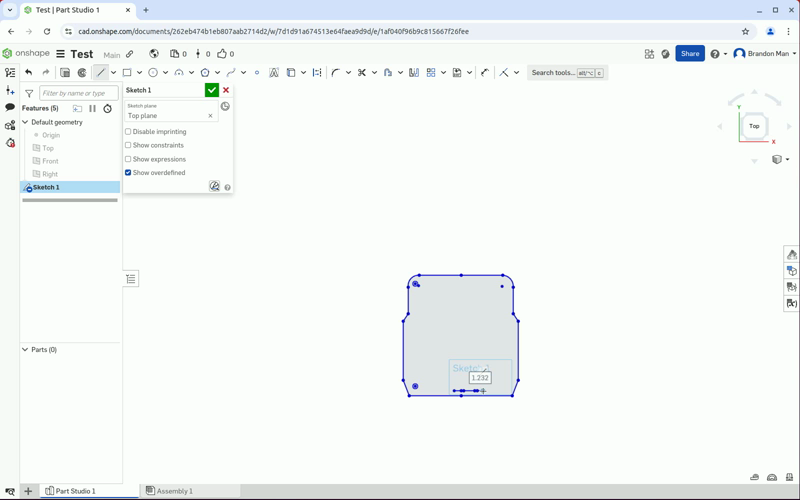
mouse_move(513, 390)
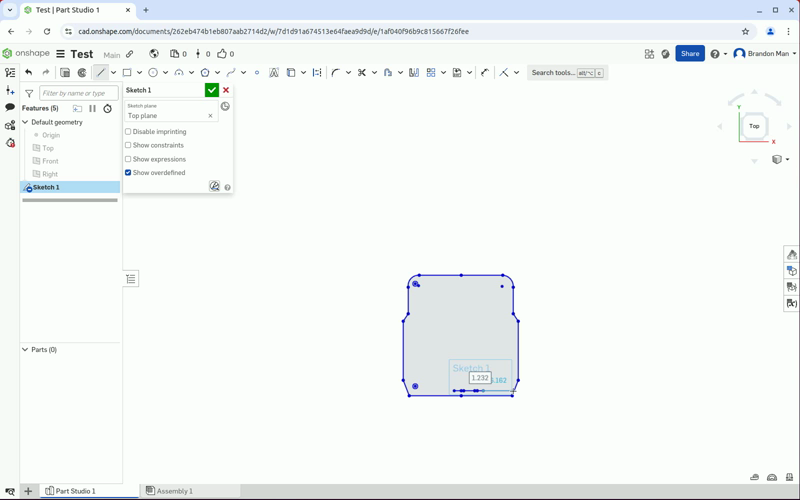
mouse_move(483, 368)
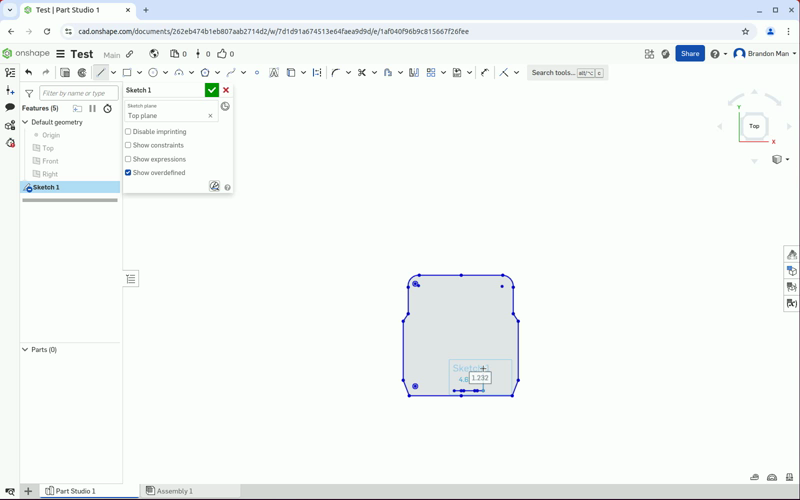
click(483, 368)
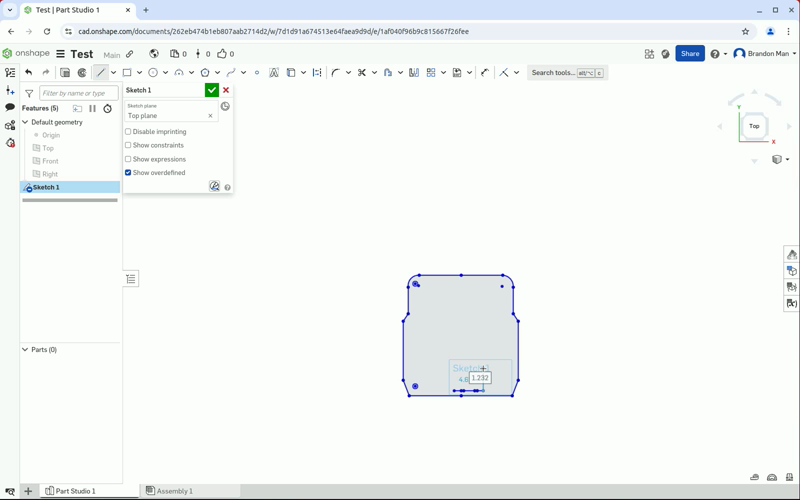
key_up(shift)
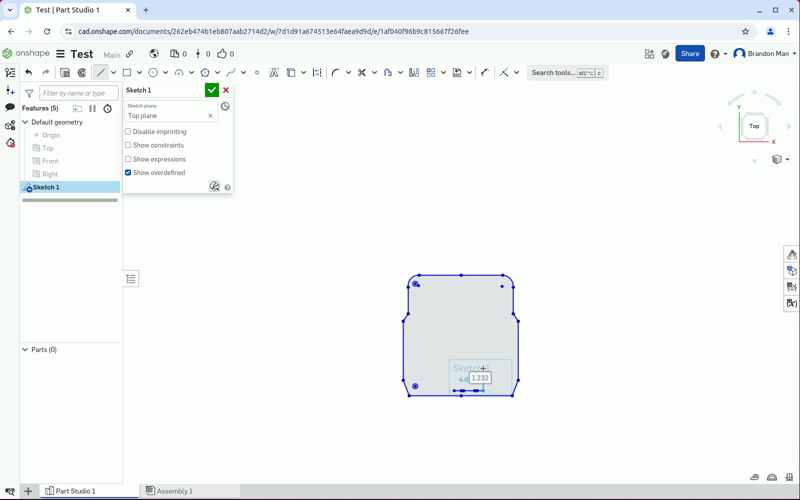
key_down(shift)
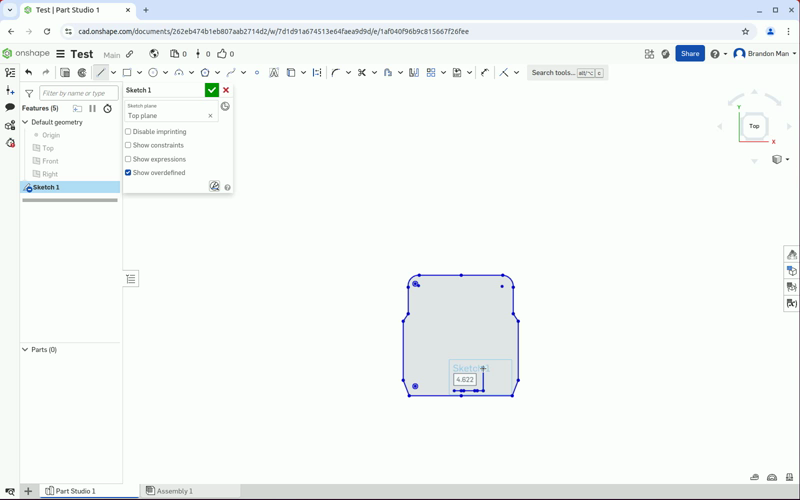
mouse_move(513, 368)
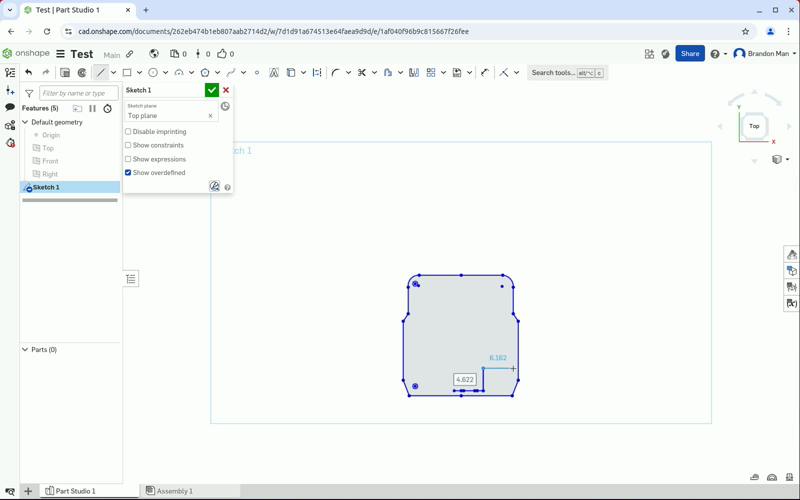
mouse_move(477, 368)
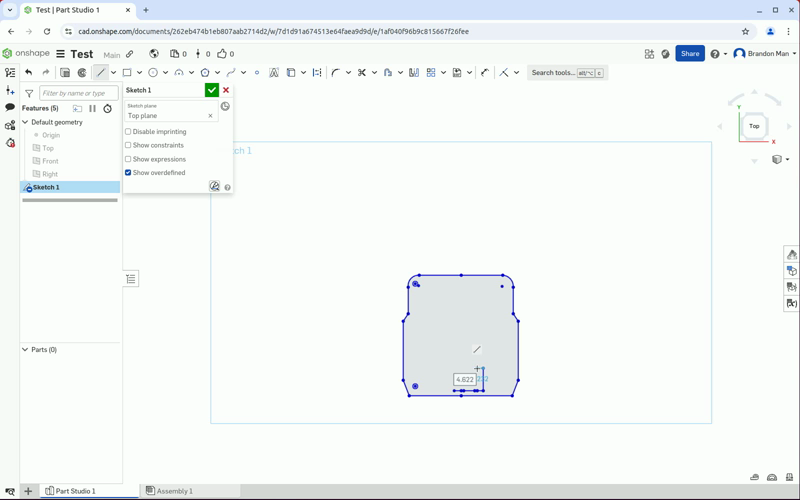
scroll(6)
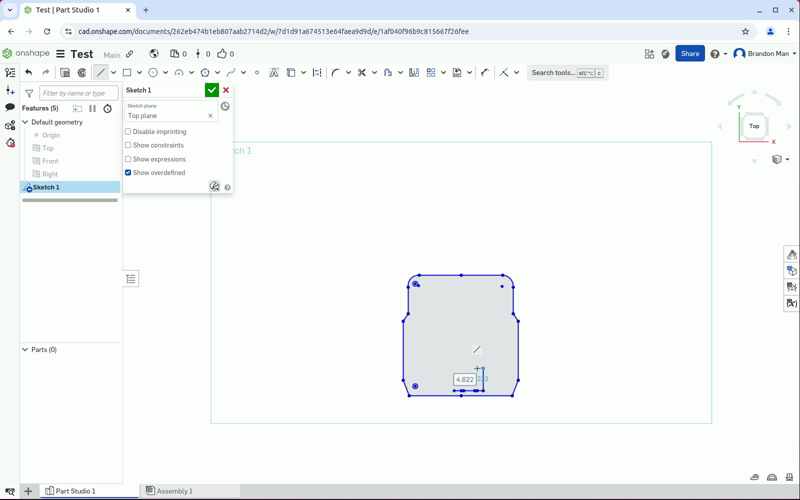
scroll(6)
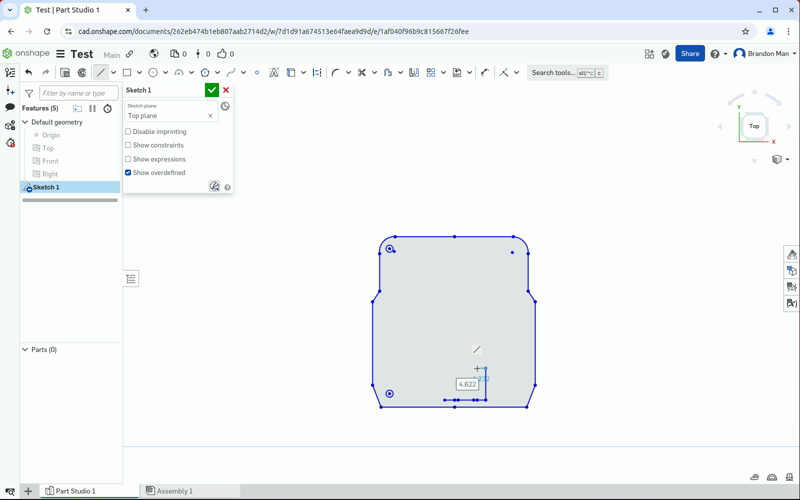
scroll(6)
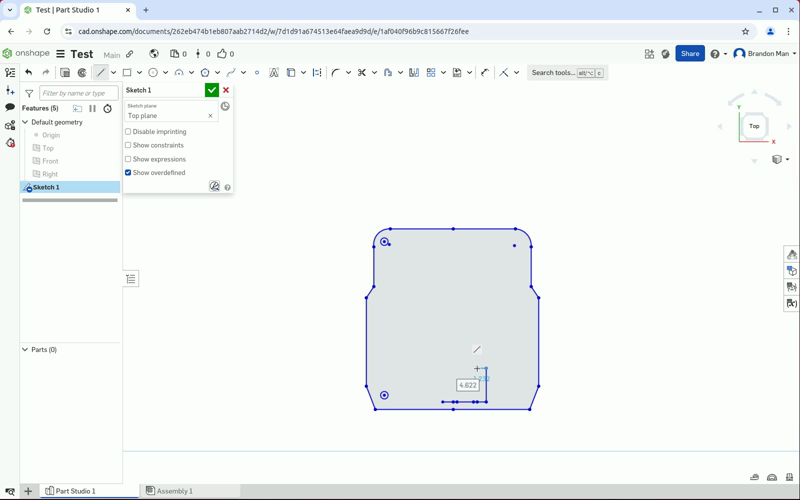
scroll(6)
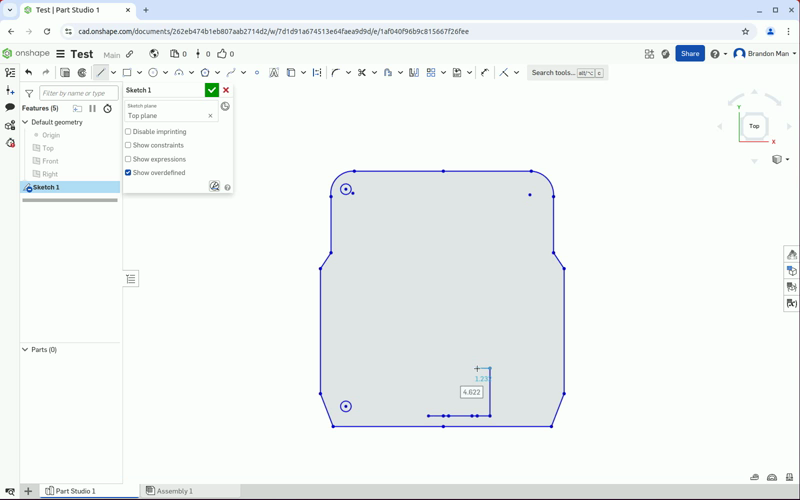
scroll(6)
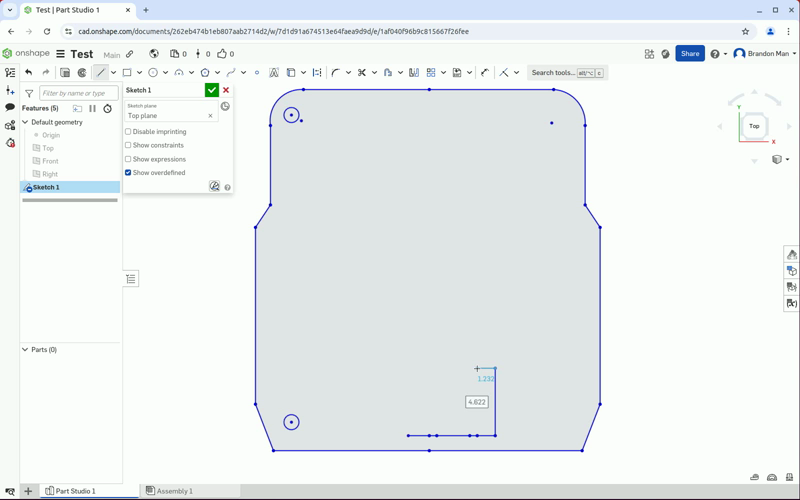
scroll(6)
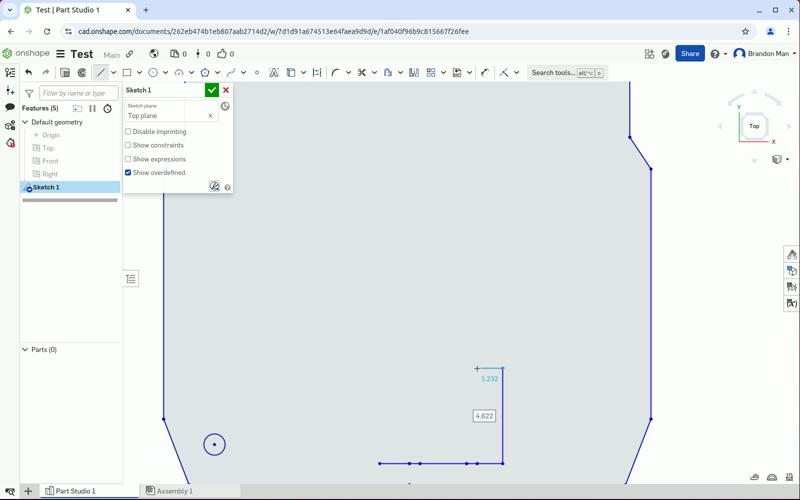
scroll(6)
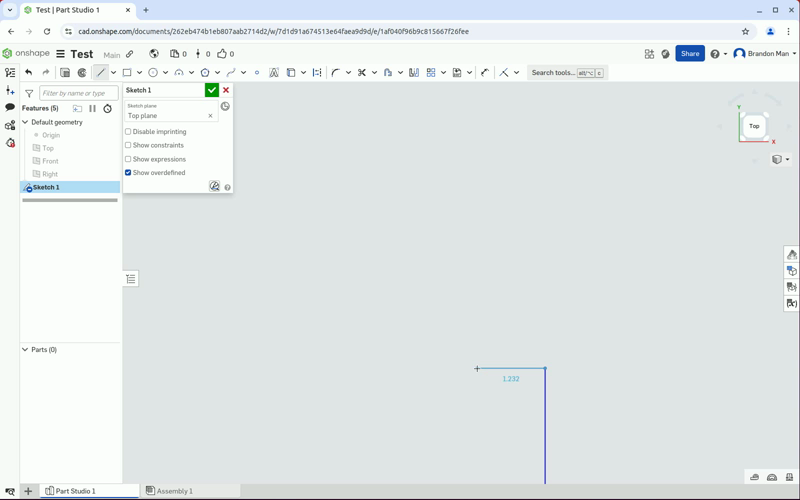
click(477, 368)
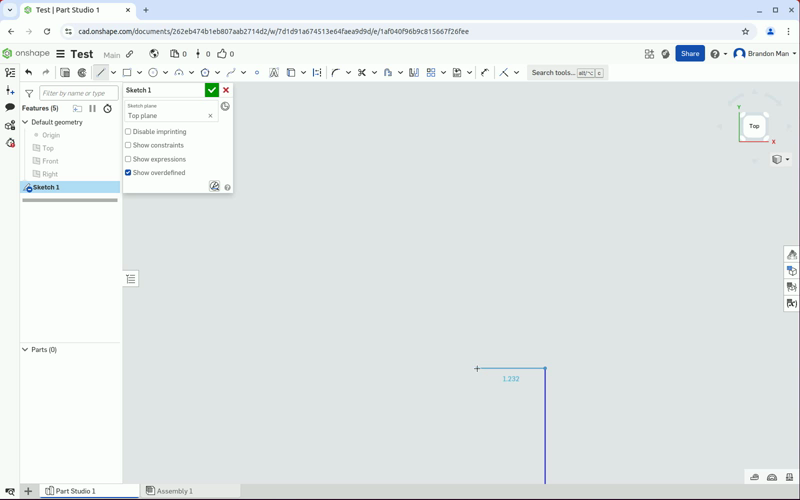
scroll(-6)
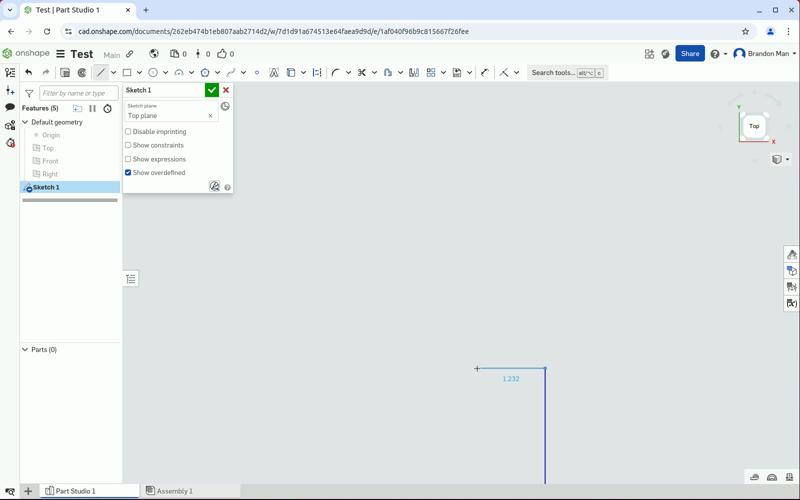
scroll(-6)
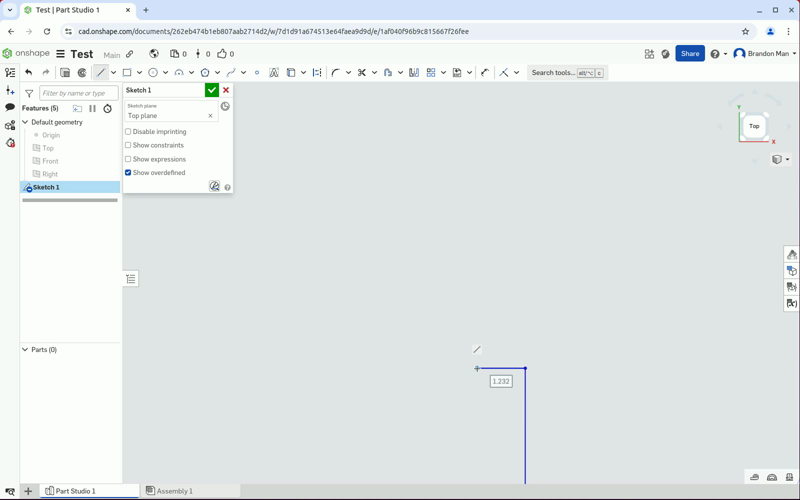
scroll(-6)
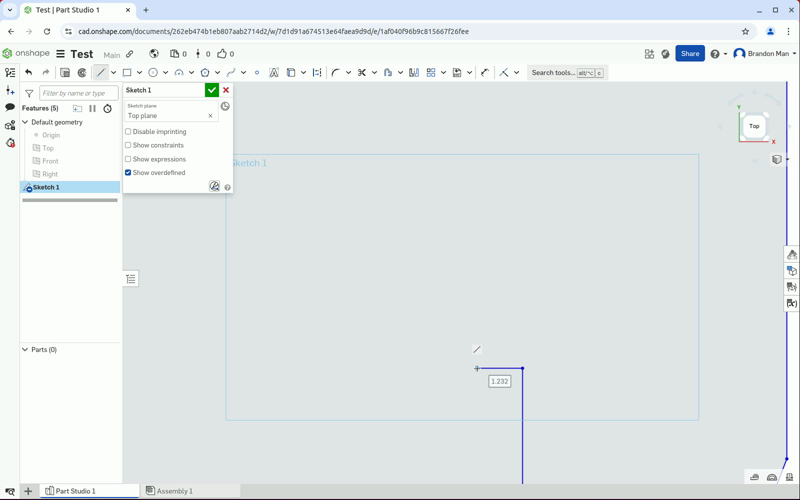
scroll(-6)
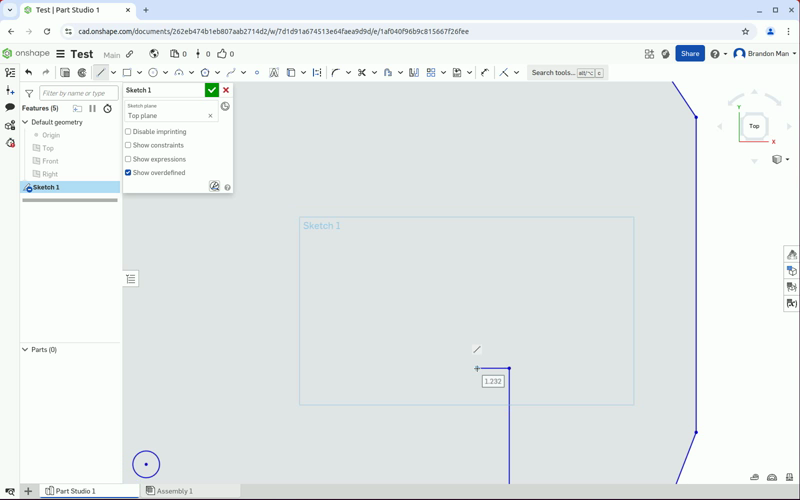
scroll(-6)
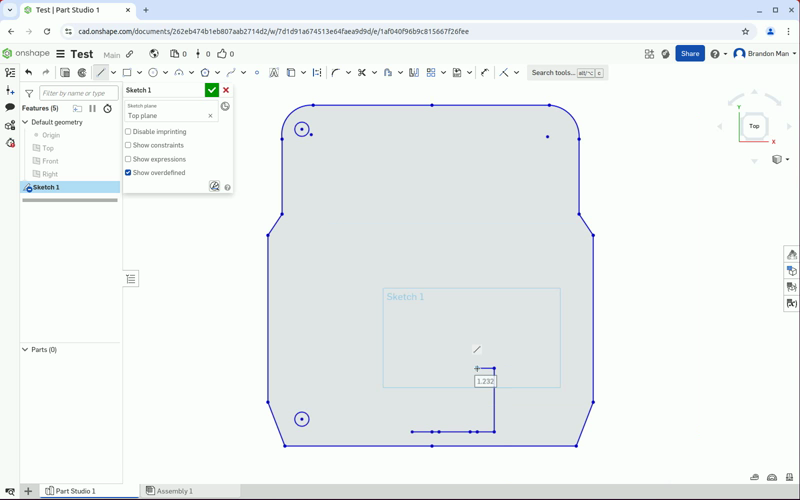
scroll(-6)
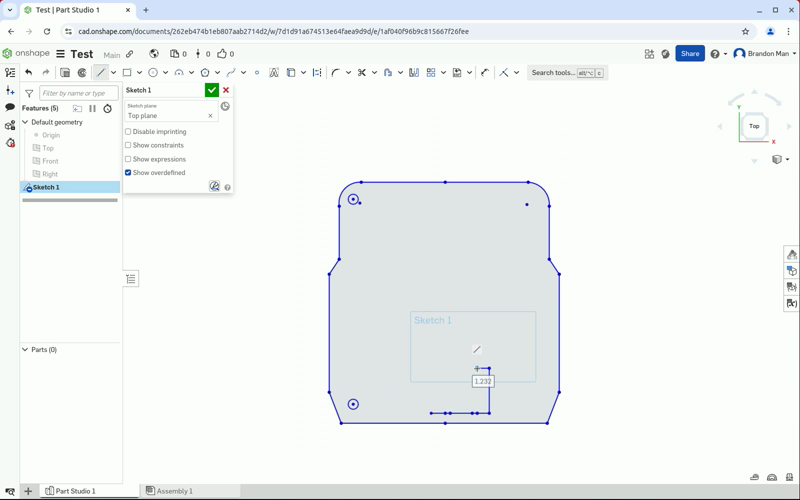
scroll(-6)
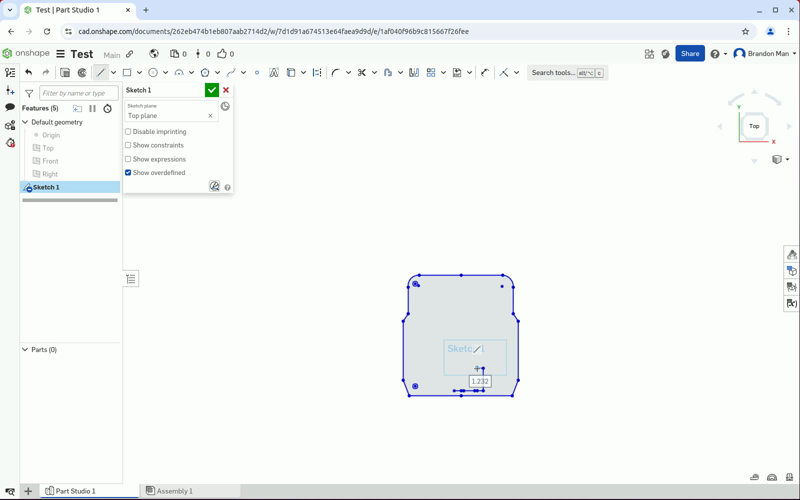
key_up(shift)
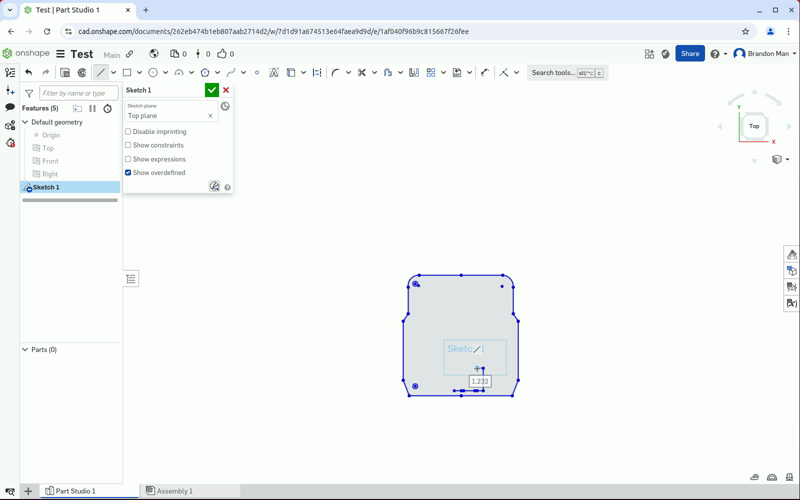
key_down(shift)
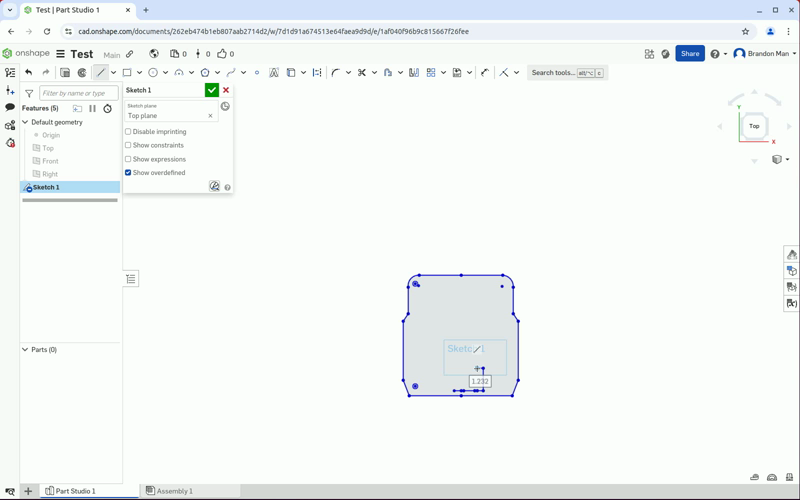
mouse_move(507, 368)
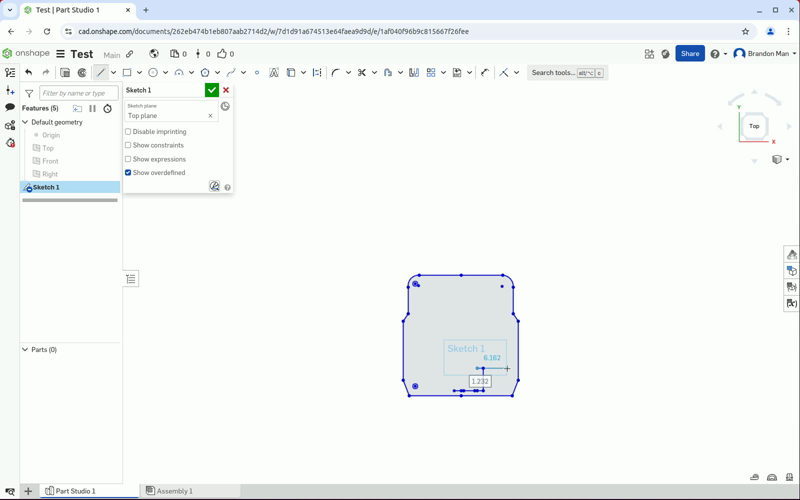
mouse_move(474, 368)
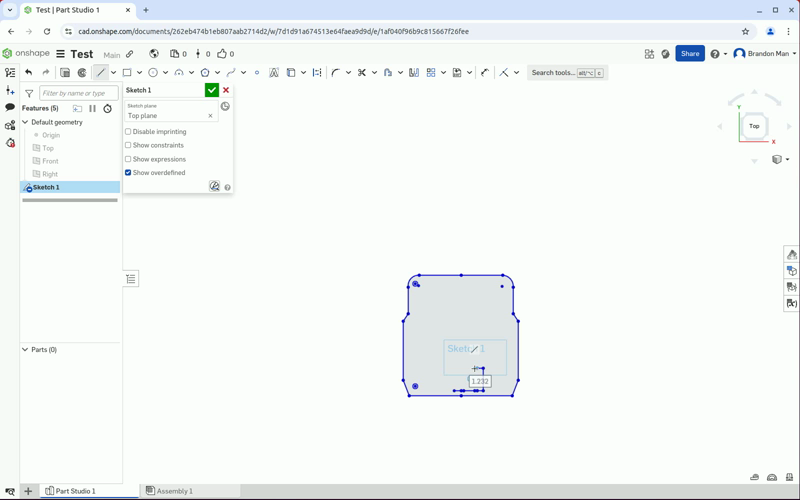
scroll(6)
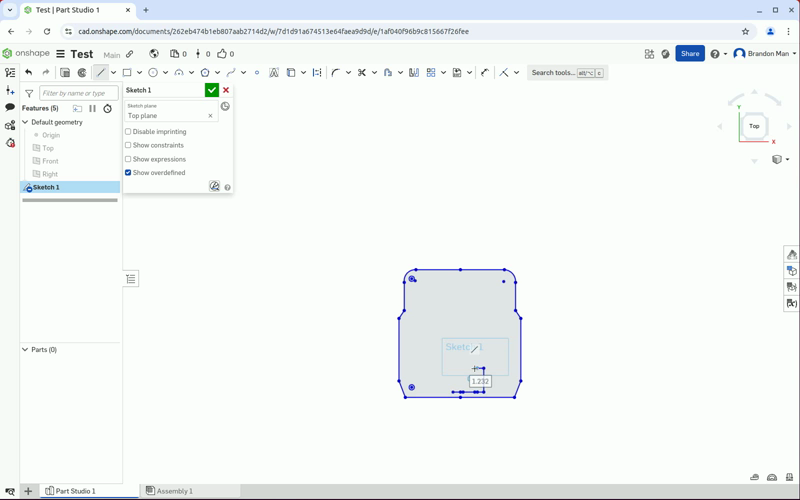
scroll(6)
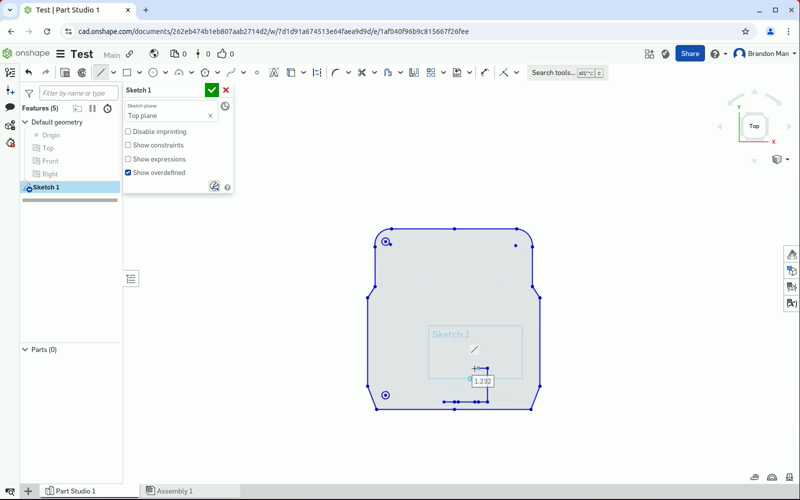
scroll(6)
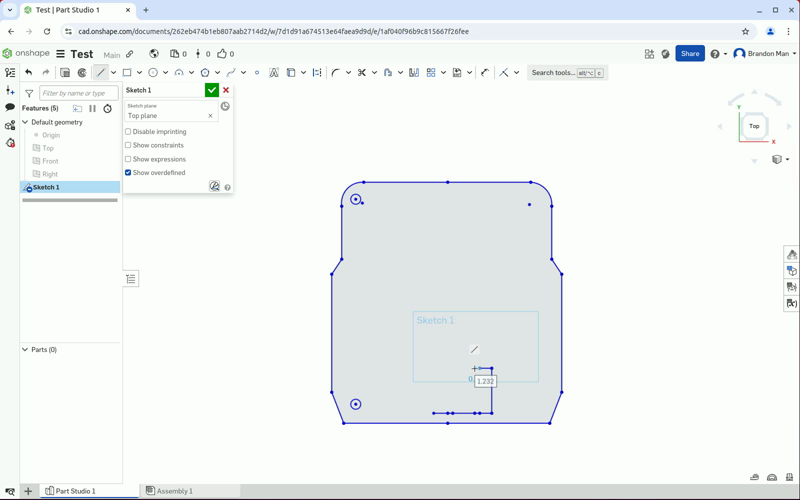
scroll(6)
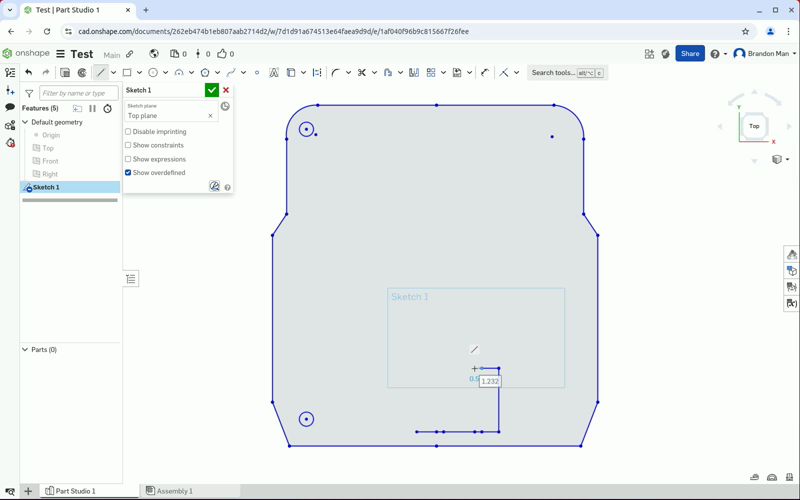
scroll(6)
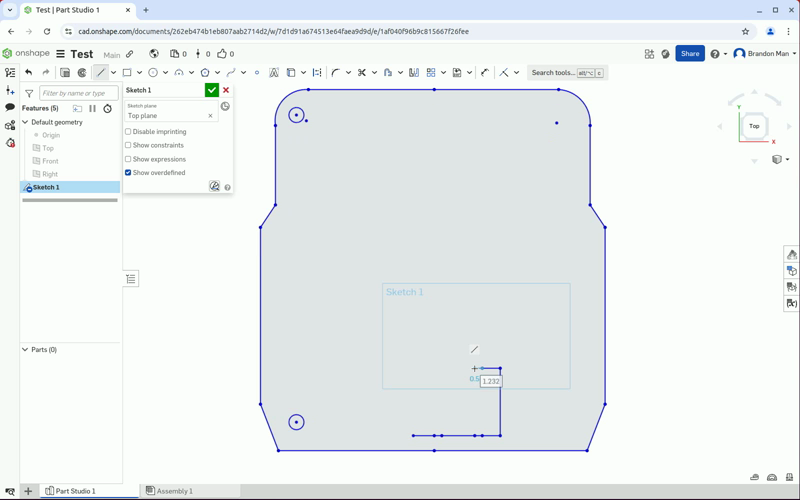
scroll(6)
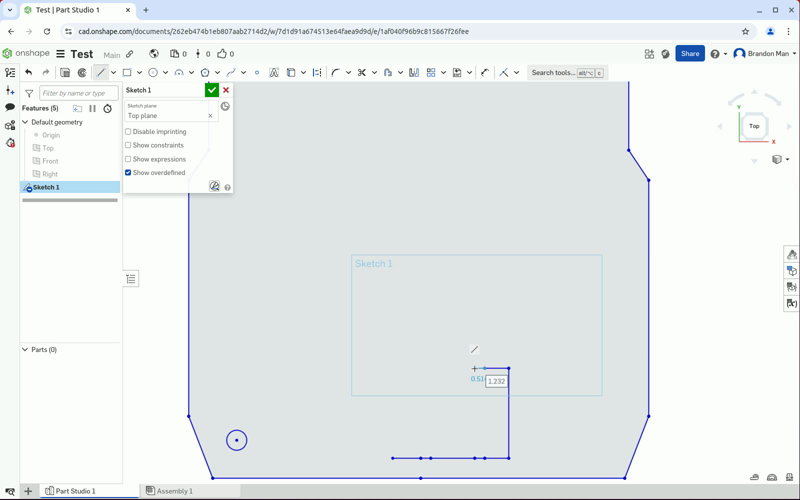
scroll(6)
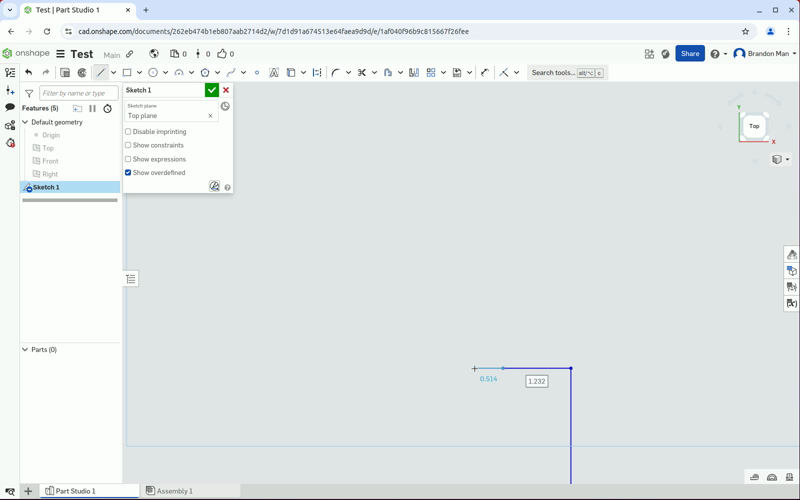
click(474, 368)
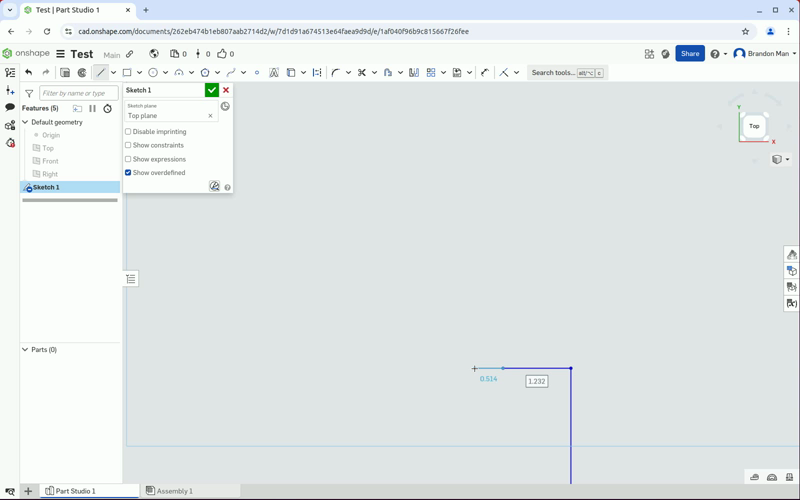
scroll(-6)
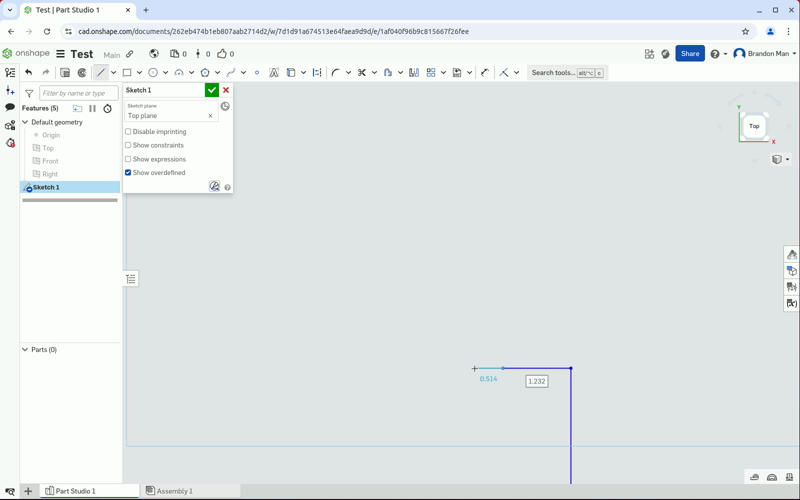
scroll(-6)
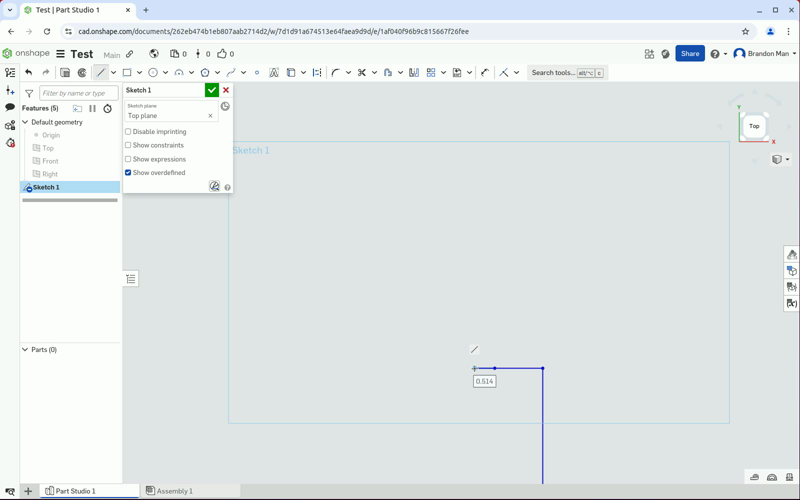
scroll(-6)
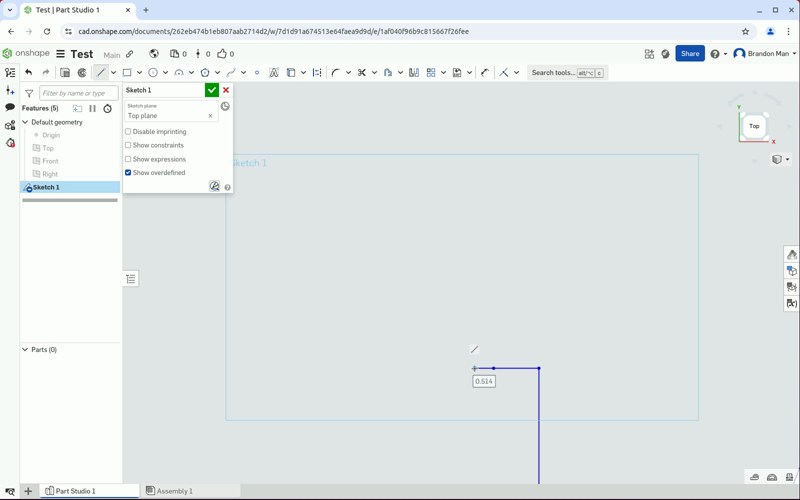
scroll(-6)
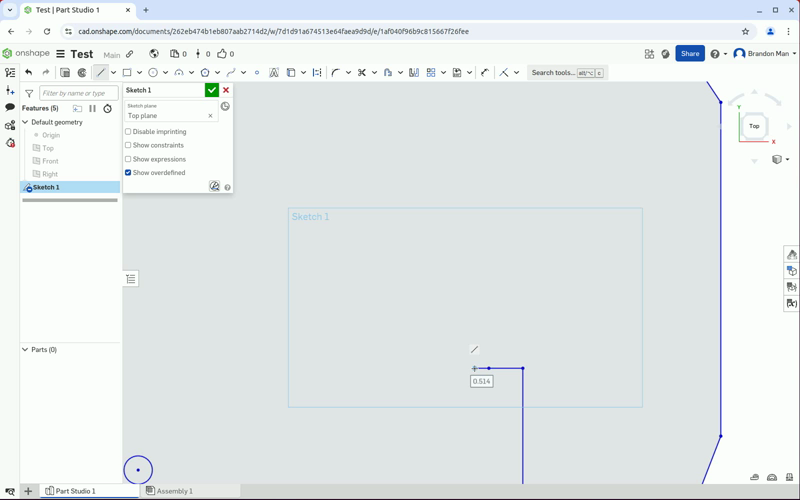
scroll(-6)
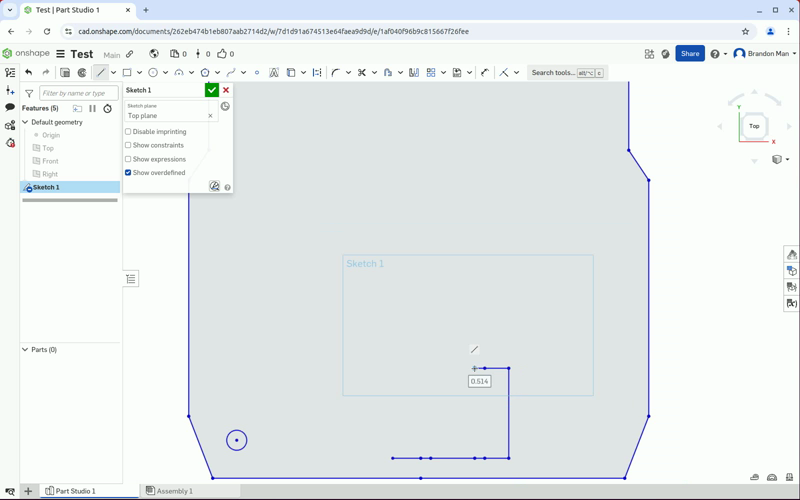
scroll(-6)
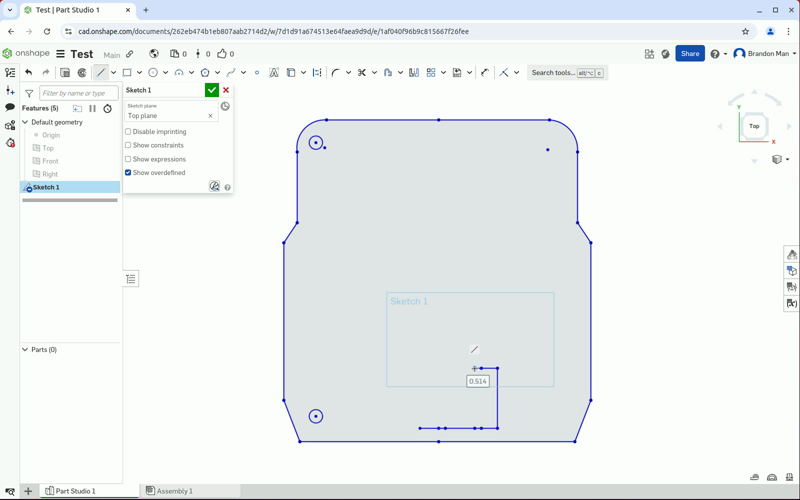
scroll(-6)
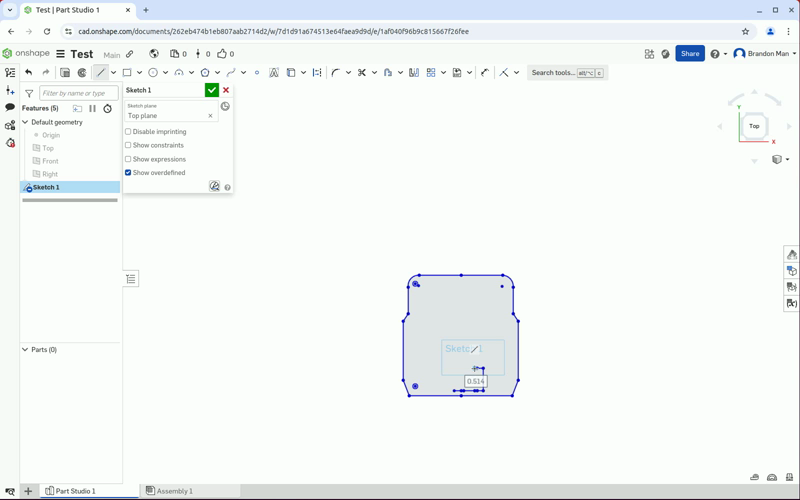
key_up(shift)
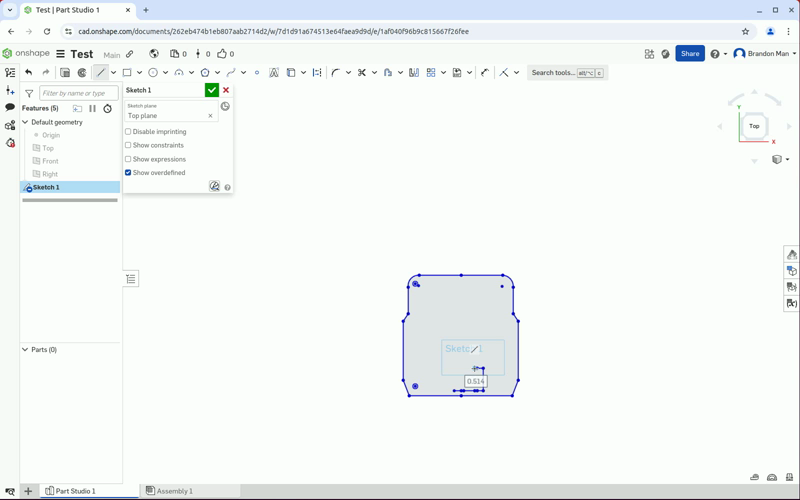
key_down(shift)
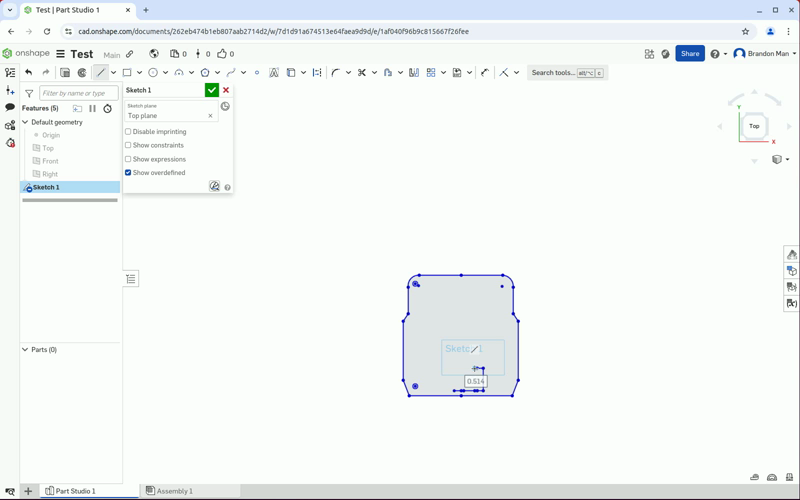
mouse_move(504, 368)
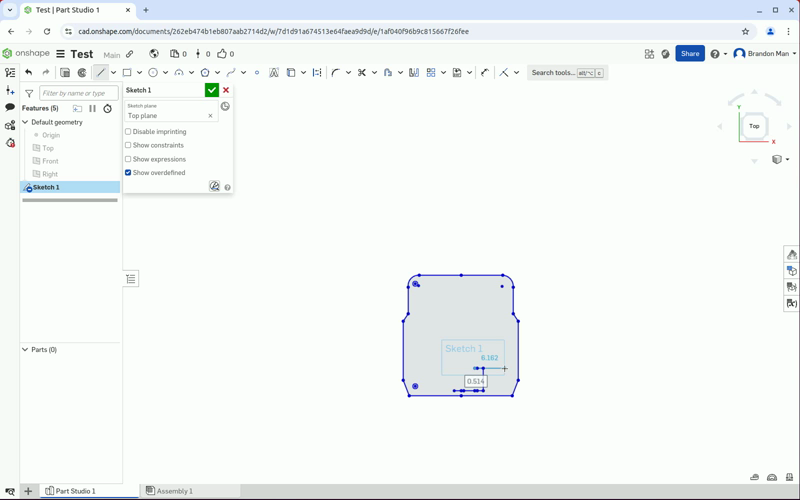
mouse_move(463, 368)
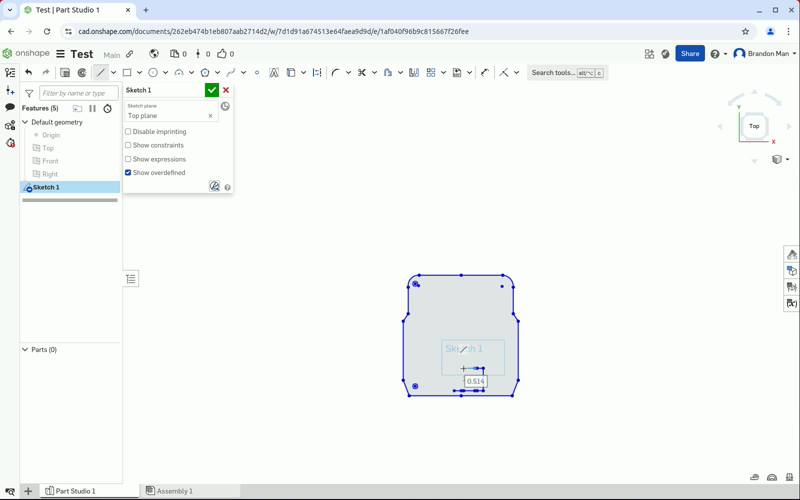
click(463, 368)
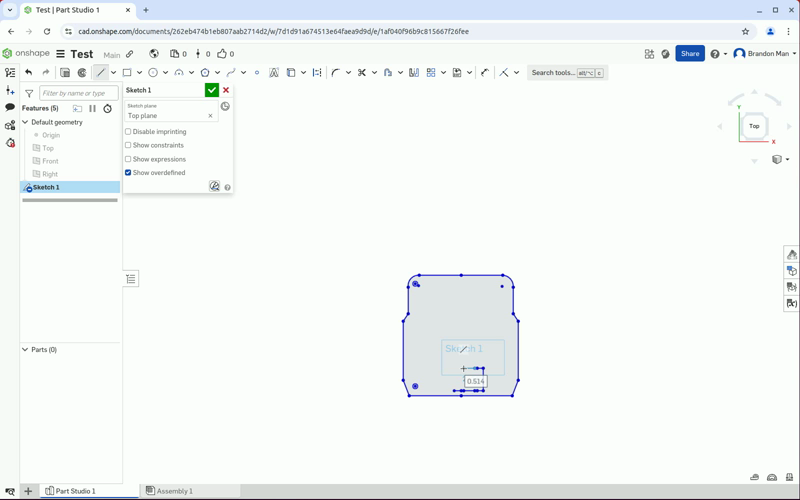
key_up(shift)
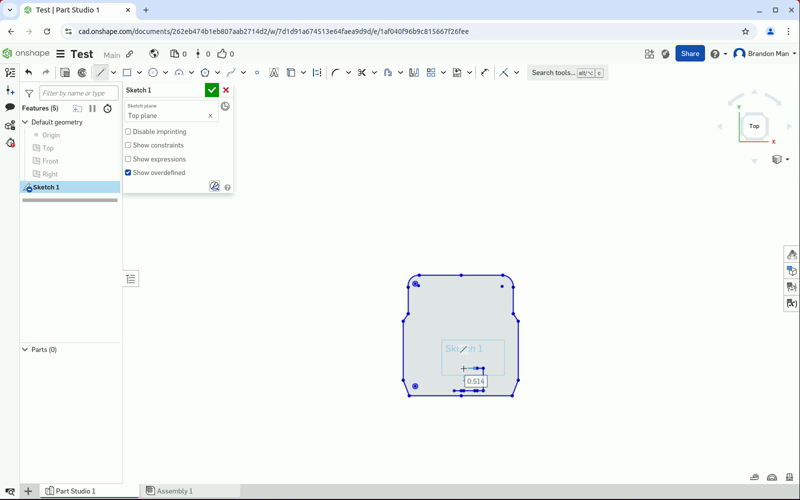
key_down(shift)
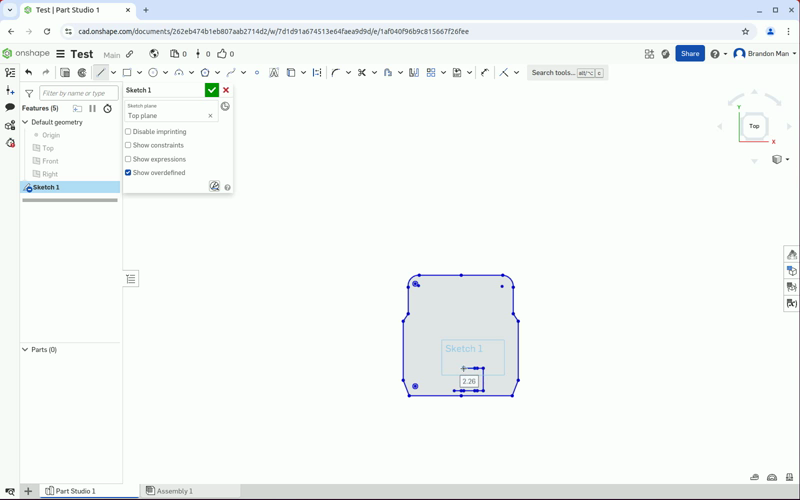
mouse_move(493, 368)
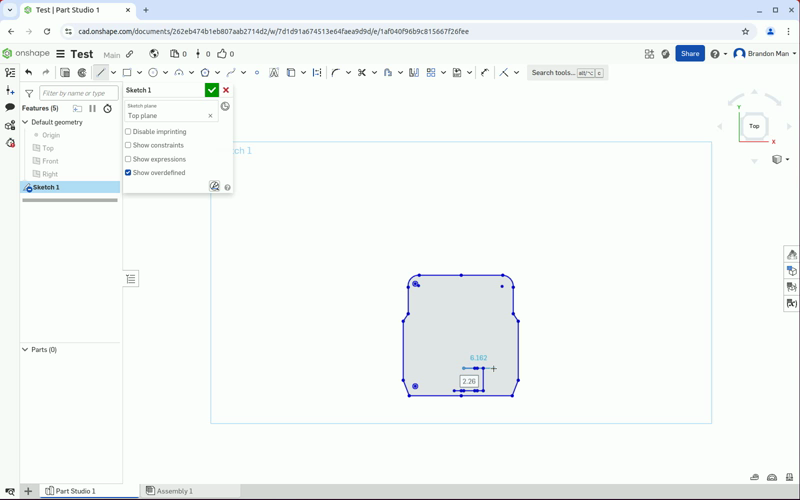
mouse_move(461, 368)
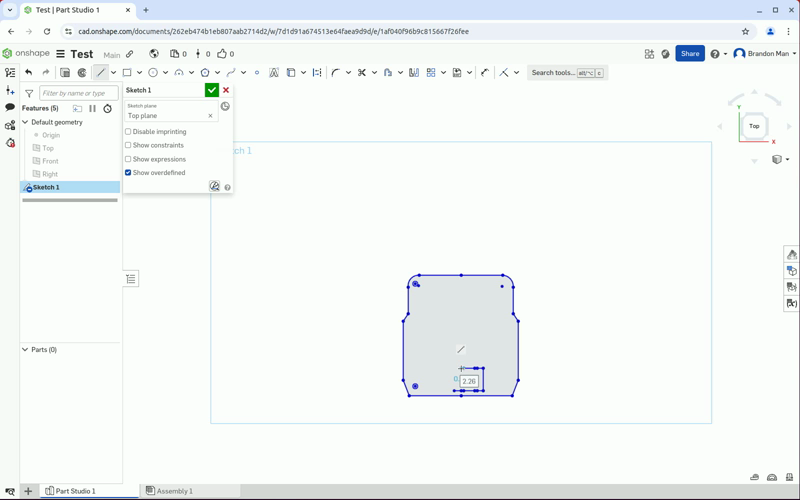
scroll(6)
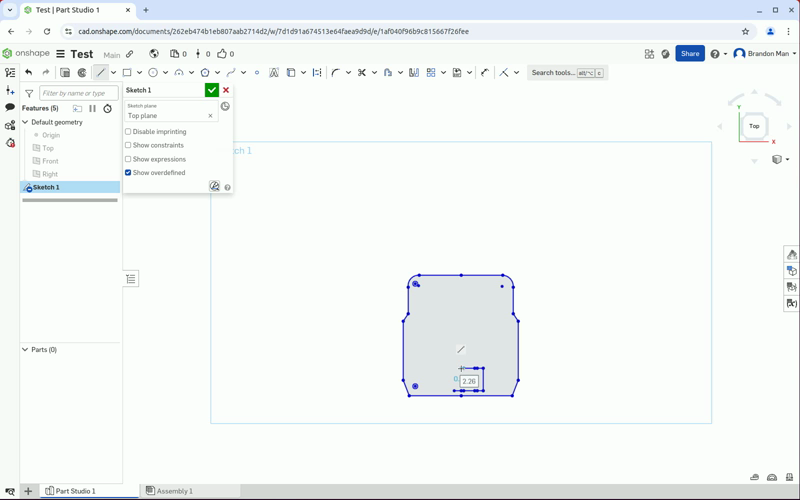
scroll(6)
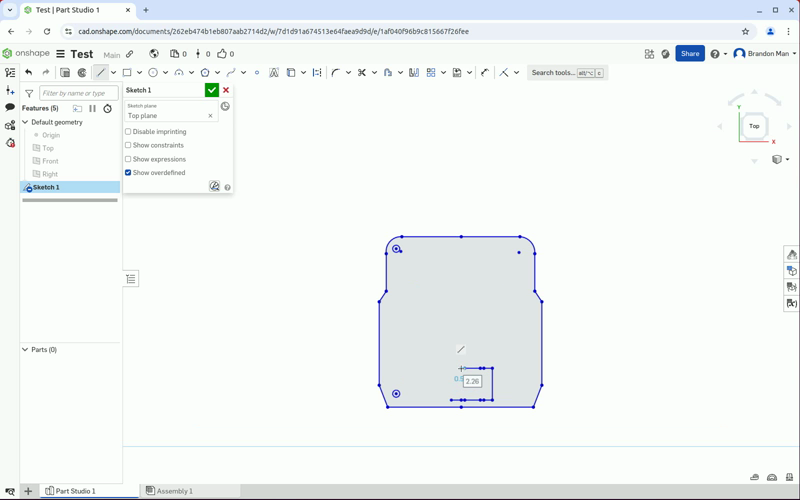
scroll(6)
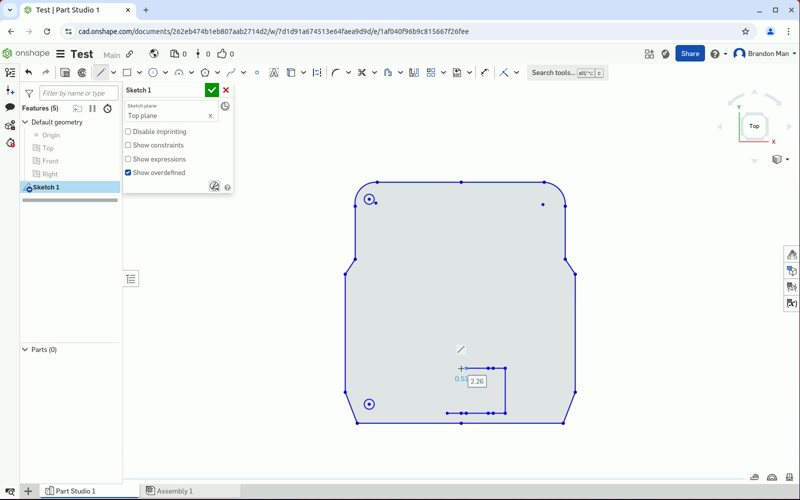
scroll(6)
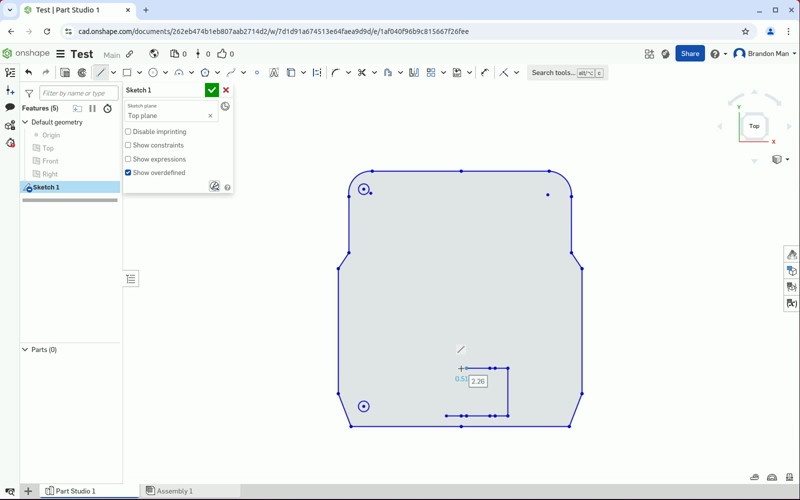
scroll(6)
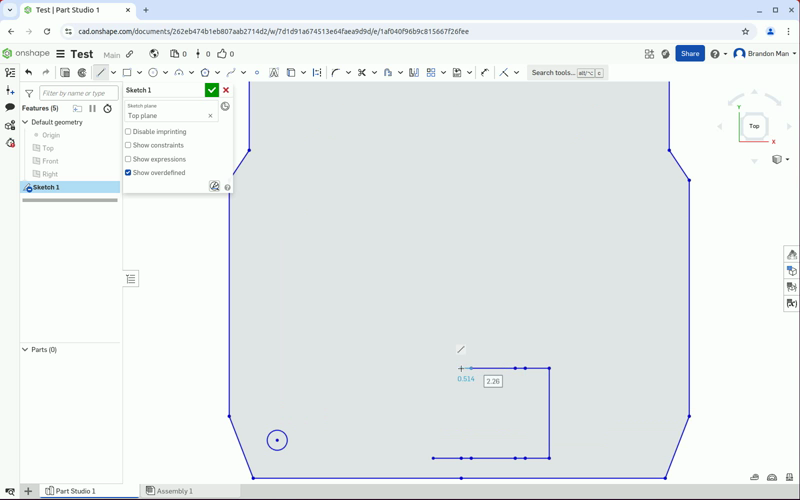
scroll(6)
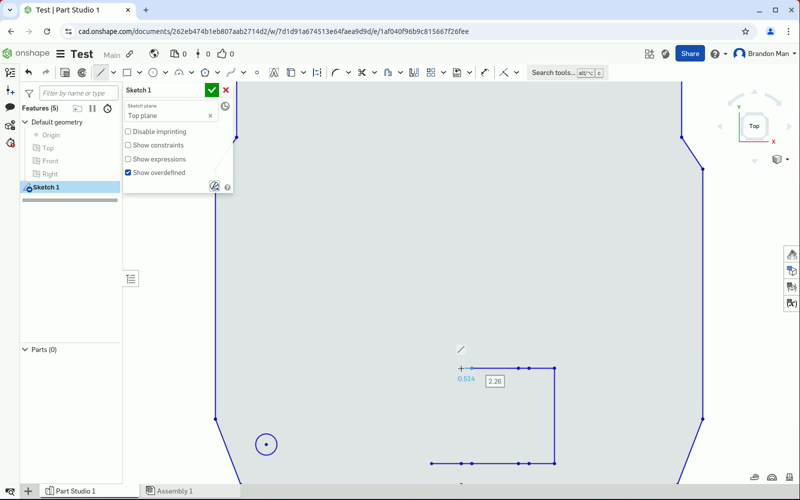
scroll(6)
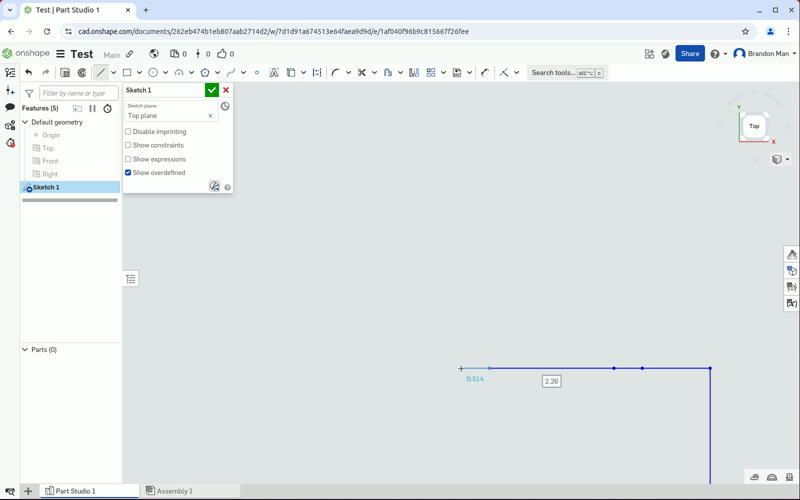
click(461, 368)
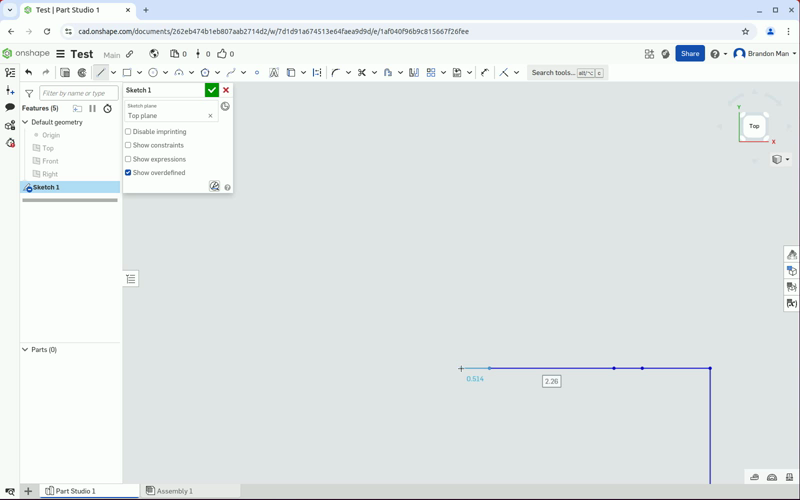
scroll(-6)
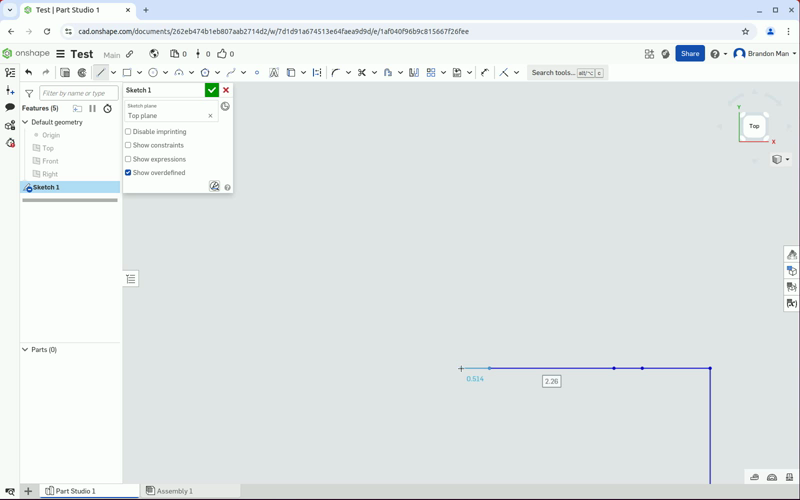
scroll(-6)
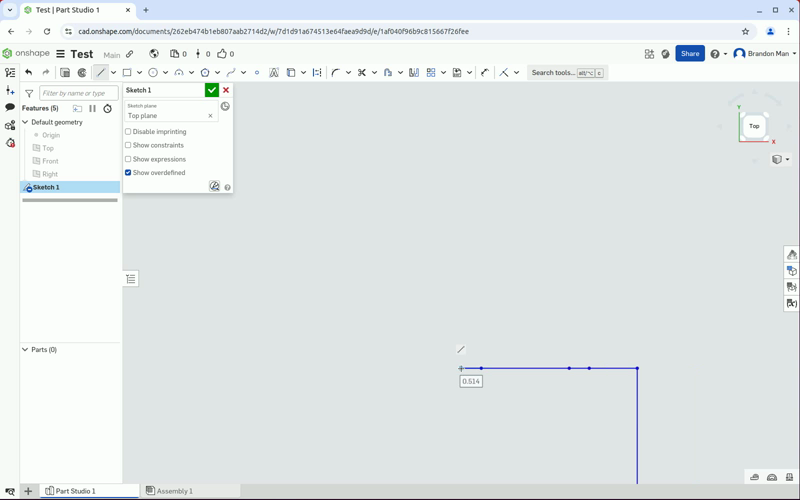
scroll(-6)
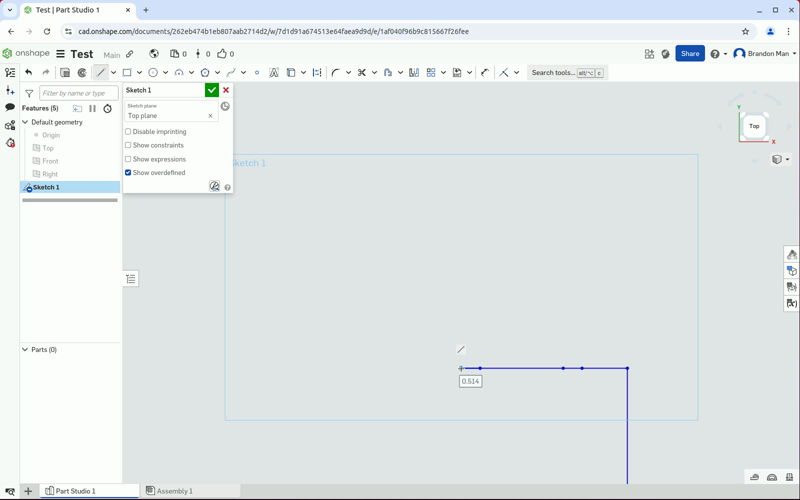
scroll(-6)
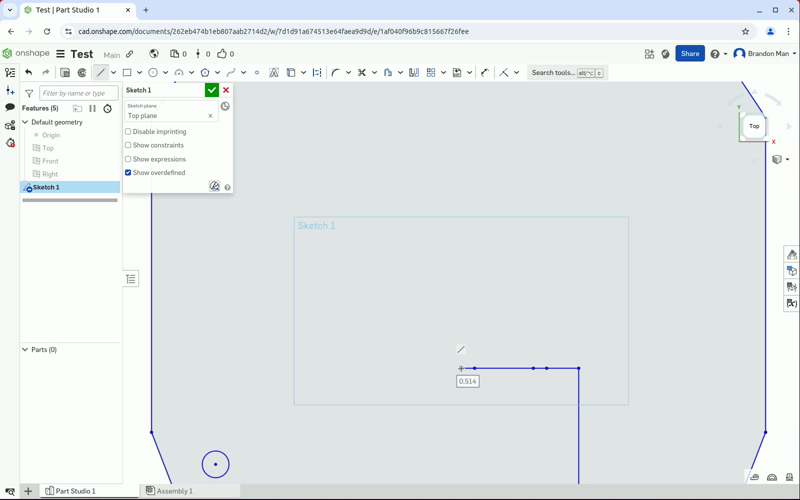
scroll(-6)
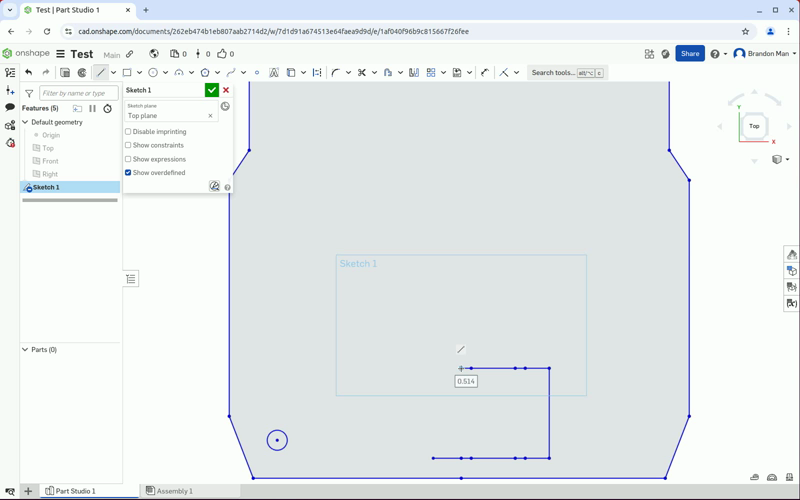
scroll(-6)
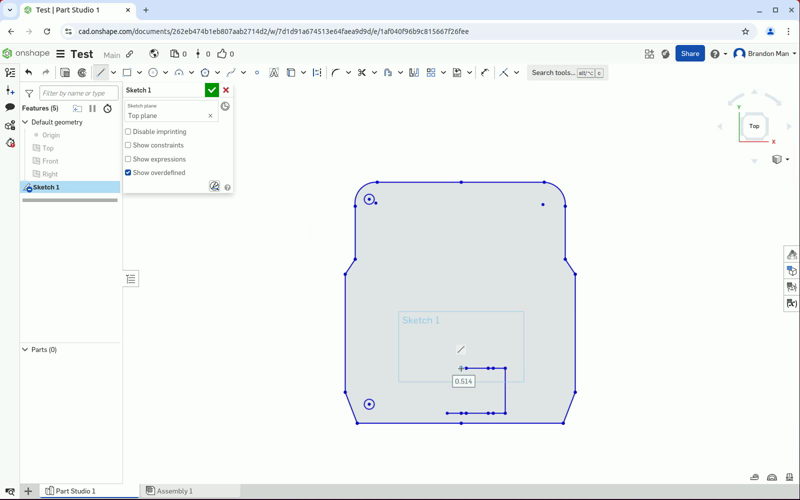
scroll(-6)
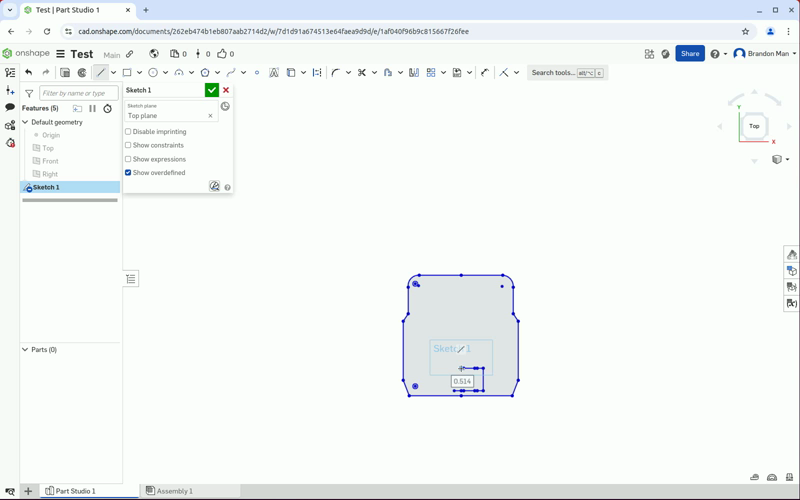
key_up(shift)
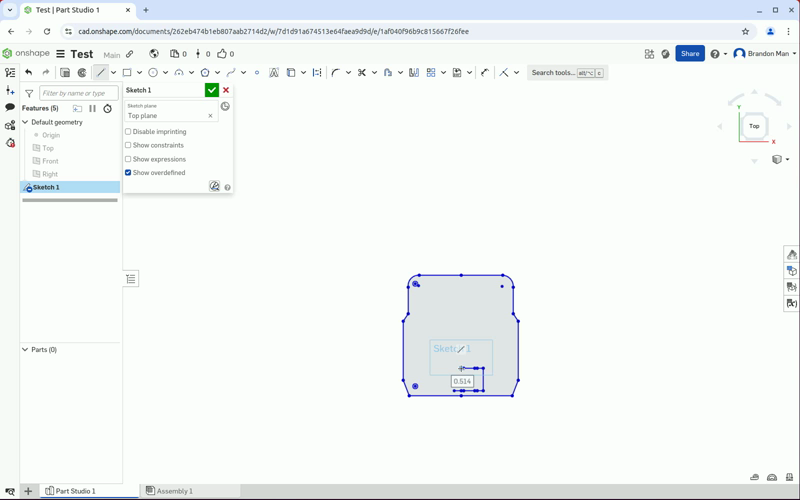
key_down(shift)
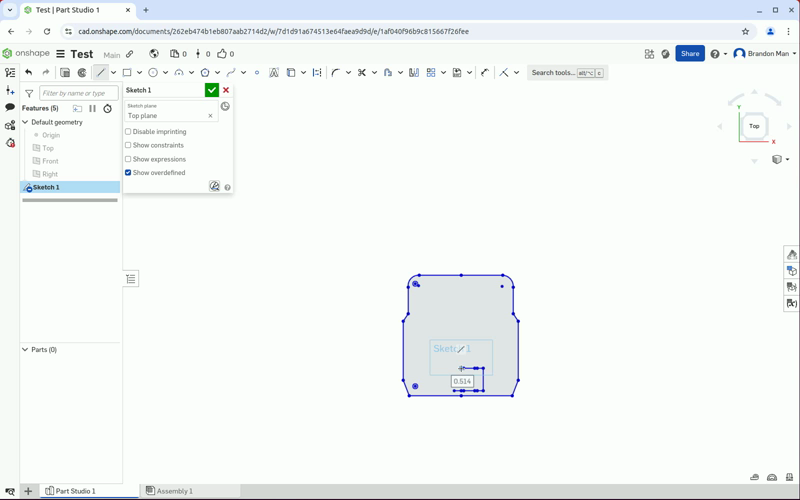
mouse_move(491, 368)
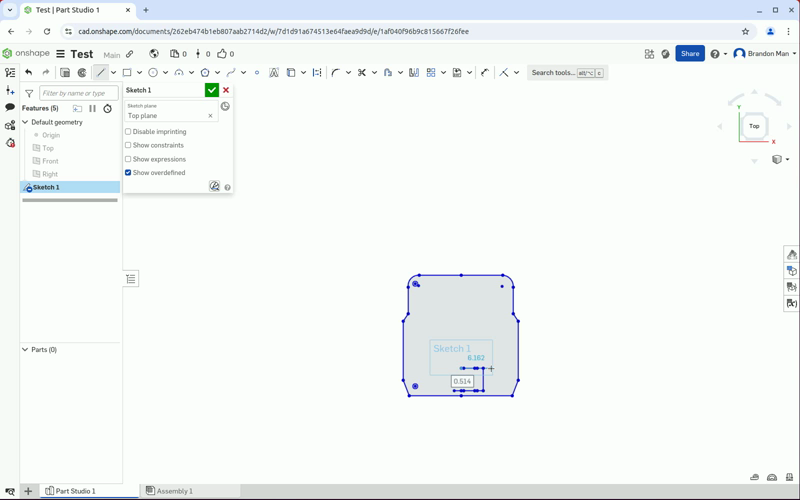
mouse_move(454, 368)
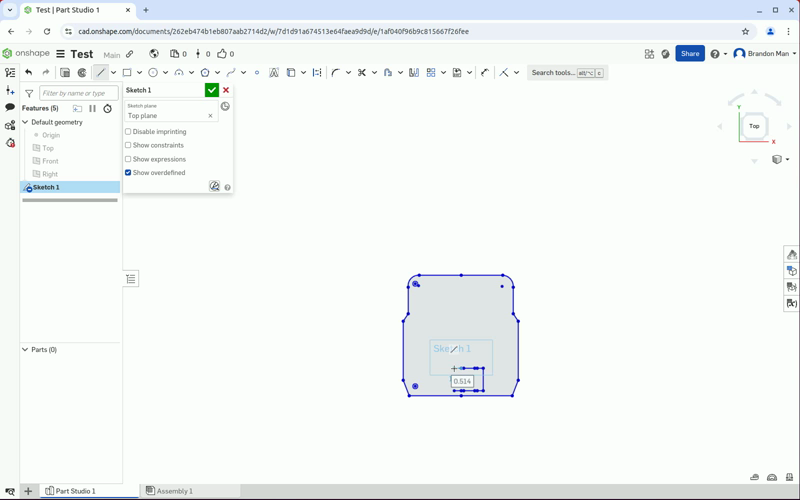
scroll(6)
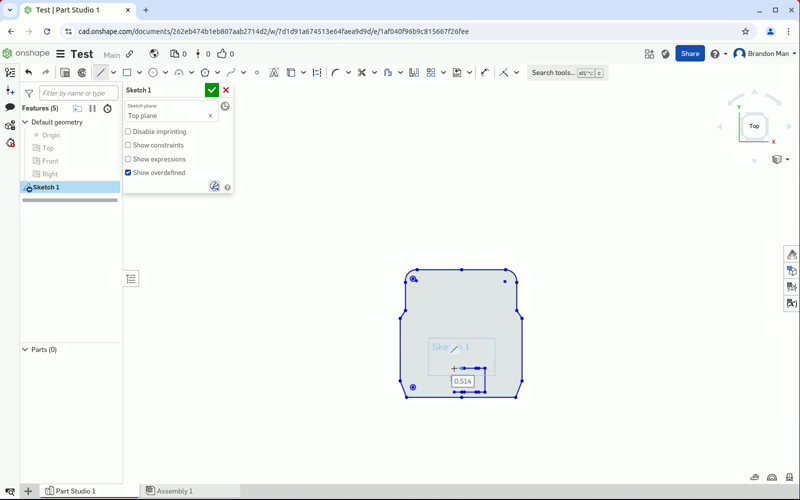
scroll(6)
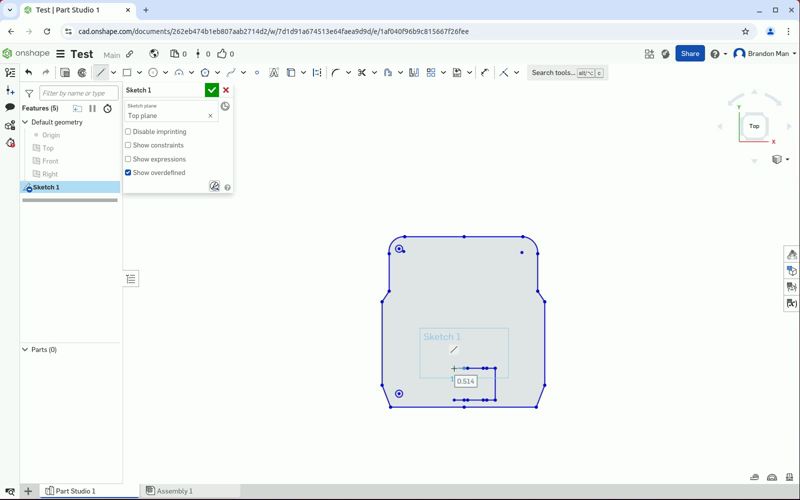
scroll(6)
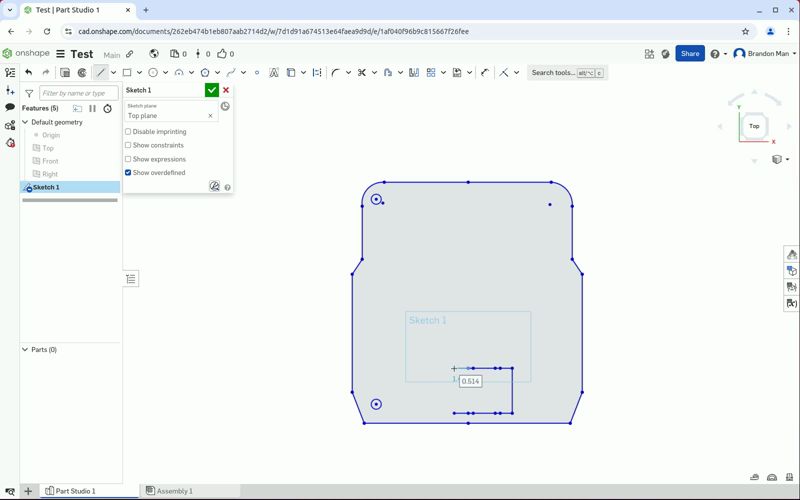
scroll(6)
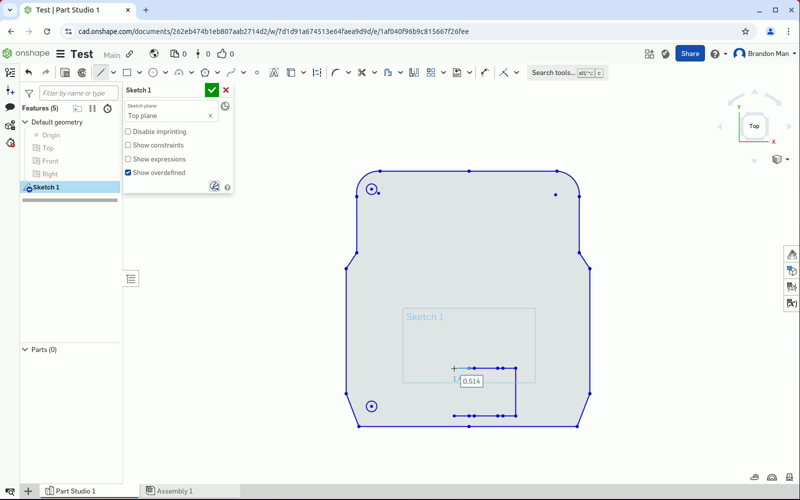
scroll(6)
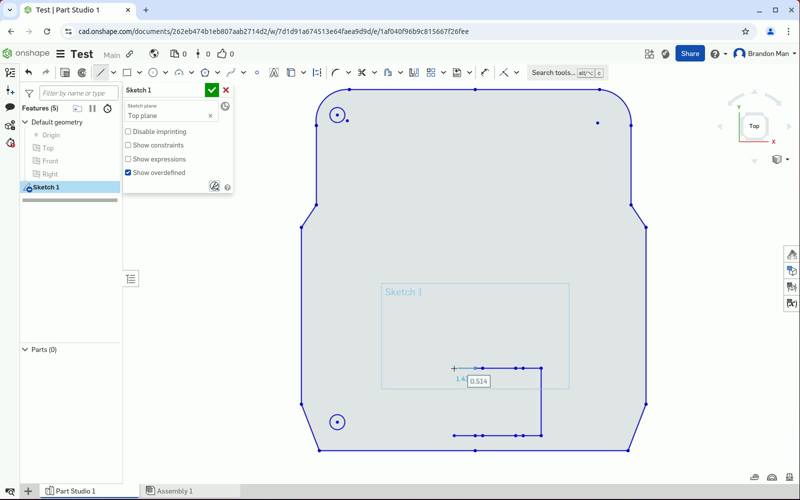
scroll(6)
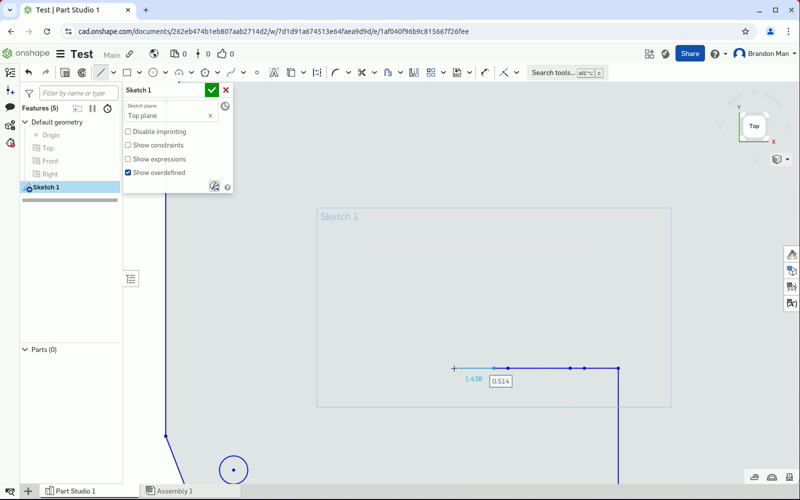
scroll(6)
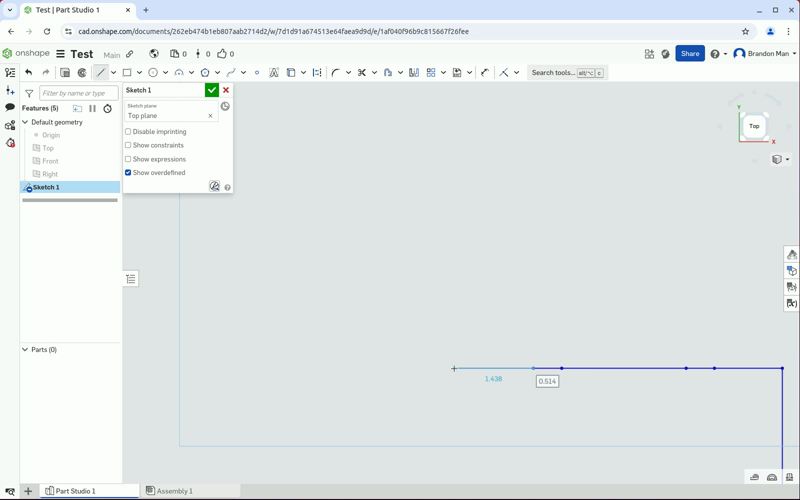
click(454, 368)
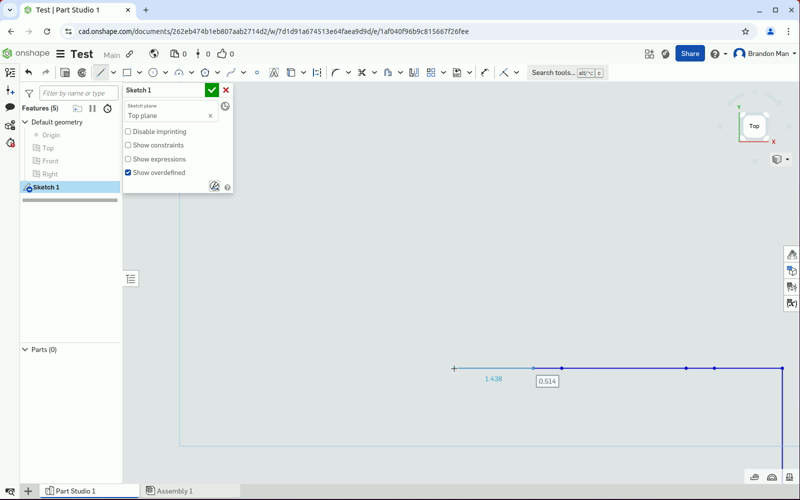
scroll(-6)
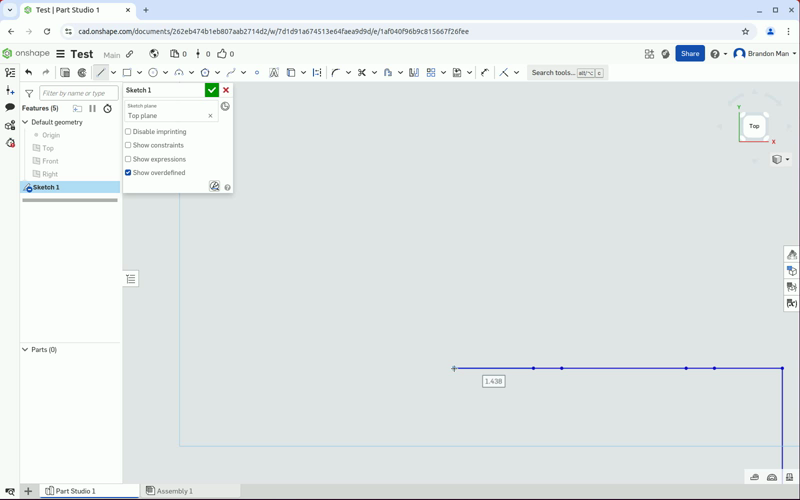
scroll(-6)
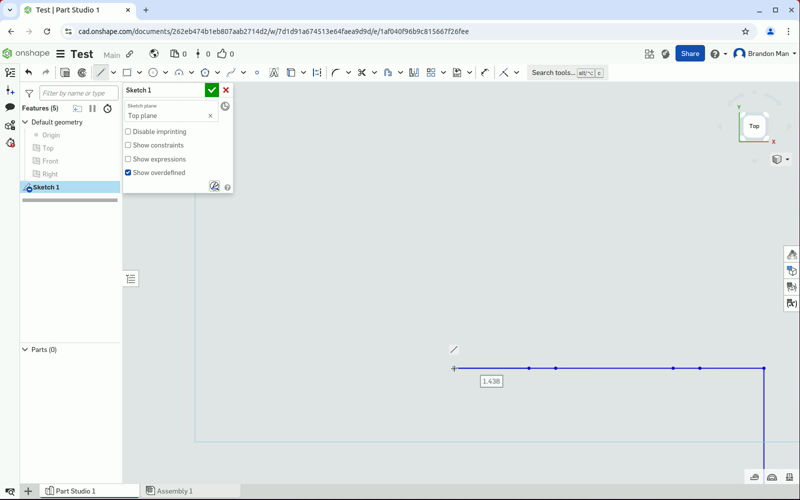
scroll(-6)
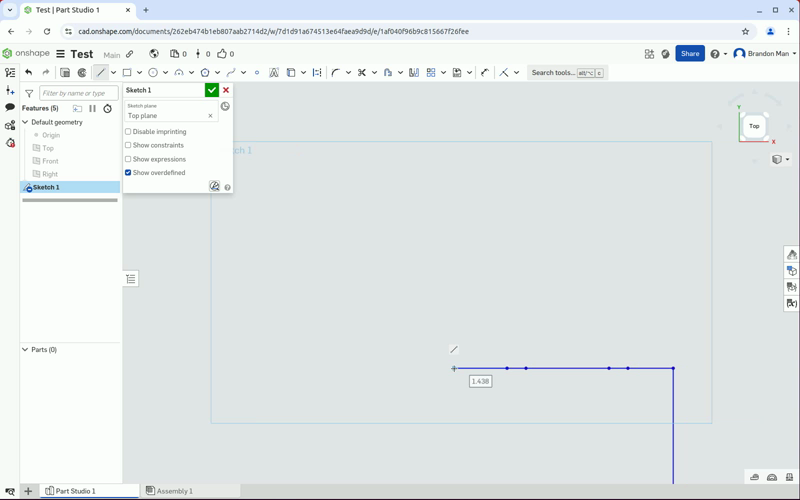
scroll(-6)
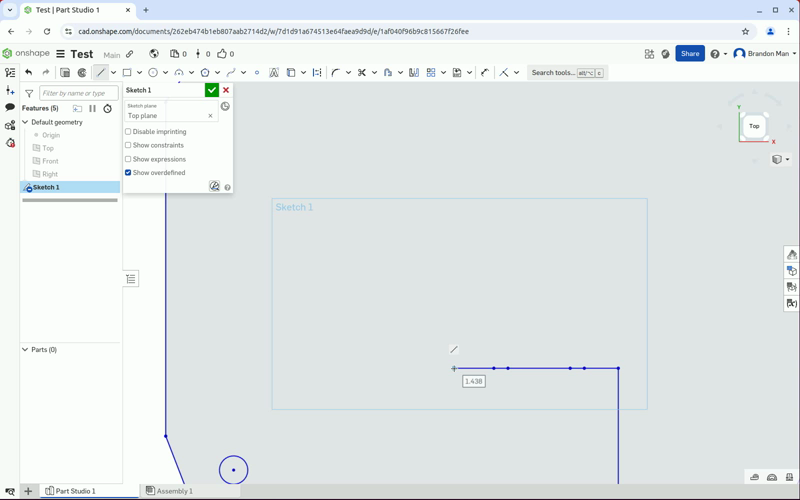
scroll(-6)
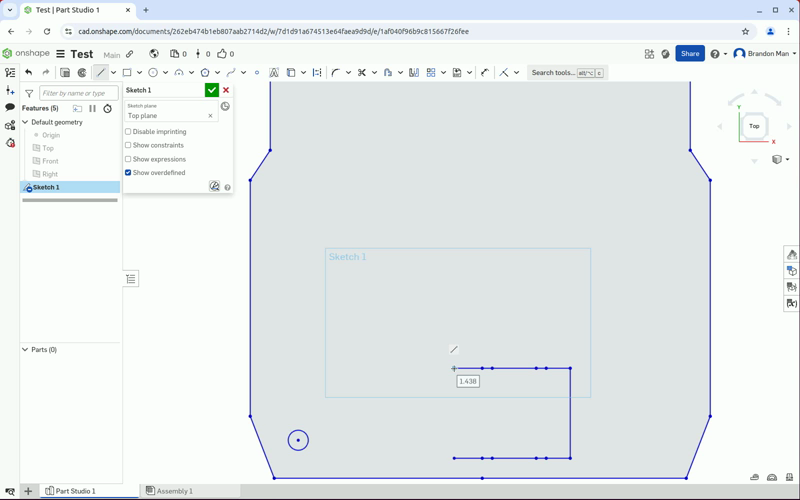
scroll(-6)
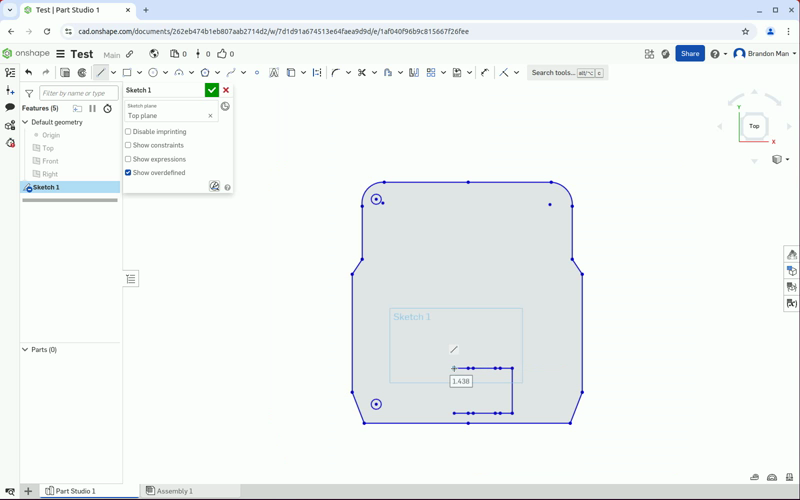
scroll(-6)
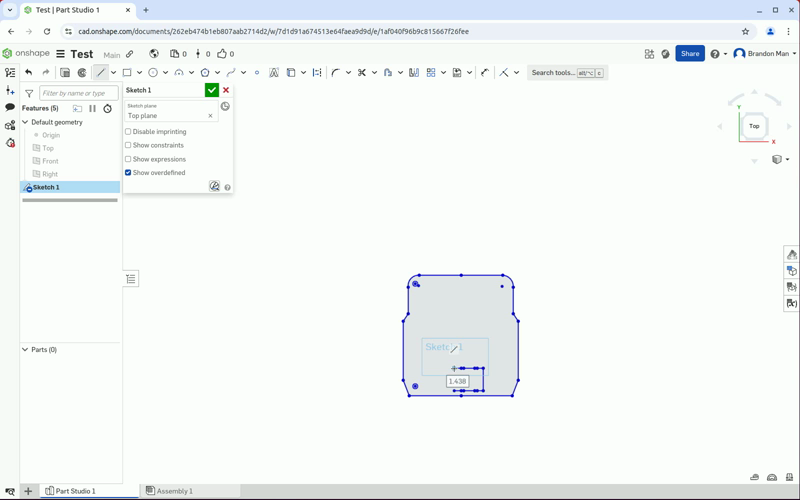
key_up(shift)
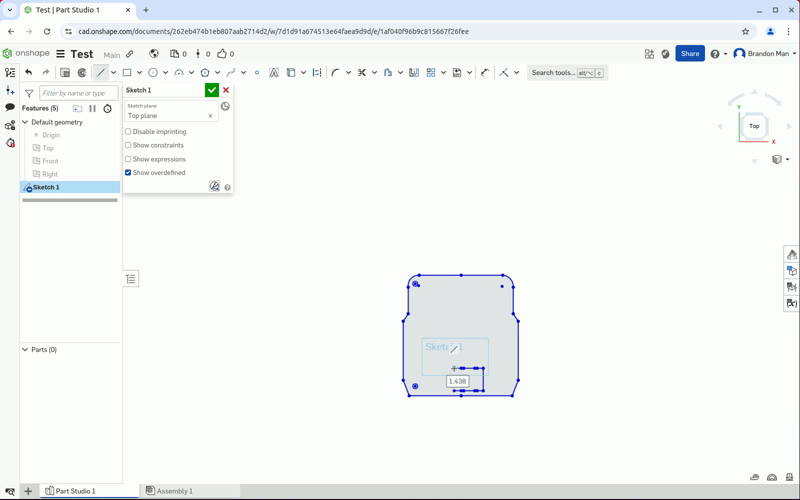
mouse_move(484, 368)
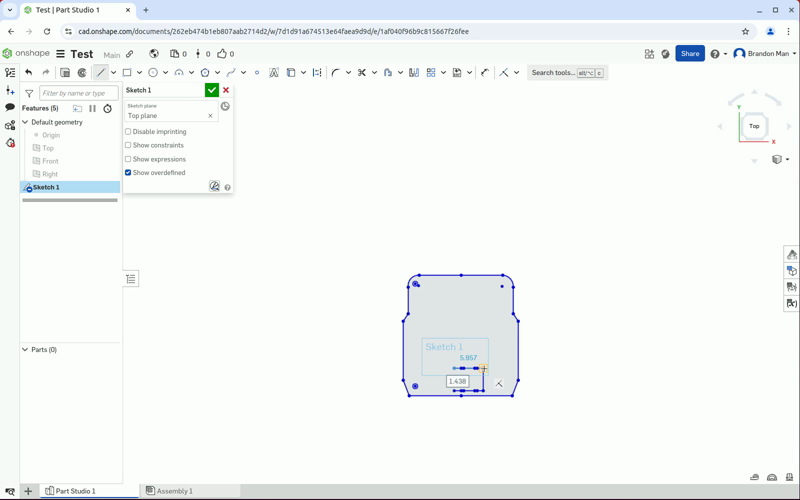
key_down(shift)
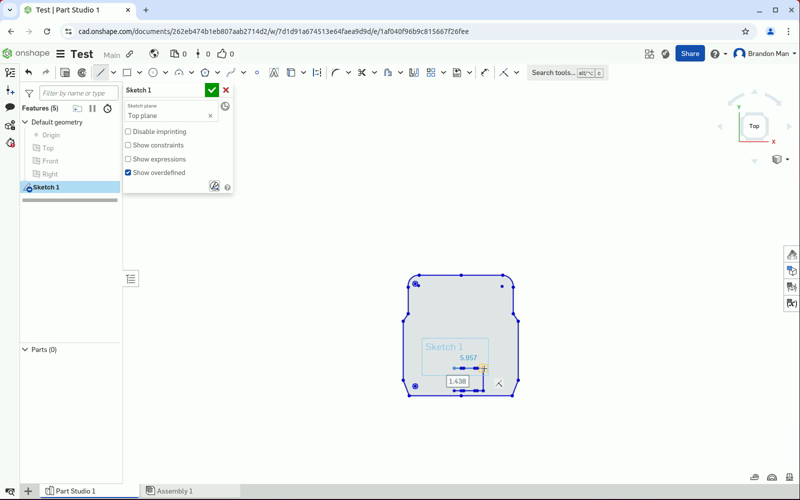
mouse_move(454, 390)
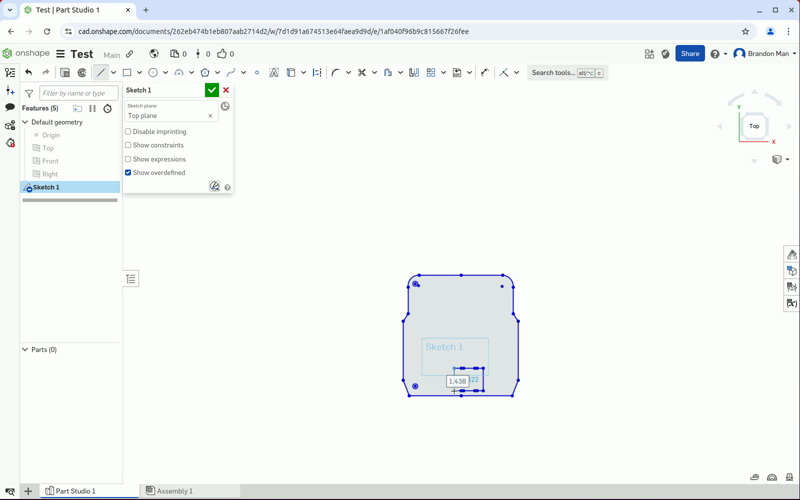
key_up(shift)
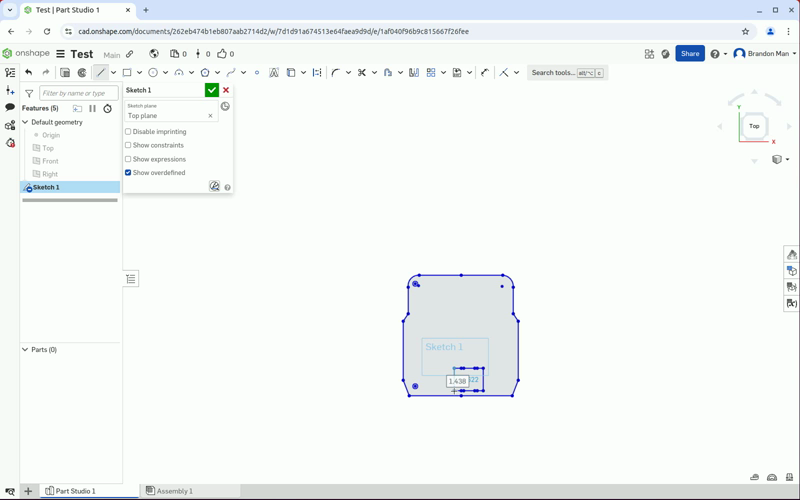
click(454, 390)
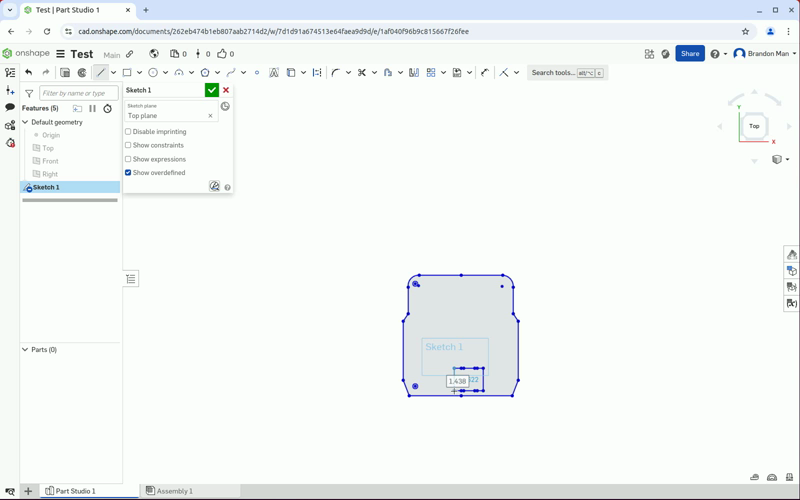
key(esc)
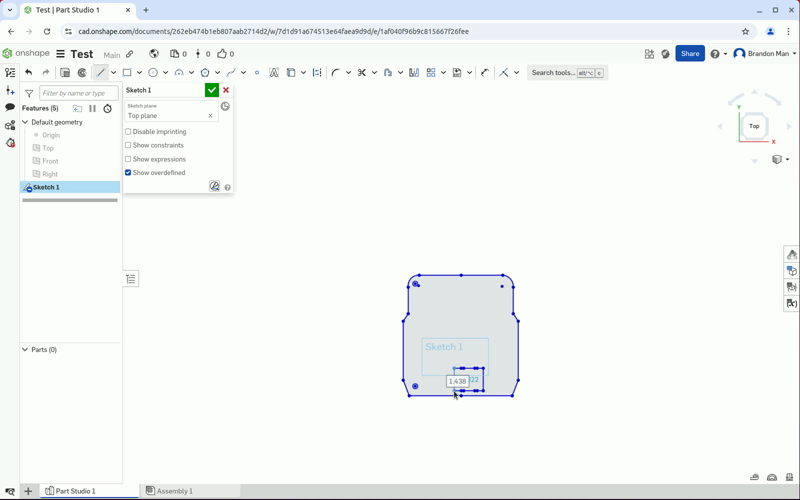
key(c)
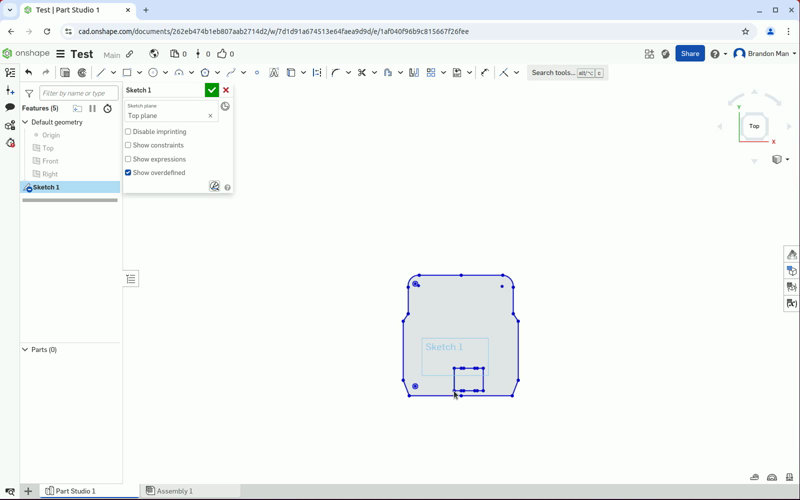
key_down(shift)
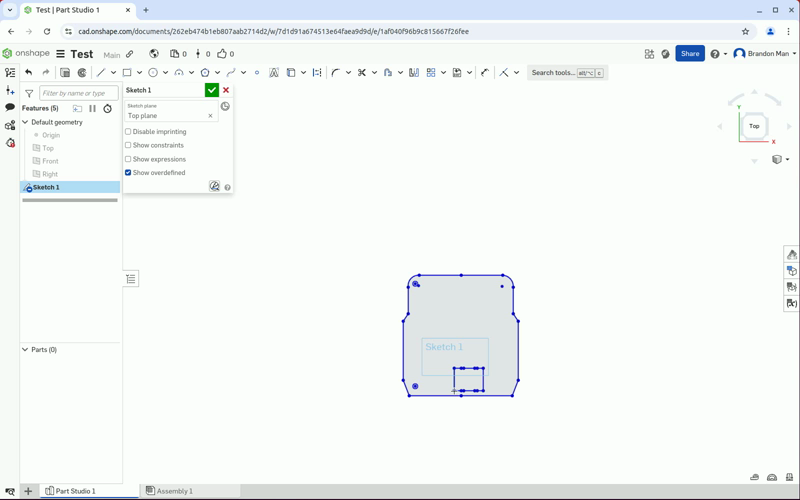
mouse_move(506, 386)
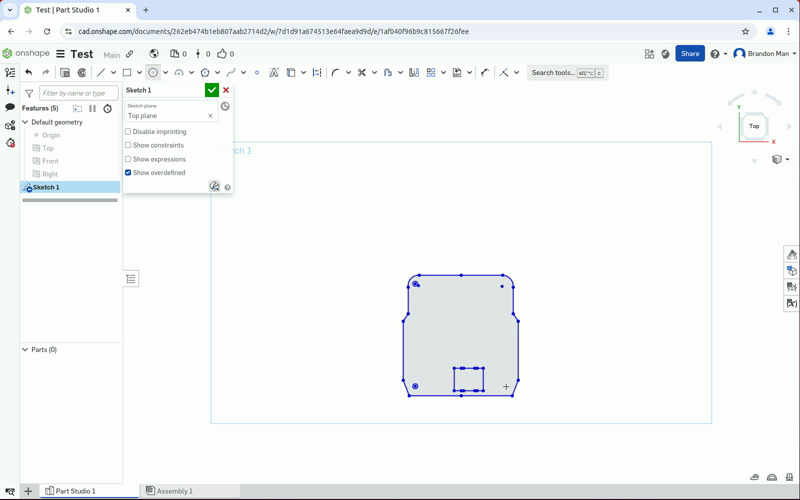
click(506, 386)
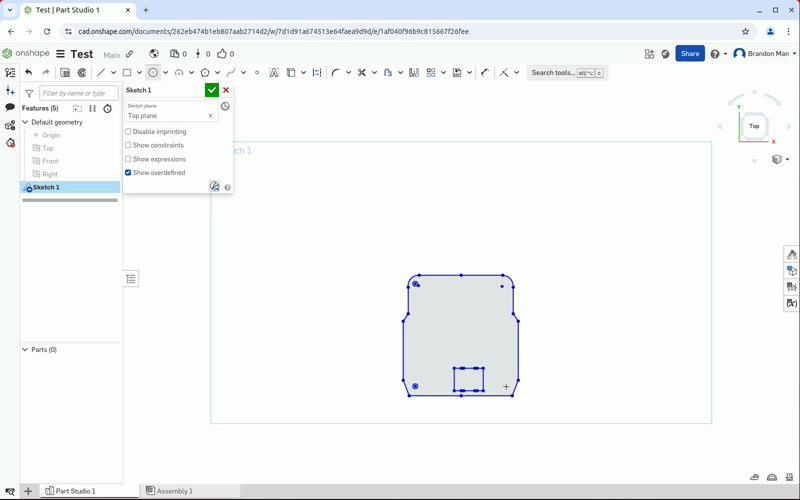
key_up(shift)
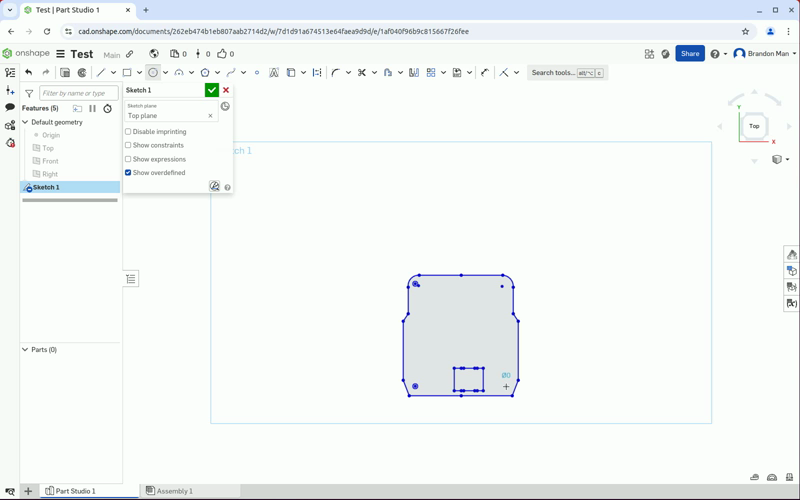
mouse_move(508, 386)
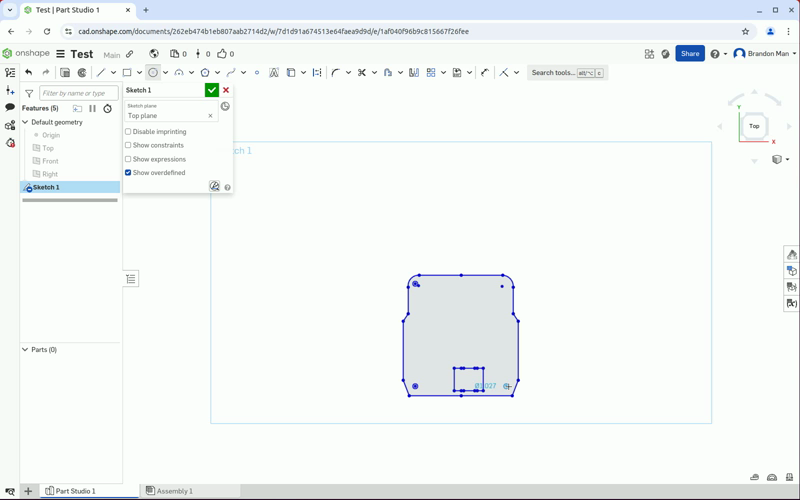
scroll(6)
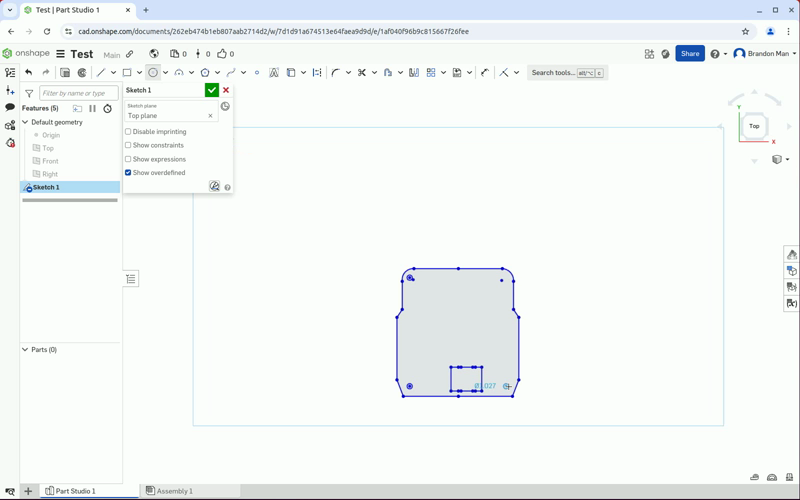
scroll(6)
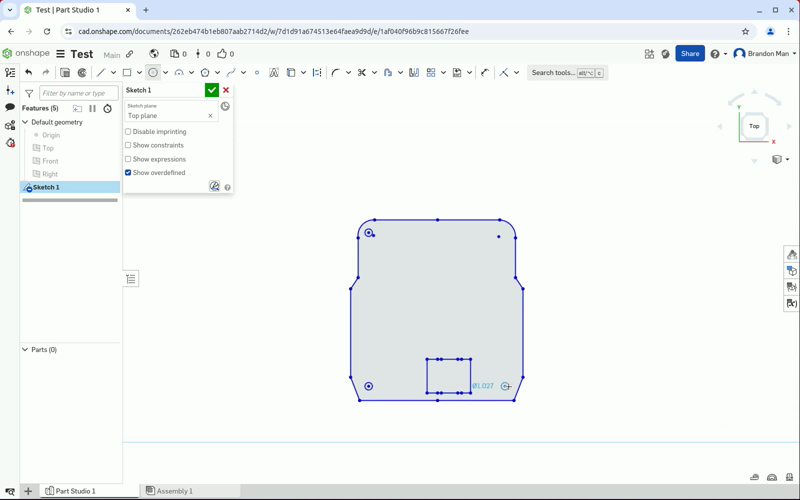
scroll(6)
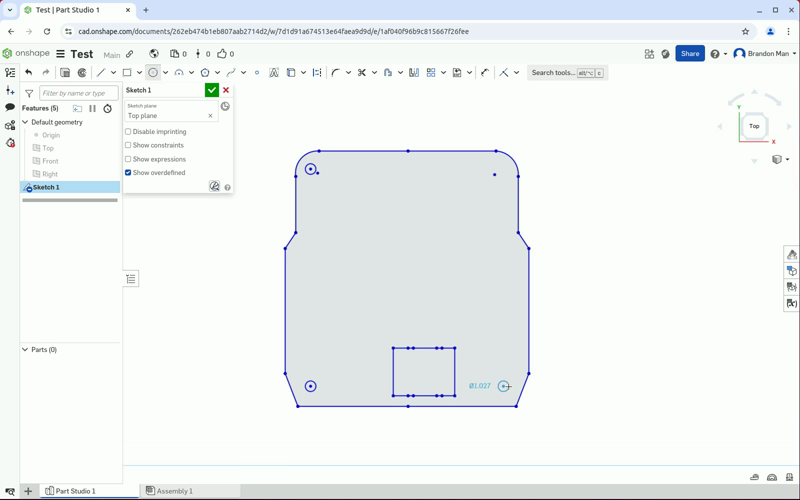
scroll(6)
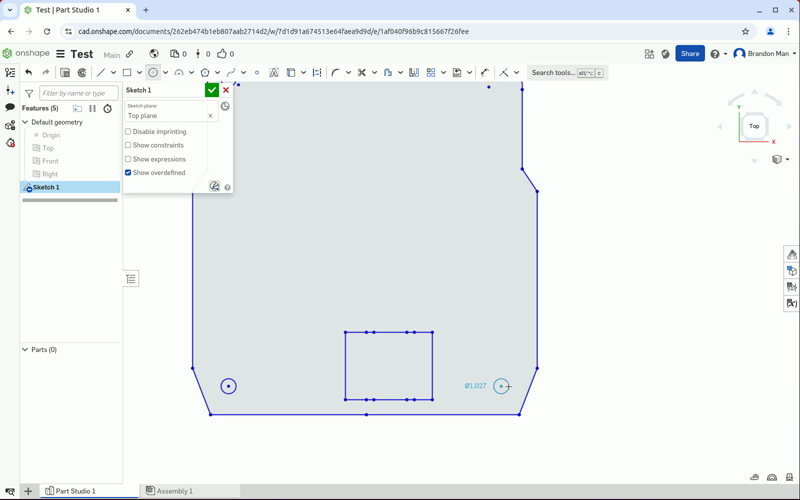
scroll(6)
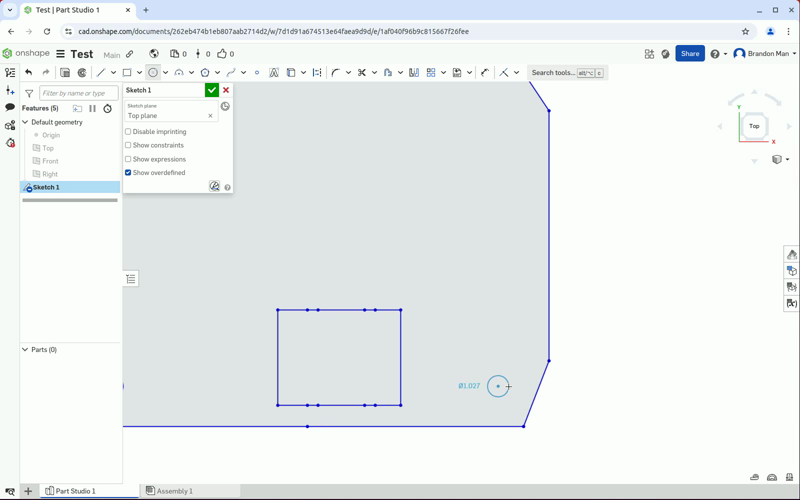
scroll(6)
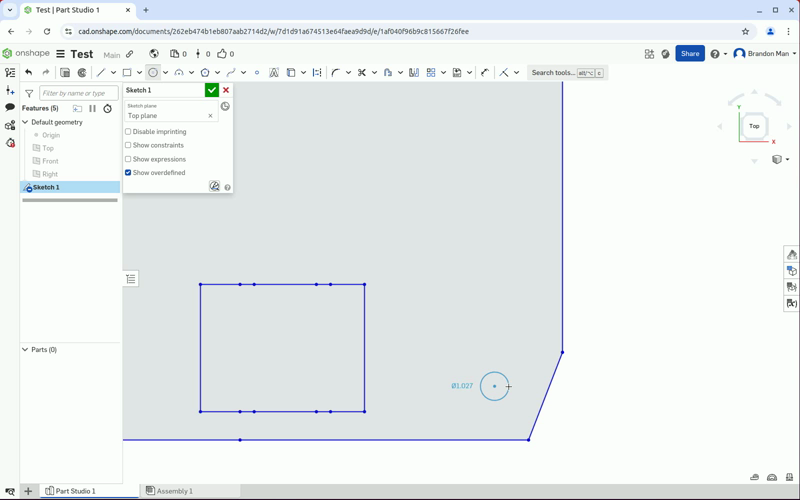
scroll(6)
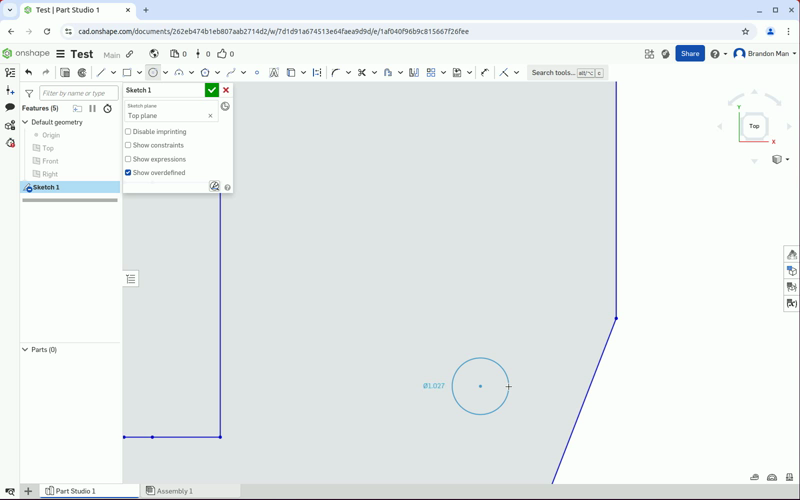
click(508, 386)
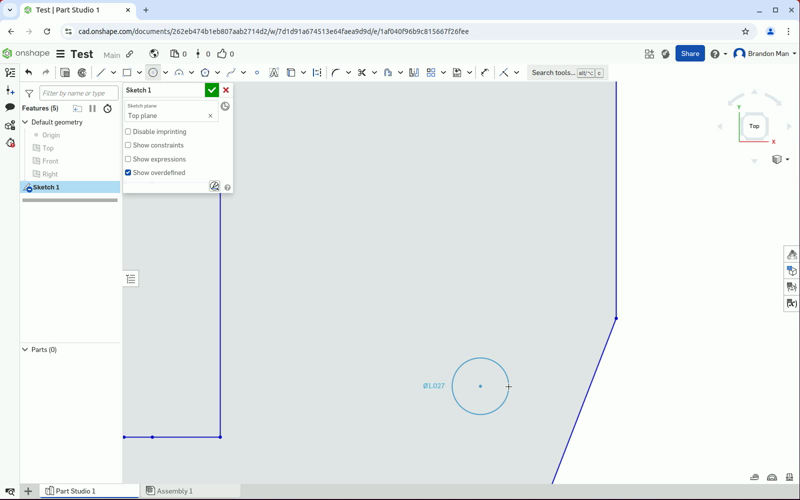
scroll(-6)
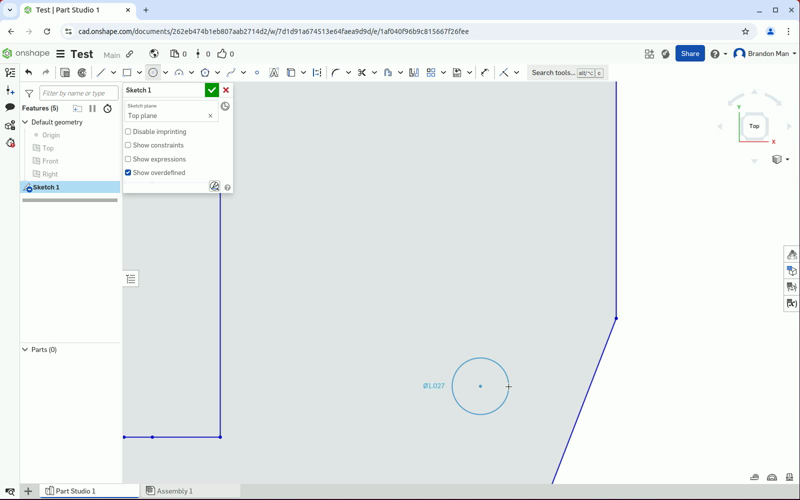
scroll(-6)
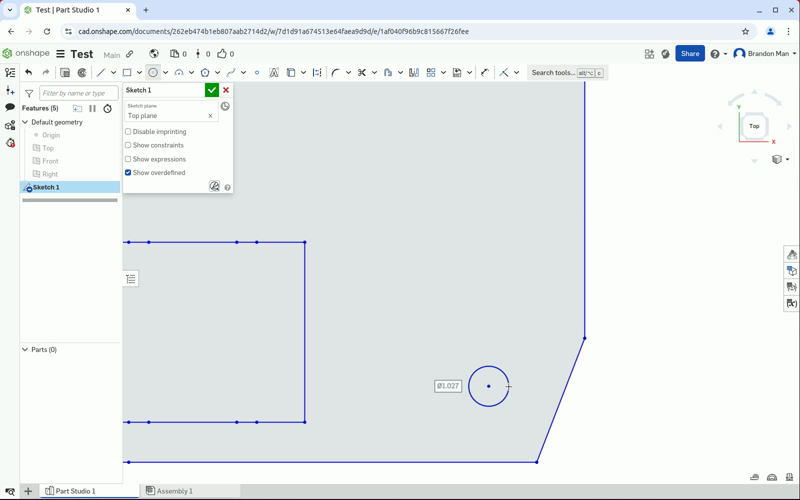
scroll(-6)
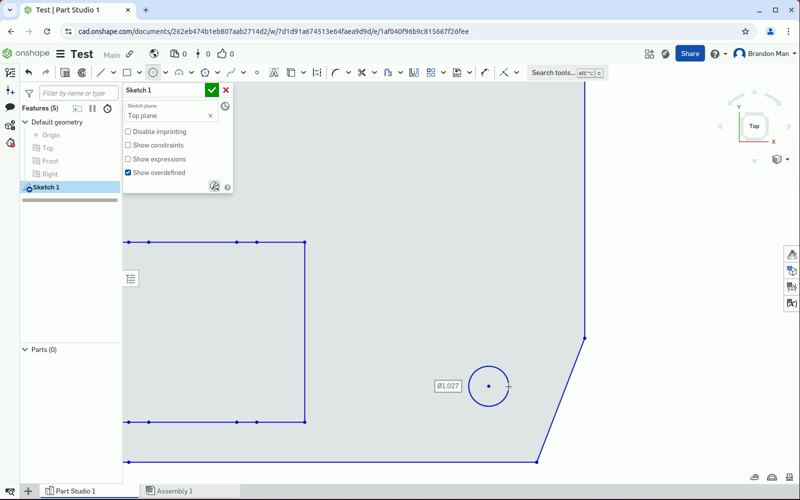
scroll(-6)
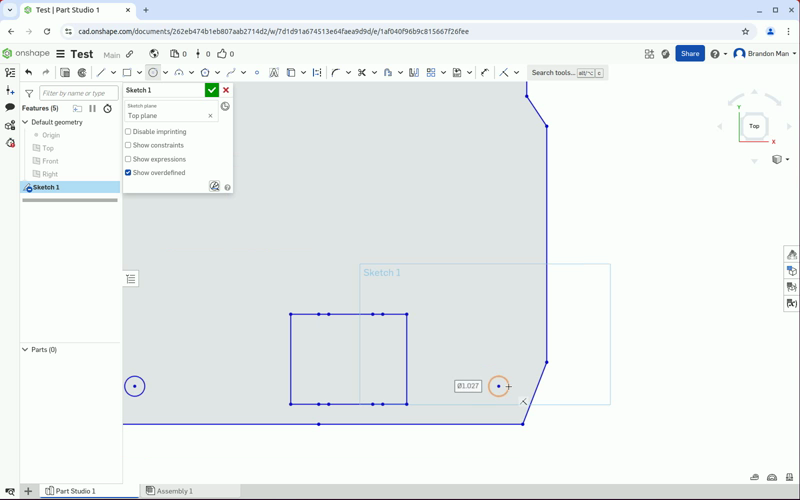
scroll(-6)
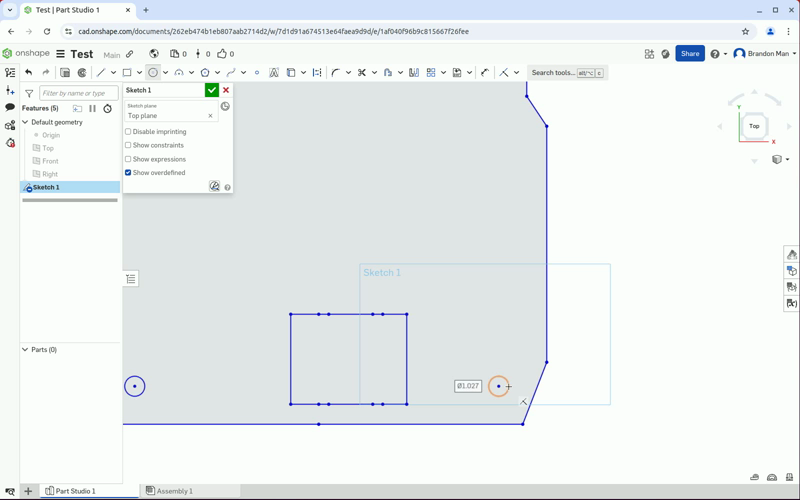
scroll(-6)
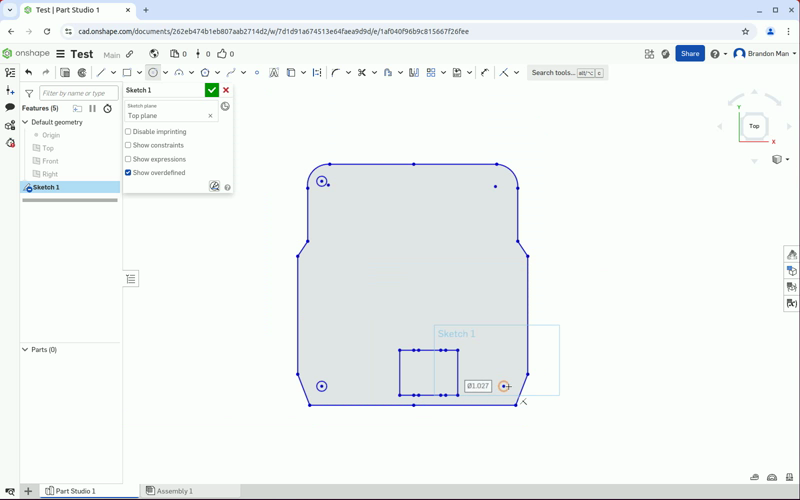
scroll(-6)
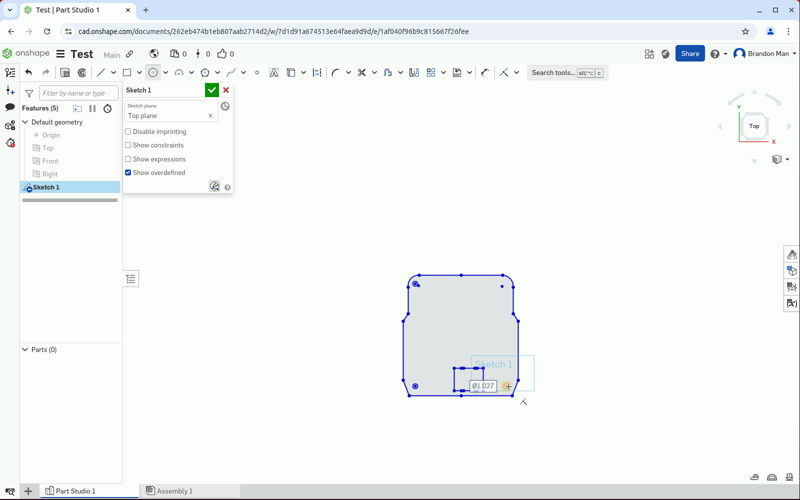
key(esc)
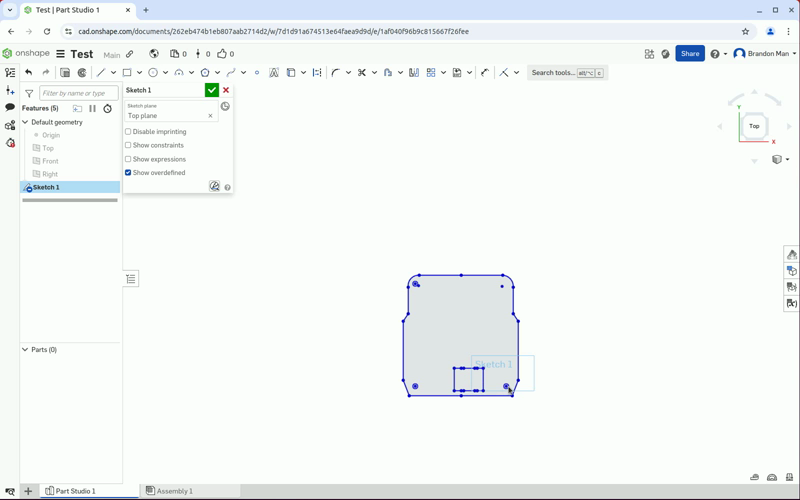
key(c)
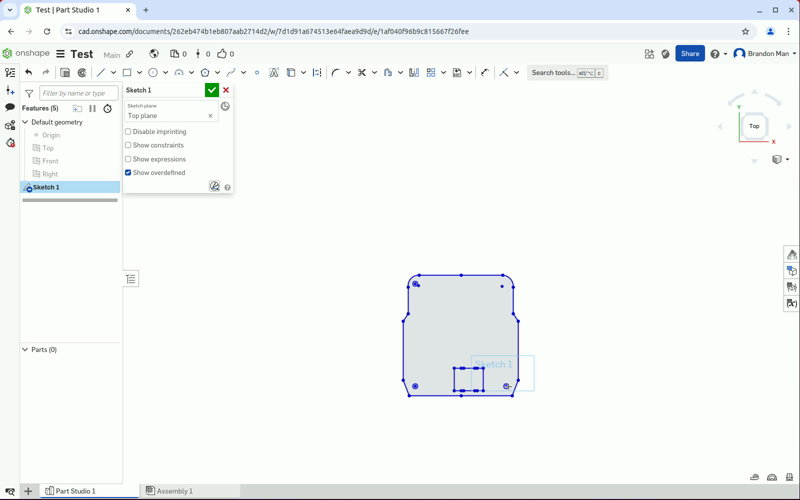
key_down(shift)
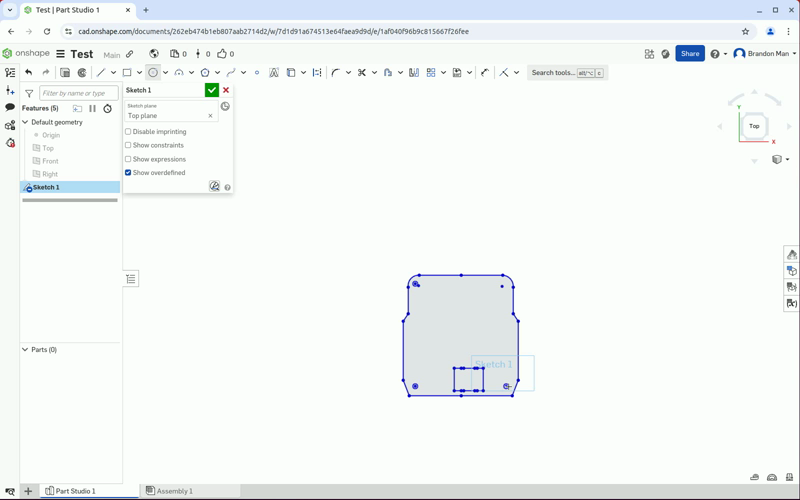
mouse_move(506, 283)
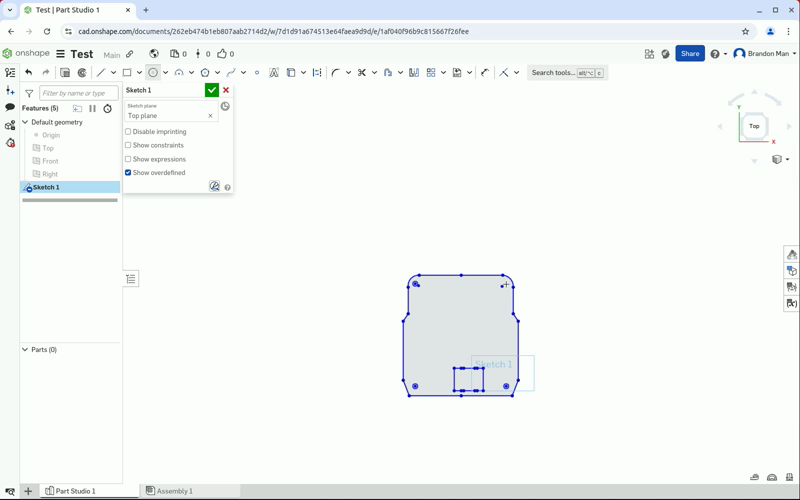
click(506, 283)
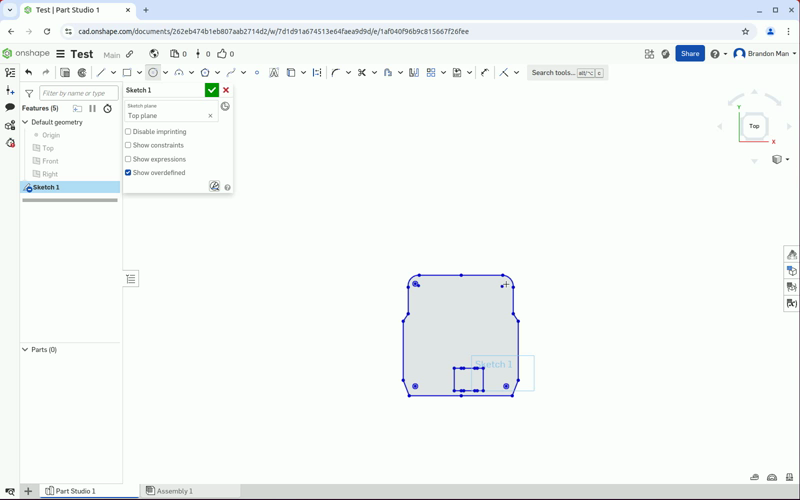
key_up(shift)
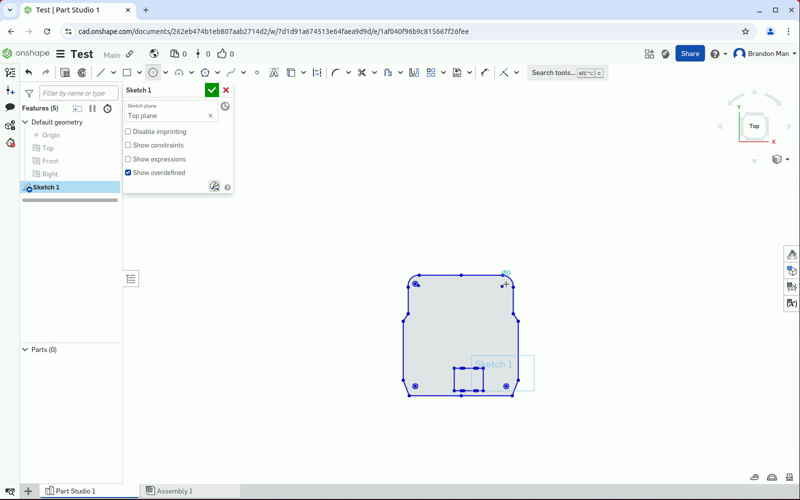
mouse_move(508, 283)
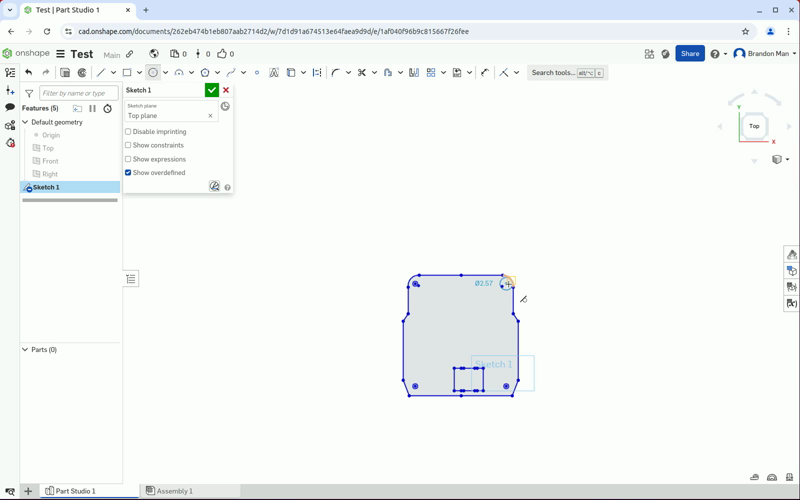
scroll(6)
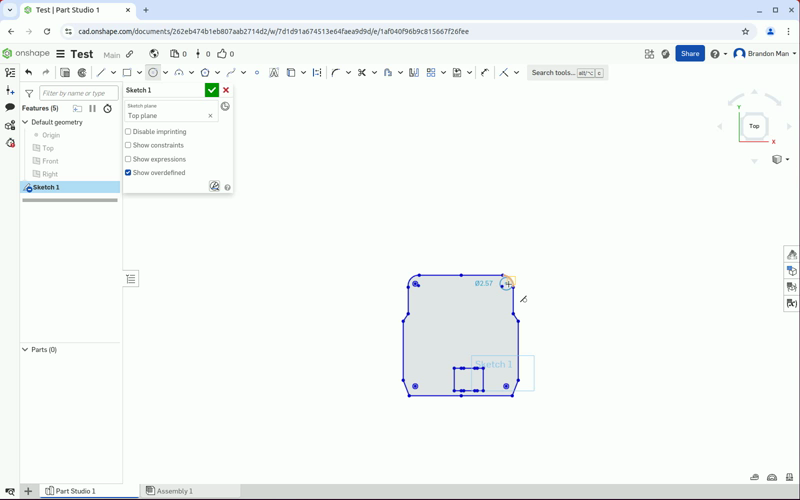
scroll(6)
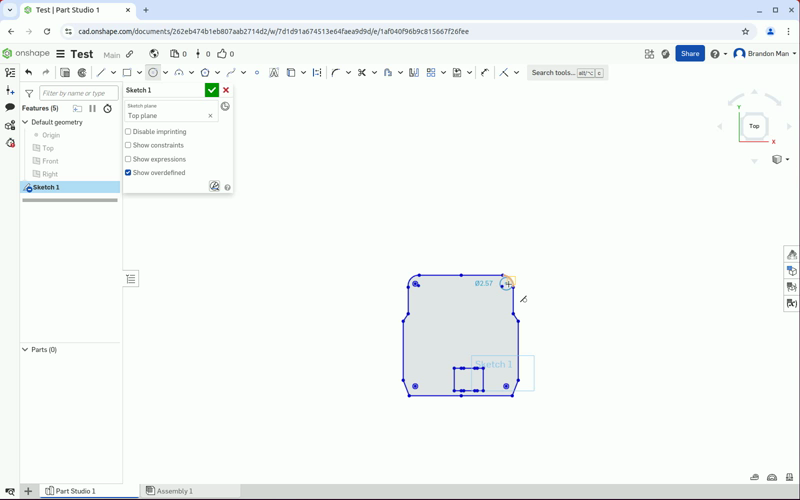
scroll(6)
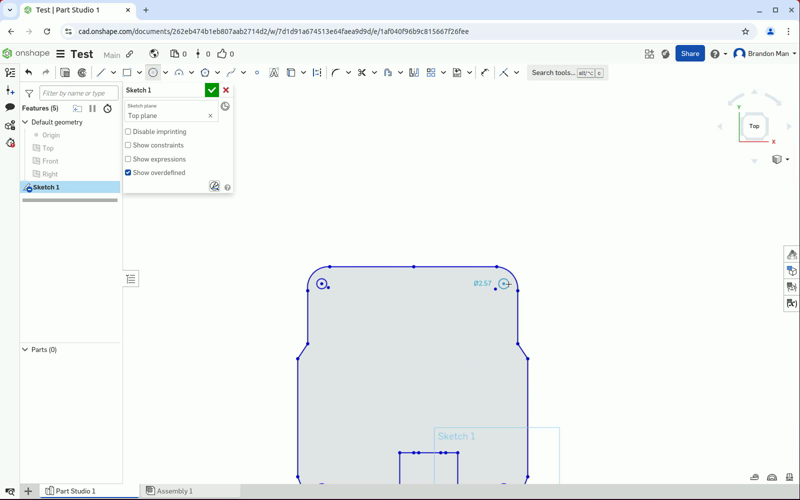
scroll(6)
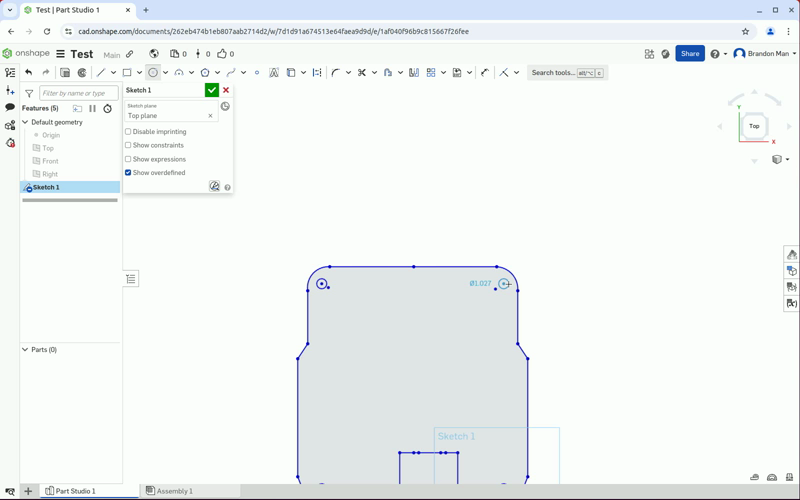
scroll(6)
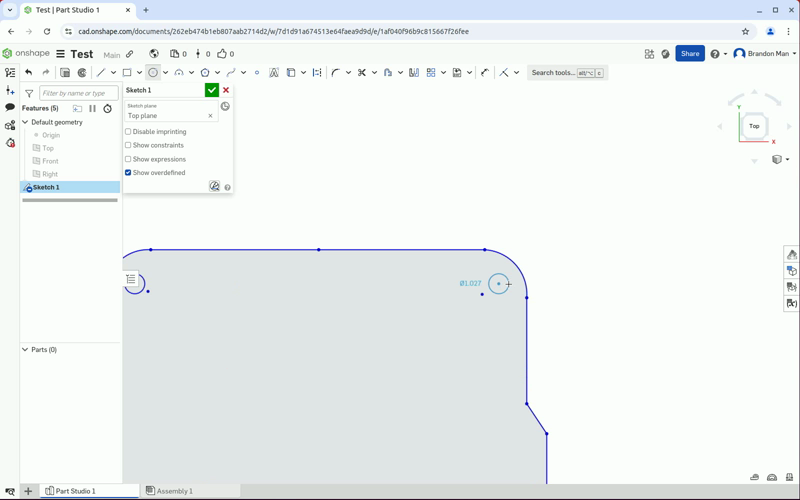
scroll(6)
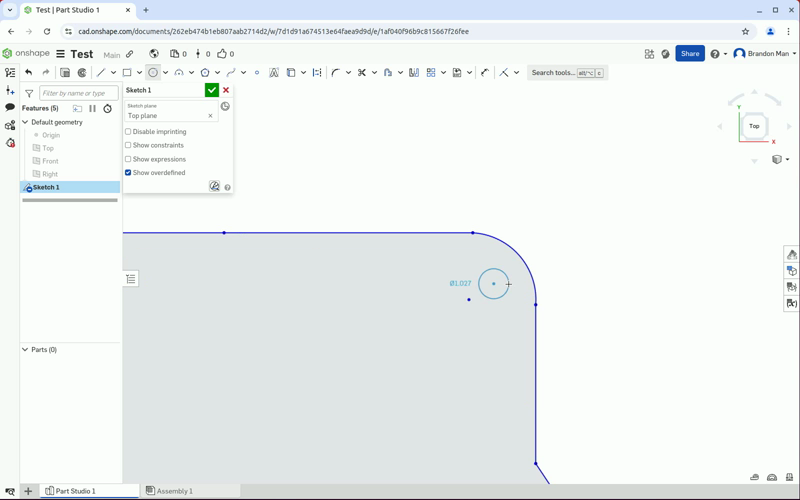
scroll(6)
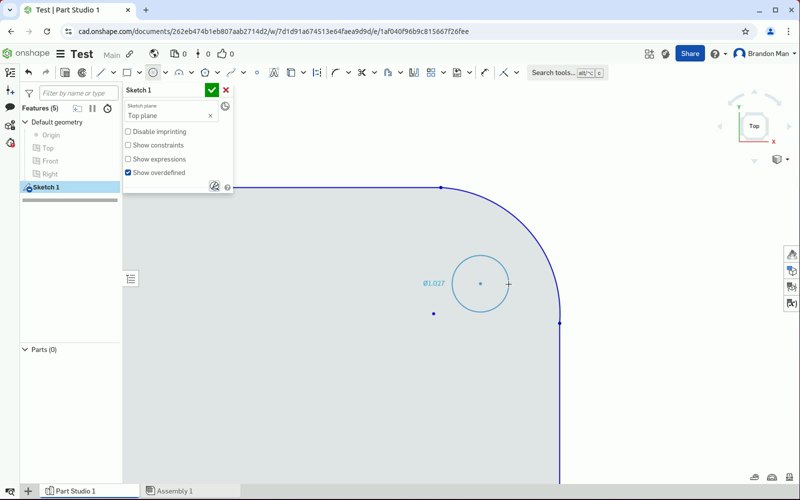
click(508, 283)
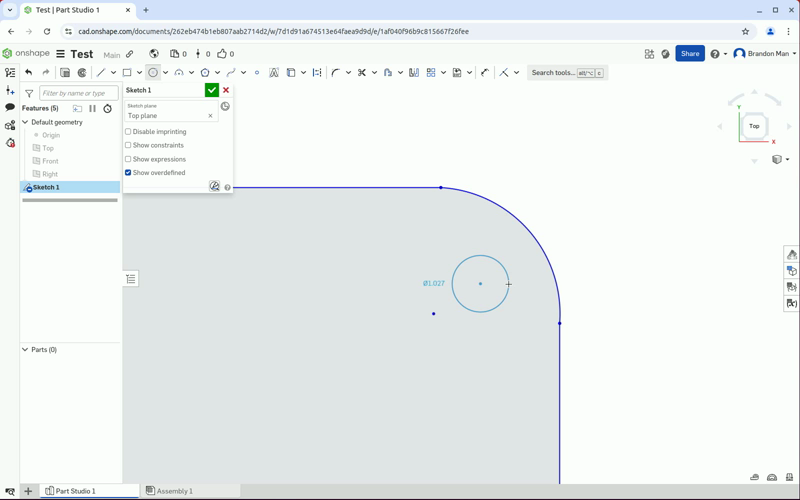
scroll(-6)
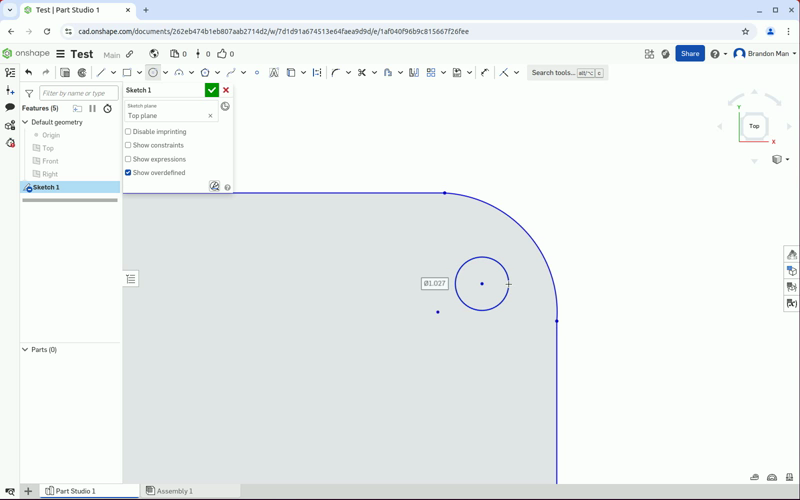
scroll(-6)
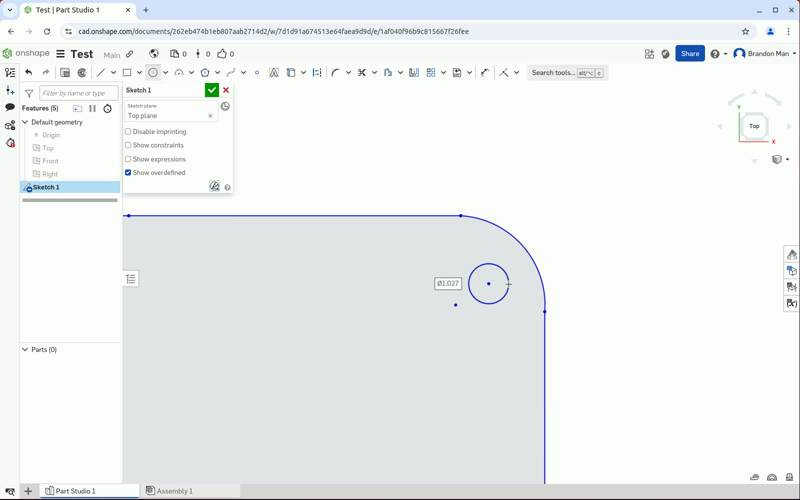
scroll(-6)
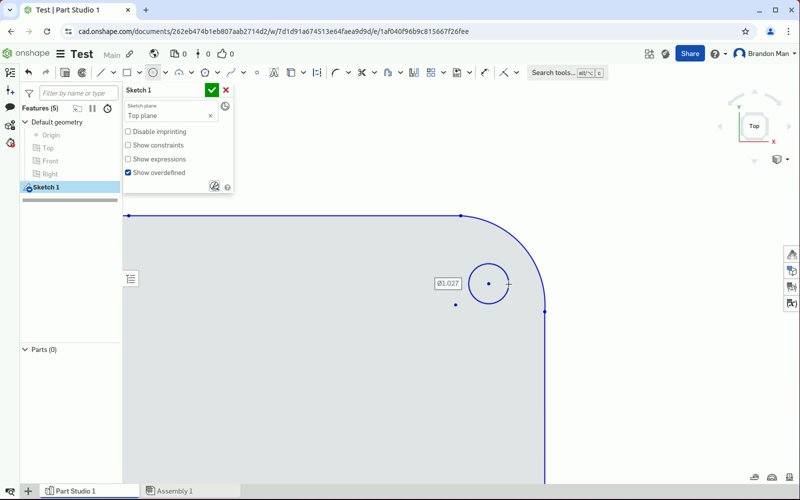
scroll(-6)
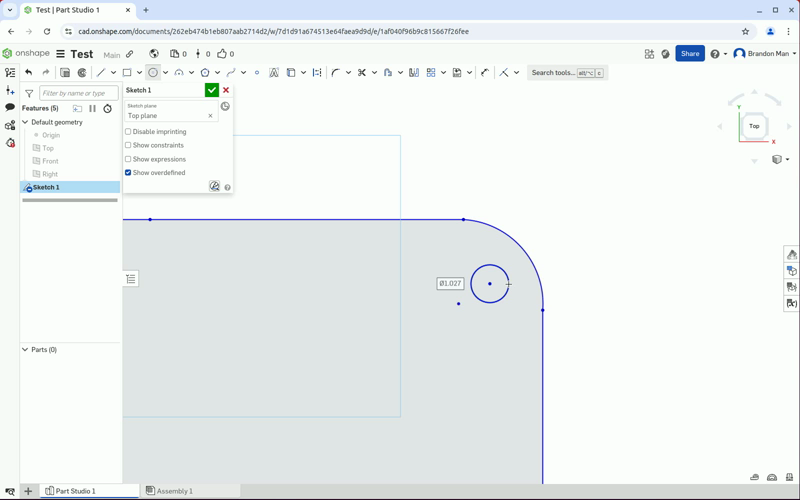
scroll(-6)
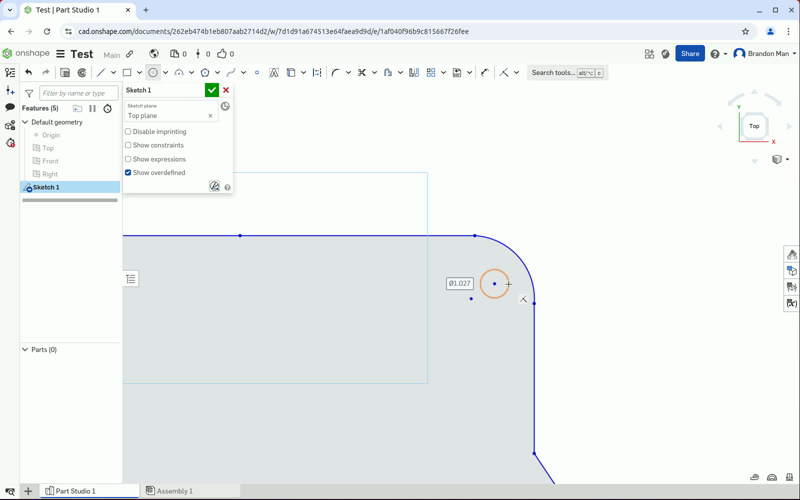
scroll(-6)
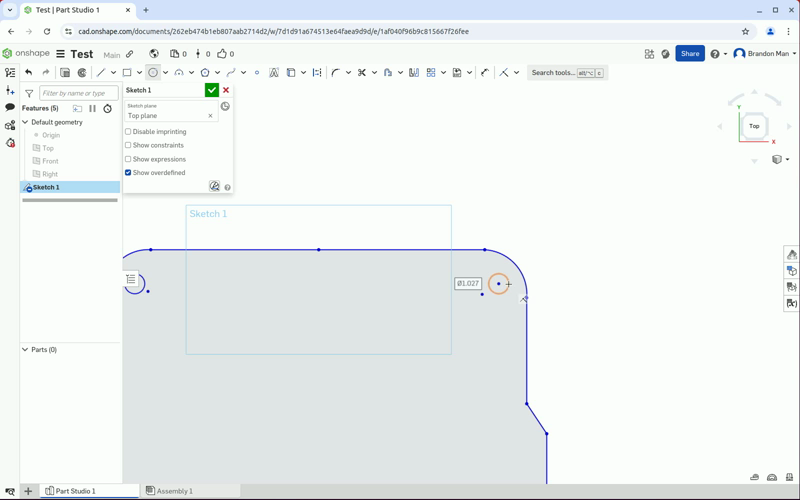
scroll(-6)
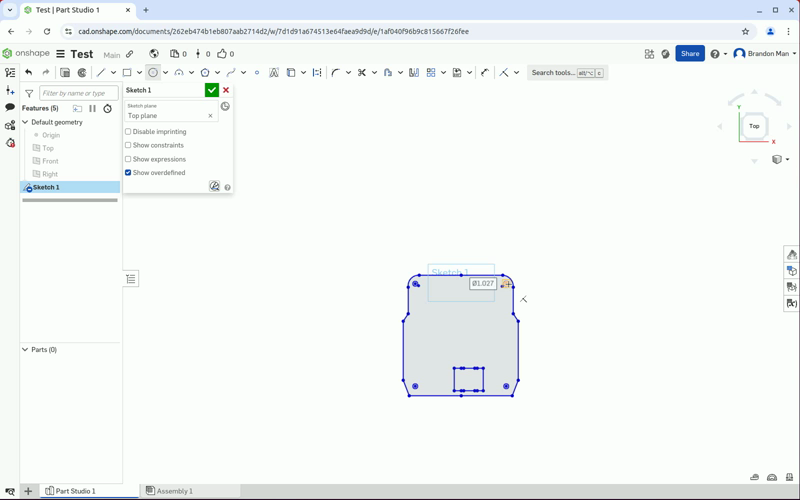
key(esc)
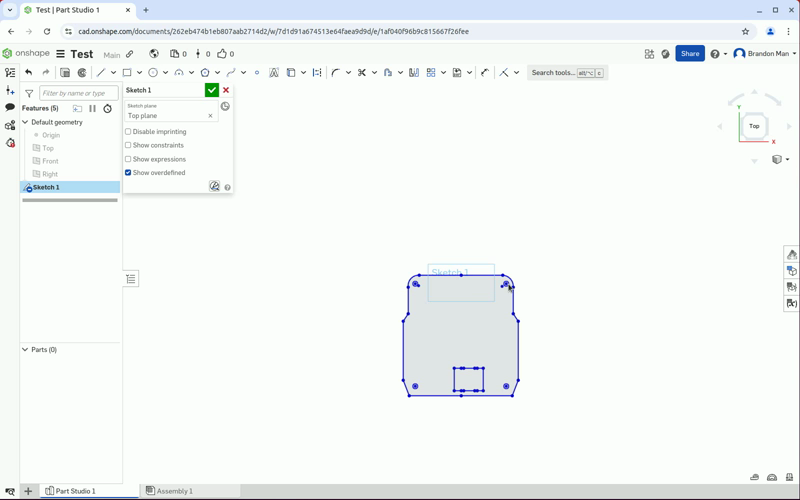
mouse_move(434, 379)
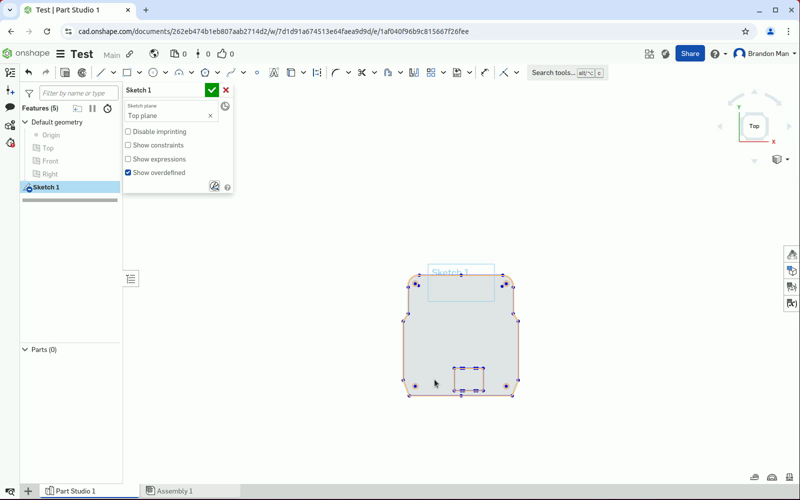
click(434, 379)
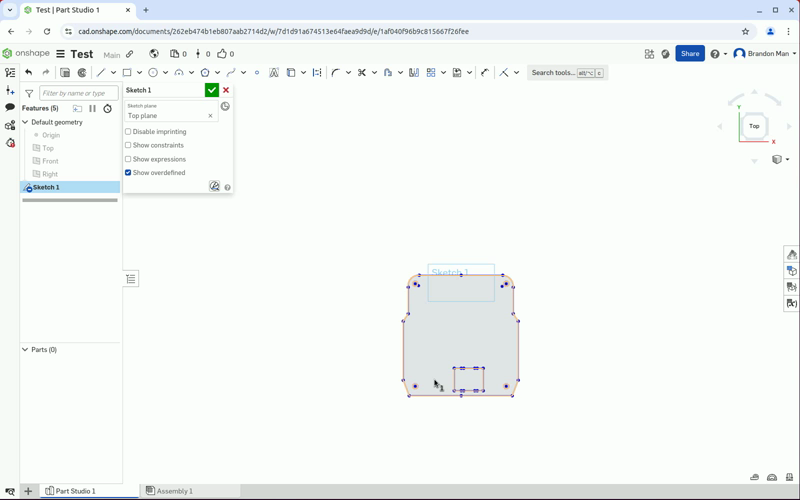
mouse_move(73, 352)
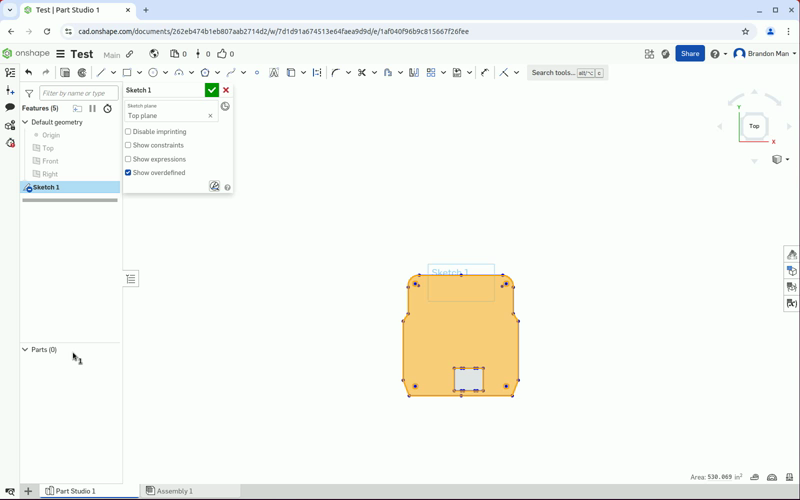
key(shift+y)
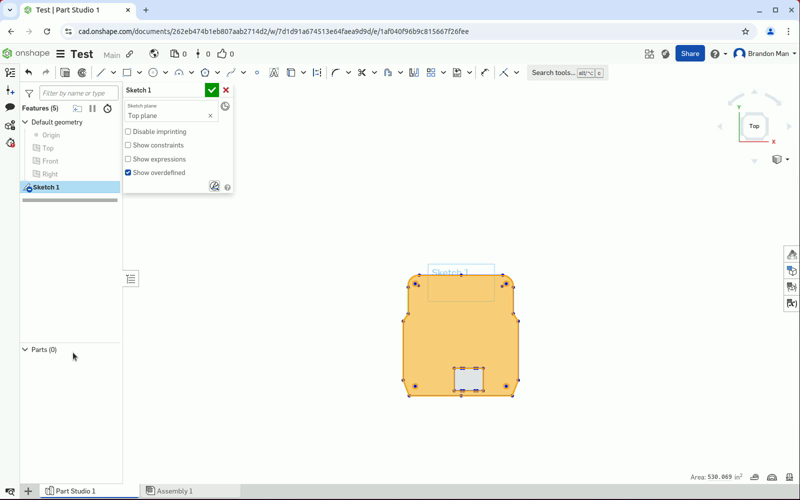
key(shift+e)
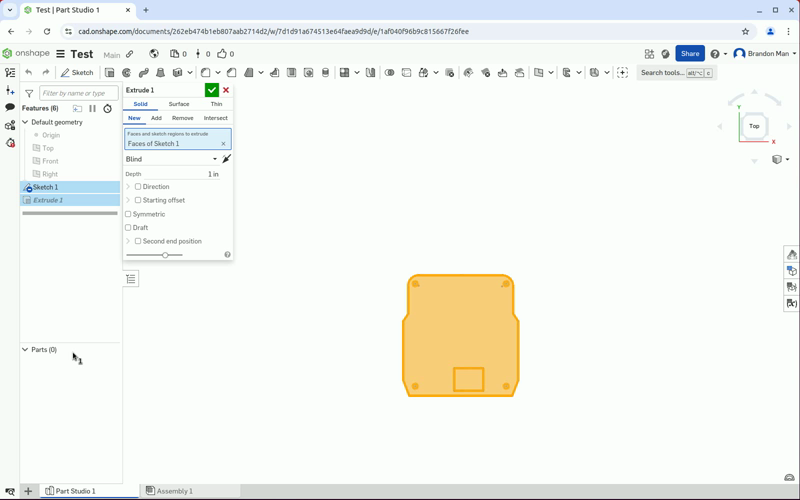
mouse_move(143, 106)
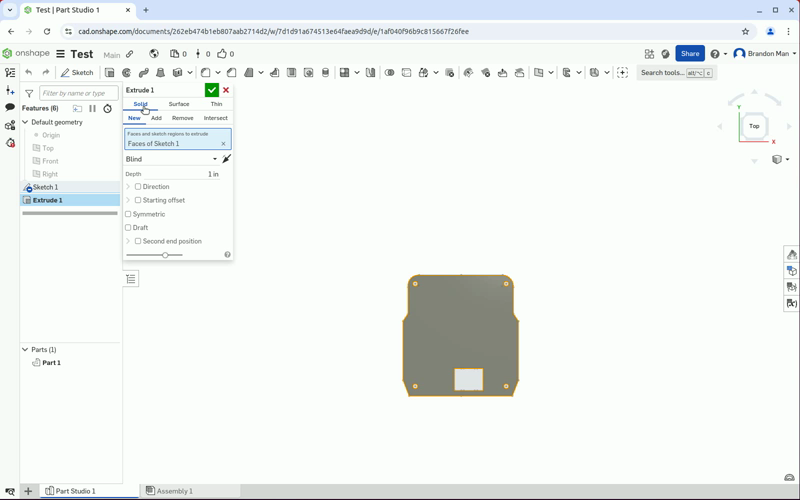
click(143, 106)
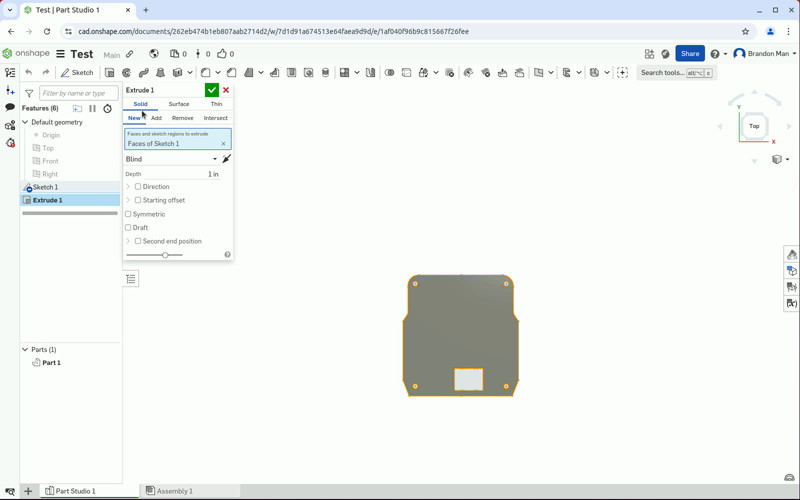
mouse_move(137, 120)
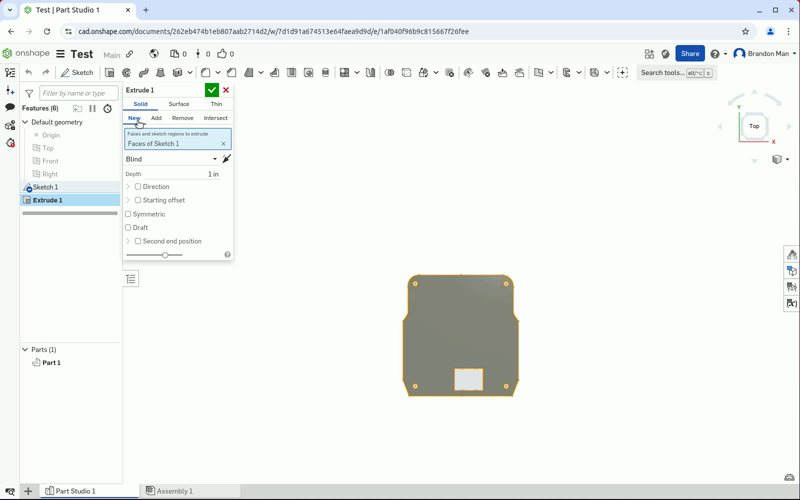
click(137, 120)
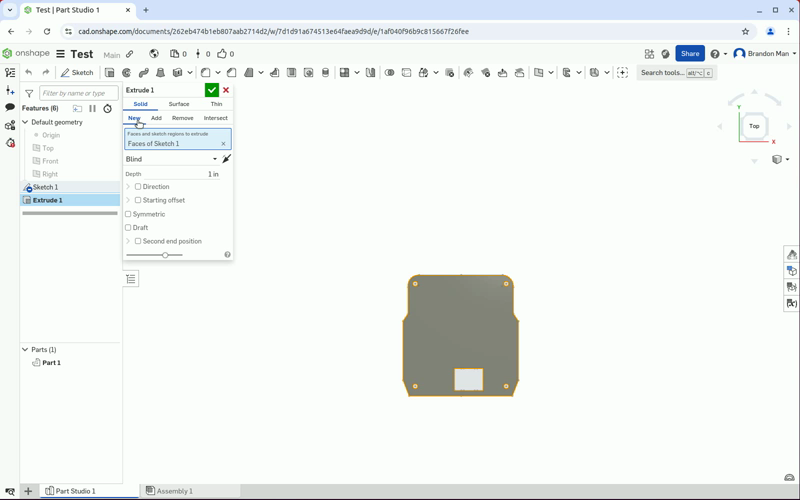
key(tab, 4)
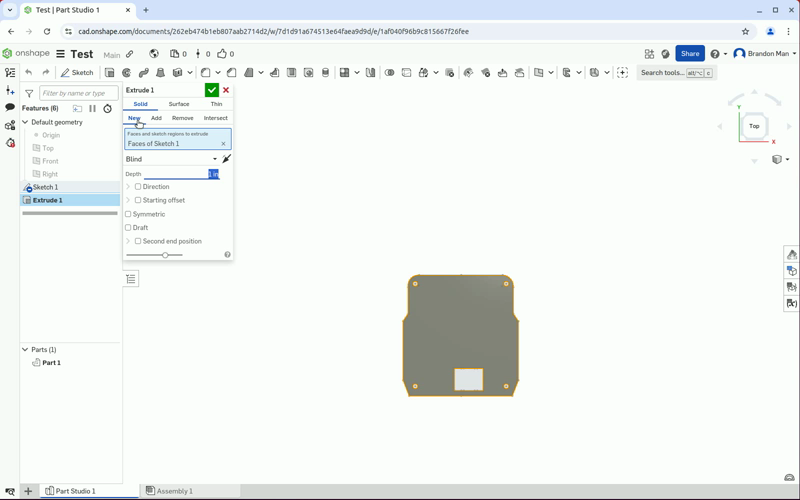
text(0.241)
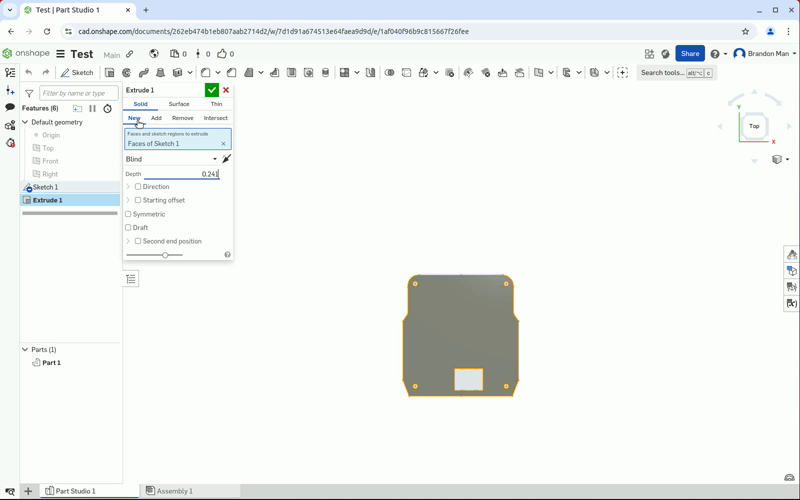
key(enter)
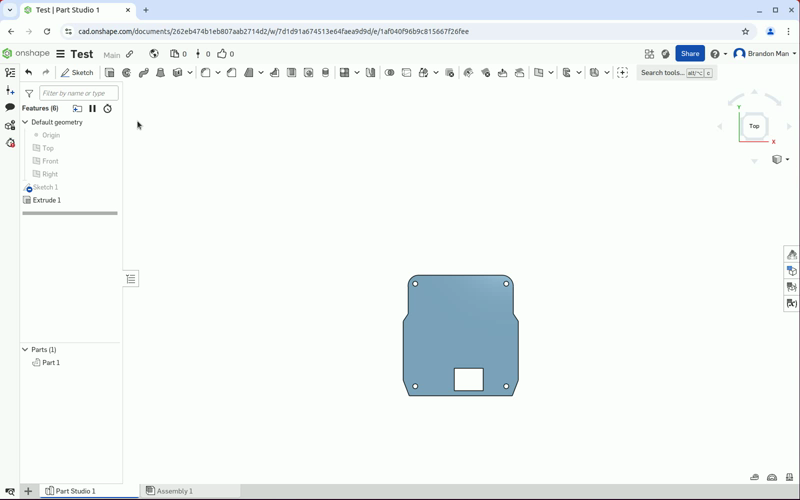
key(shift+h)
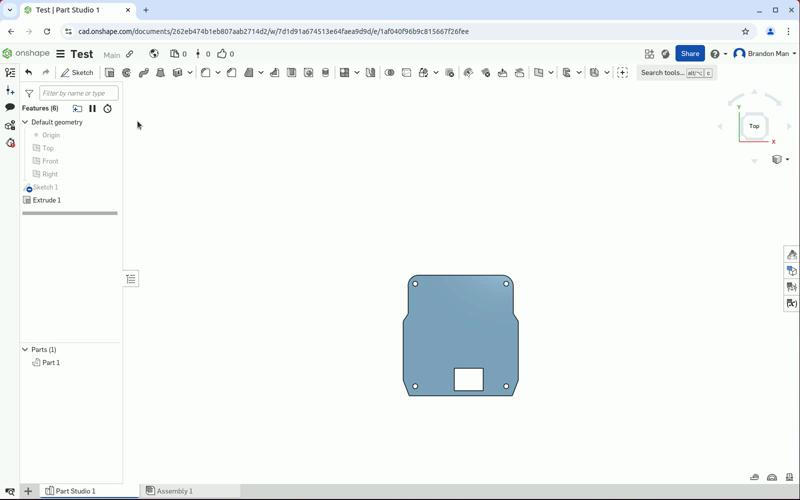
key(shift+h)
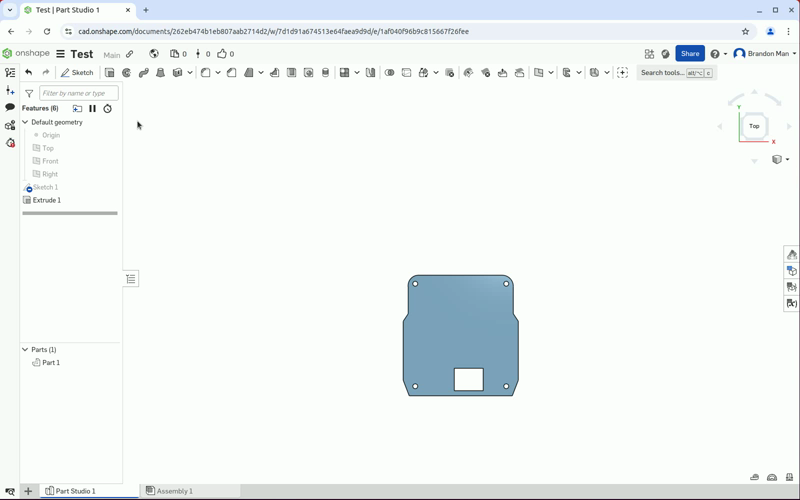
mouse_move(73, 189)
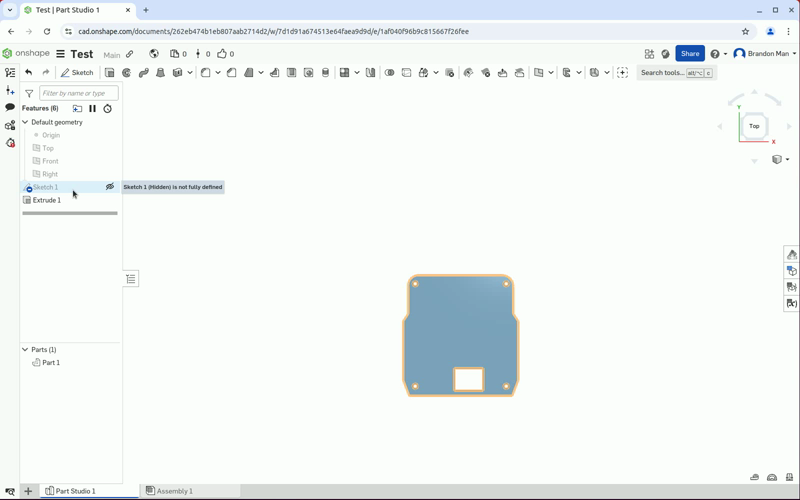
click(73, 189)
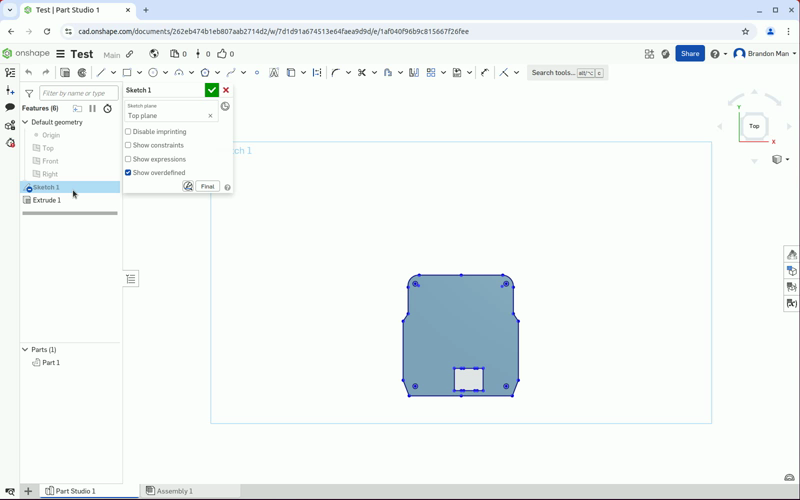
mouse_move(229, 92)
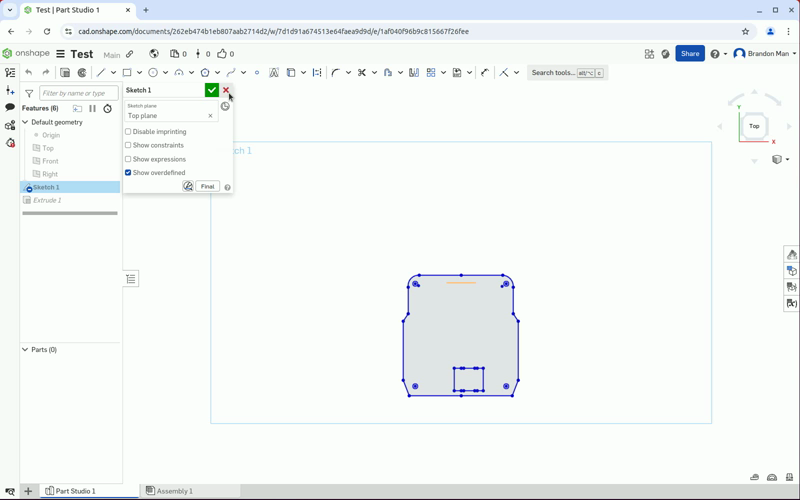
click(229, 92)
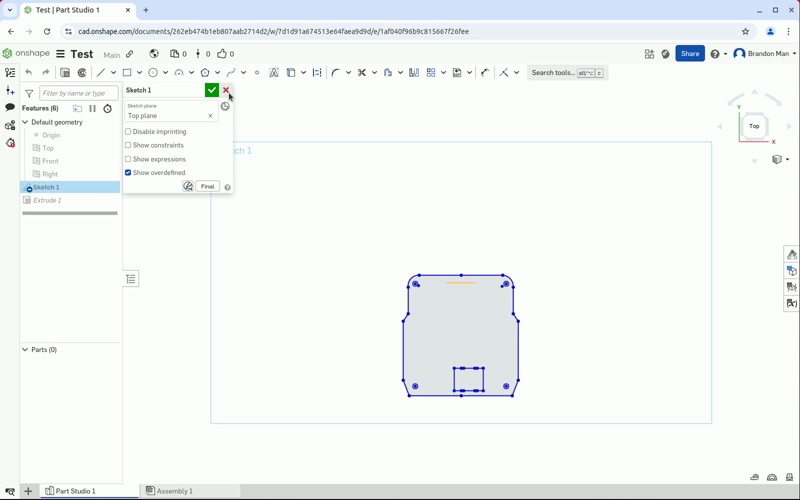
key(shift+s)
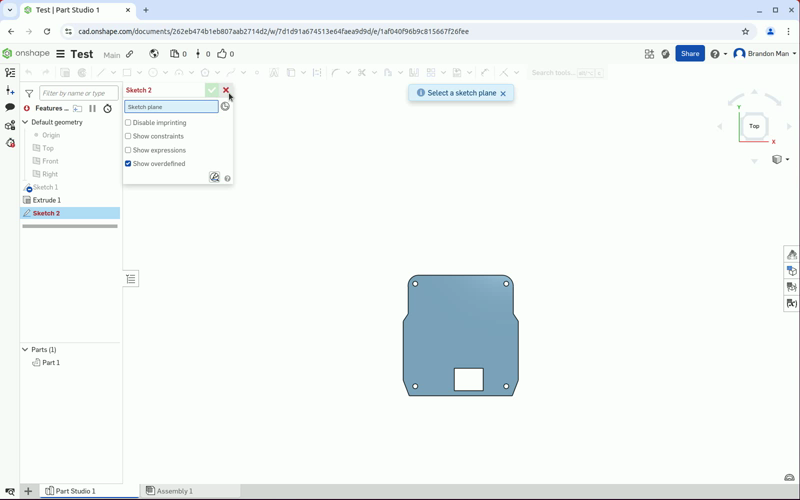
mouse_move(73, 150)
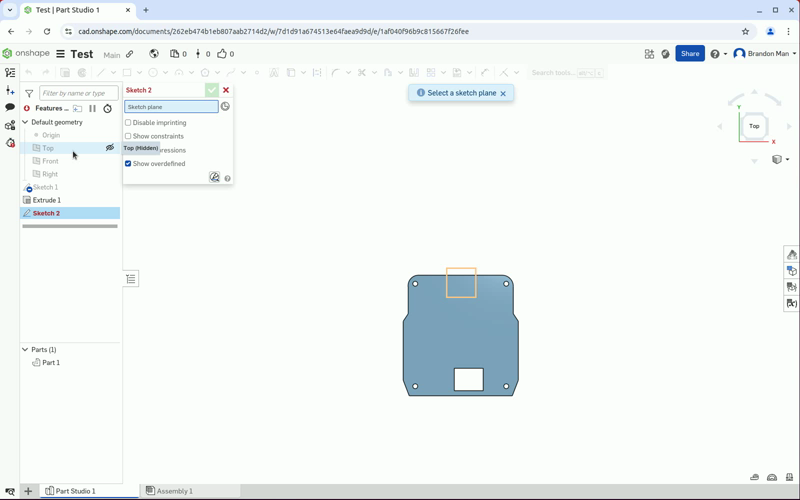
click(73, 150)
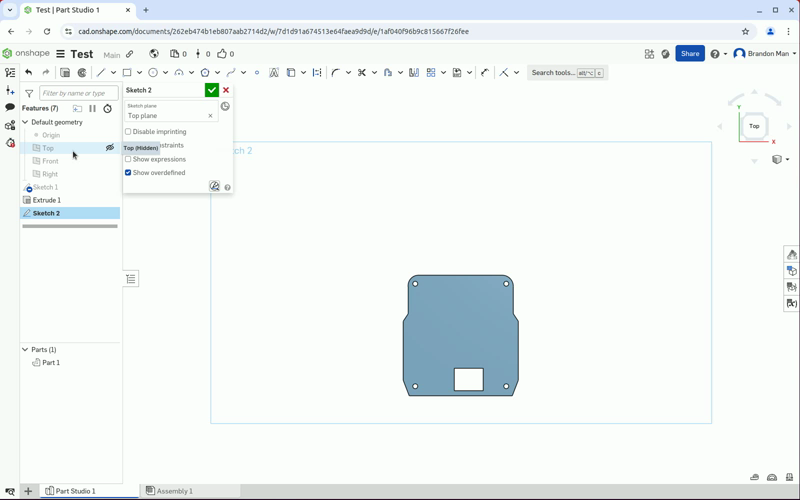
mouse_move(73, 352)
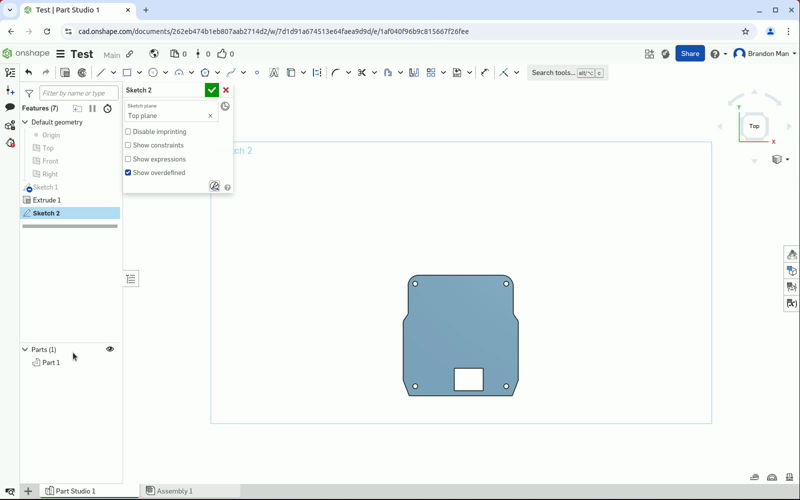
key(y)
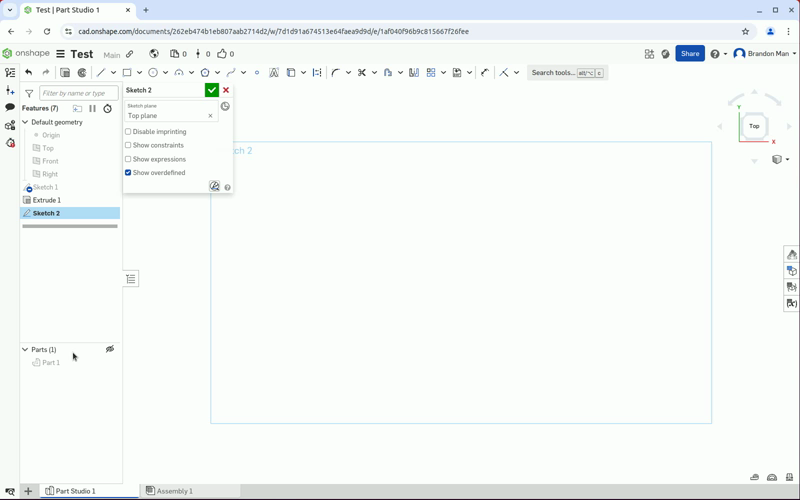
key(l)
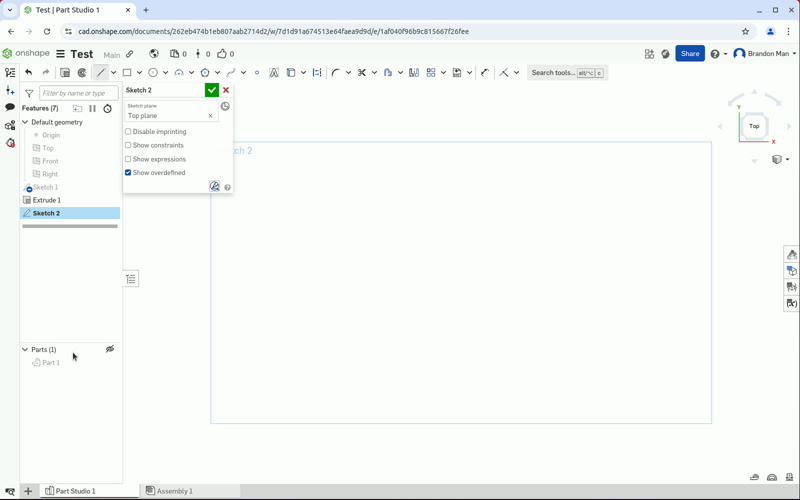
key_down(shift)
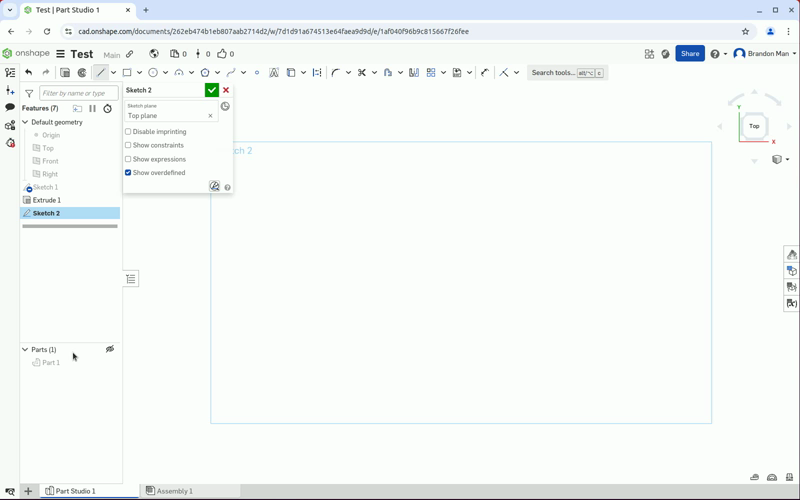
mouse_move(461, 391)
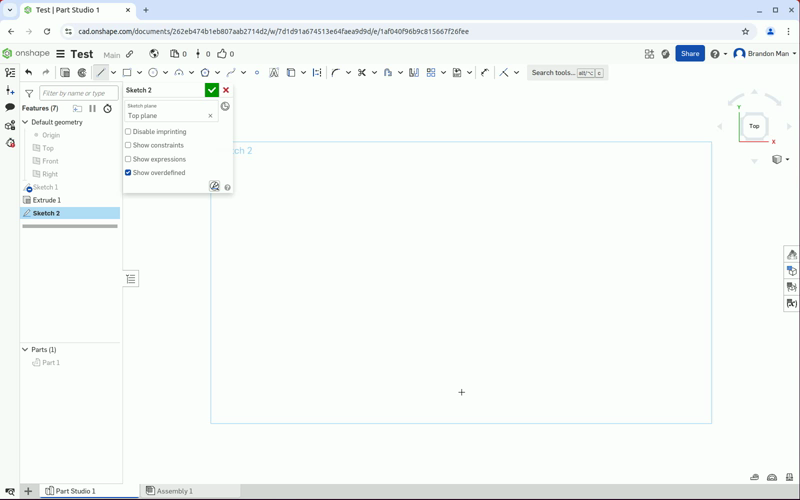
click(461, 391)
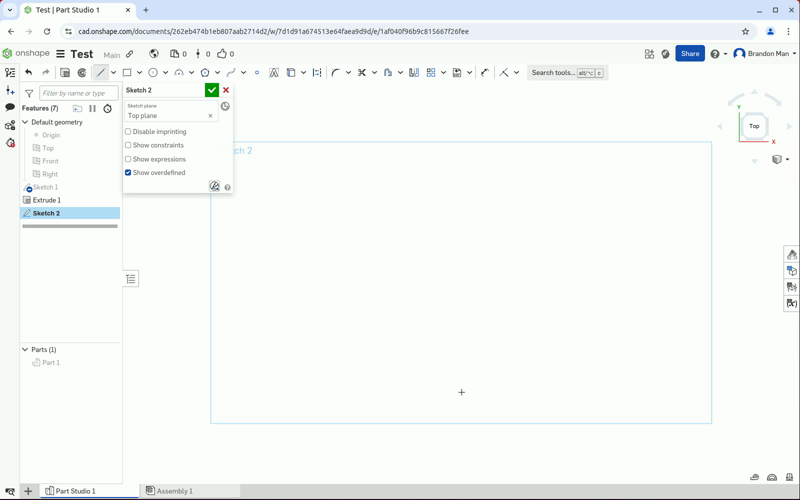
key_up(shift)
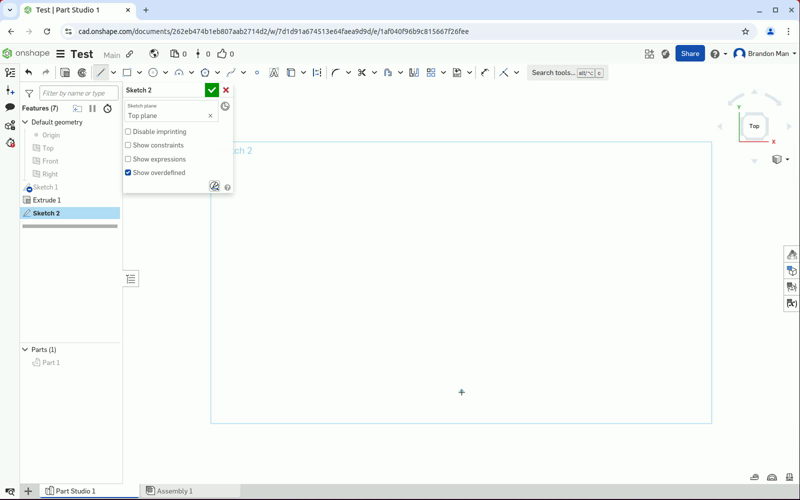
key_down(shift)
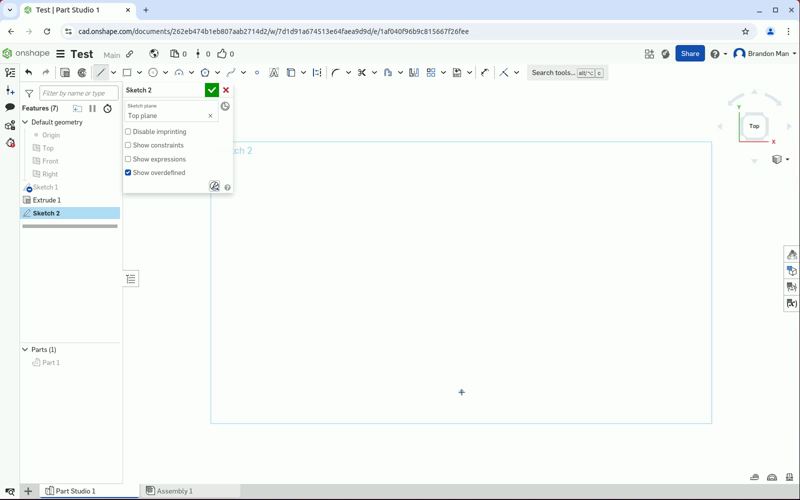
mouse_move(492, 391)
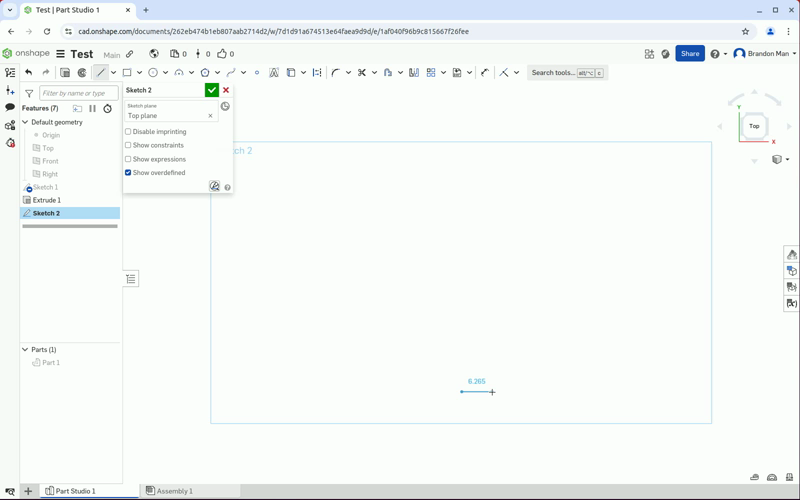
mouse_move(464, 391)
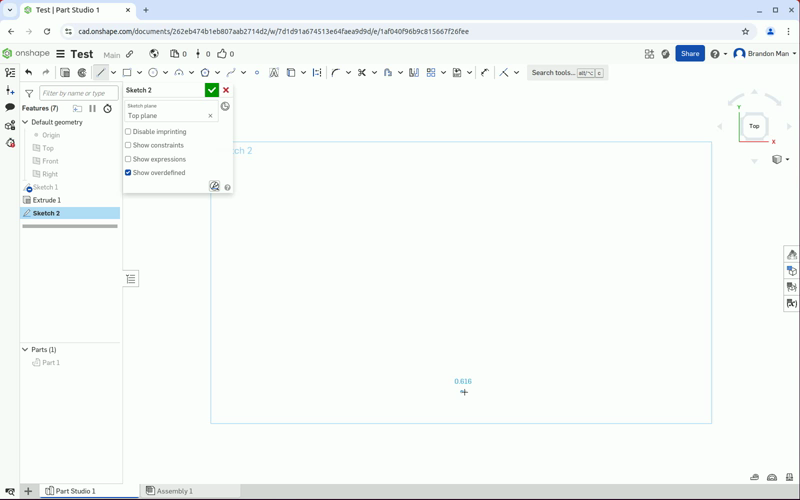
scroll(6)
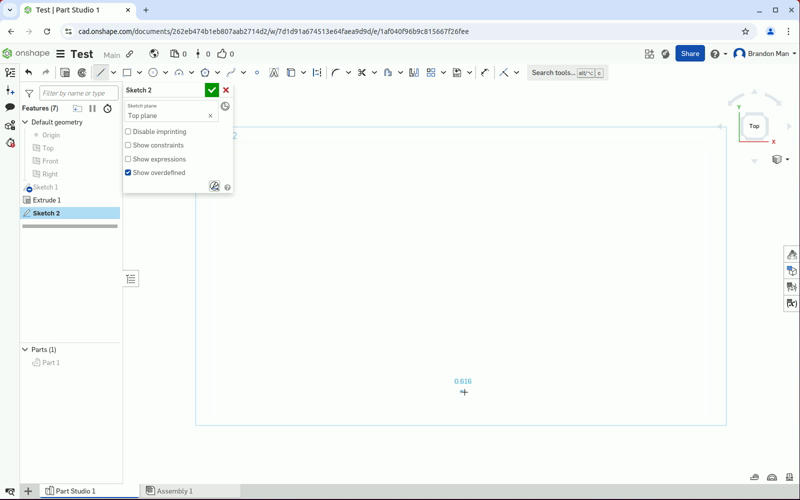
scroll(6)
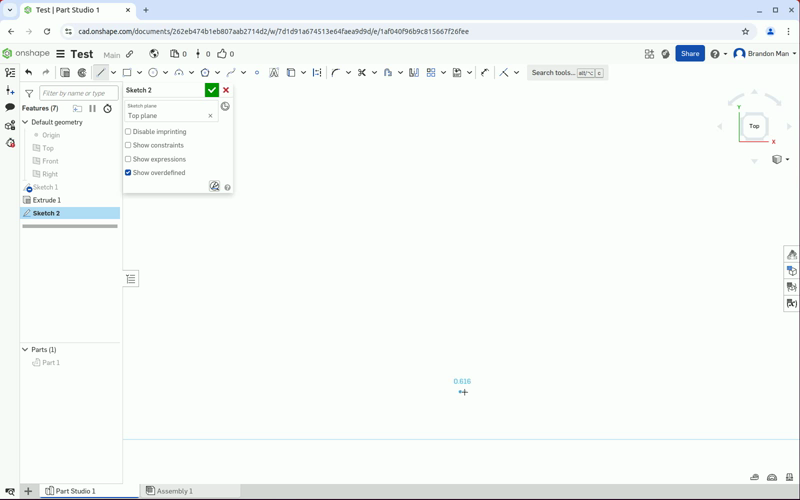
scroll(6)
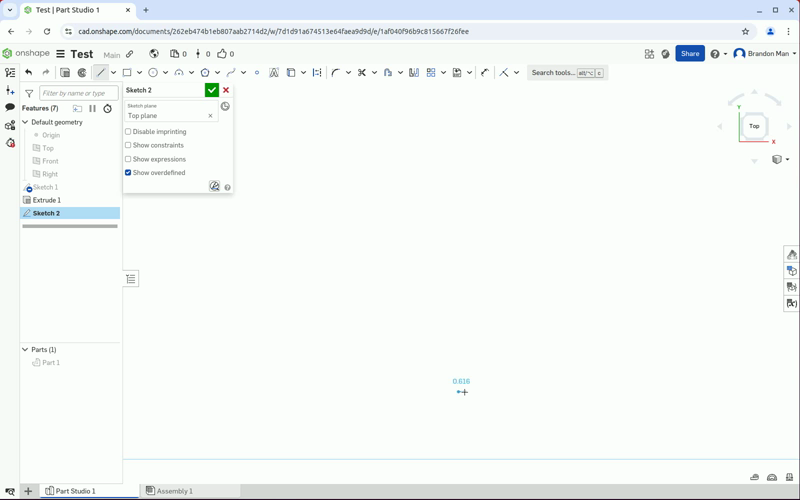
scroll(6)
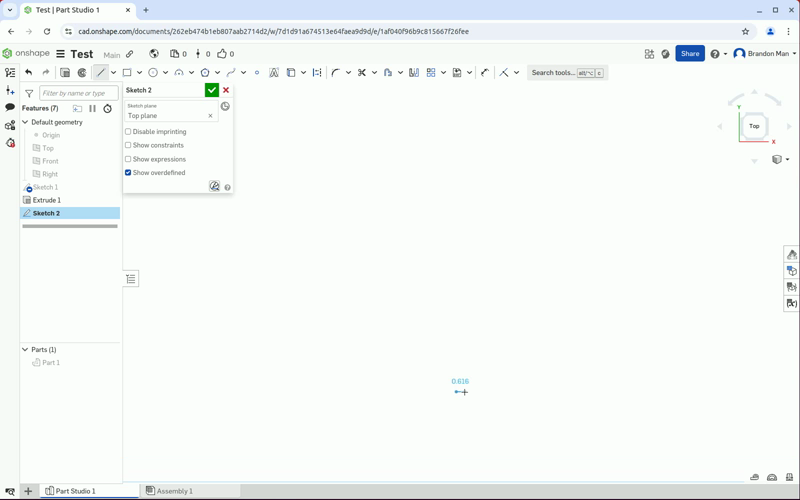
scroll(6)
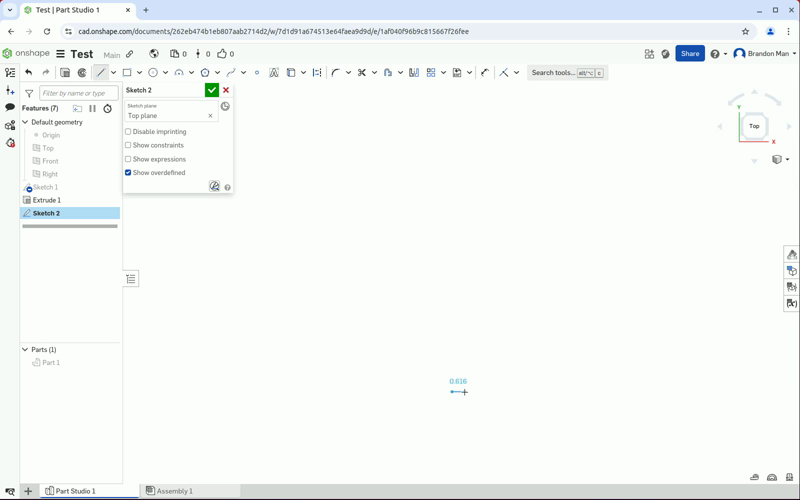
scroll(6)
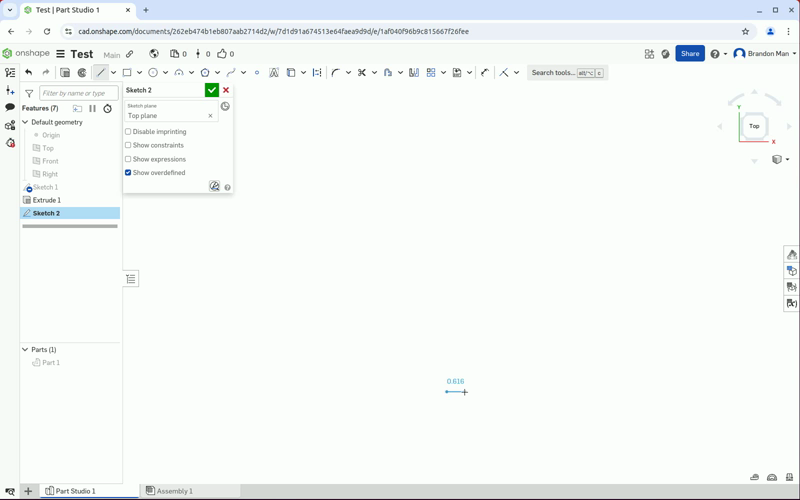
scroll(6)
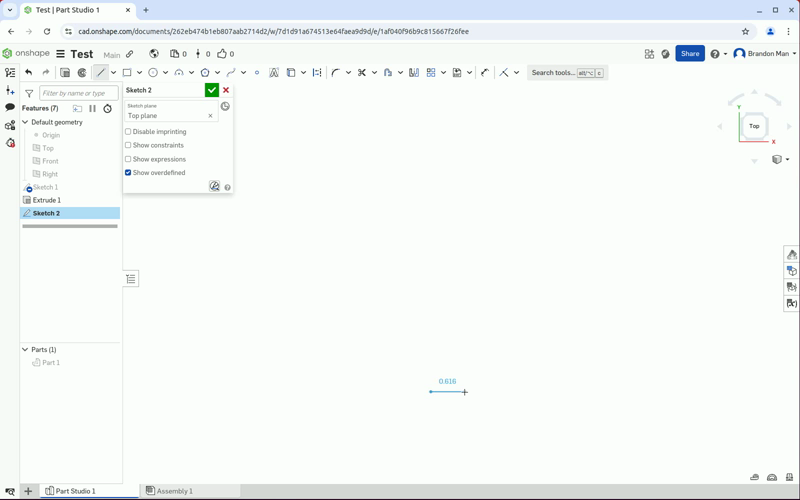
click(464, 391)
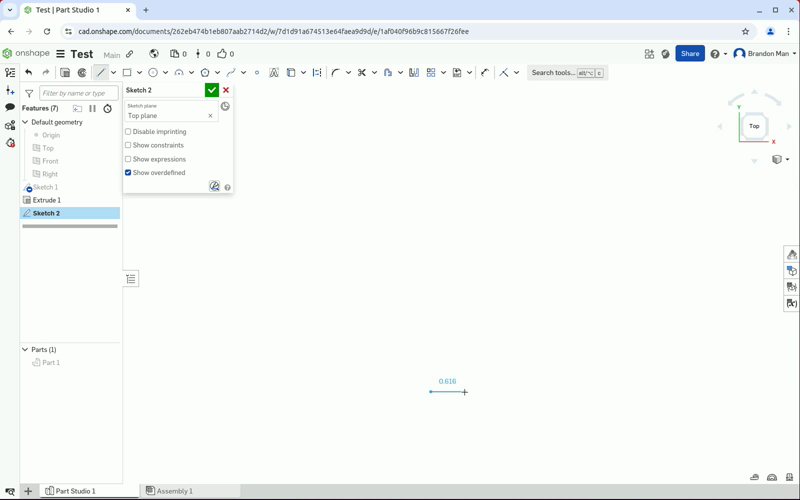
scroll(-6)
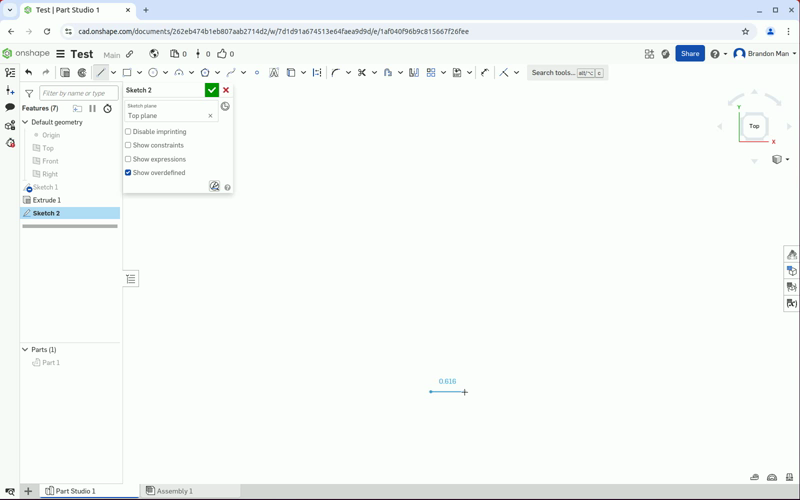
scroll(-6)
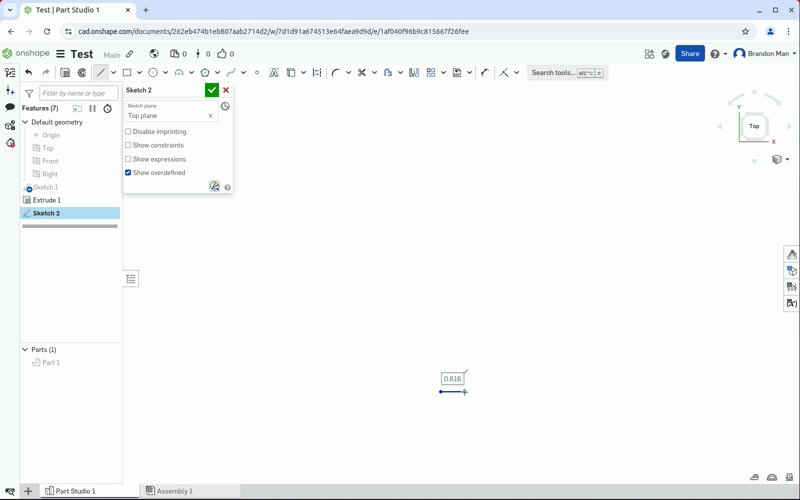
scroll(-6)
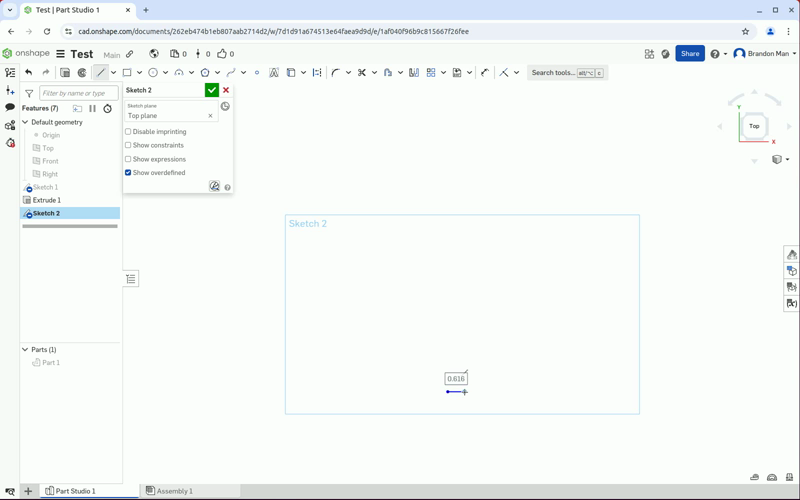
scroll(-6)
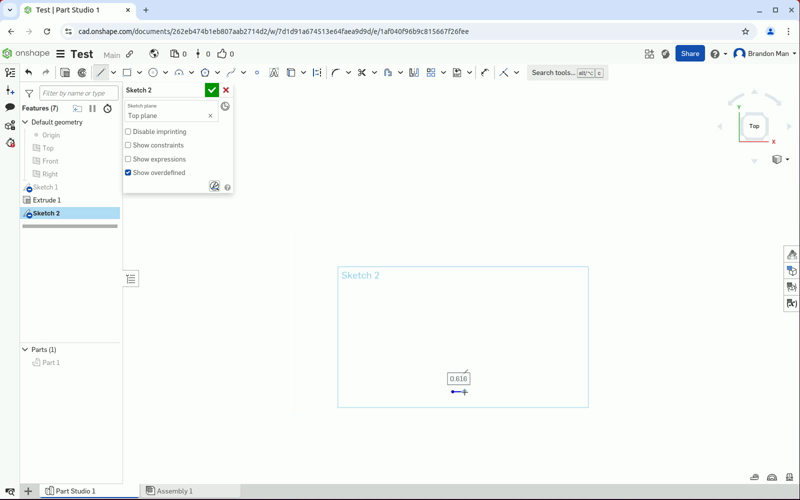
scroll(-6)
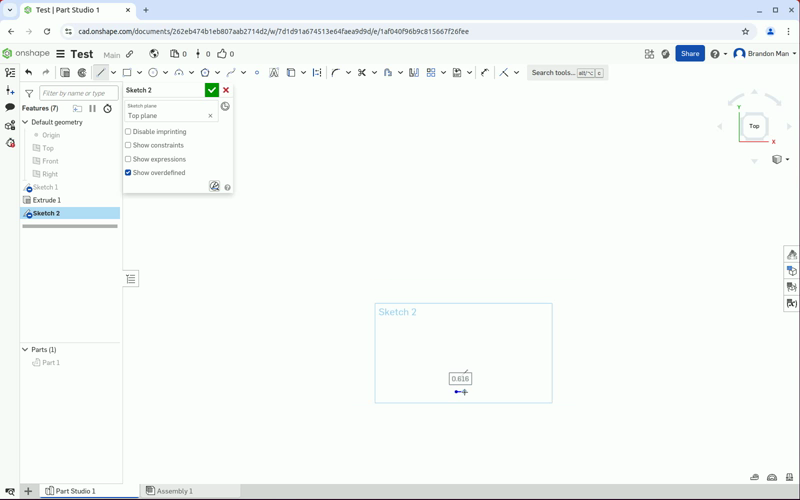
scroll(-6)
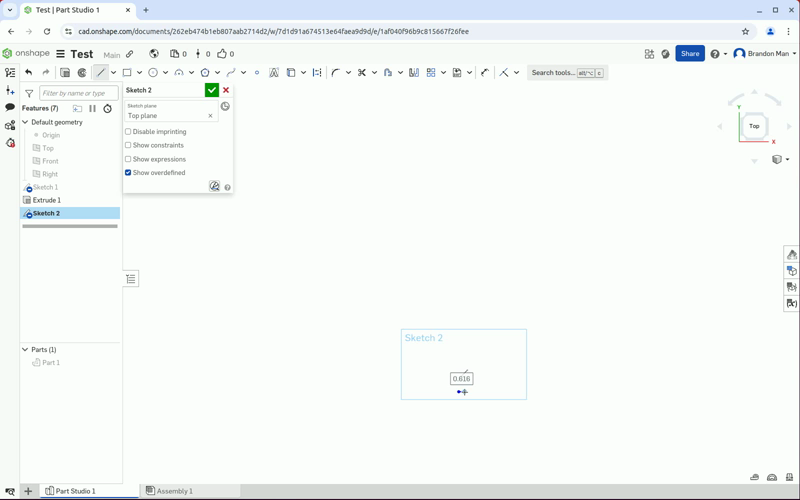
scroll(-6)
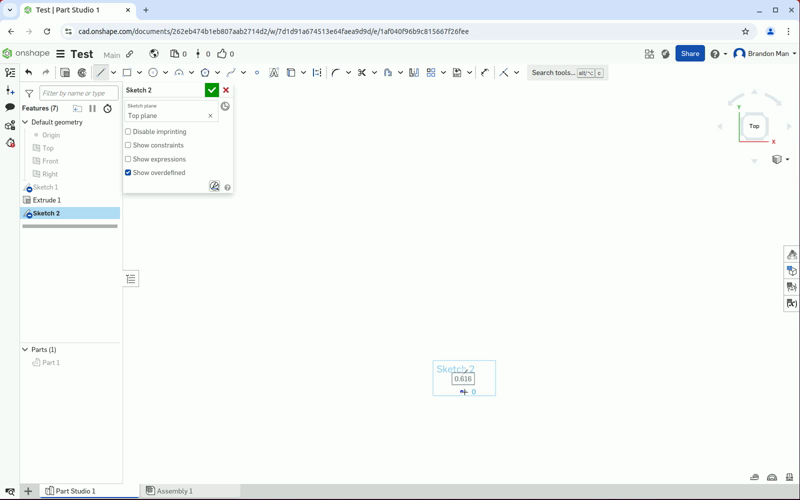
key_up(shift)
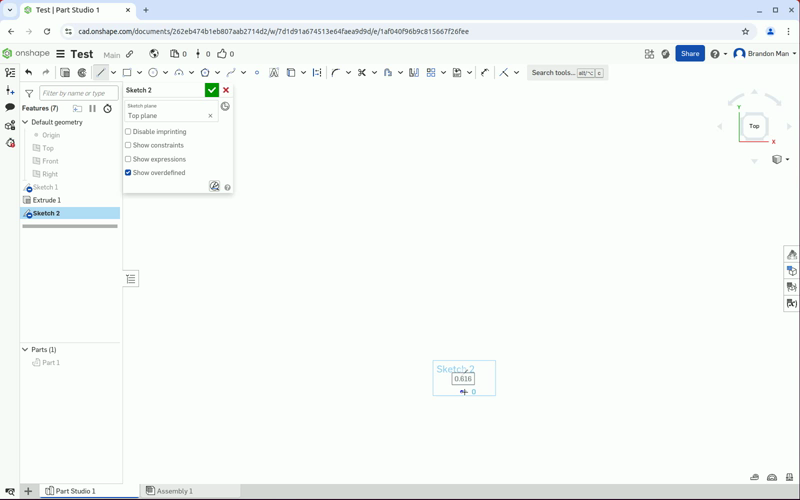
key_down(shift)
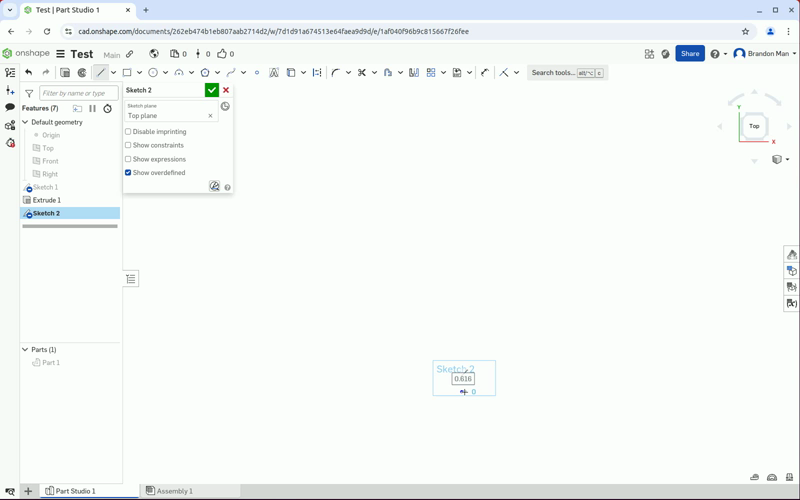
mouse_move(494, 391)
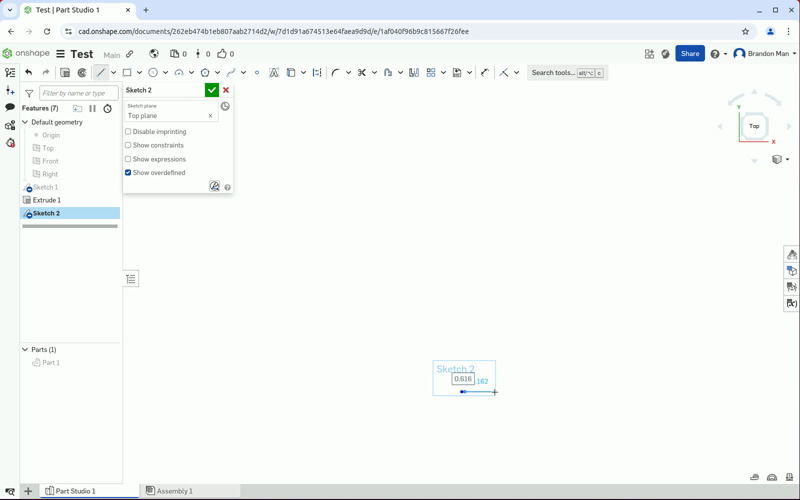
mouse_move(464, 367)
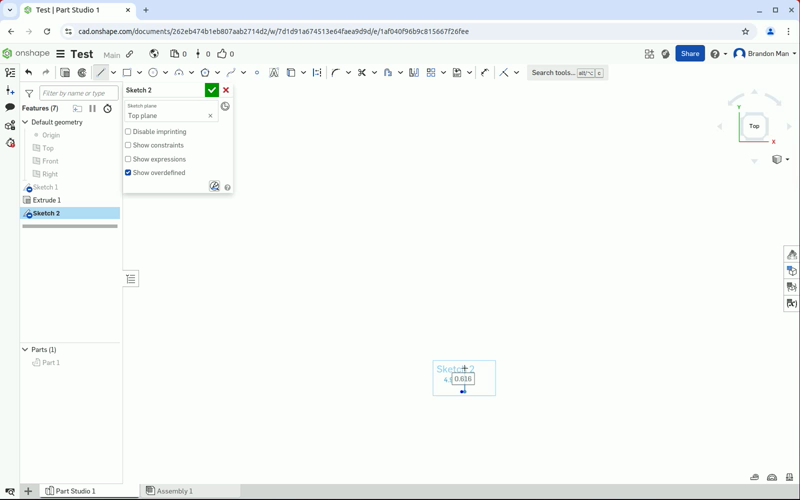
click(464, 367)
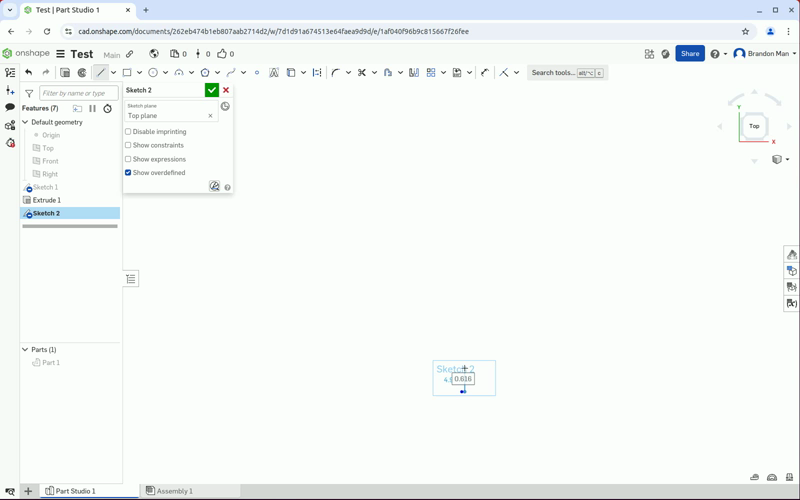
key_up(shift)
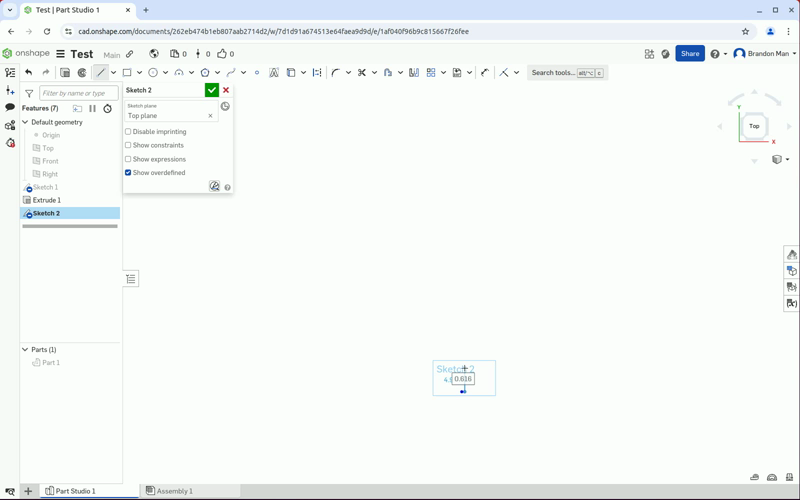
key_down(shift)
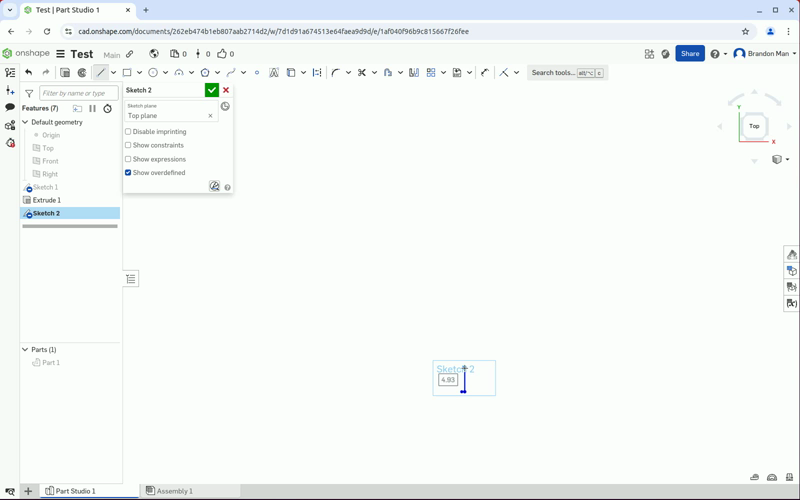
mouse_move(494, 367)
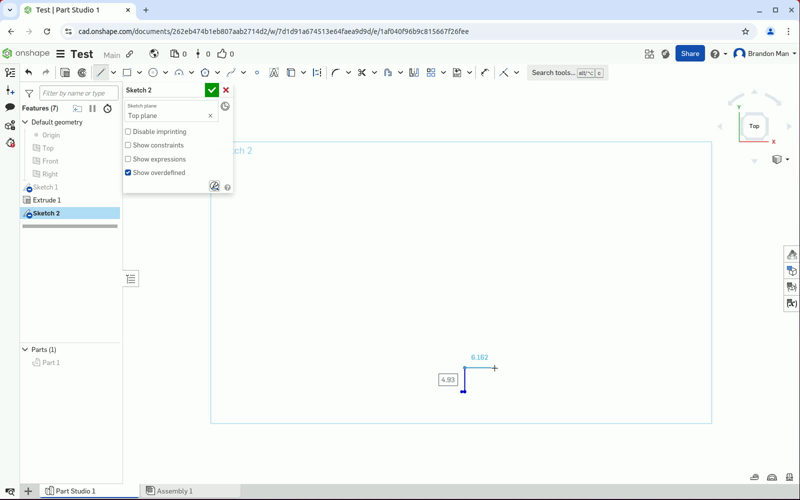
mouse_move(461, 367)
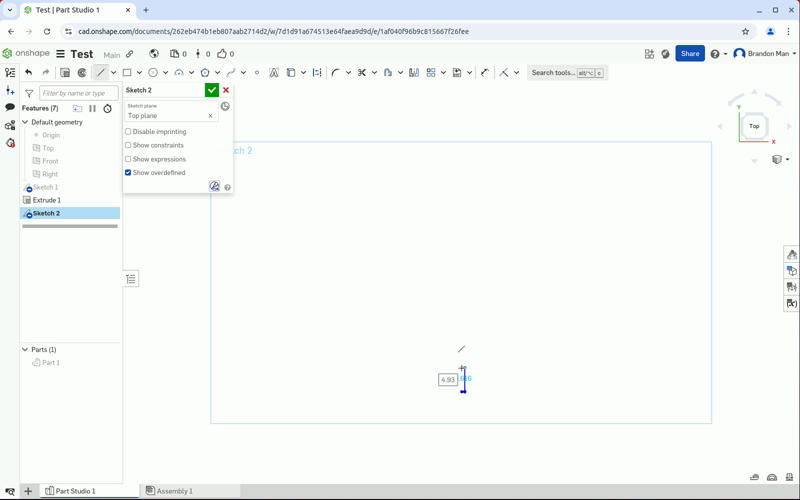
scroll(6)
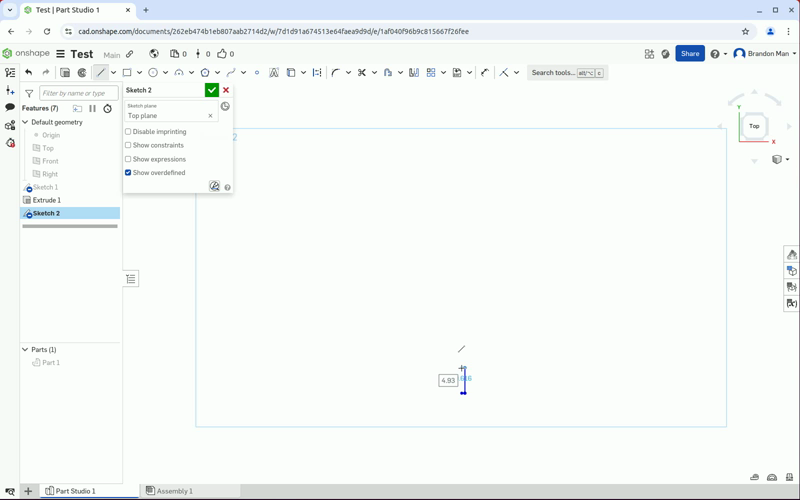
scroll(6)
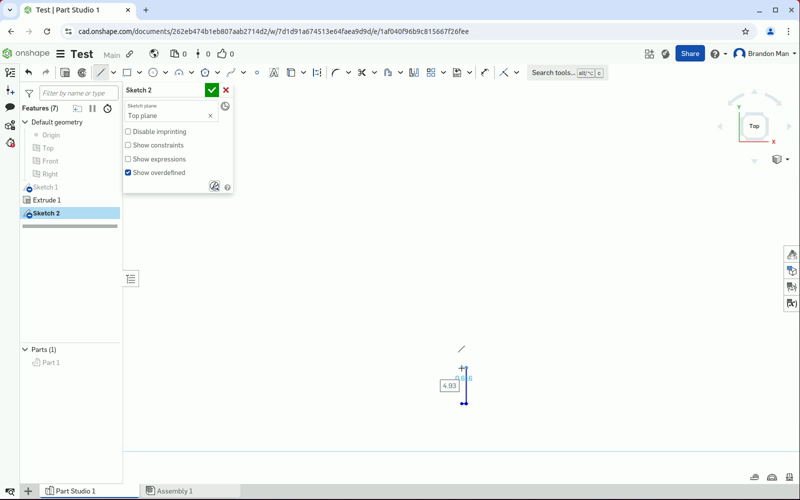
scroll(6)
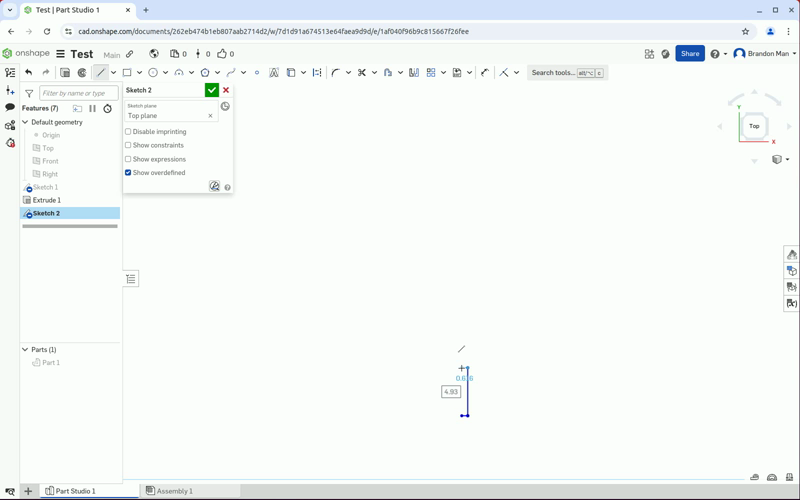
scroll(6)
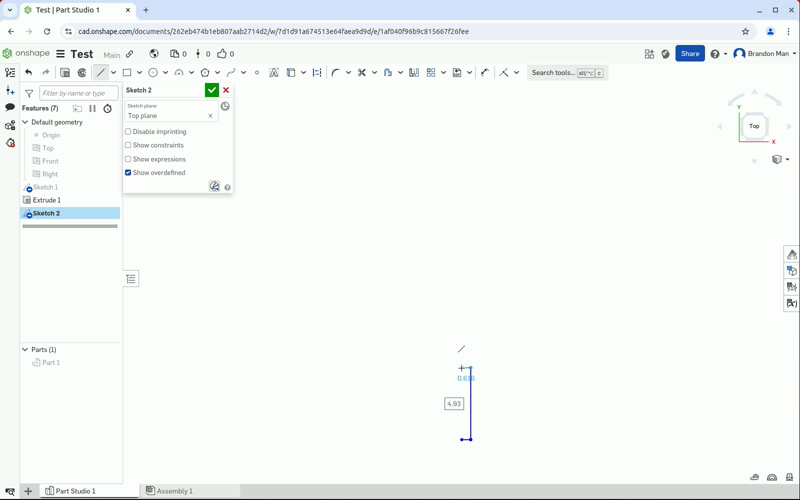
scroll(6)
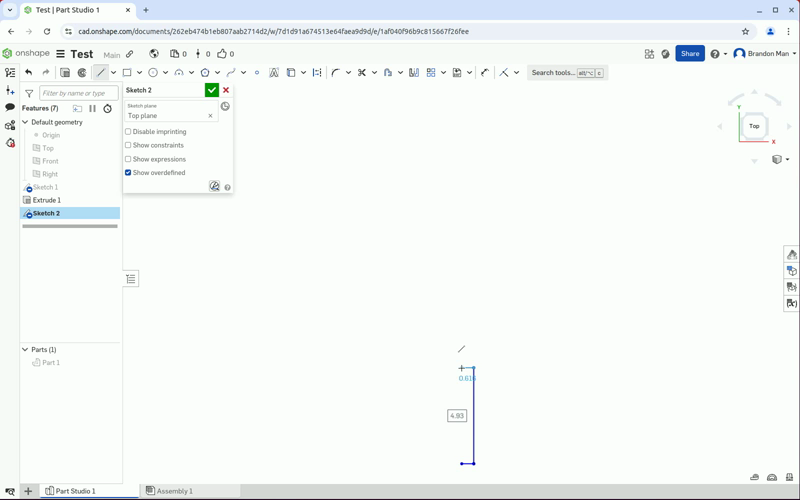
scroll(6)
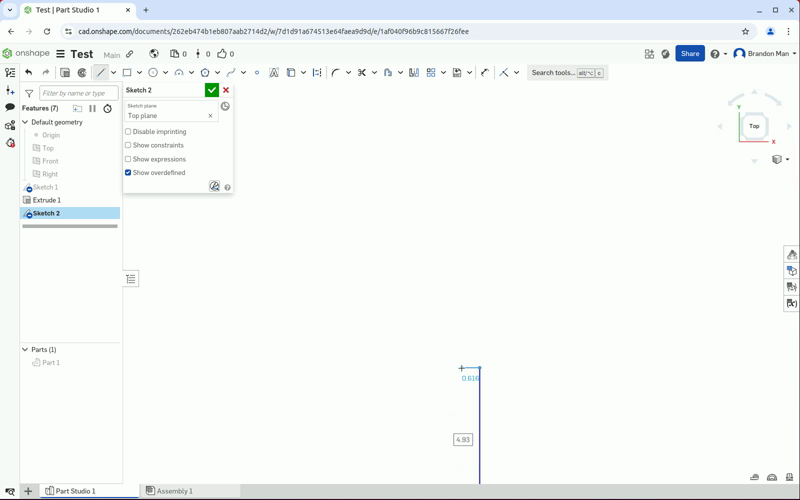
scroll(6)
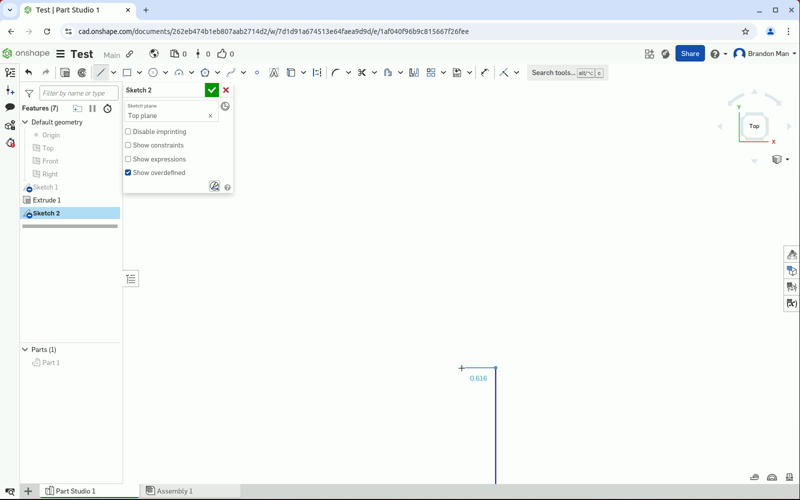
click(461, 367)
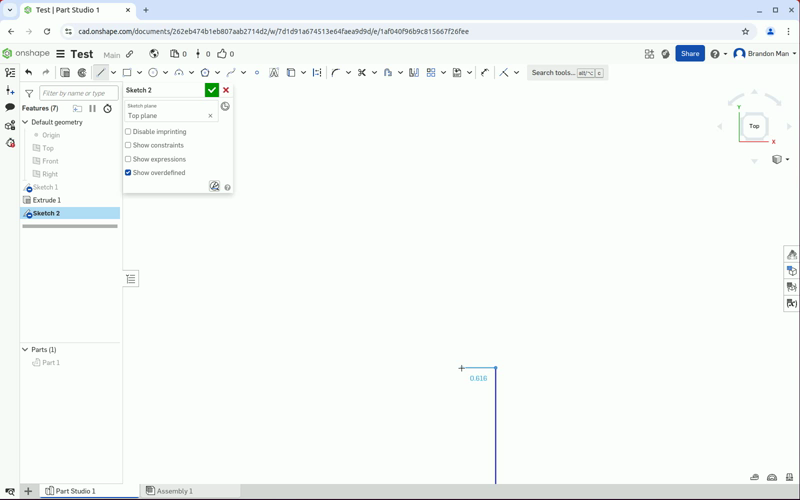
scroll(-6)
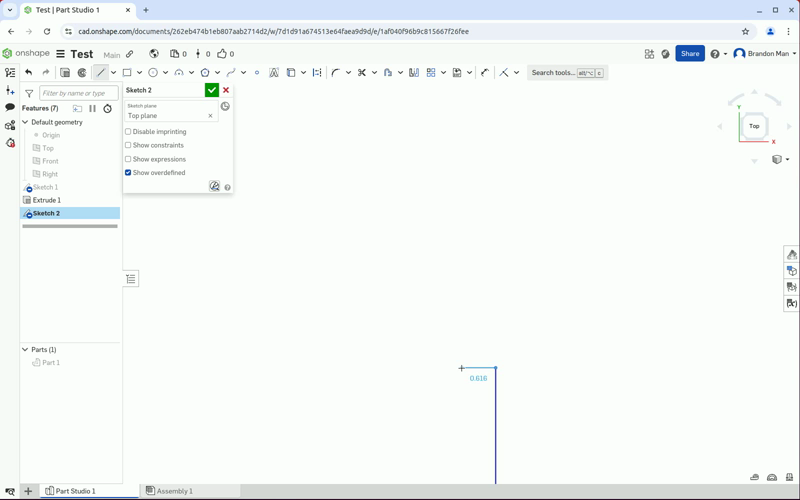
scroll(-6)
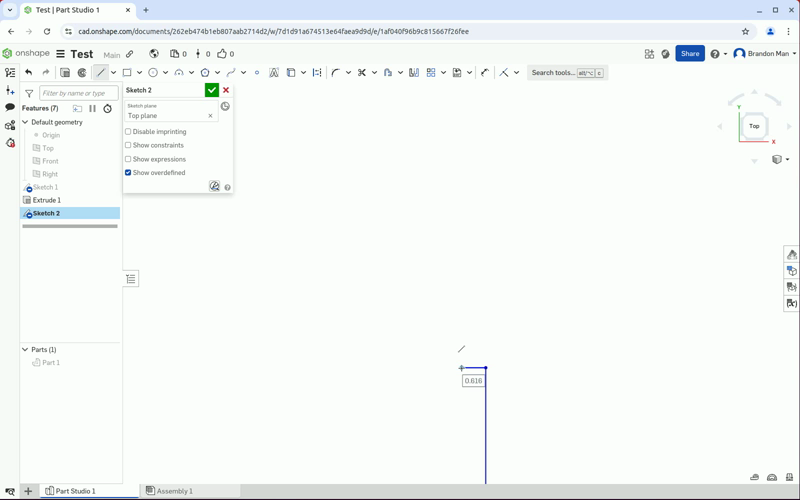
scroll(-6)
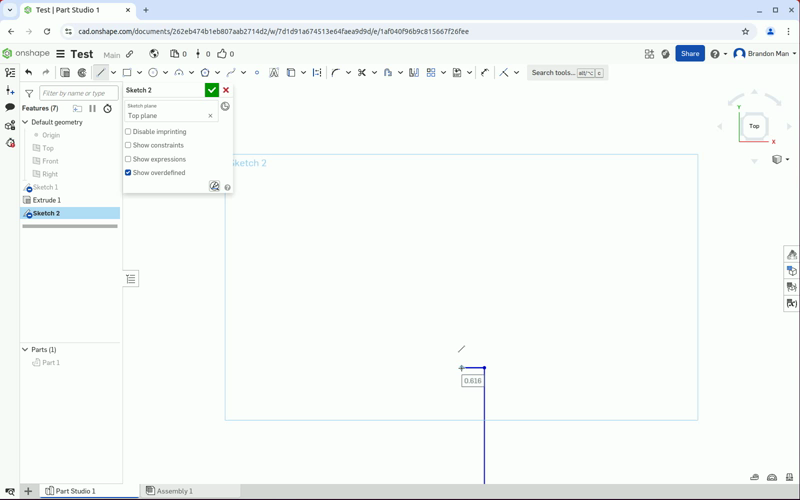
scroll(-6)
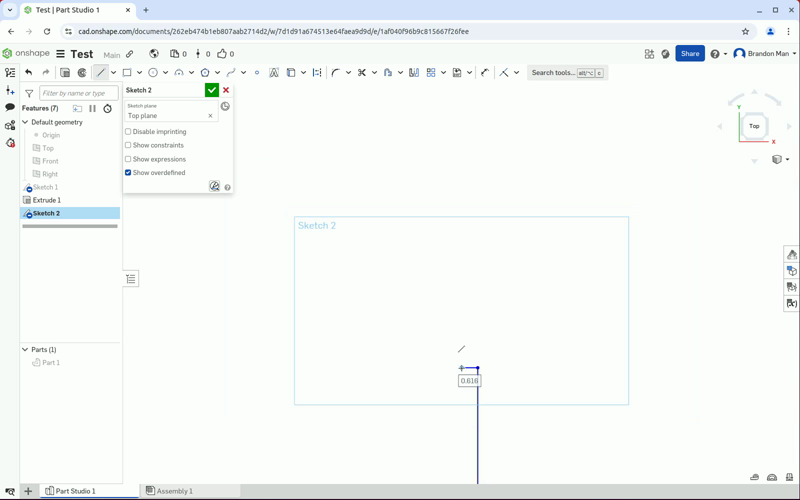
scroll(-6)
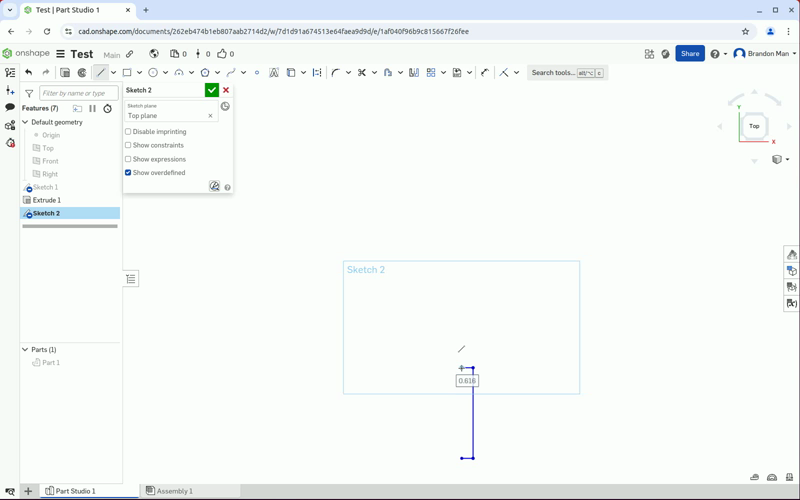
scroll(-6)
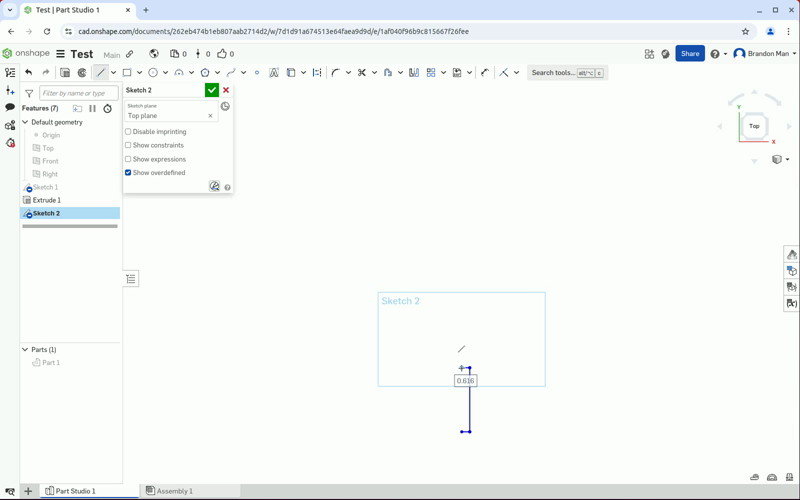
scroll(-6)
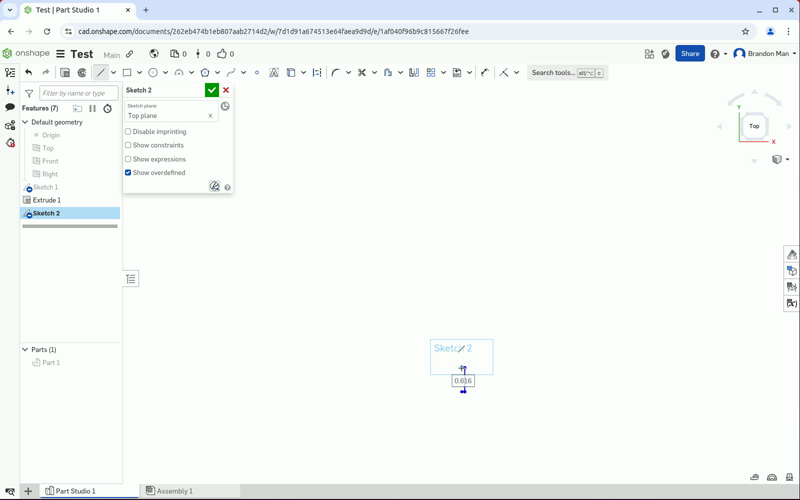
key_up(shift)
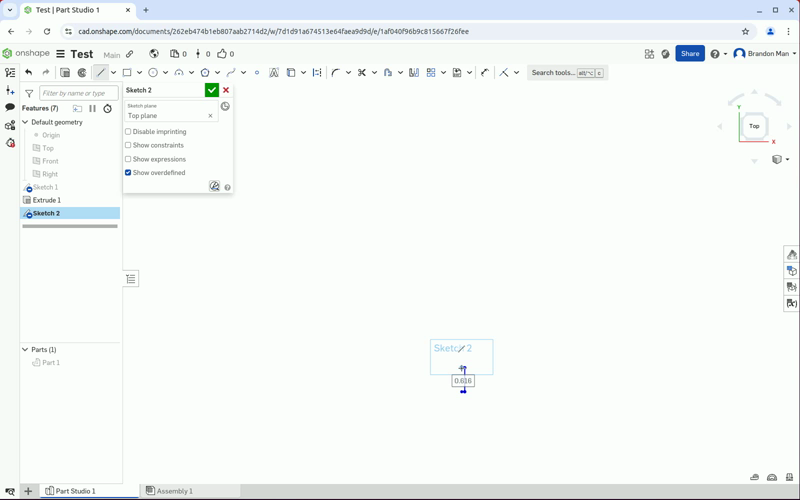
mouse_move(492, 367)
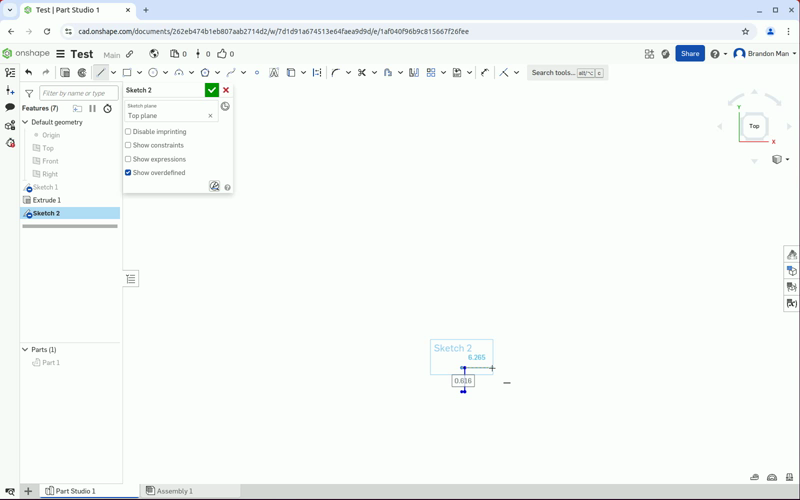
key_down(shift)
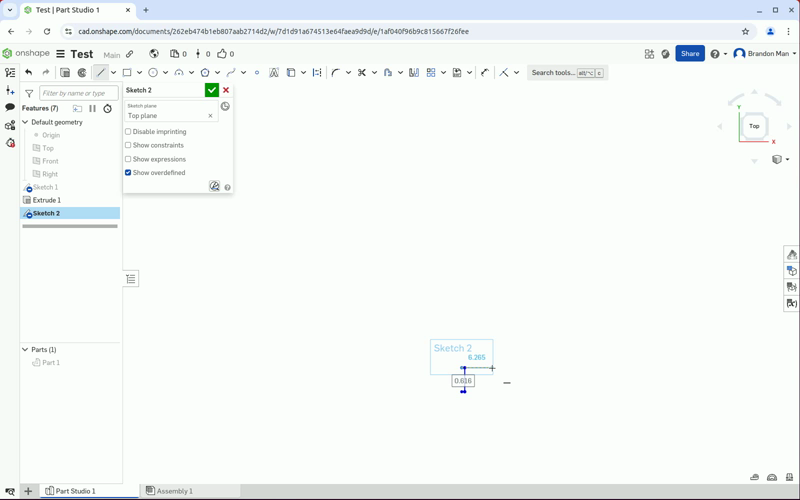
mouse_move(461, 391)
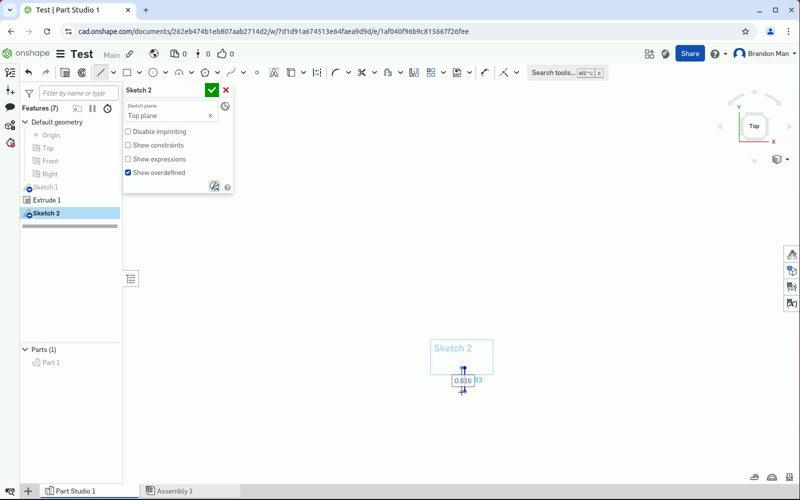
scroll(6)
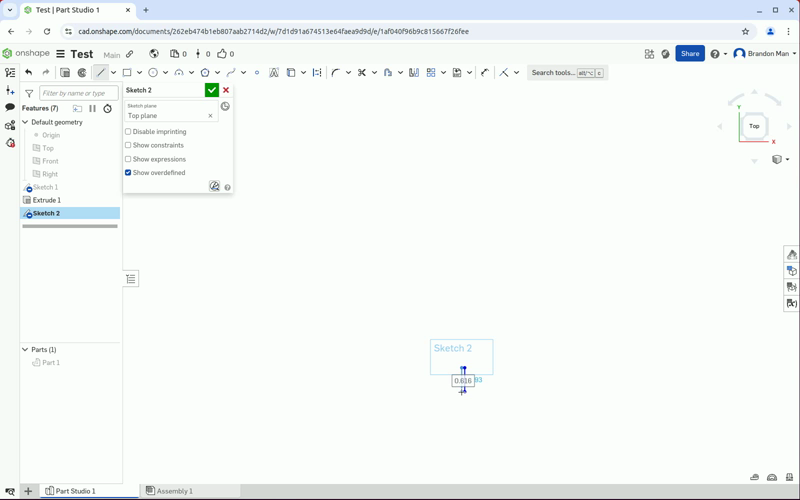
scroll(6)
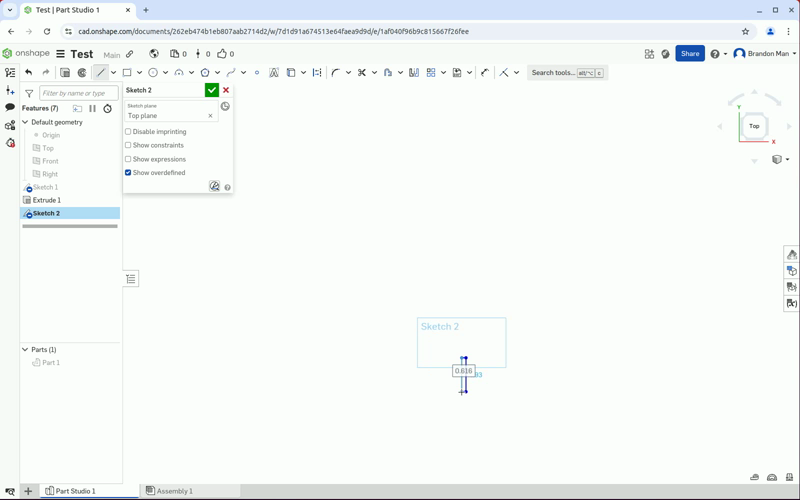
scroll(6)
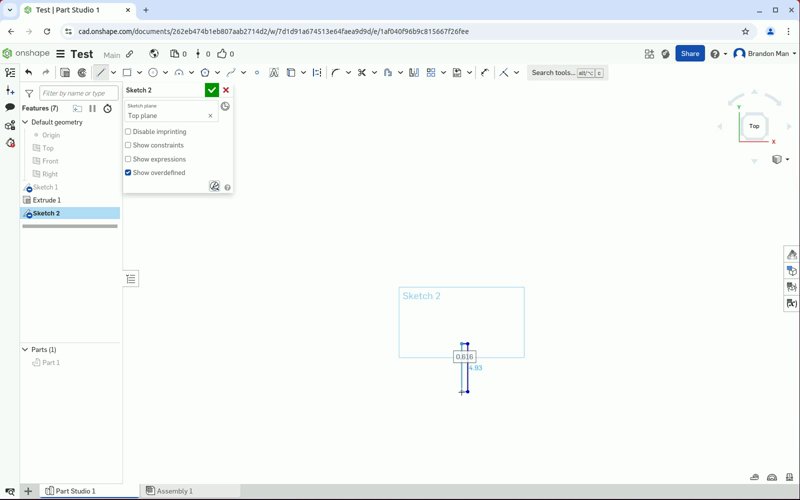
scroll(6)
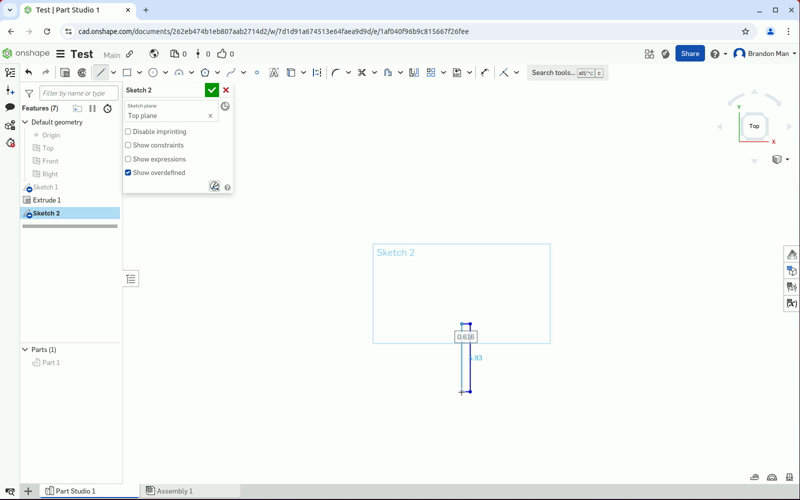
scroll(6)
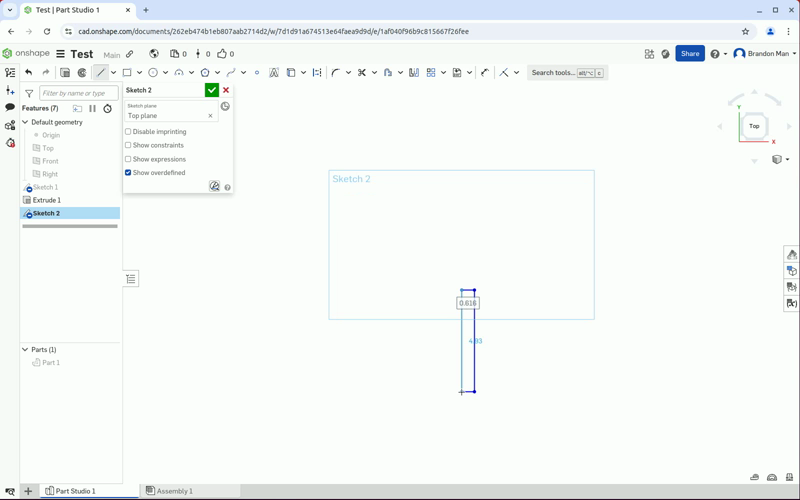
scroll(6)
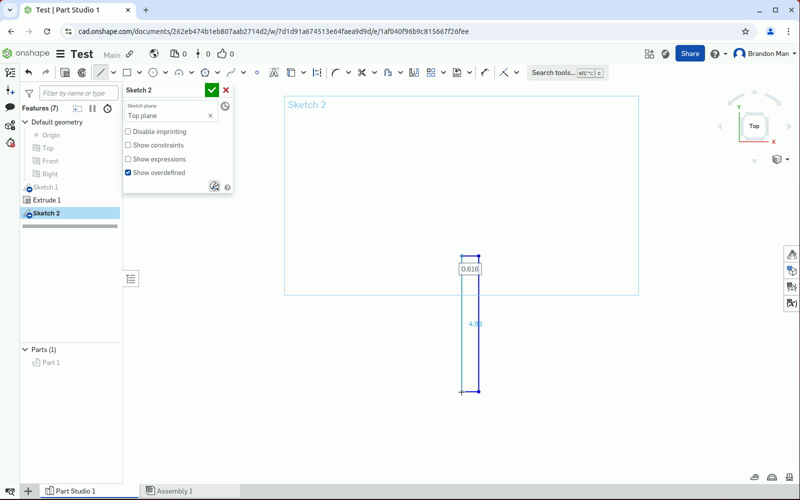
scroll(6)
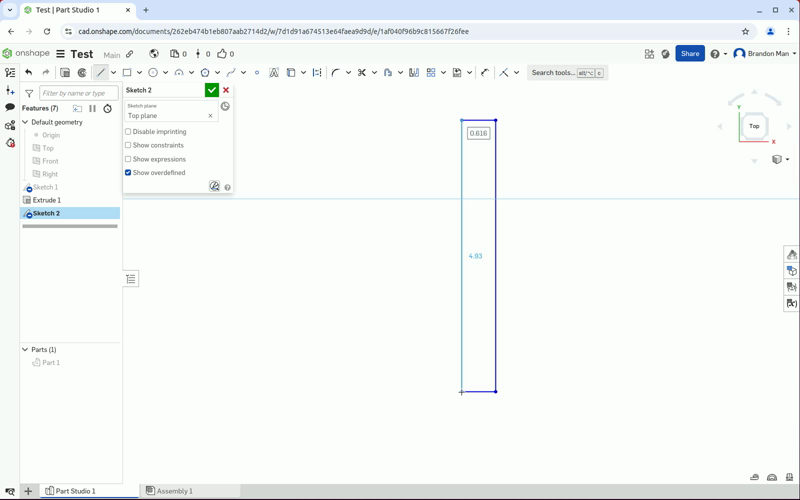
key_up(shift)
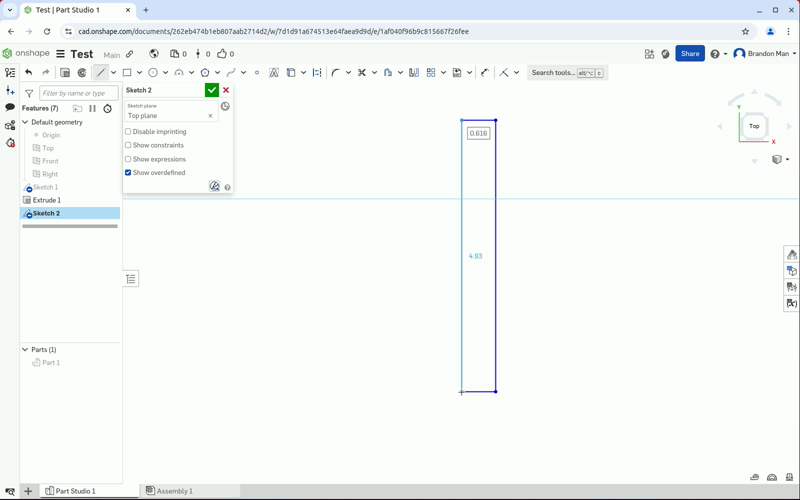
click(461, 391)
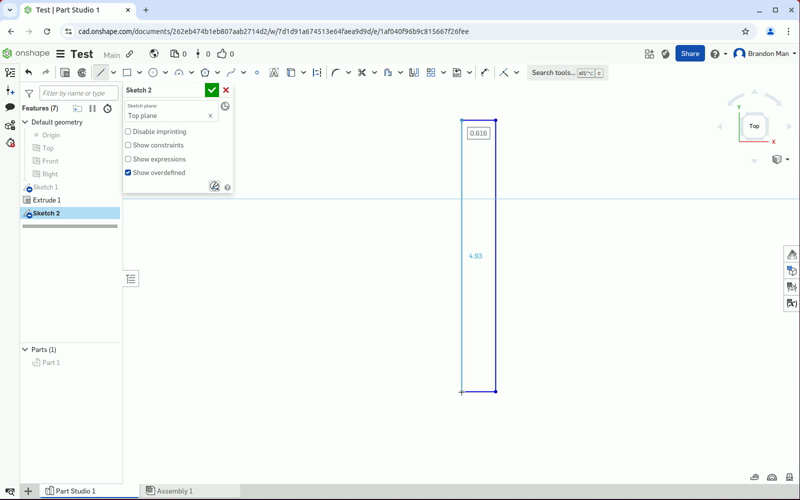
scroll(-6)
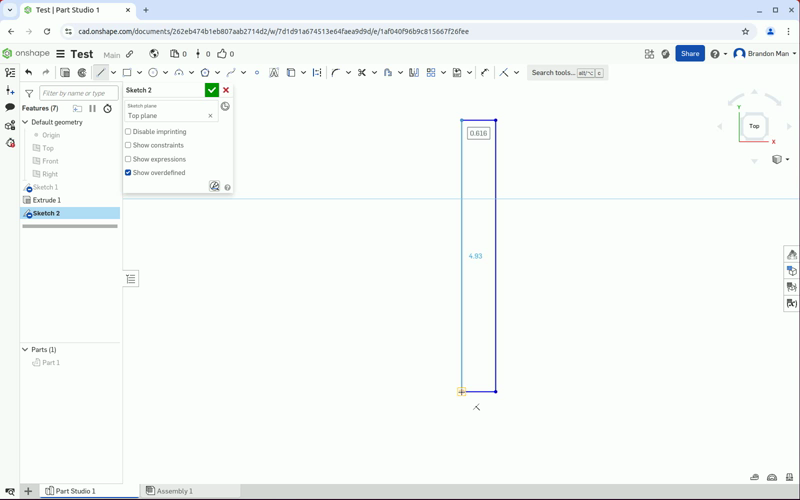
scroll(-6)
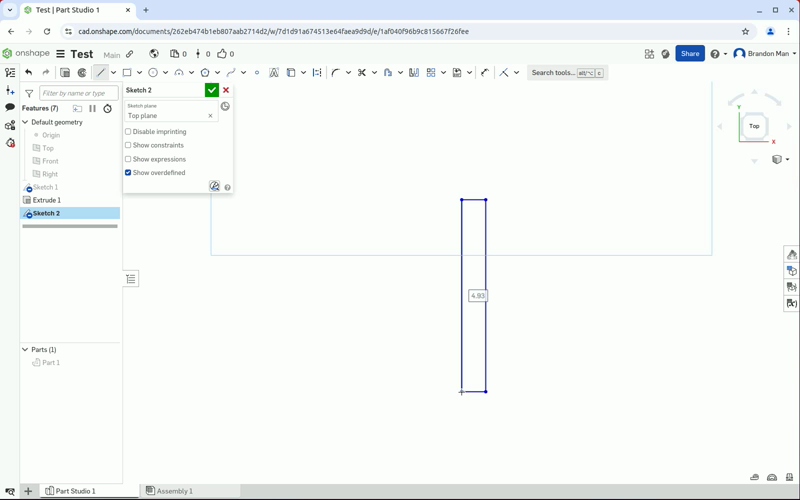
scroll(-6)
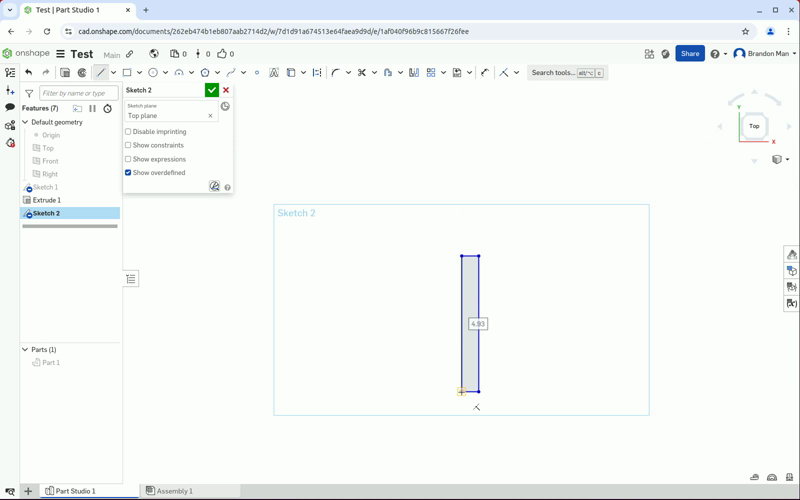
scroll(-6)
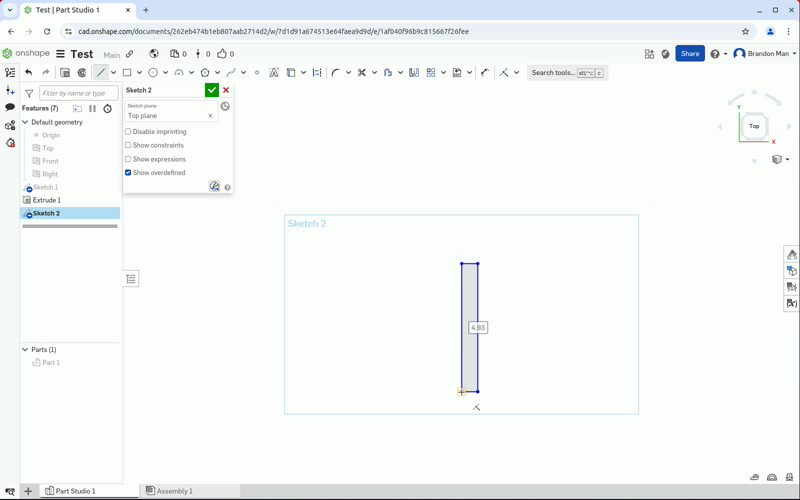
scroll(-6)
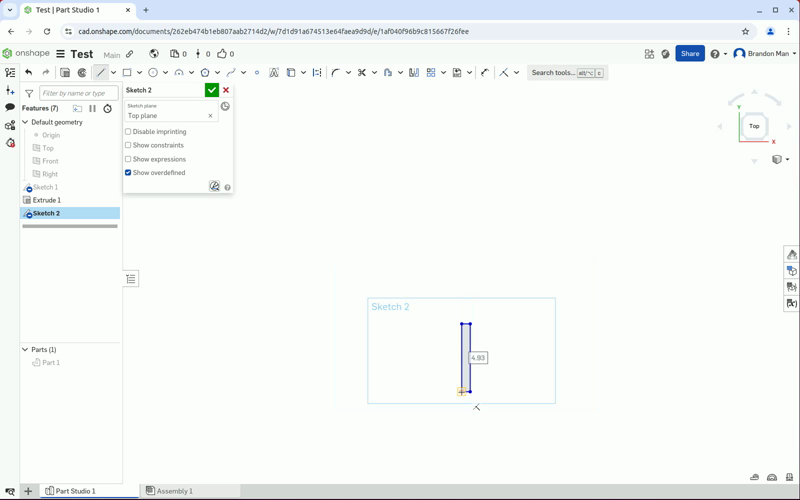
scroll(-6)
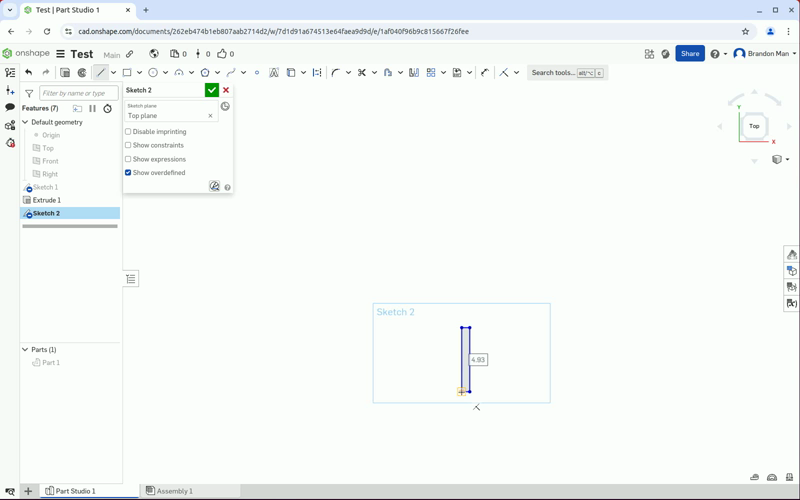
scroll(-6)
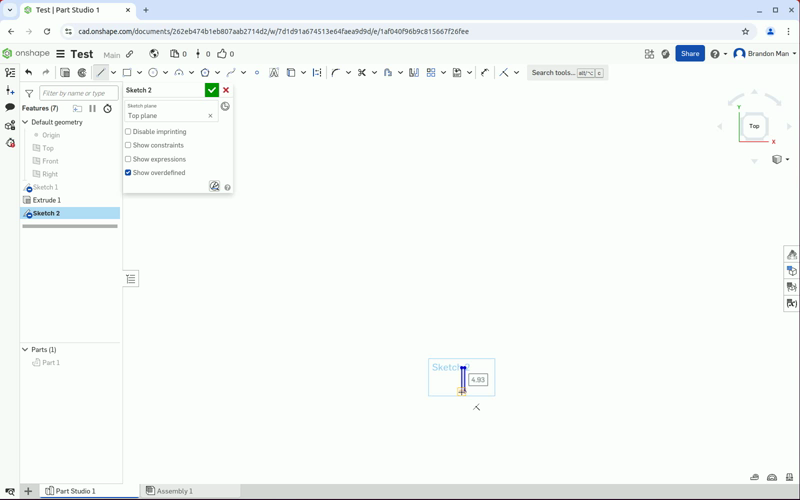
key(esc)
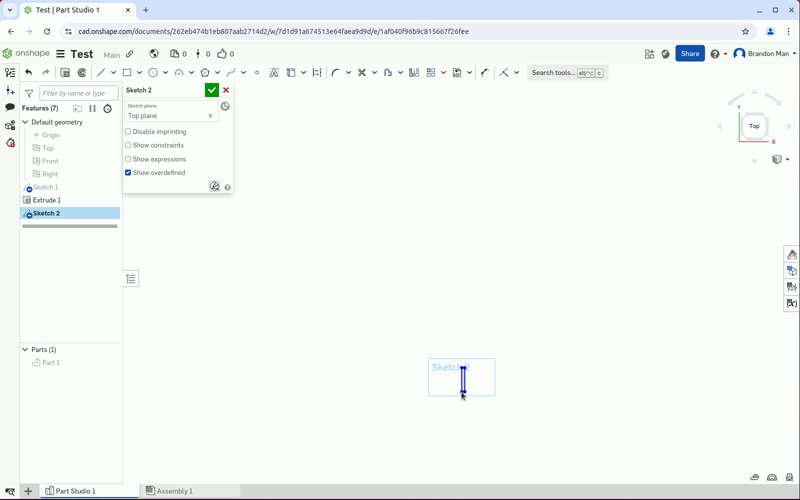
mouse_move(463, 373)
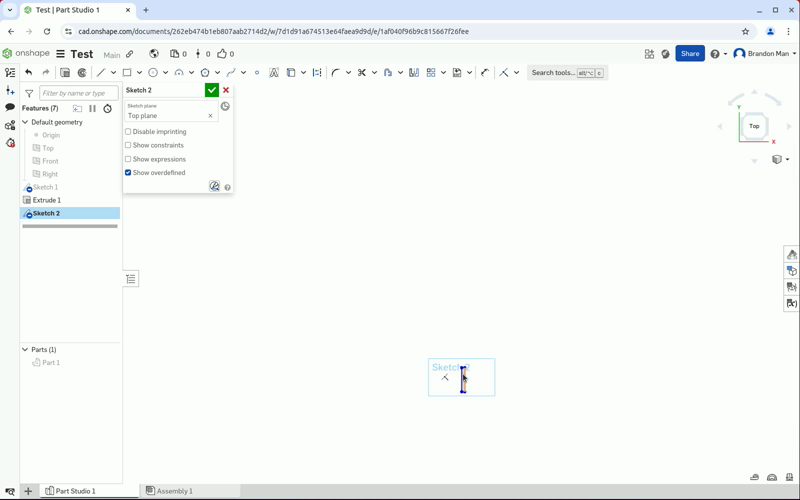
scroll(6)
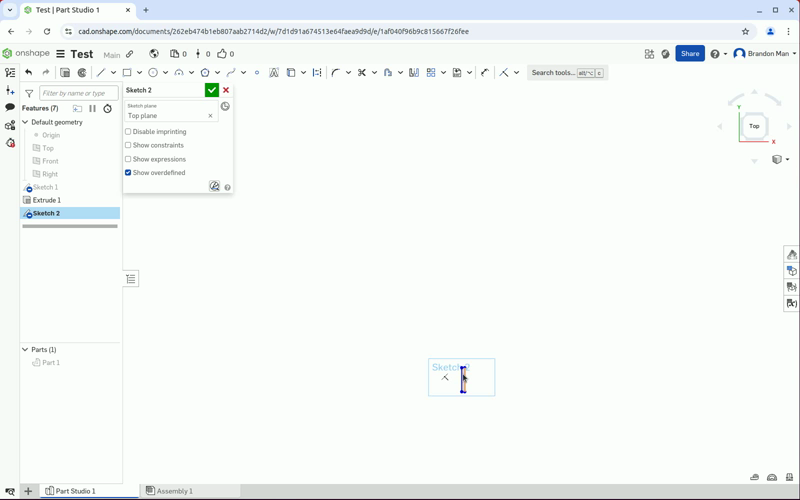
scroll(6)
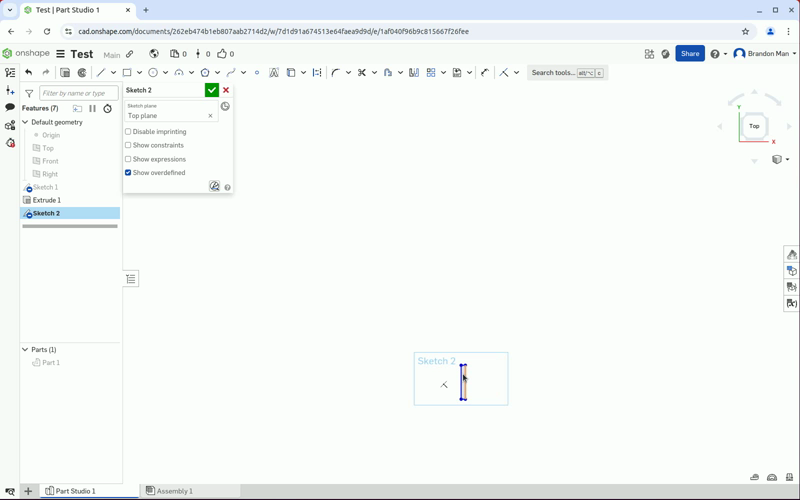
scroll(6)
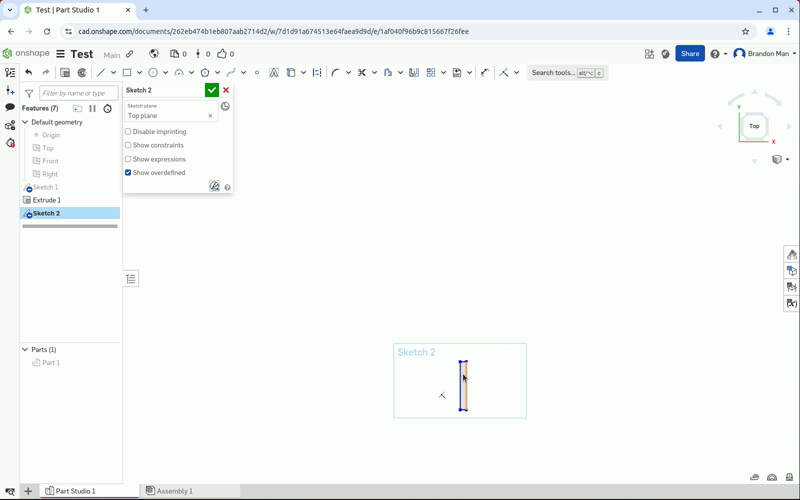
scroll(6)
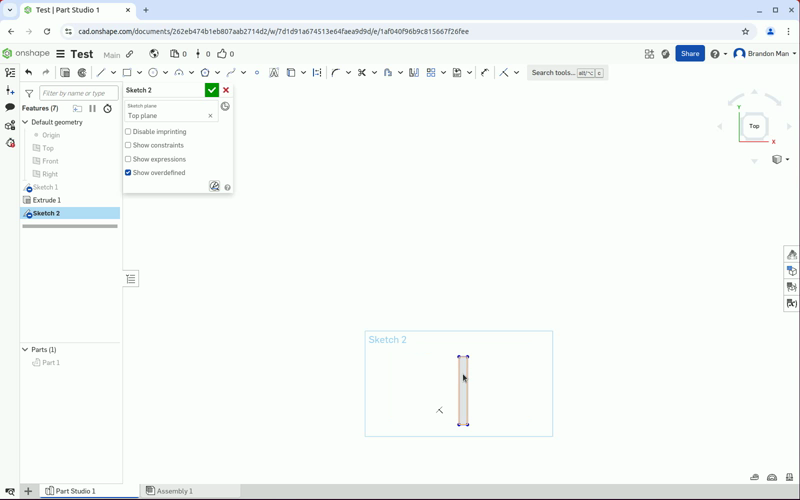
scroll(6)
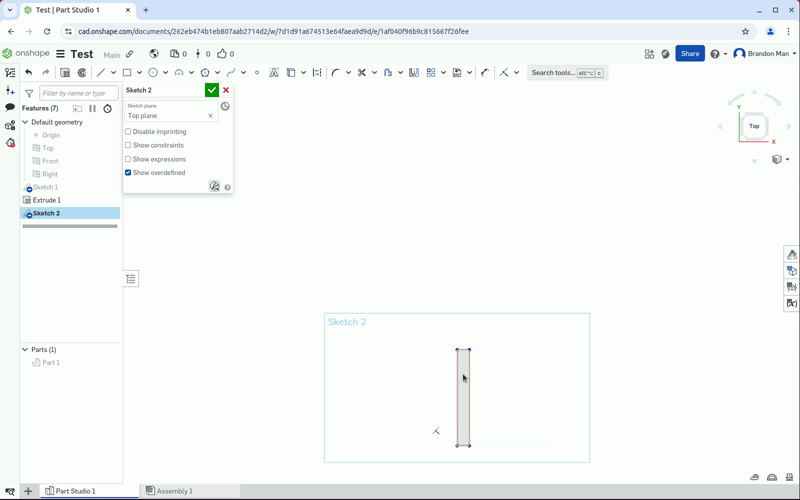
scroll(6)
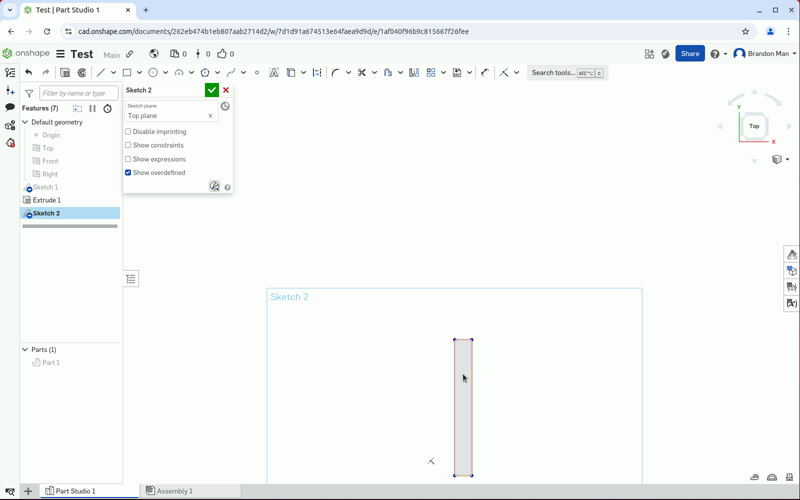
scroll(6)
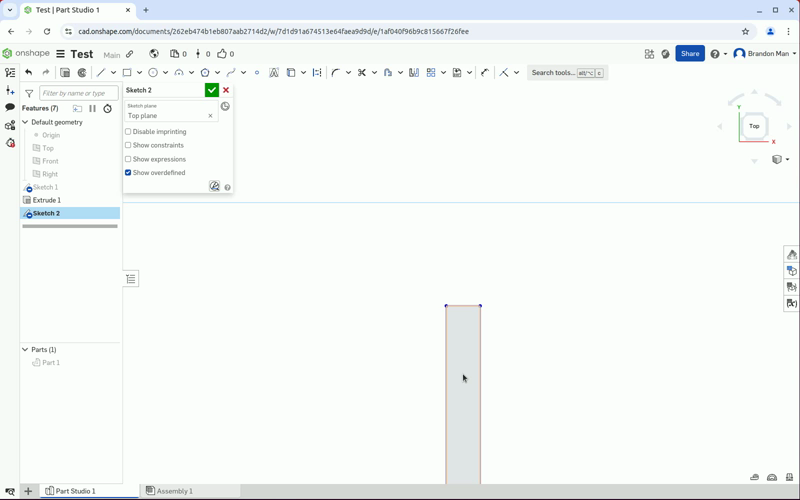
click(463, 373)
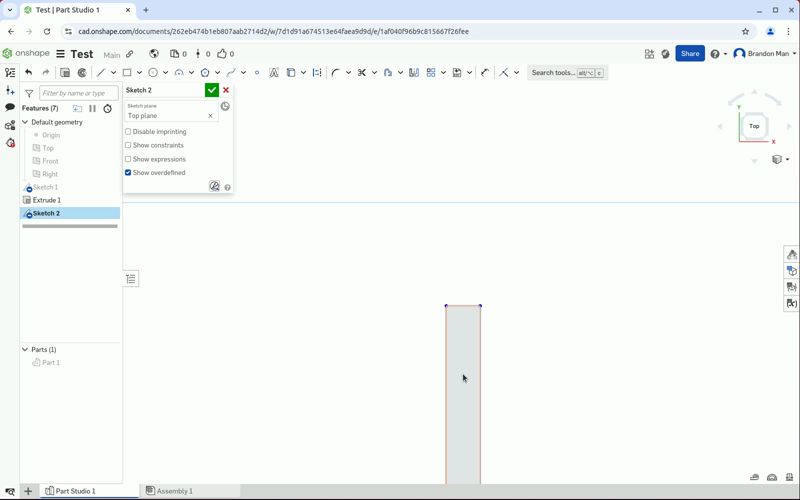
scroll(-6)
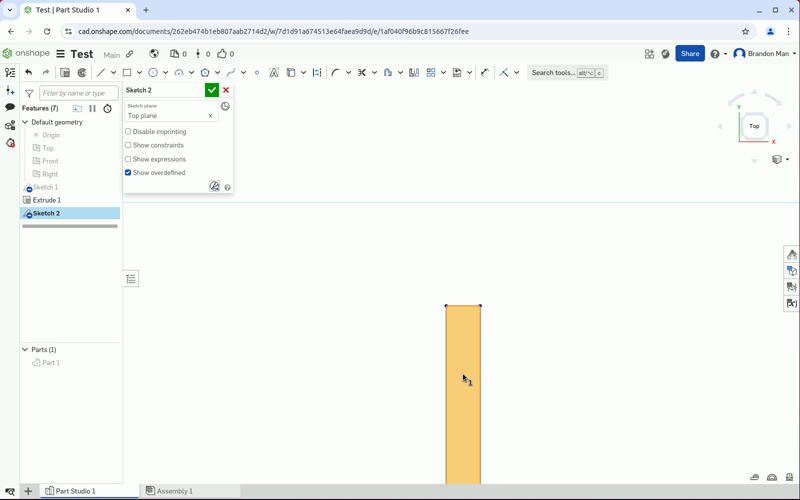
scroll(-6)
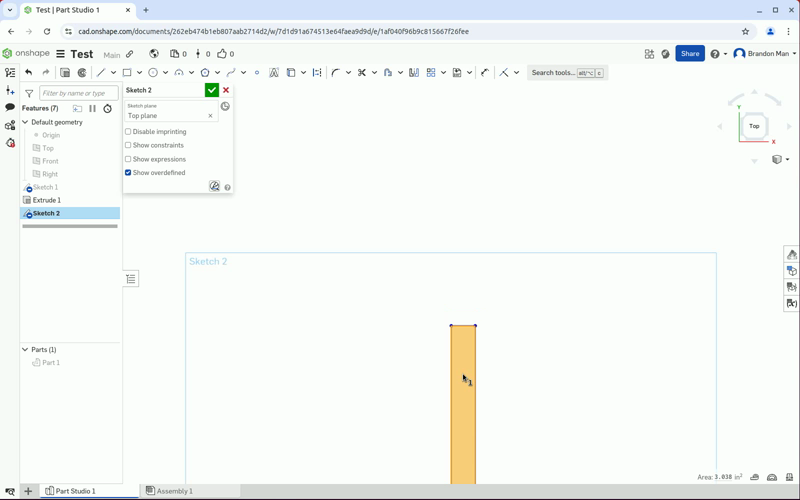
scroll(-6)
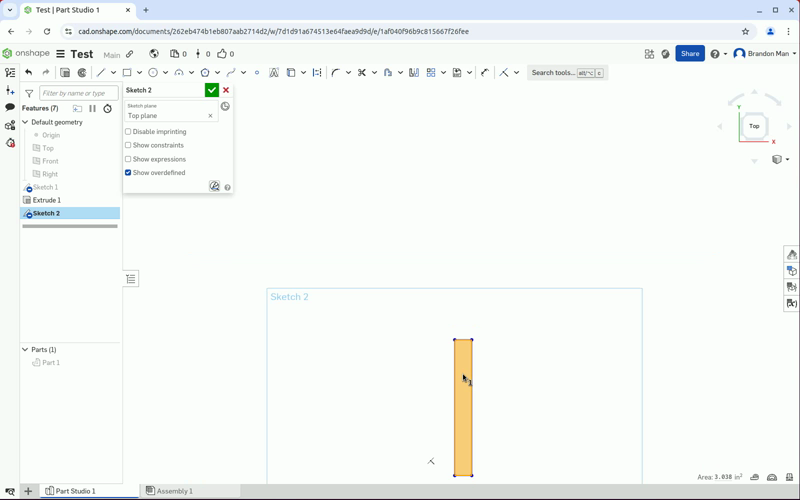
scroll(-6)
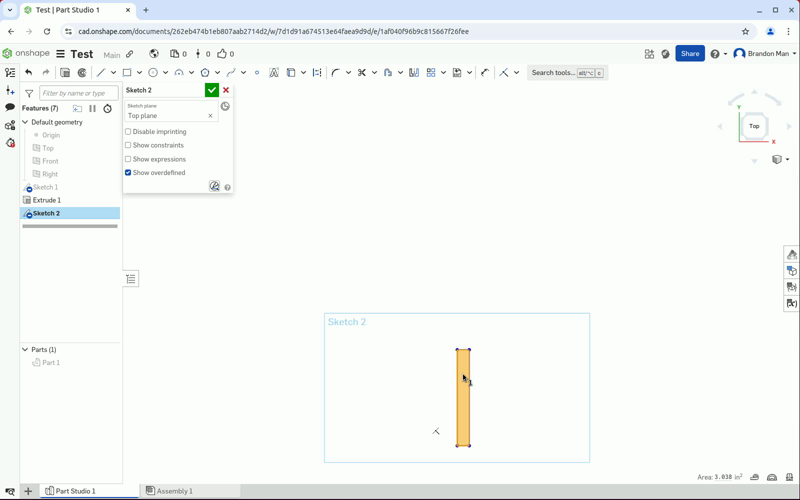
scroll(-6)
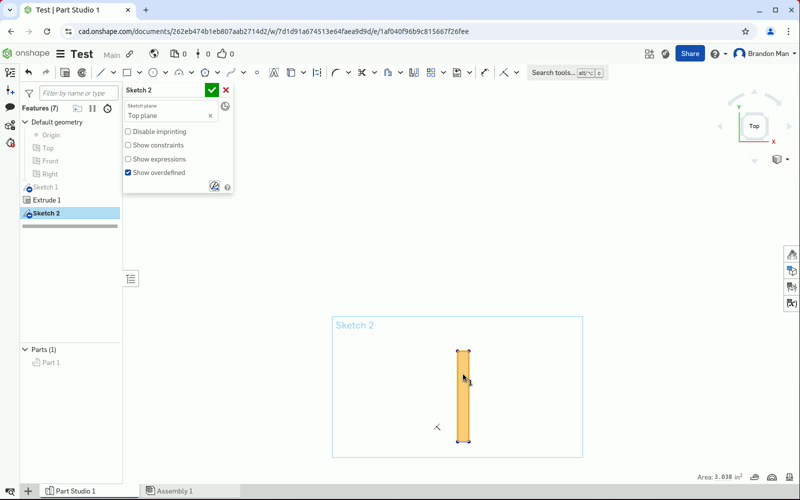
scroll(-6)
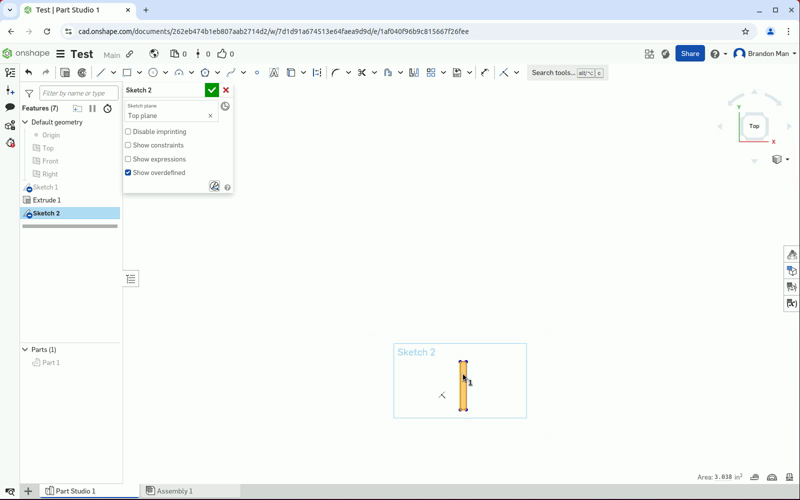
scroll(-6)
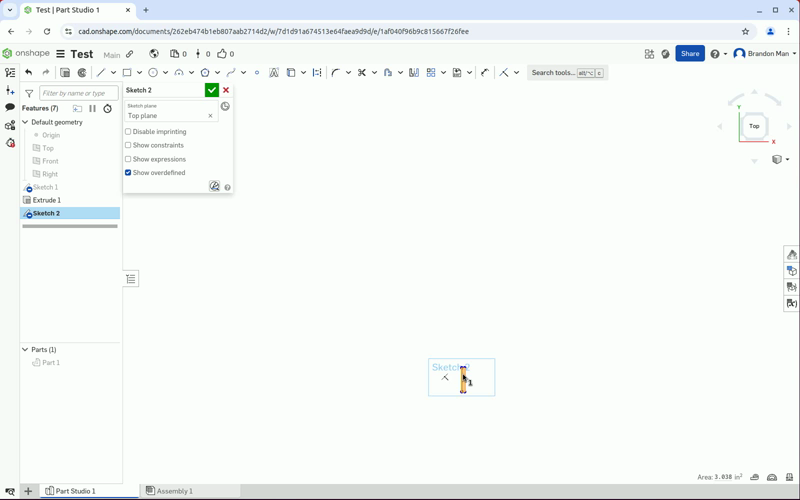
mouse_move(73, 352)
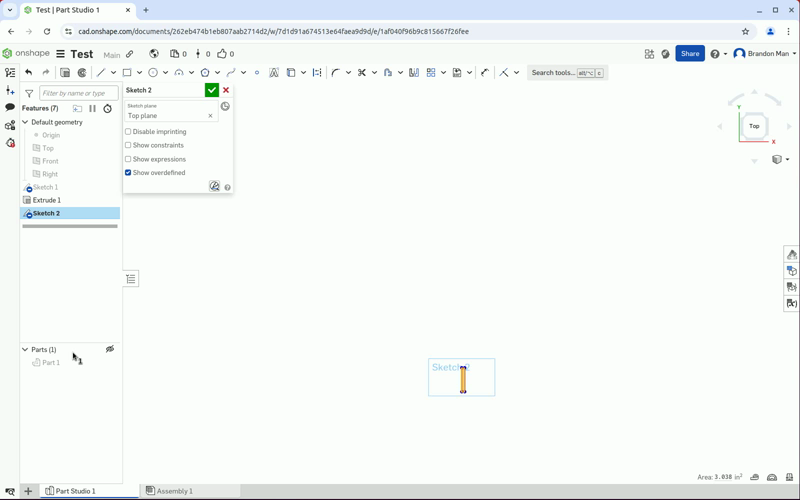
key(shift+y)
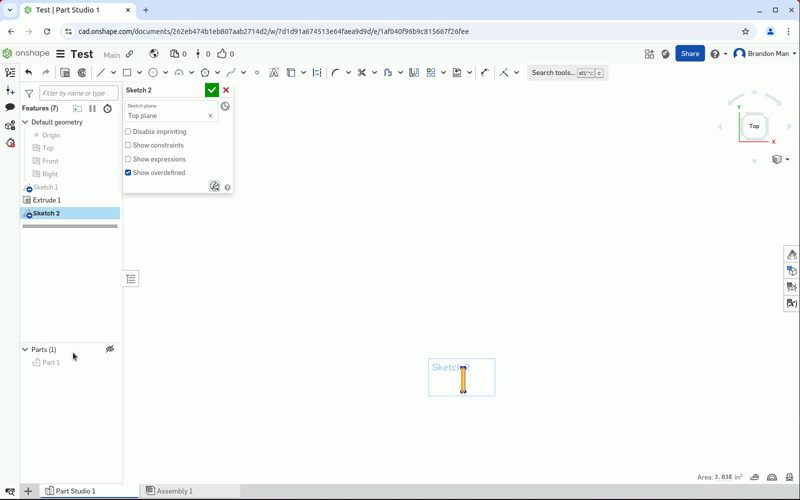
key(shift+e)
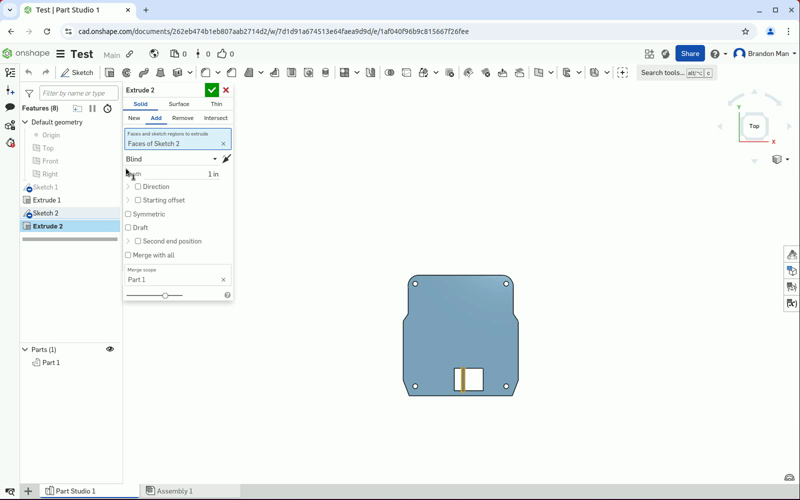
mouse_move(143, 106)
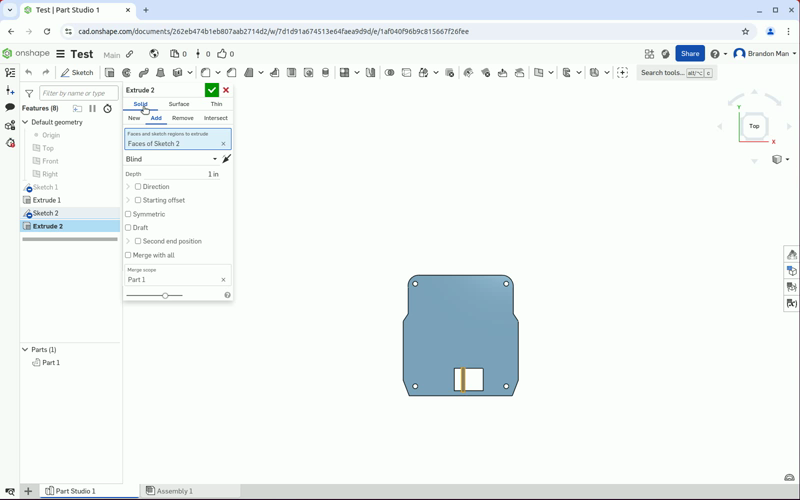
click(143, 106)
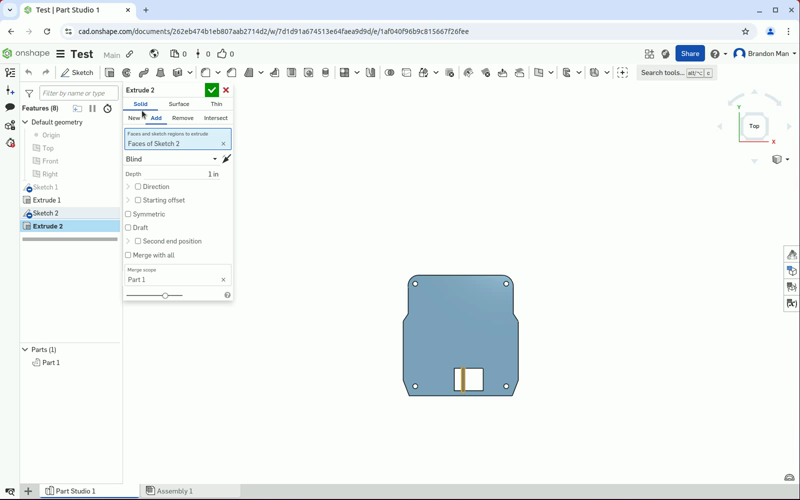
mouse_move(137, 120)
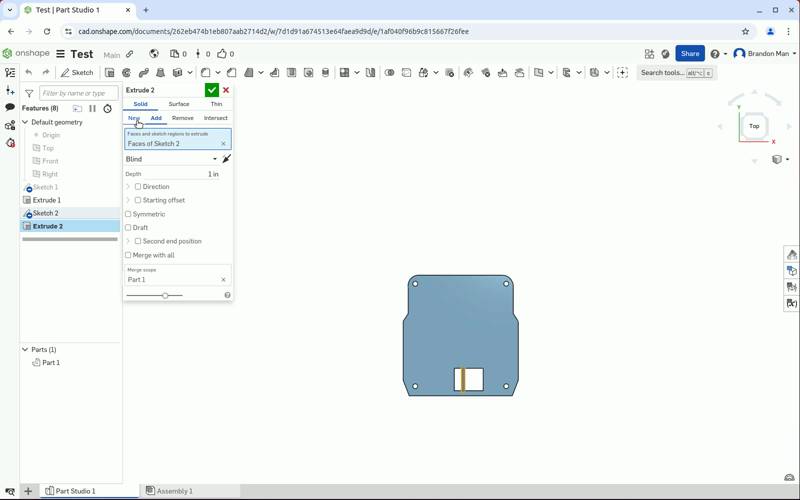
click(137, 120)
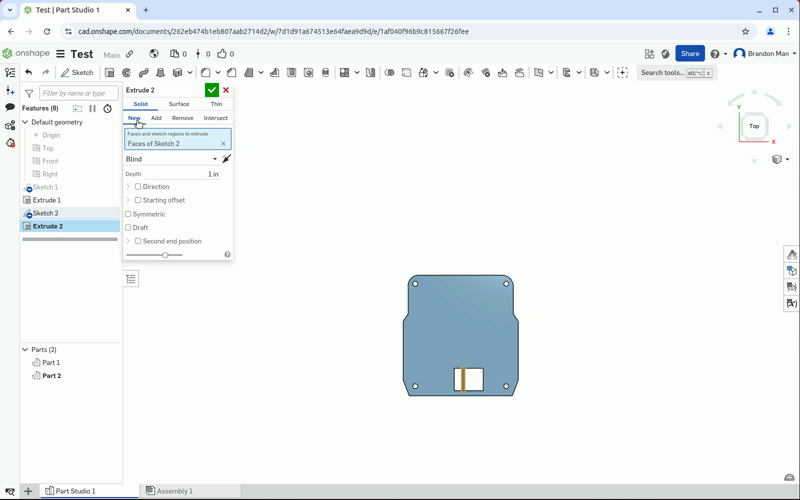
key(tab, 4)
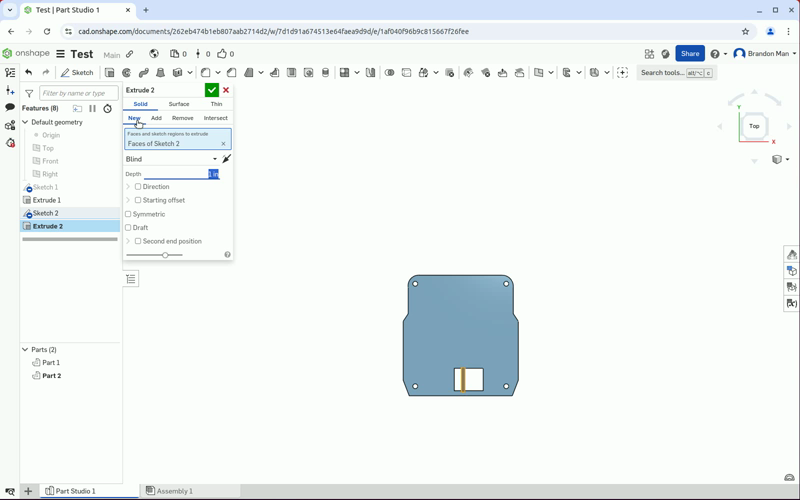
text(0.241)
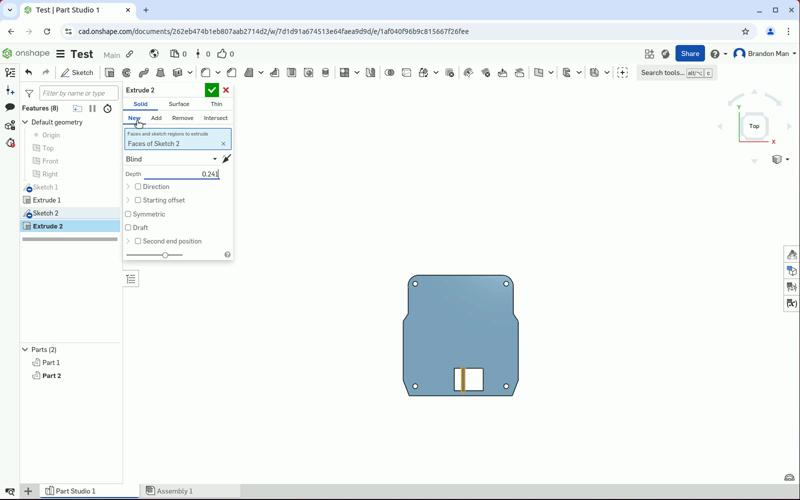
key(enter)
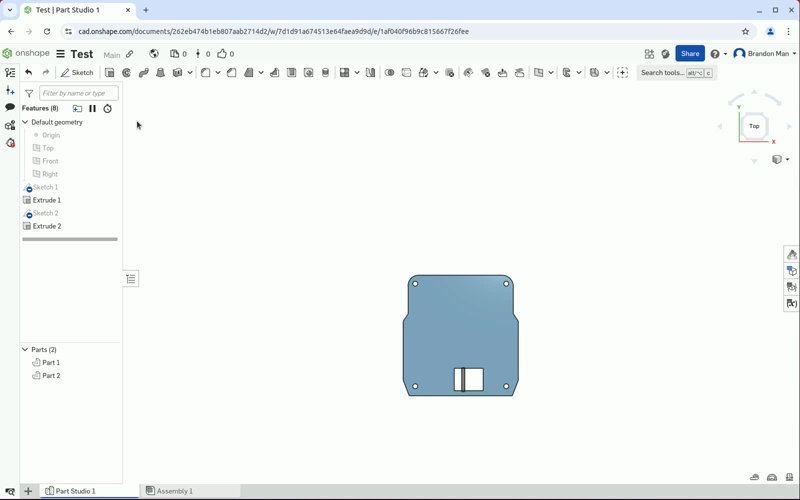
key(shift+h)
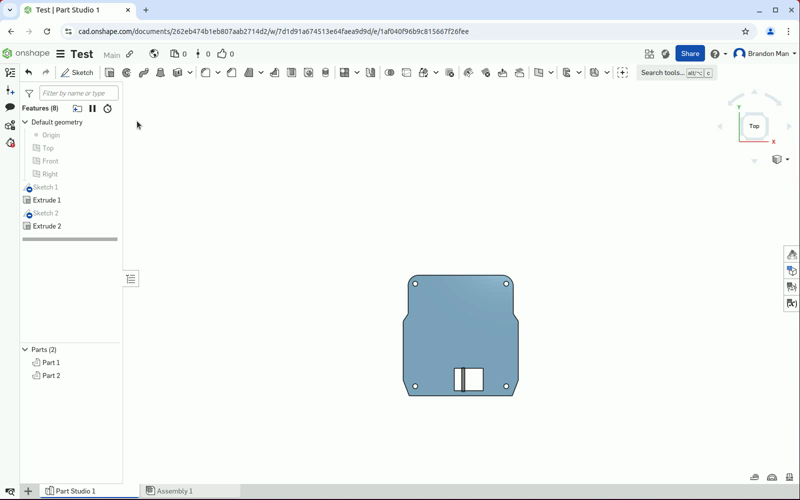
key(shift+h)
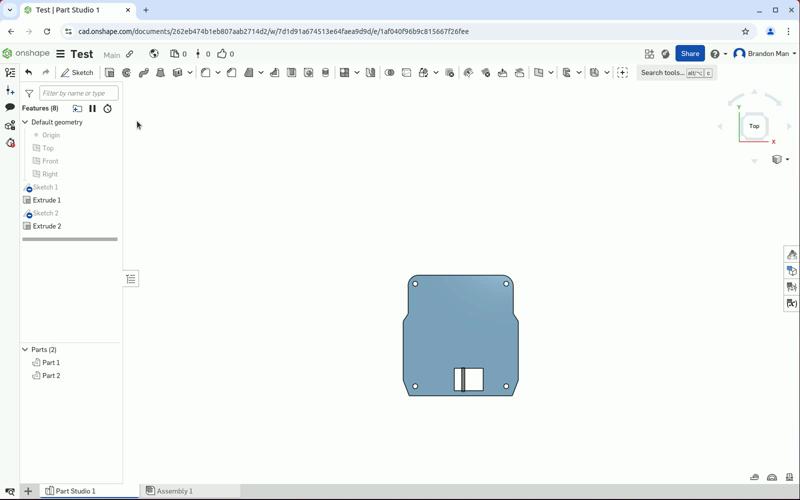
mouse_move(73, 189)
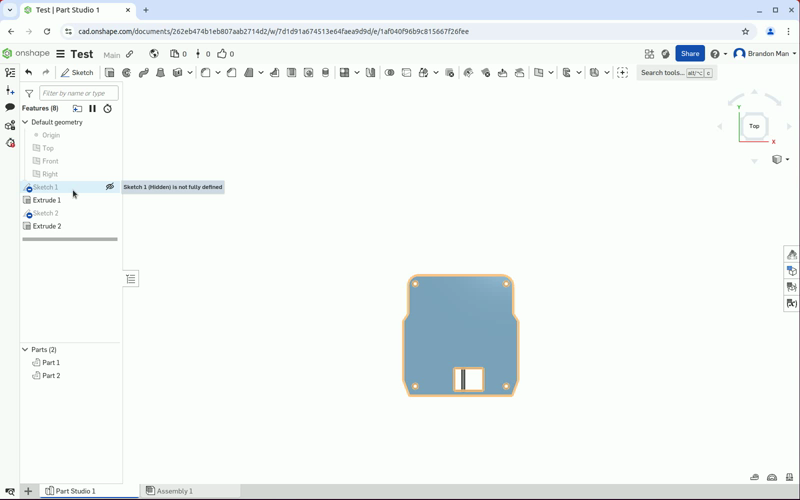
click(73, 189)
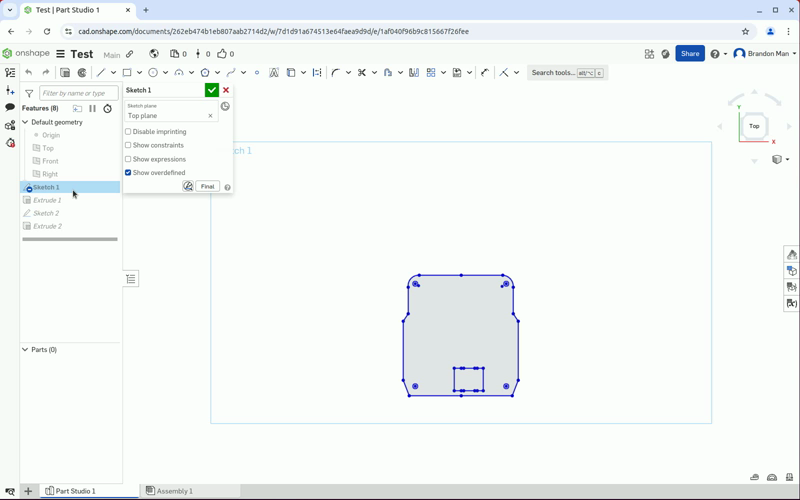
mouse_move(229, 92)
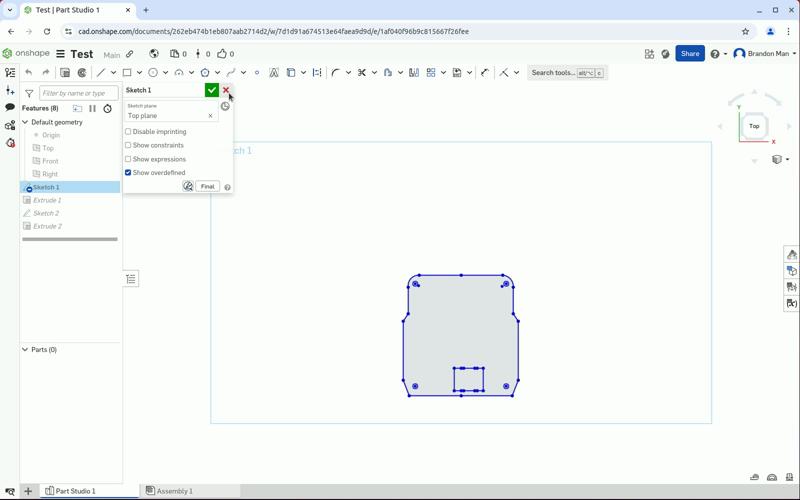
click(229, 92)
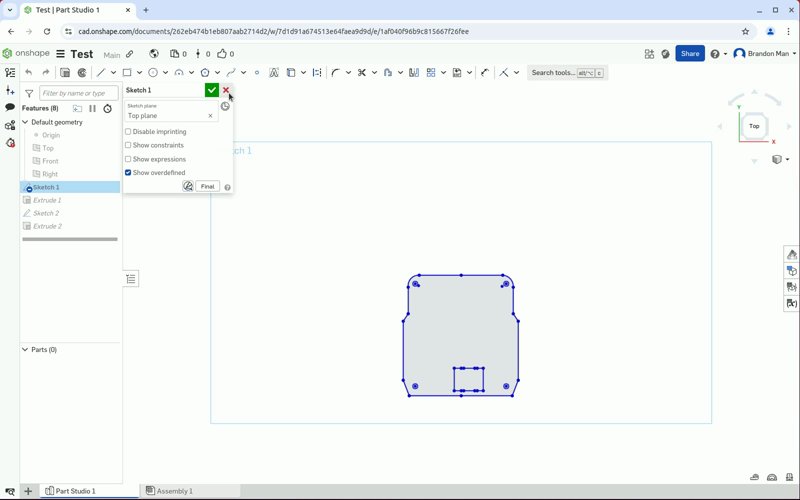
key(shift+s)
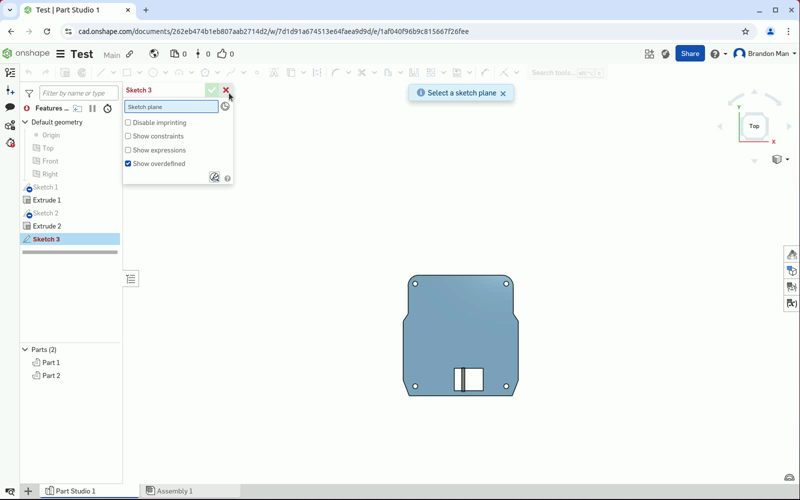
mouse_move(73, 150)
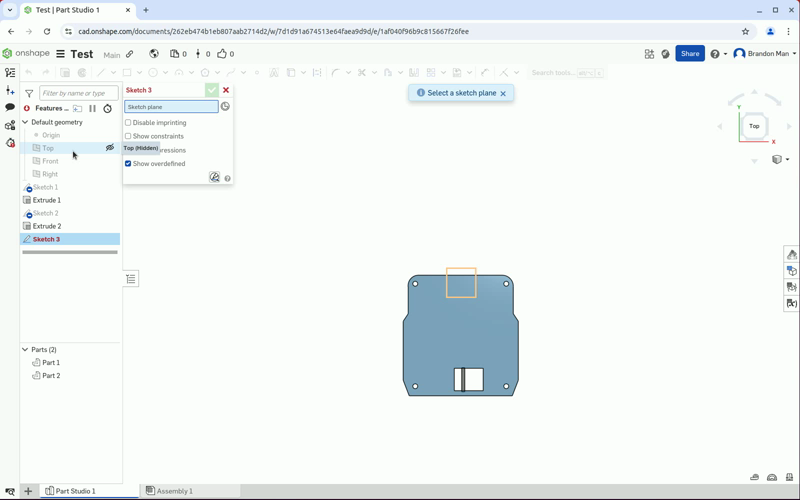
click(73, 150)
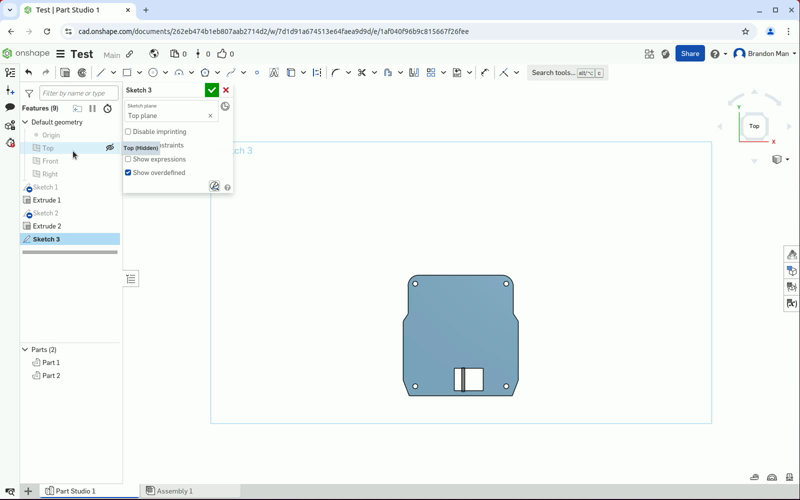
mouse_move(73, 352)
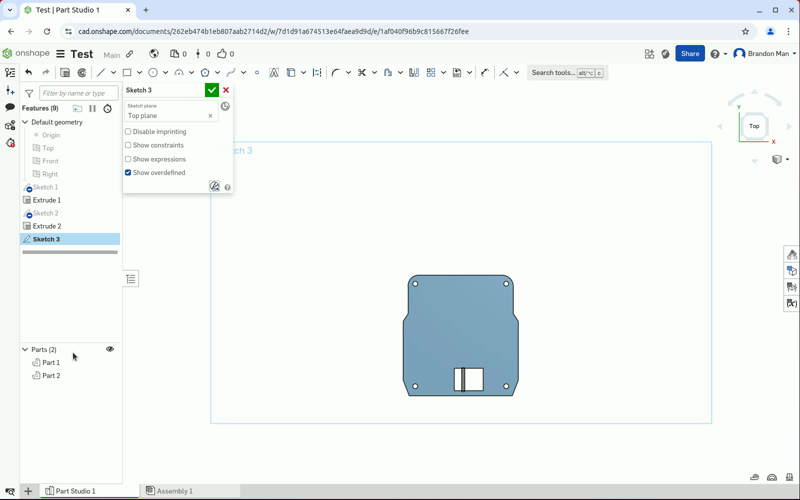
key(y)
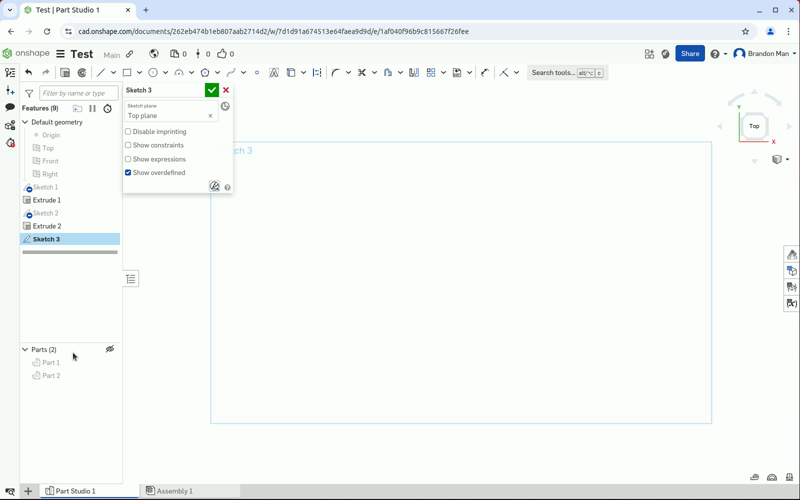
key(l)
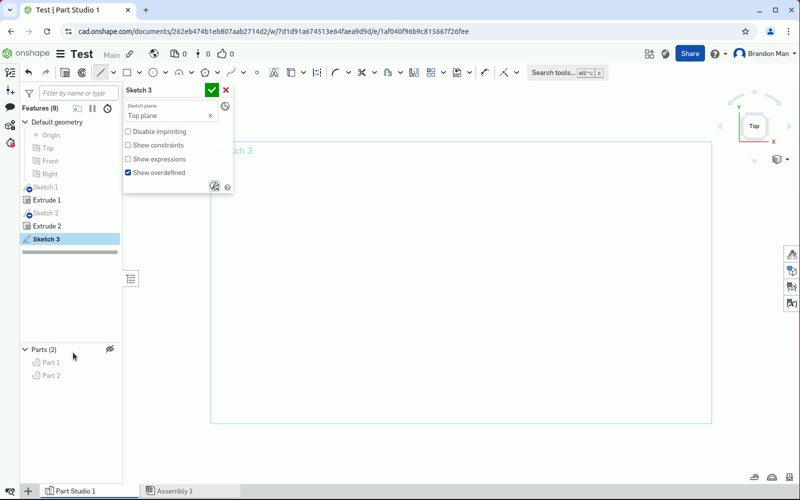
key_down(shift)
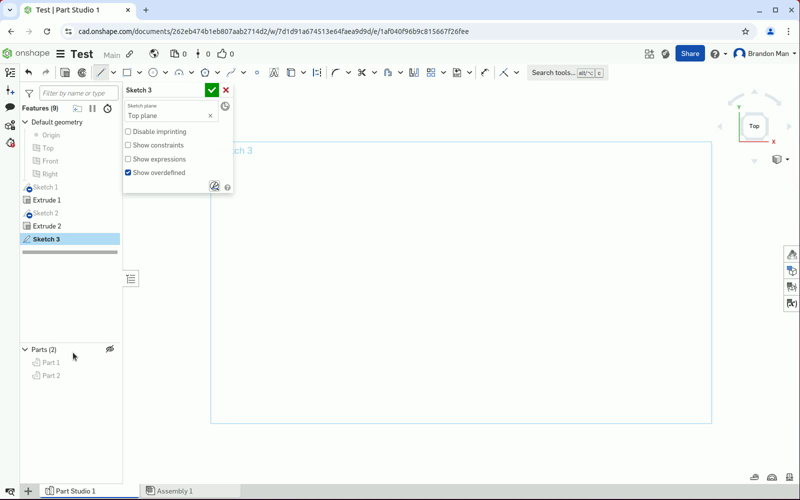
mouse_move(474, 391)
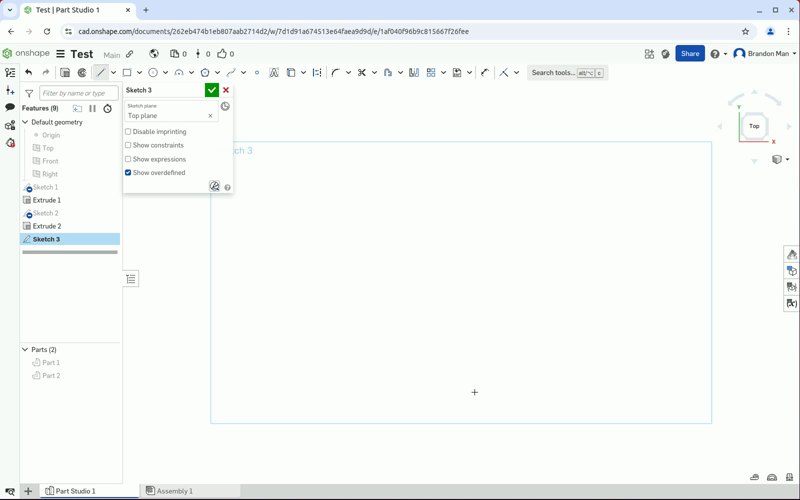
click(474, 391)
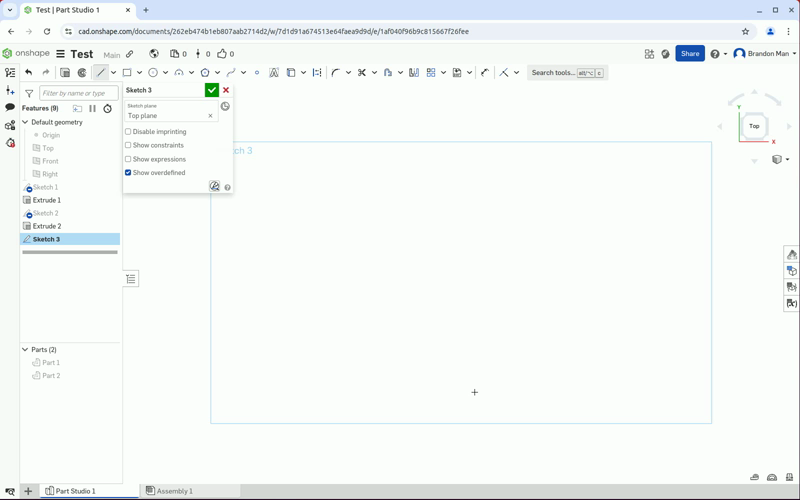
key_up(shift)
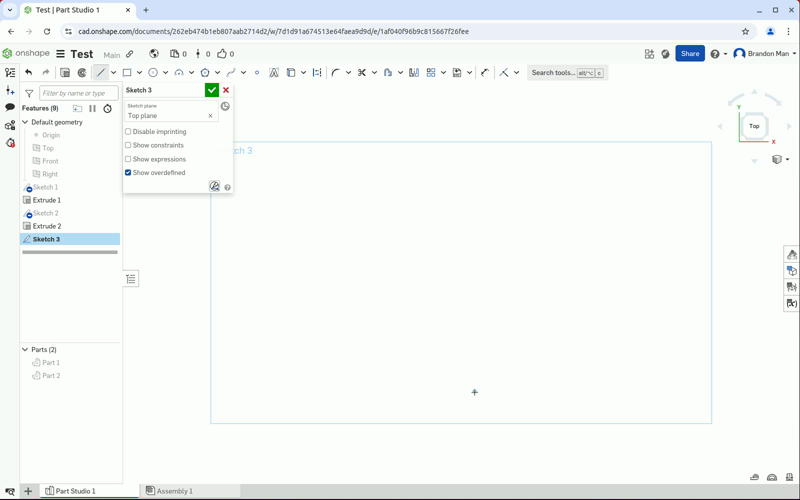
key_down(shift)
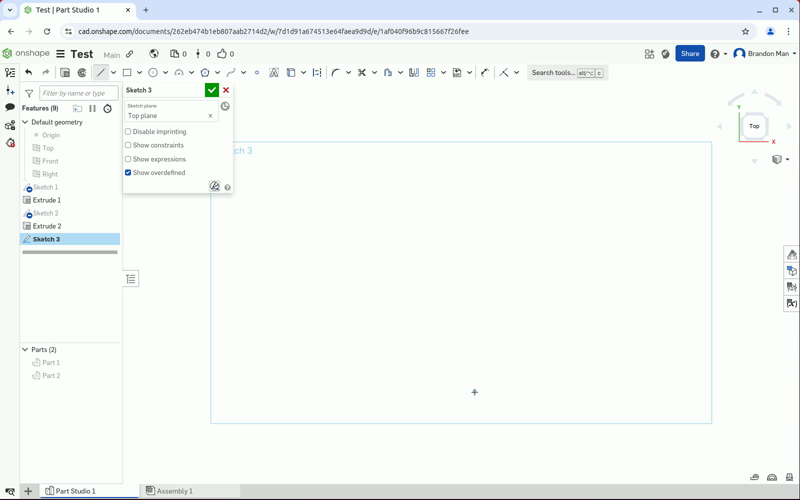
mouse_move(504, 391)
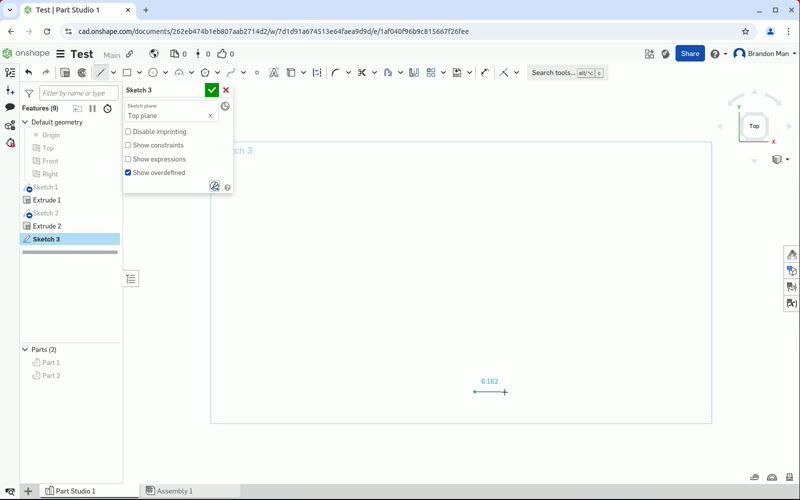
mouse_move(477, 391)
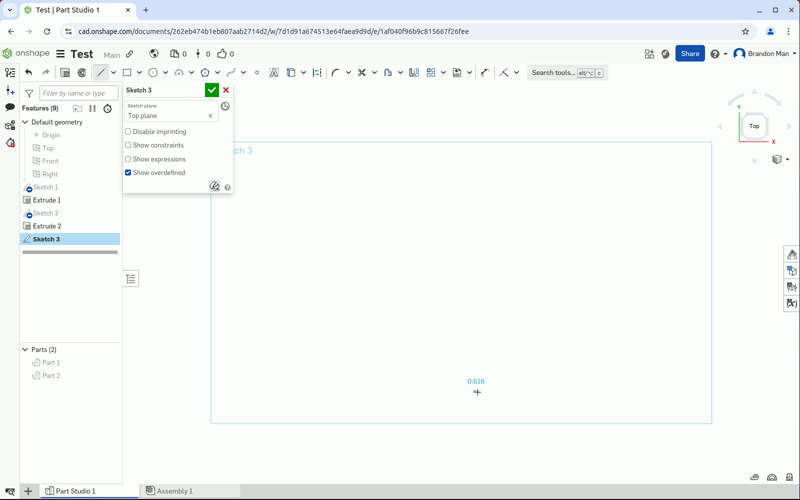
scroll(6)
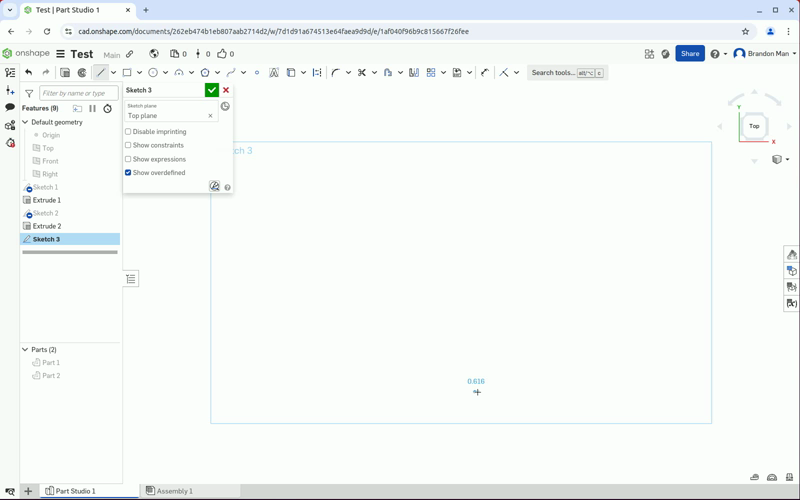
scroll(6)
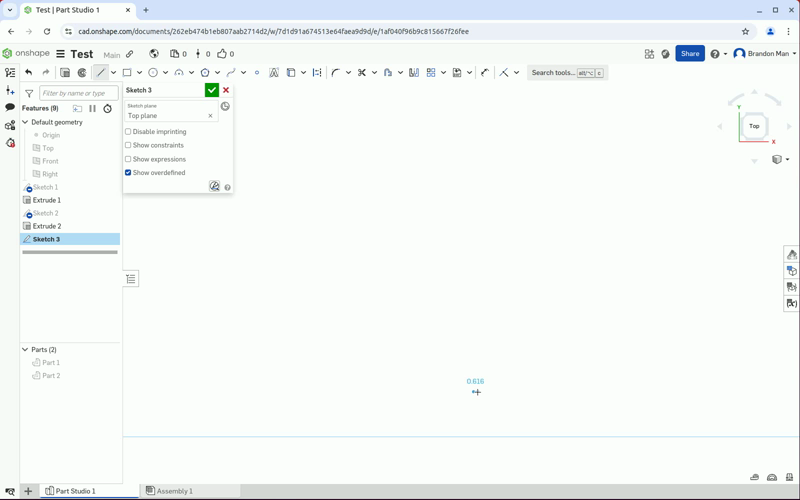
scroll(6)
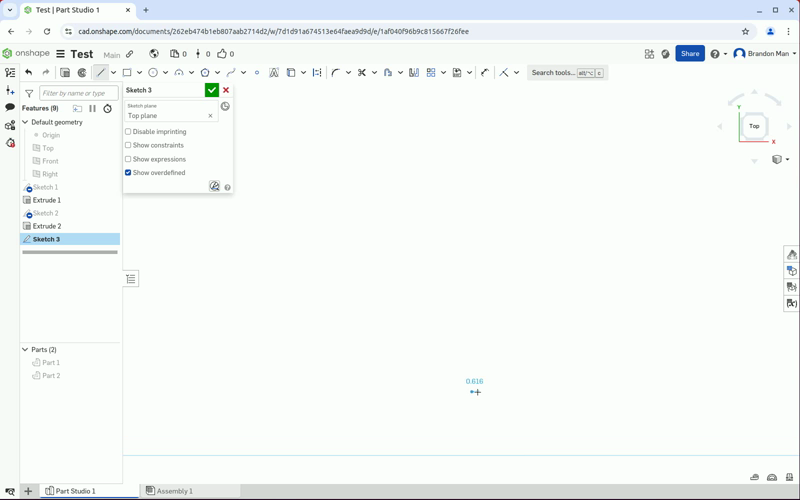
scroll(6)
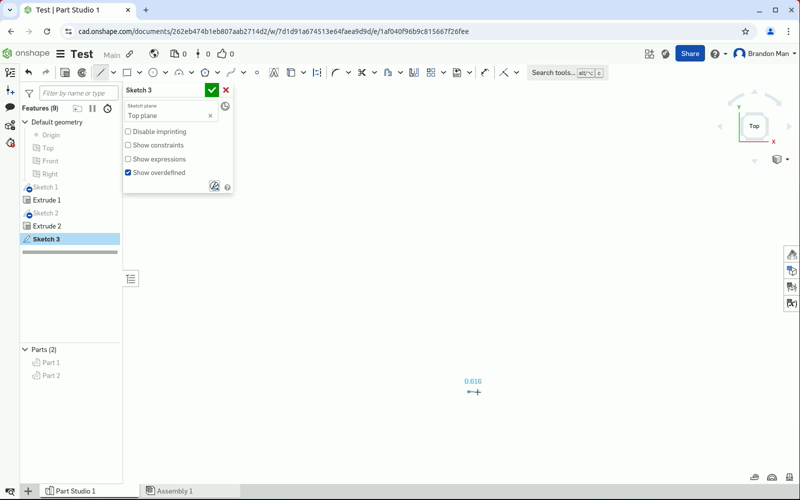
scroll(6)
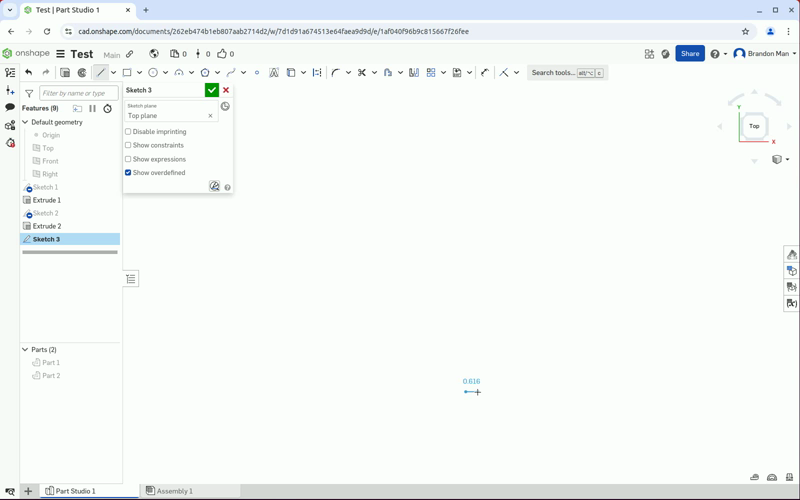
scroll(6)
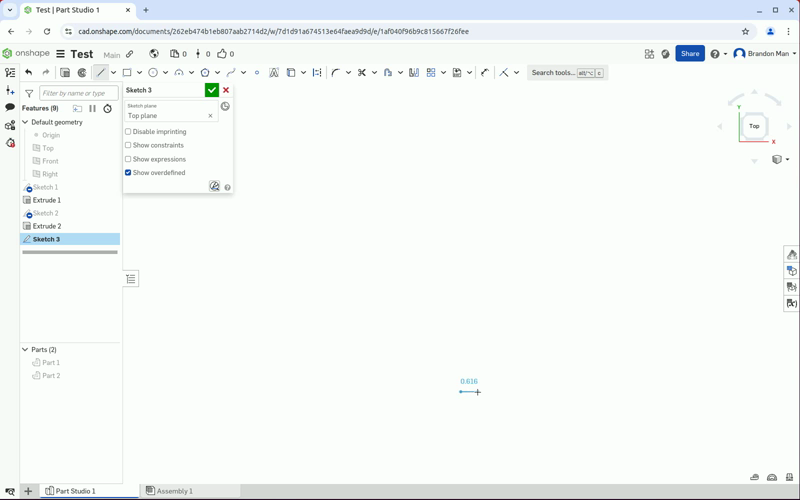
scroll(6)
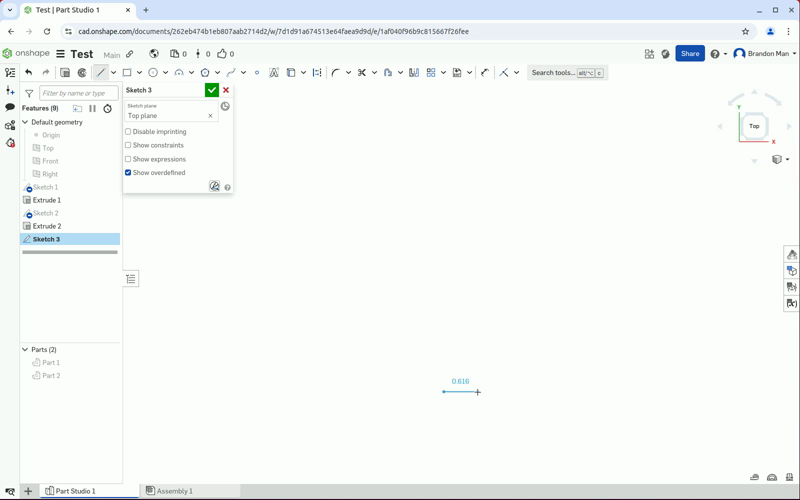
click(477, 391)
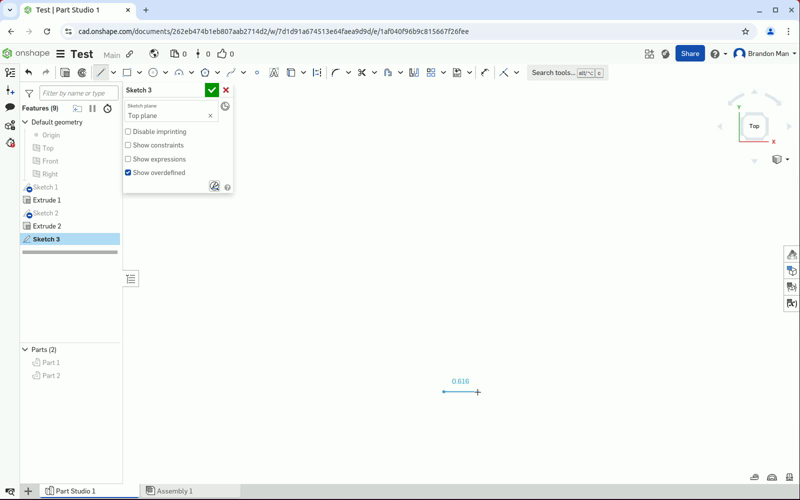
scroll(-6)
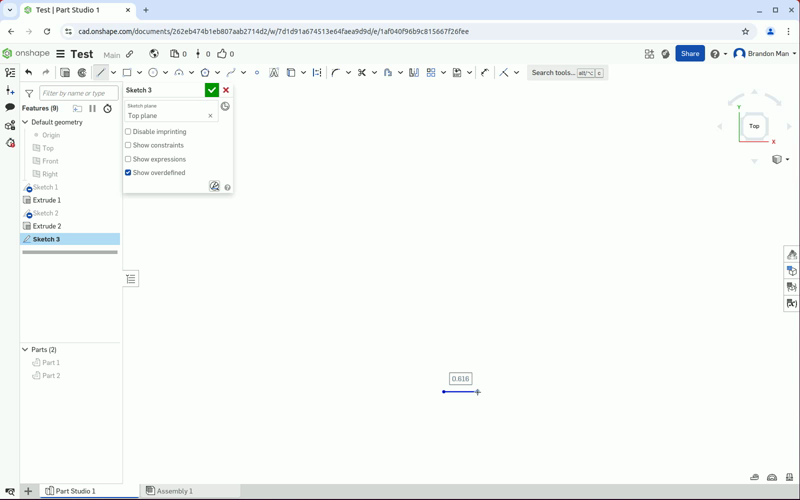
scroll(-6)
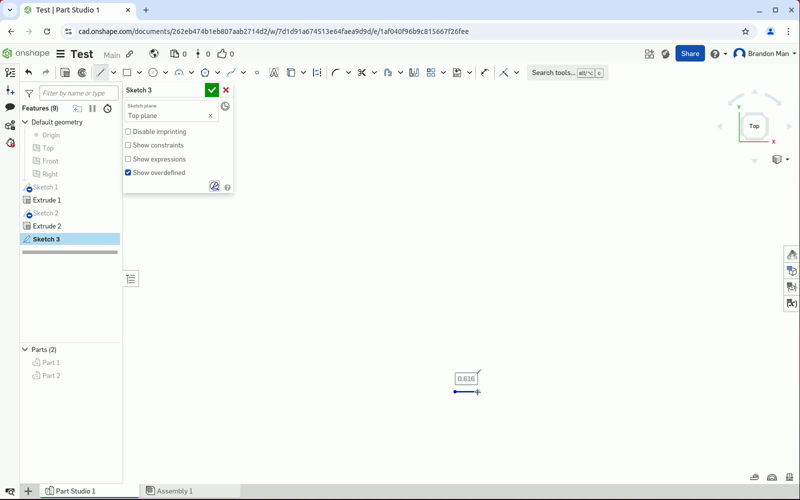
scroll(-6)
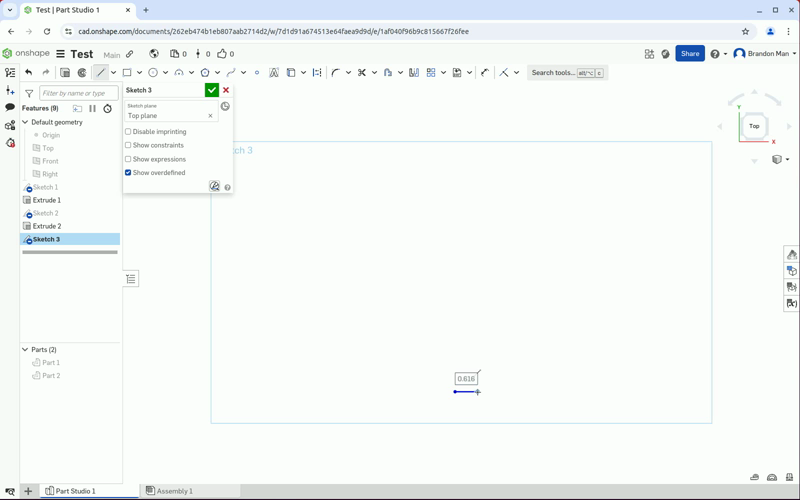
scroll(-6)
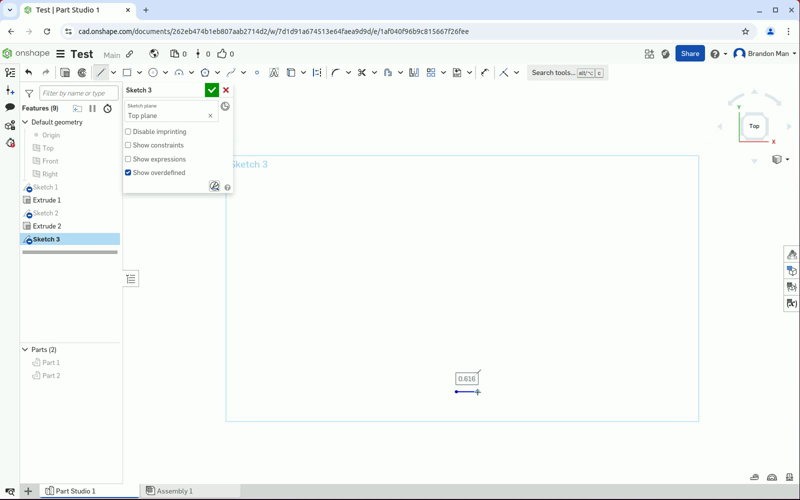
scroll(-6)
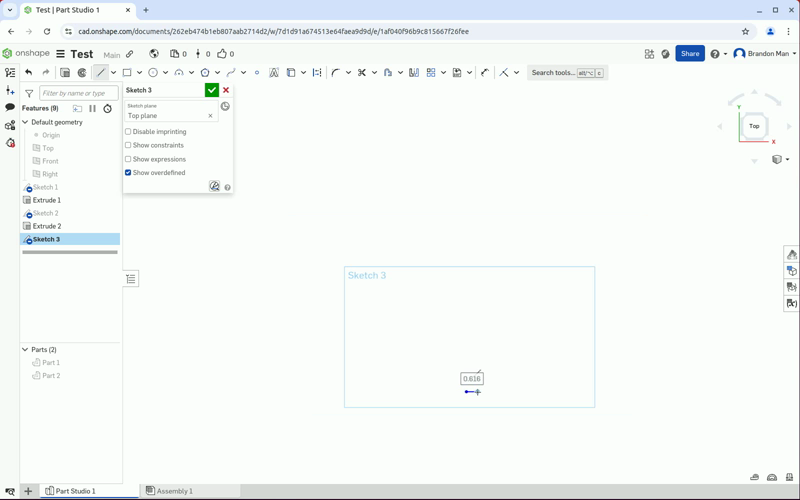
scroll(-6)
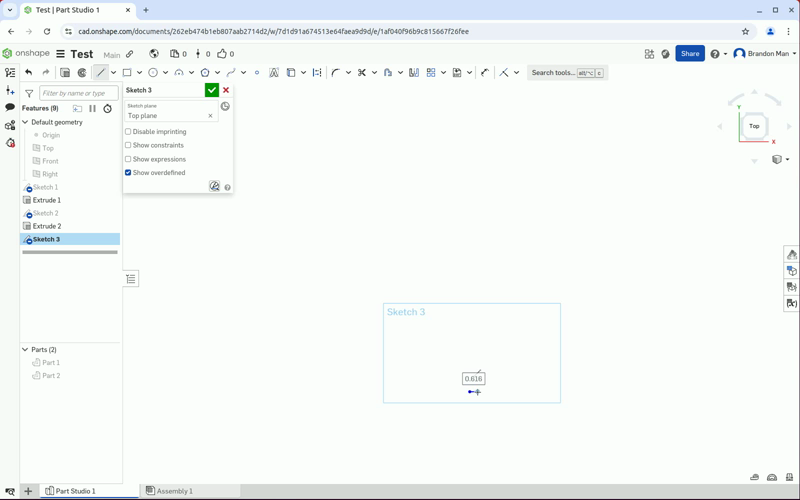
scroll(-6)
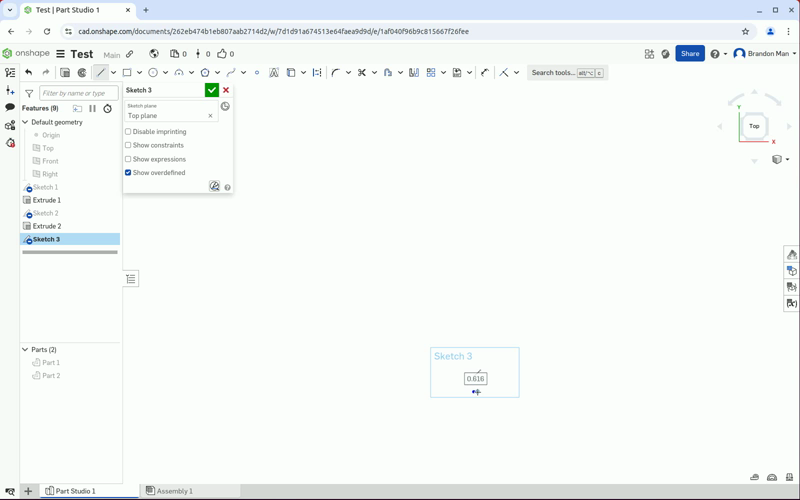
key_up(shift)
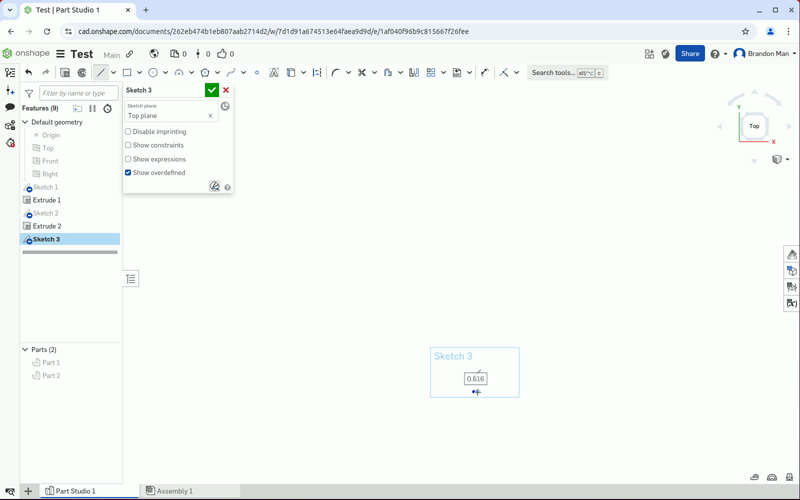
key_down(shift)
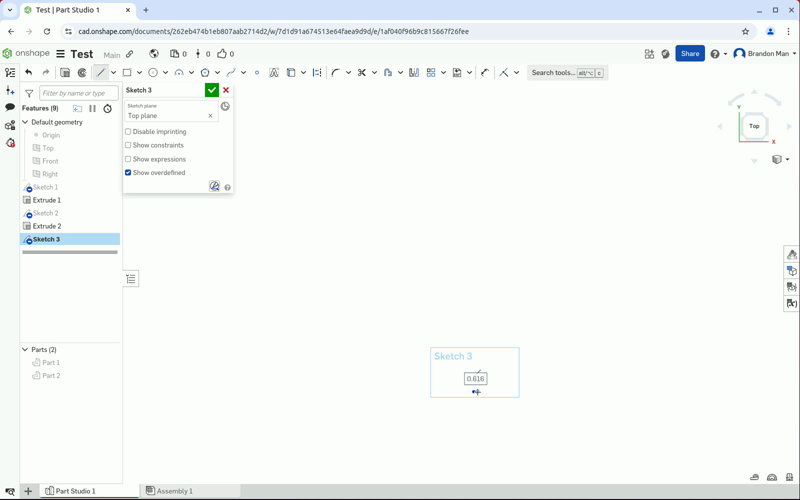
mouse_move(507, 391)
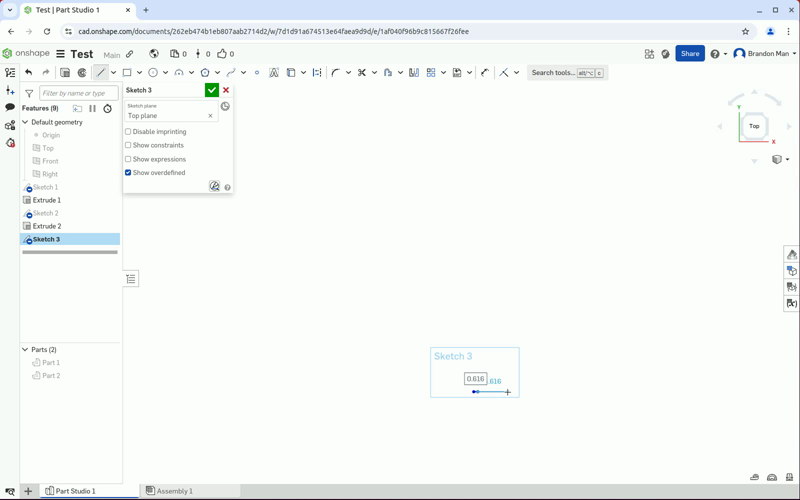
mouse_move(477, 367)
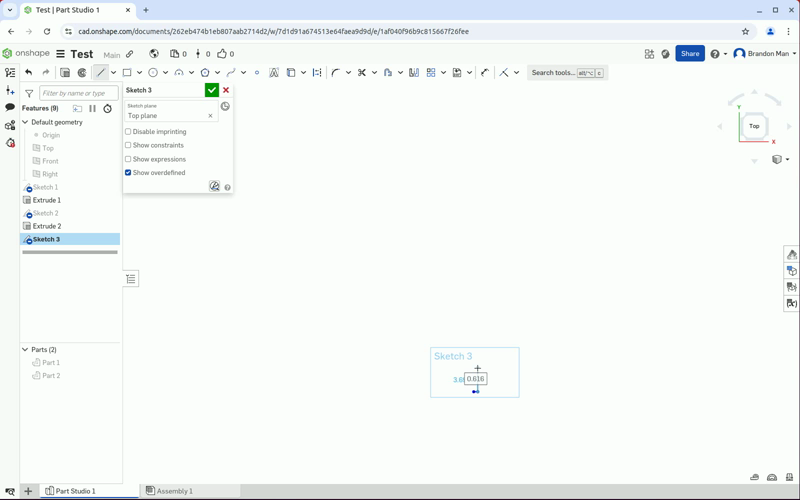
click(477, 367)
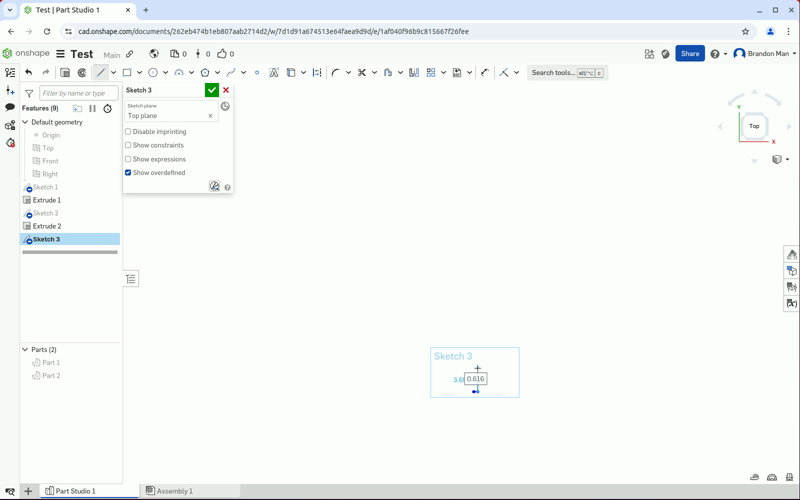
key_up(shift)
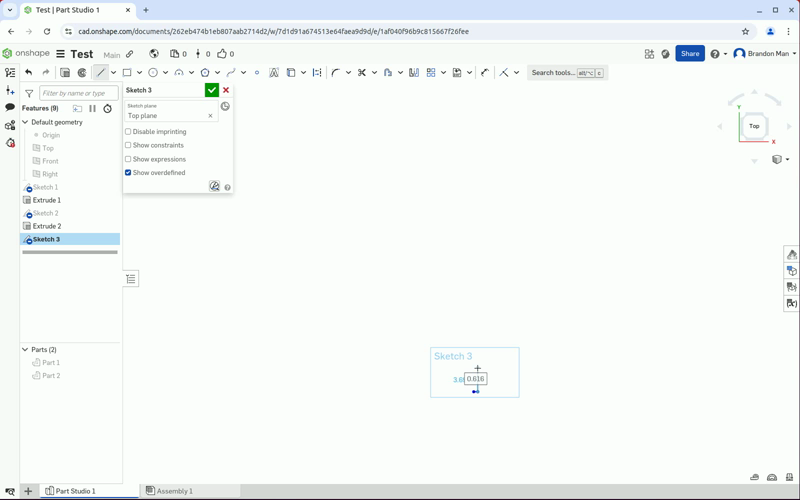
key_down(shift)
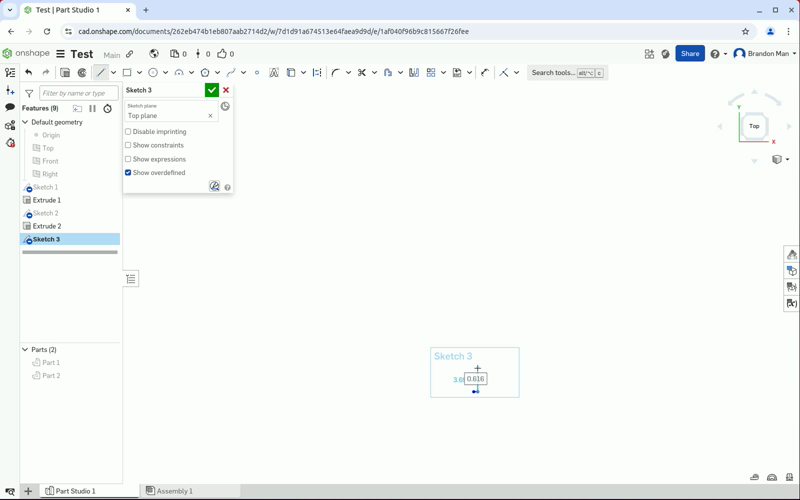
mouse_move(507, 367)
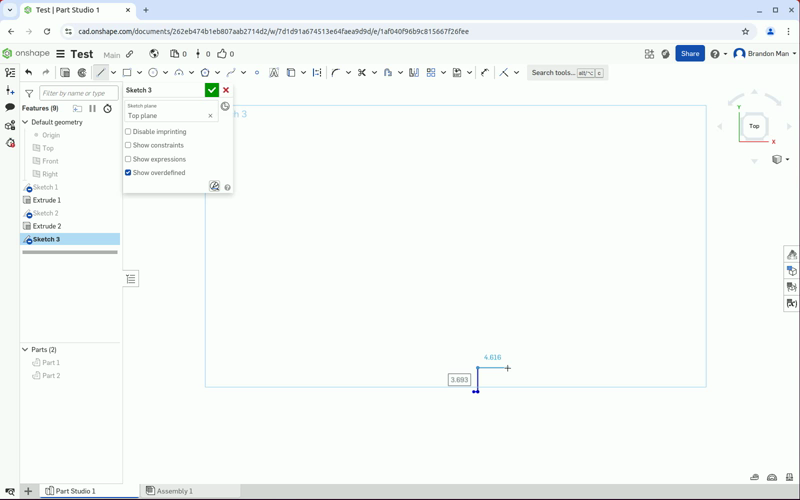
mouse_move(474, 367)
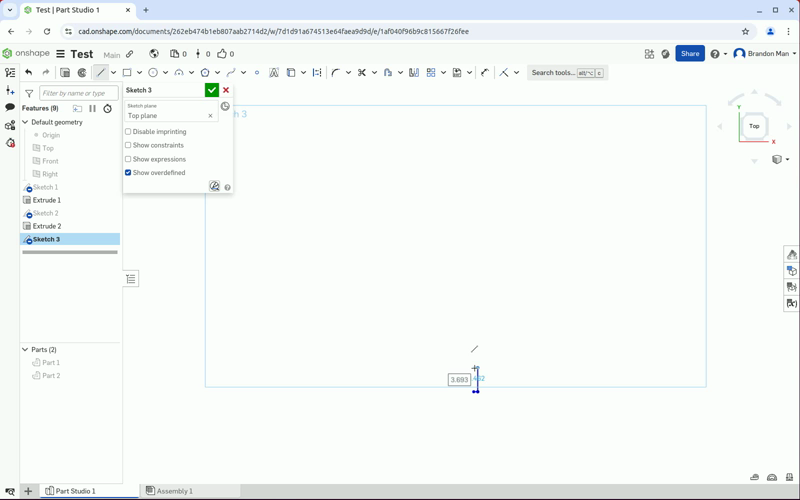
scroll(6)
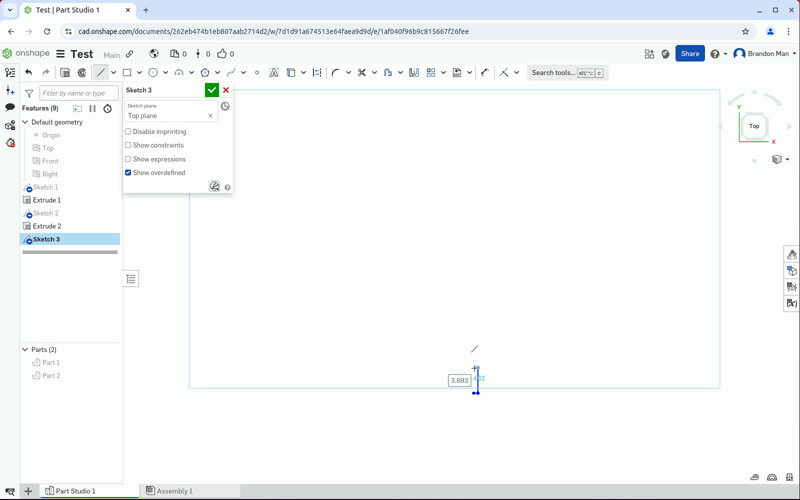
scroll(6)
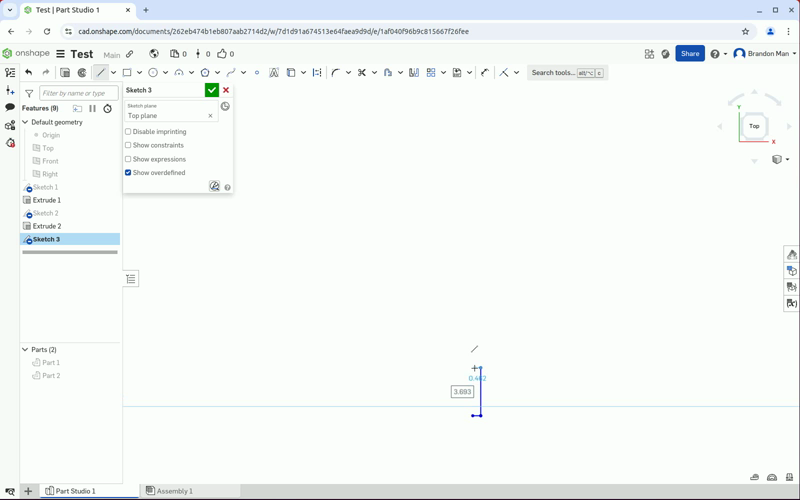
scroll(6)
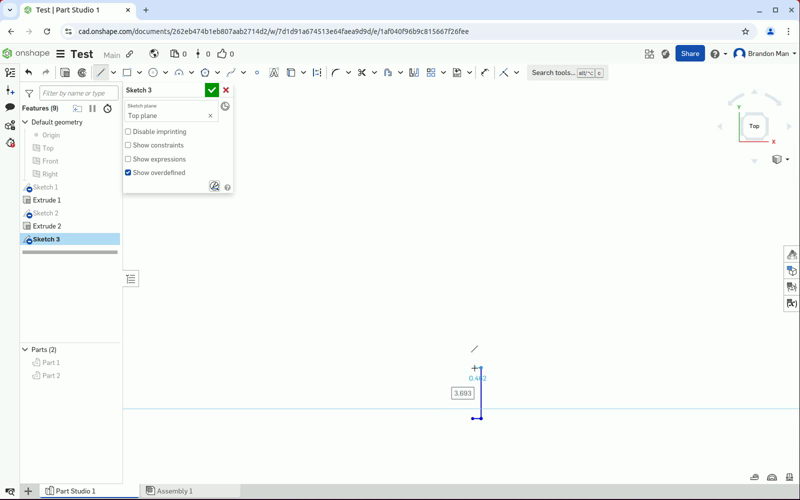
scroll(6)
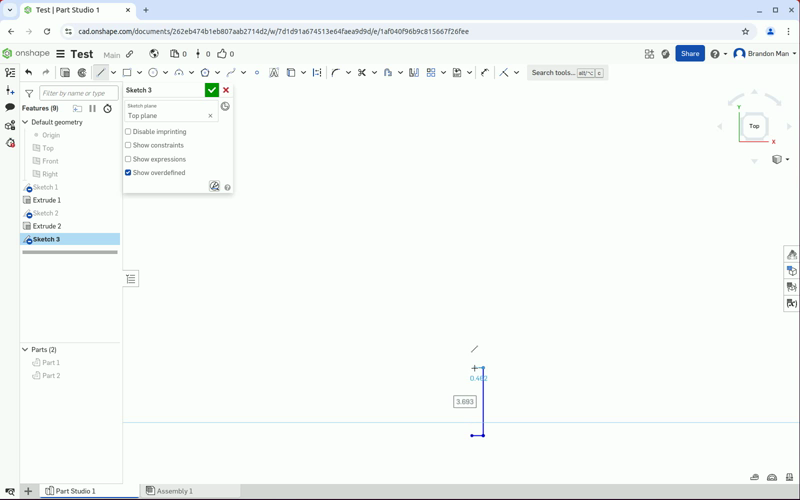
scroll(6)
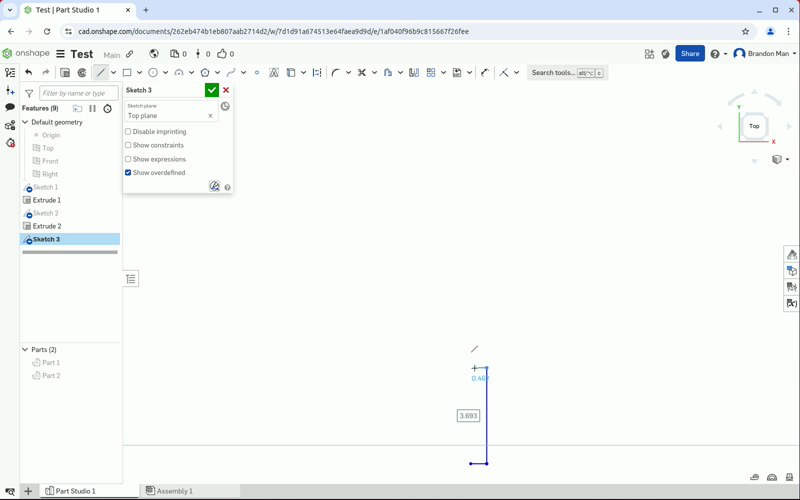
scroll(6)
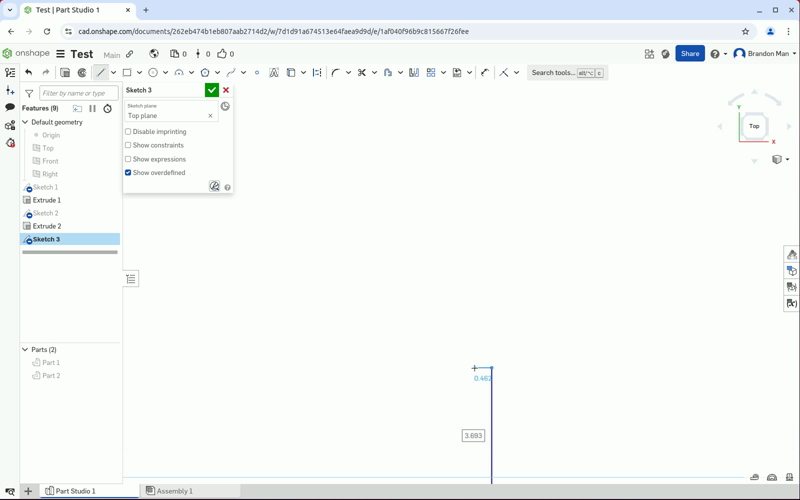
scroll(6)
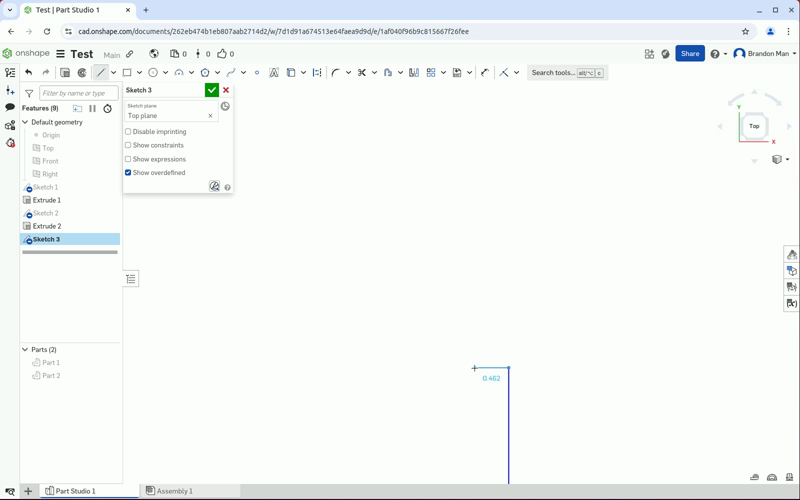
click(474, 367)
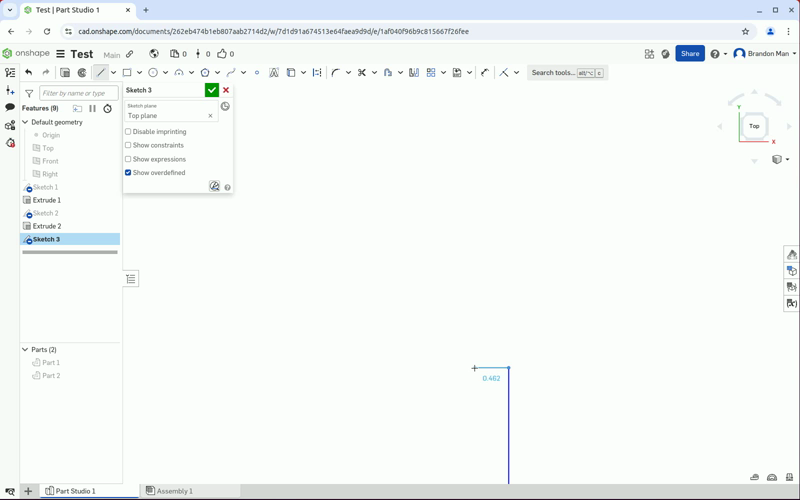
scroll(-6)
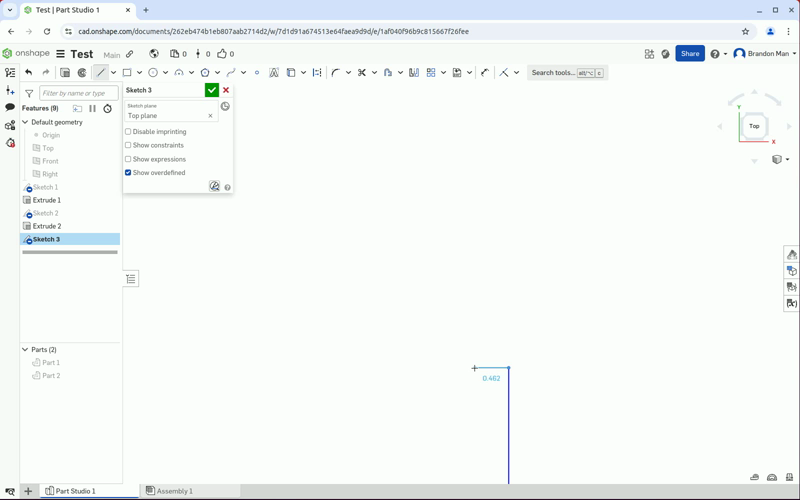
scroll(-6)
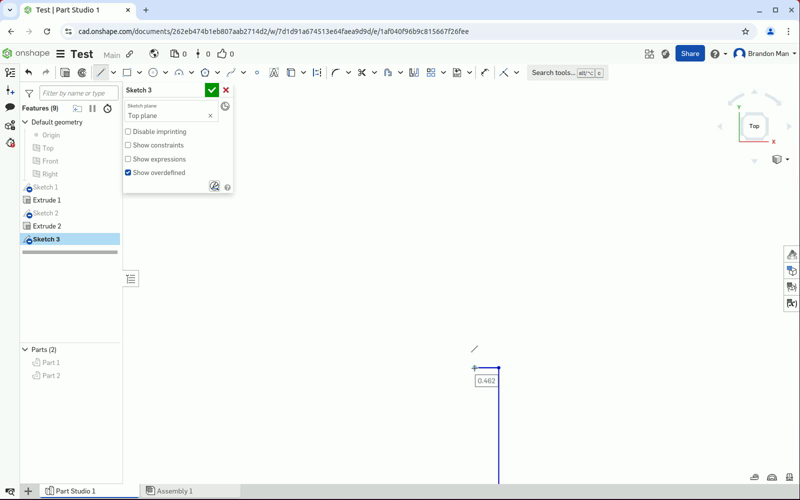
scroll(-6)
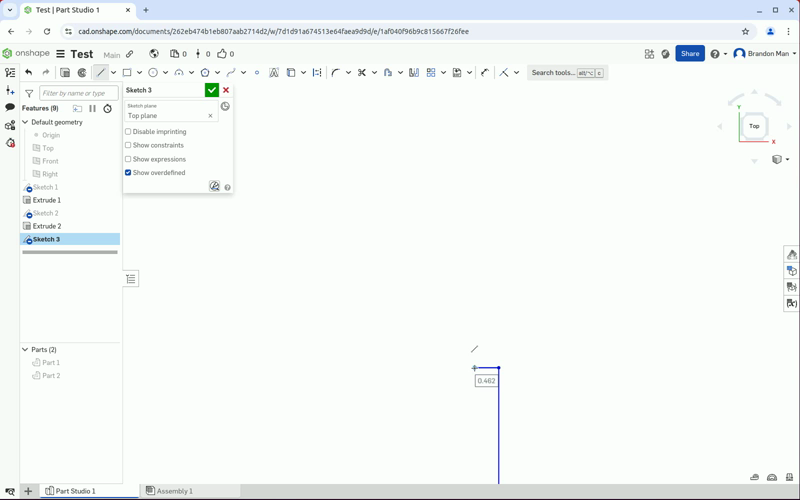
scroll(-6)
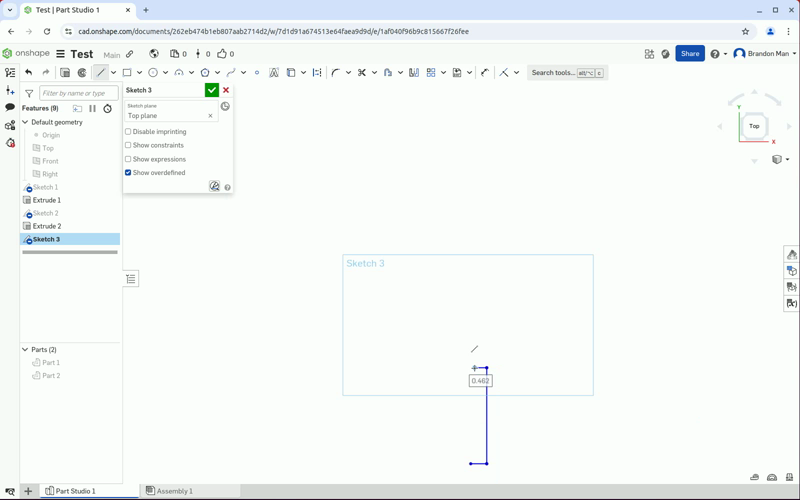
scroll(-6)
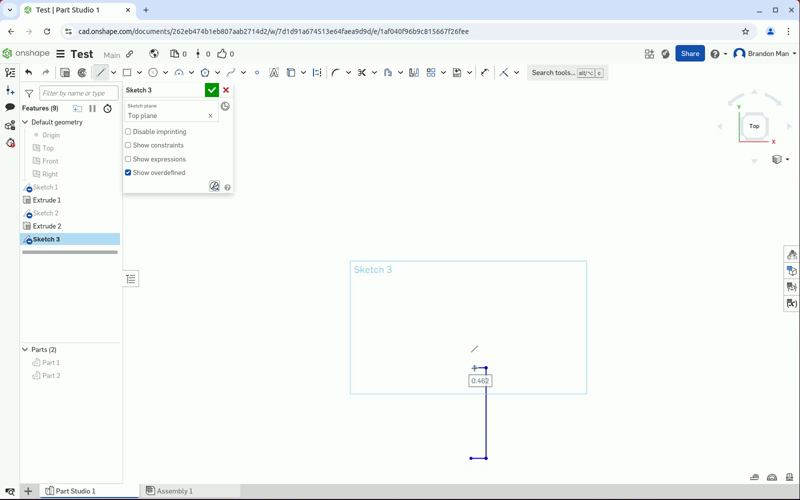
scroll(-6)
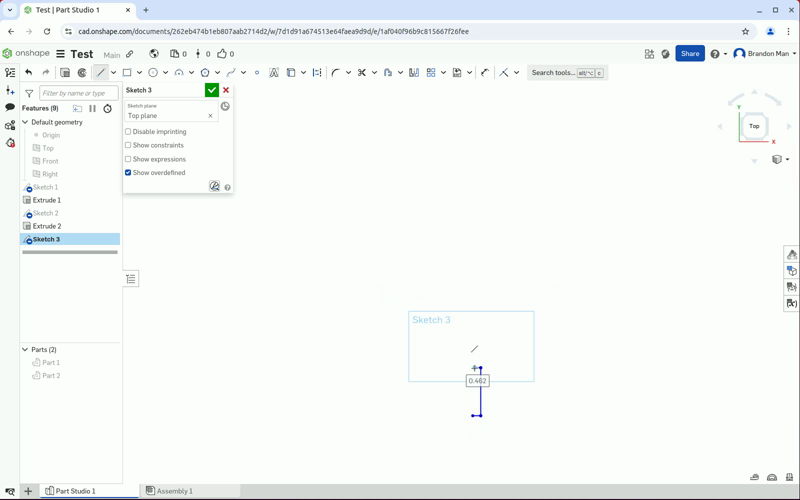
scroll(-6)
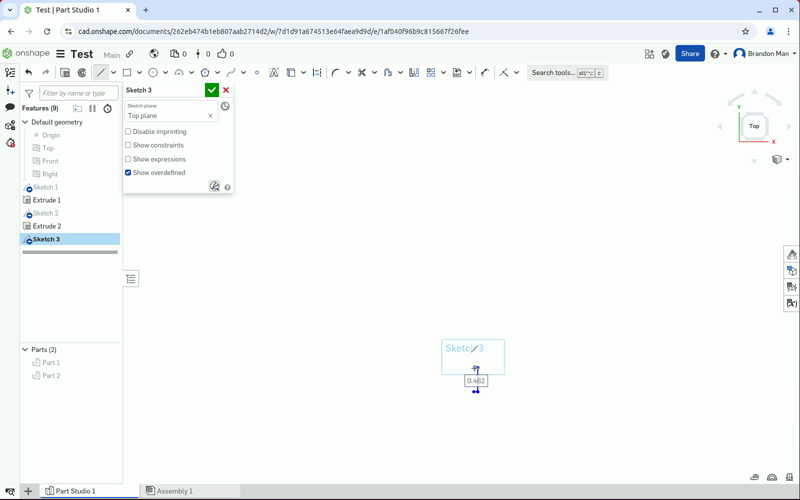
key_up(shift)
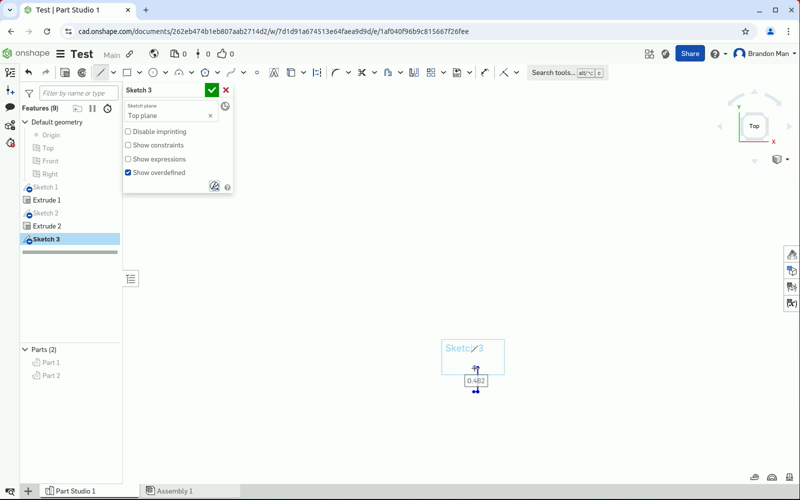
mouse_move(504, 367)
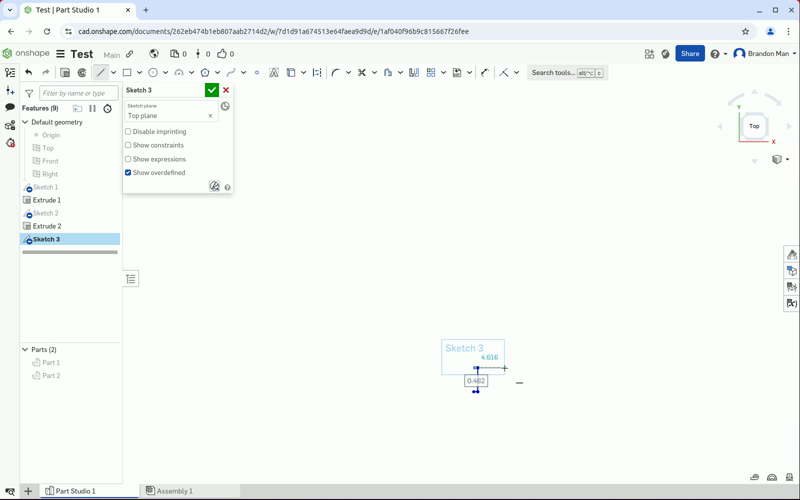
key_down(shift)
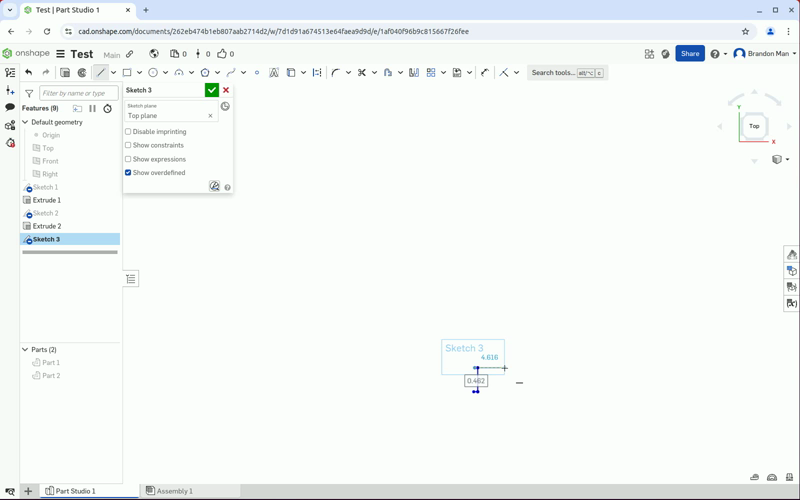
mouse_move(474, 391)
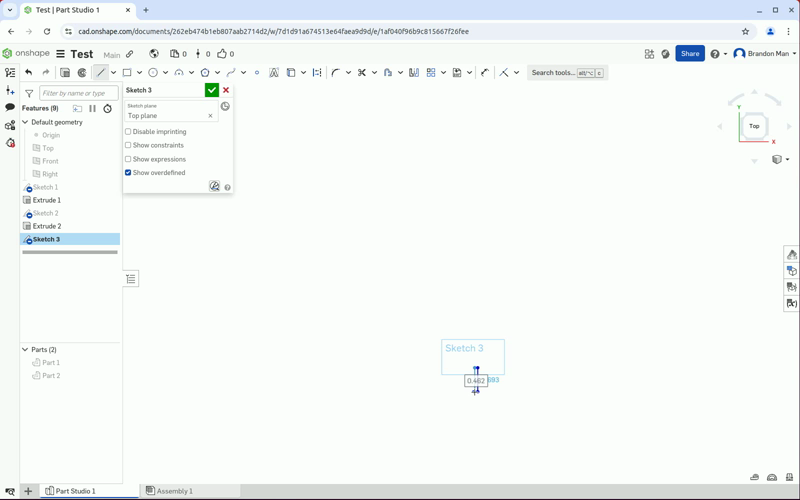
scroll(6)
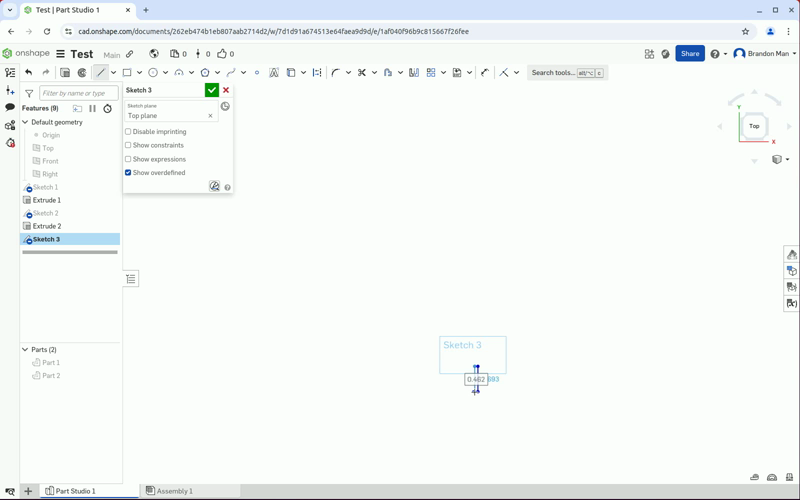
scroll(6)
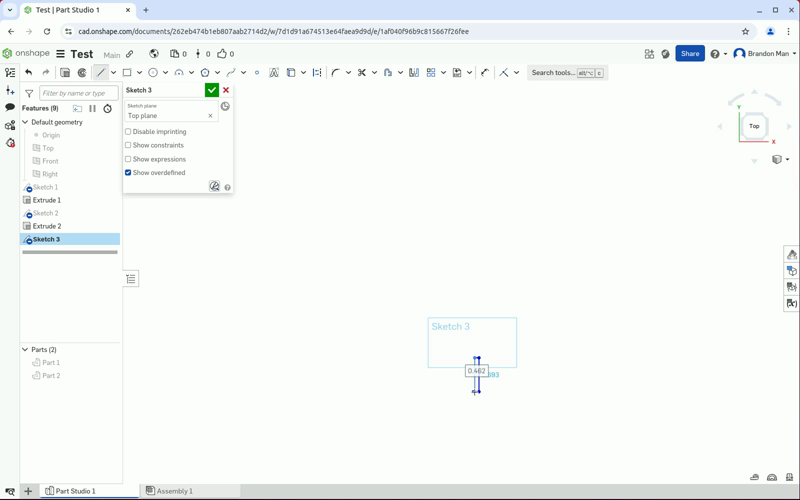
scroll(6)
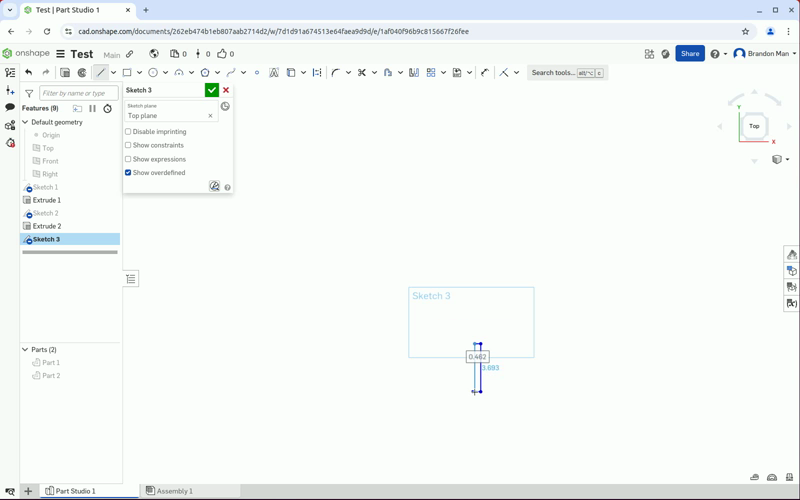
scroll(6)
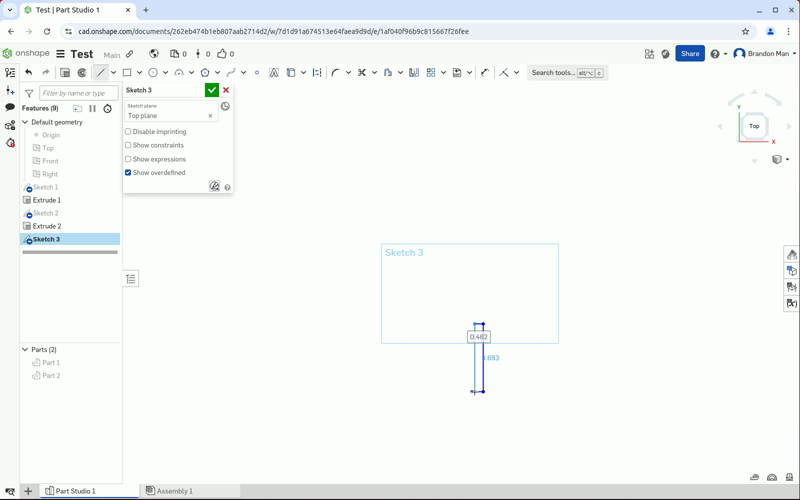
scroll(6)
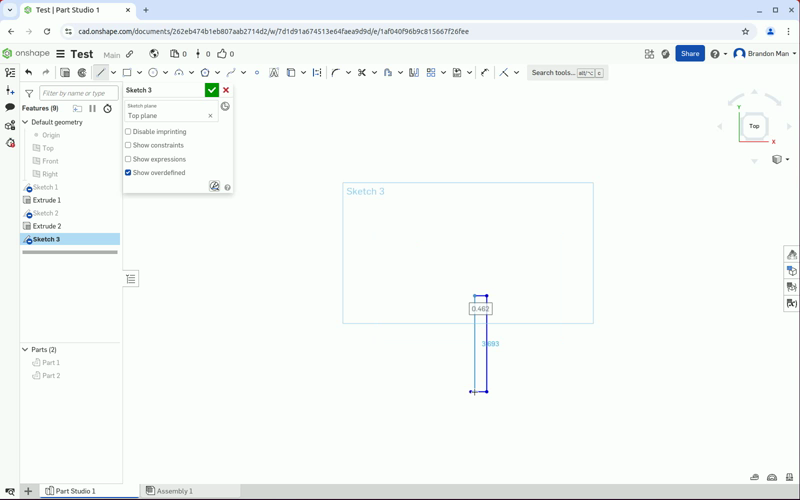
scroll(6)
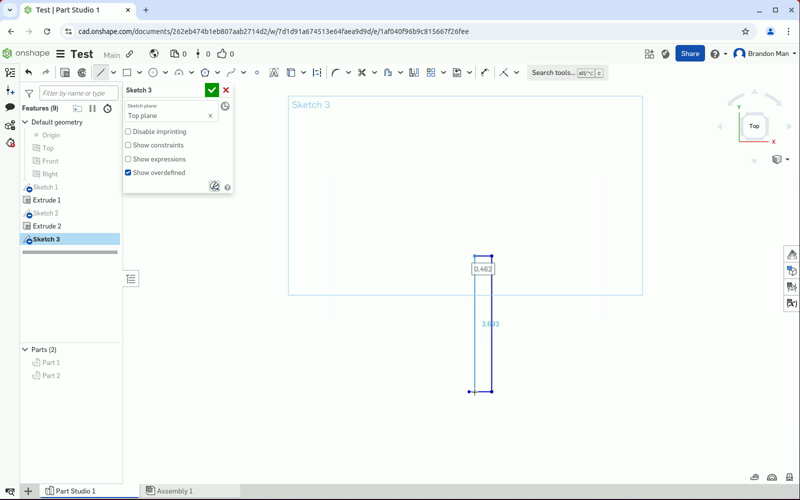
scroll(6)
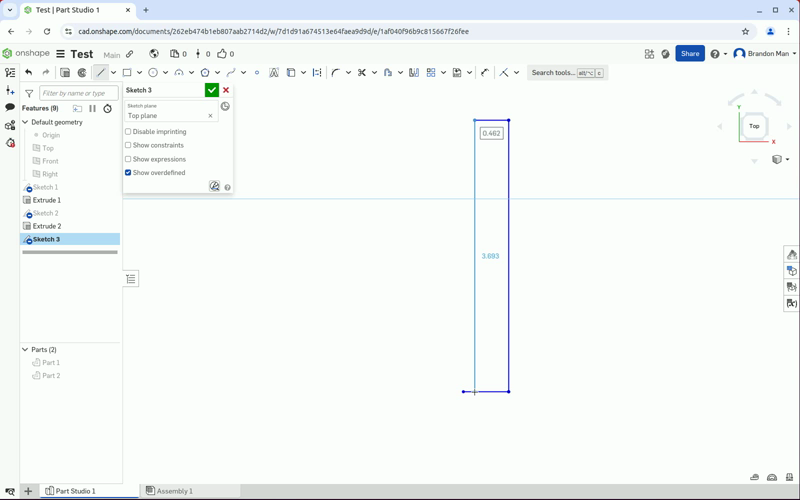
key_up(shift)
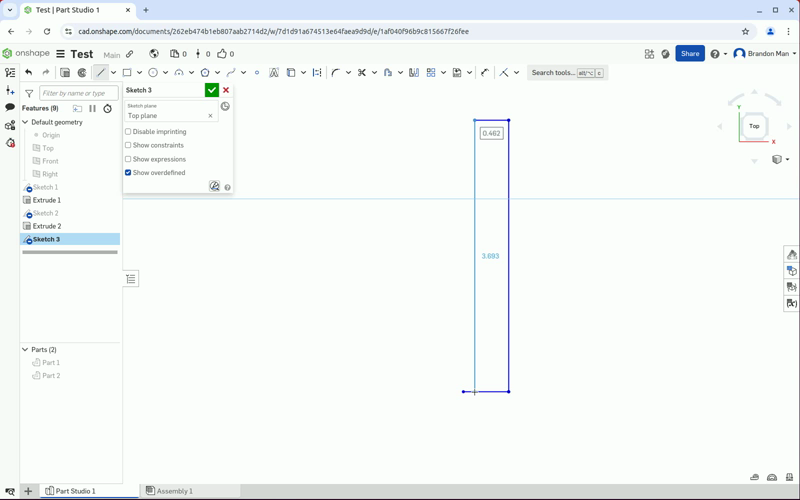
click(474, 391)
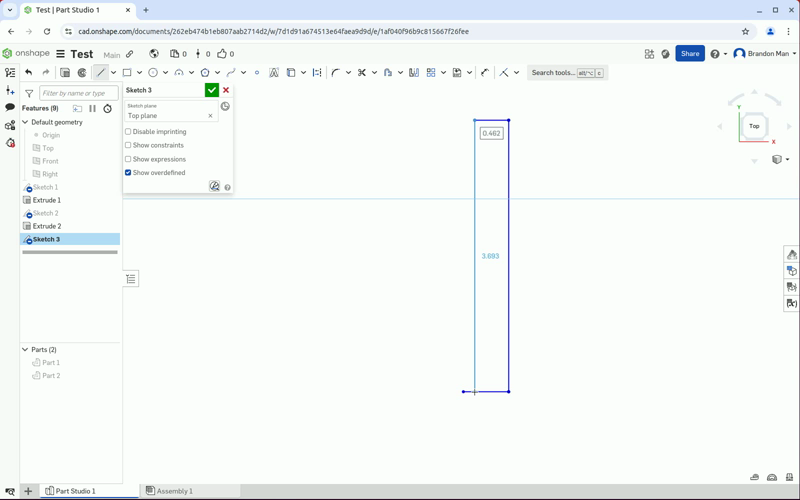
scroll(-6)
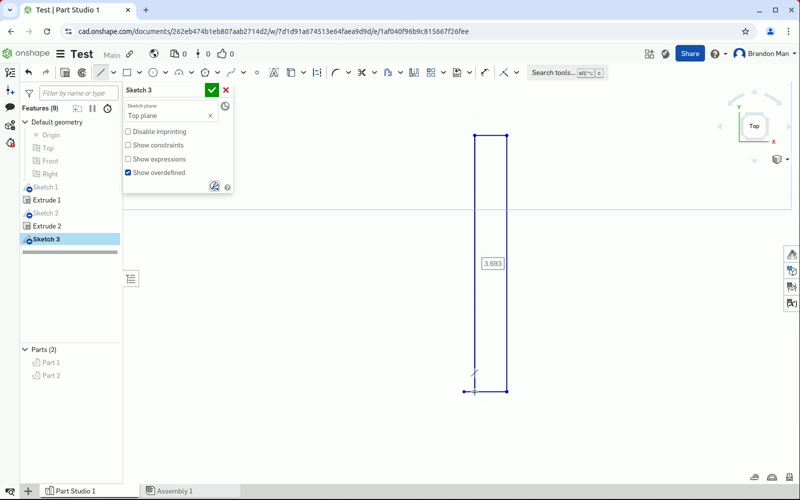
scroll(-6)
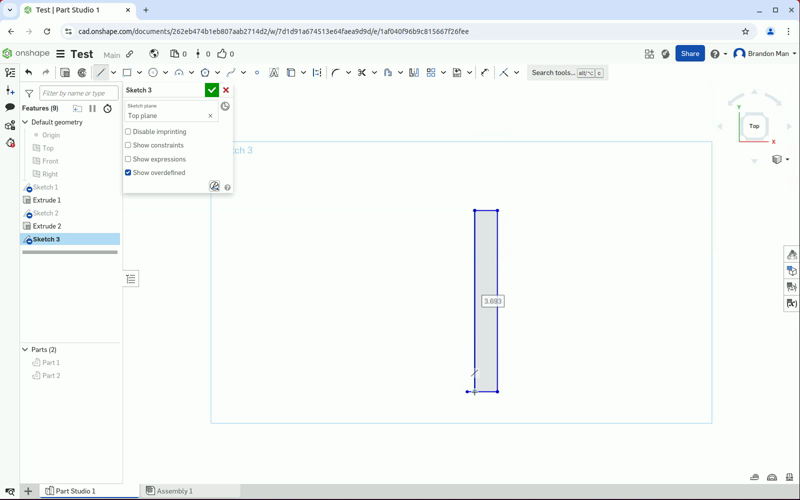
scroll(-6)
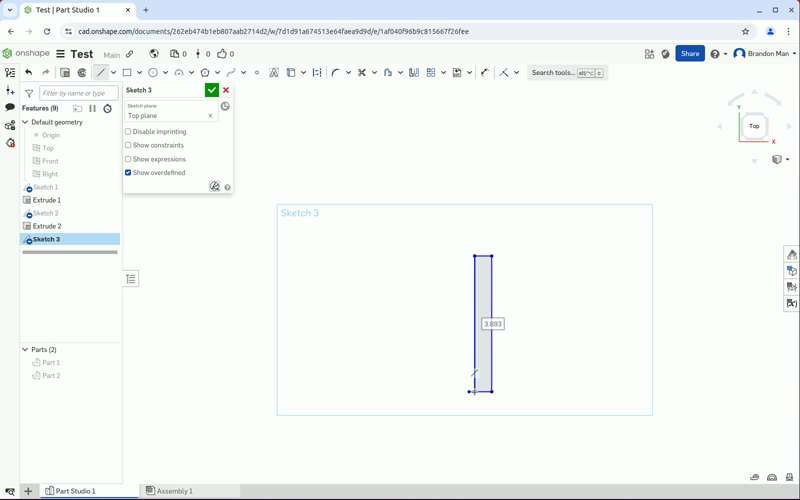
scroll(-6)
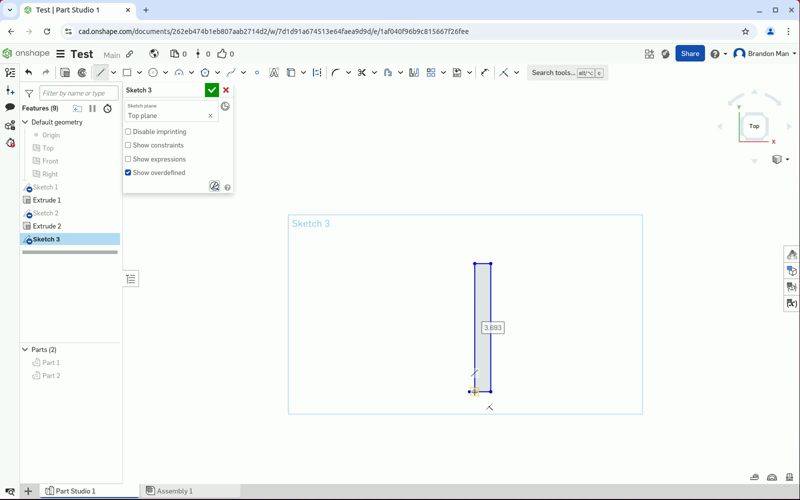
scroll(-6)
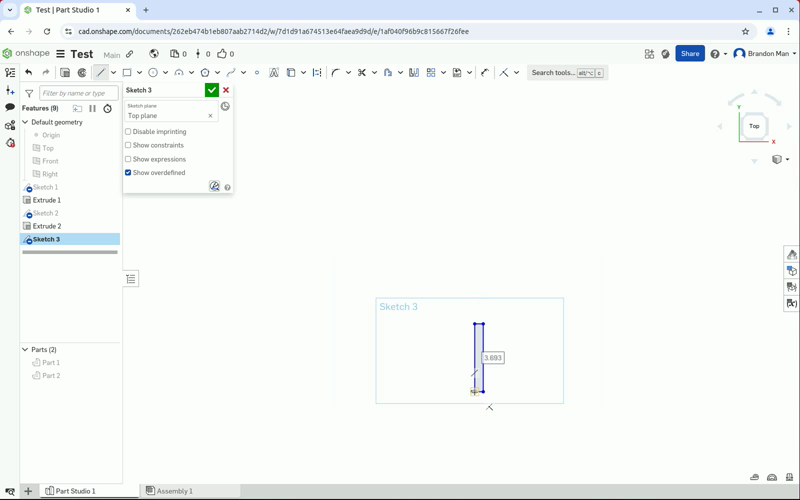
scroll(-6)
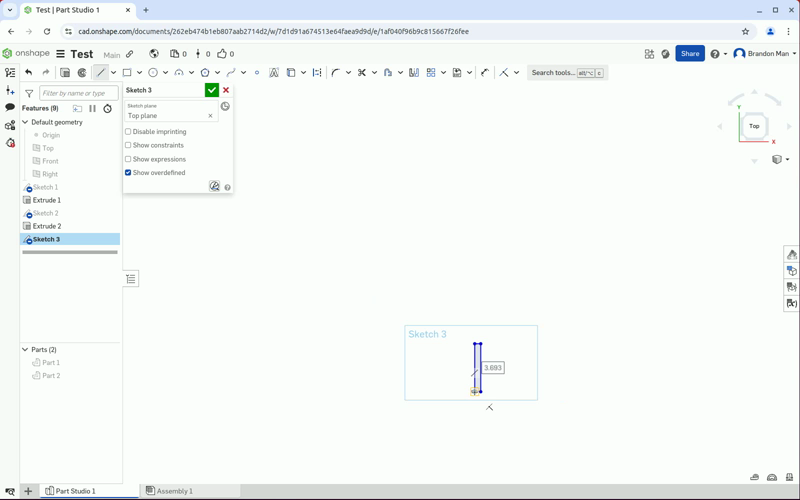
scroll(-6)
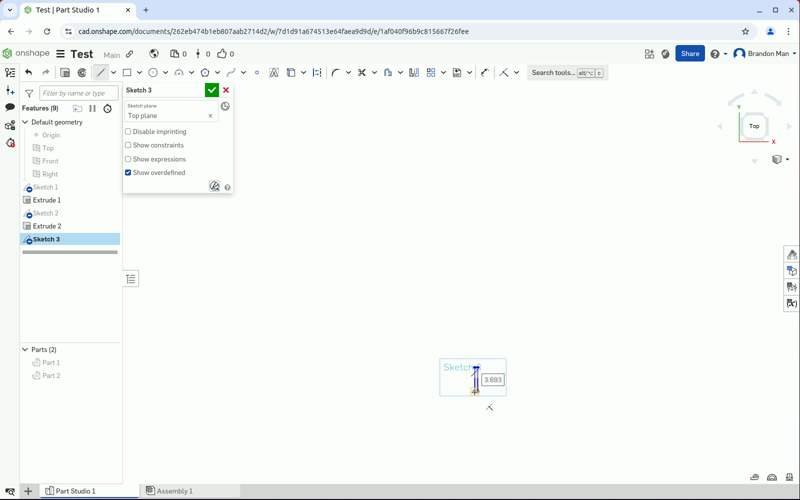
key(esc)
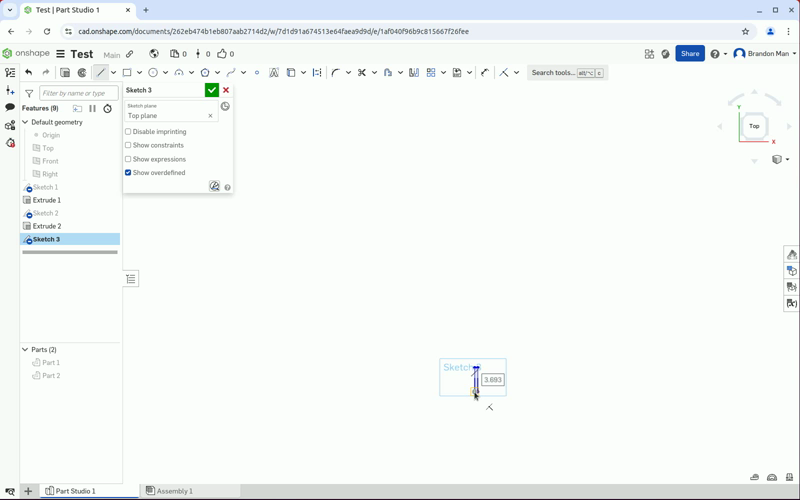
mouse_move(476, 372)
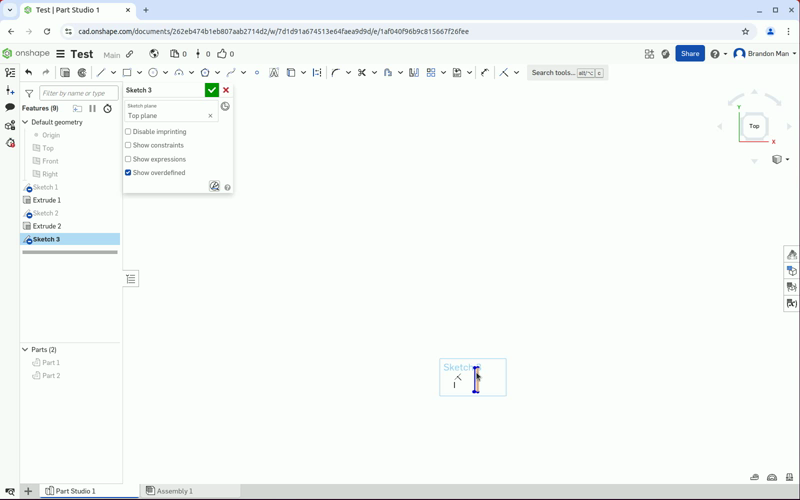
scroll(6)
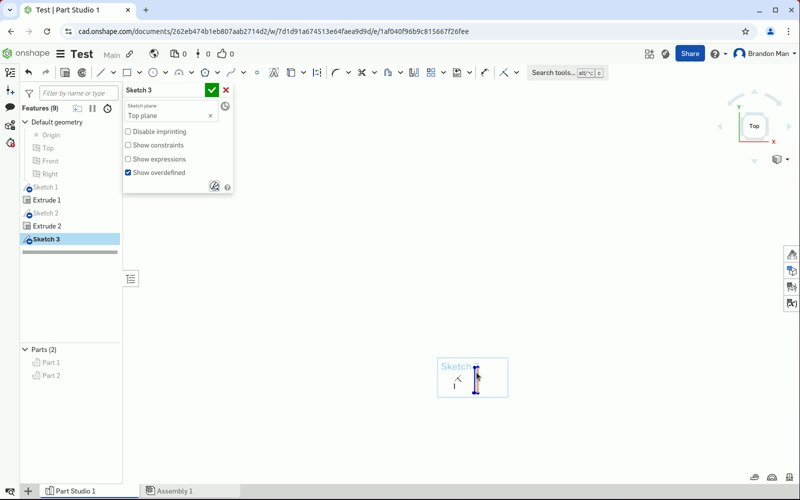
scroll(6)
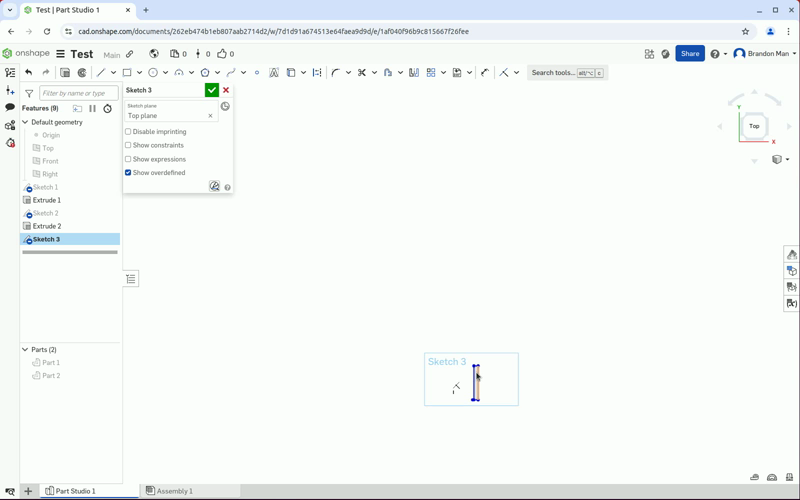
scroll(6)
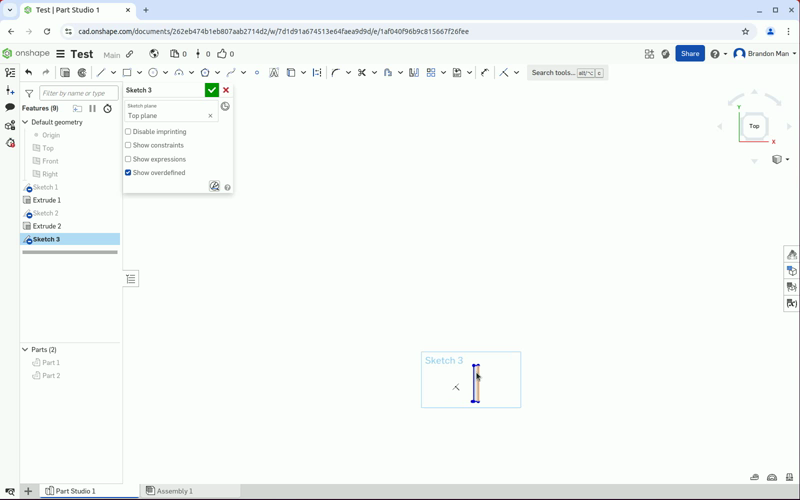
scroll(6)
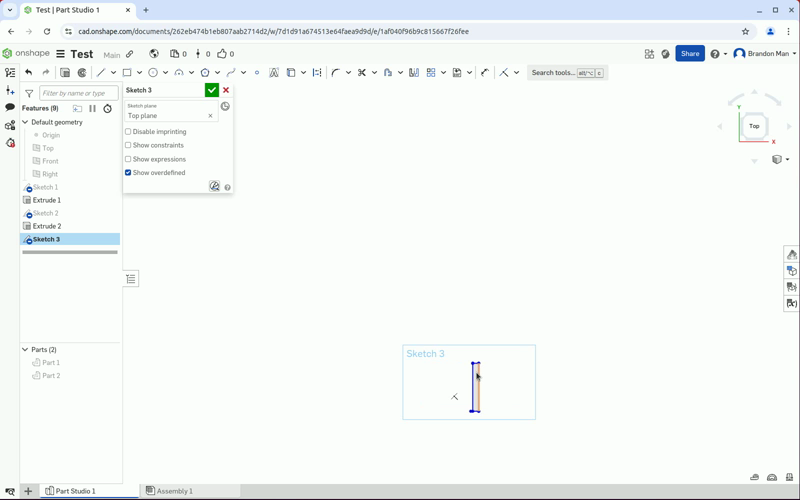
scroll(6)
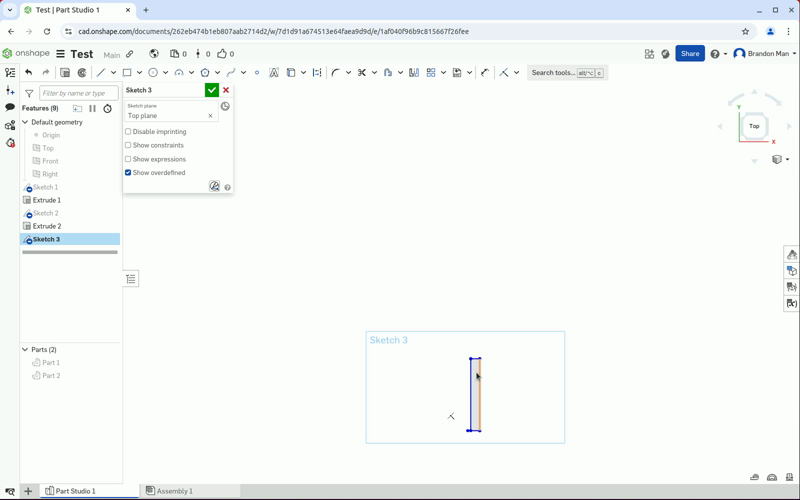
scroll(6)
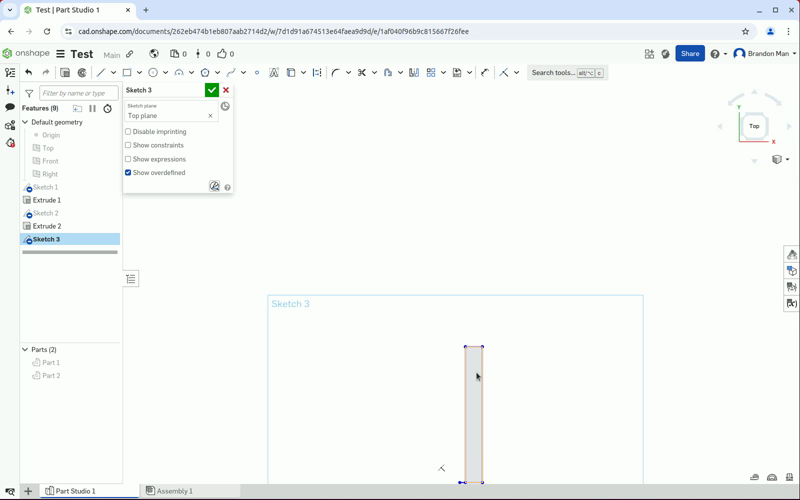
scroll(6)
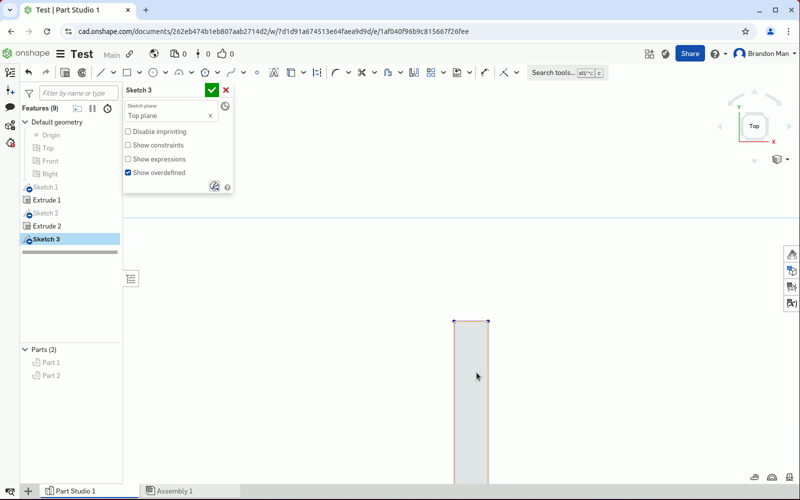
click(476, 372)
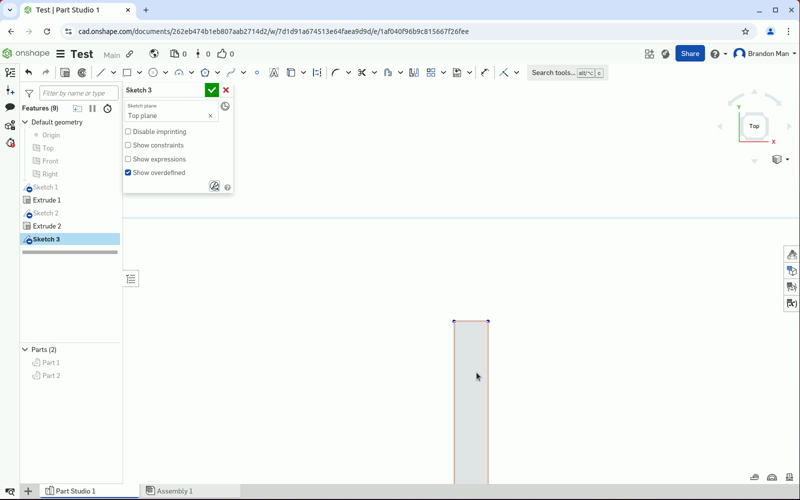
scroll(-6)
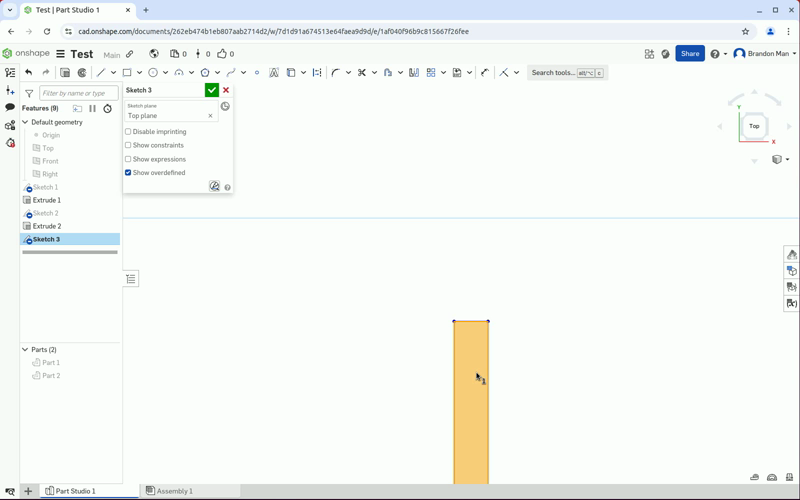
scroll(-6)
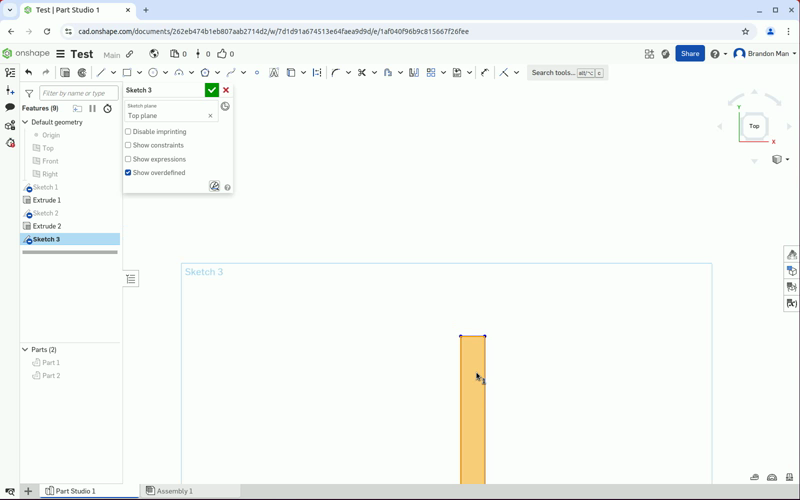
scroll(-6)
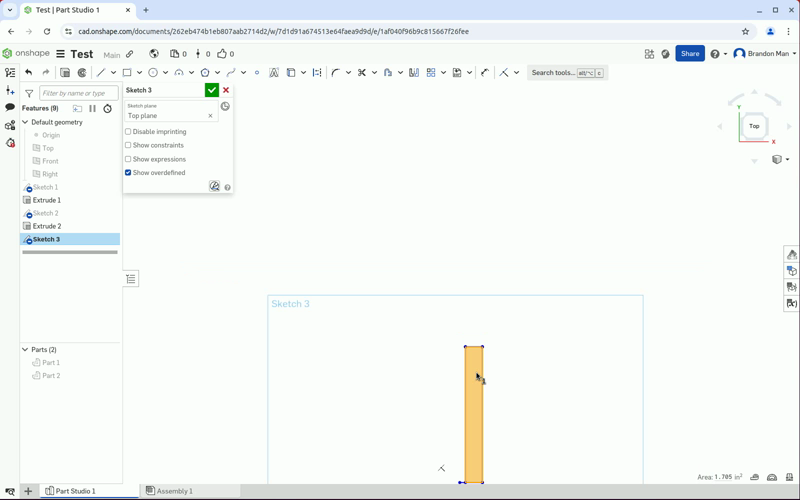
scroll(-6)
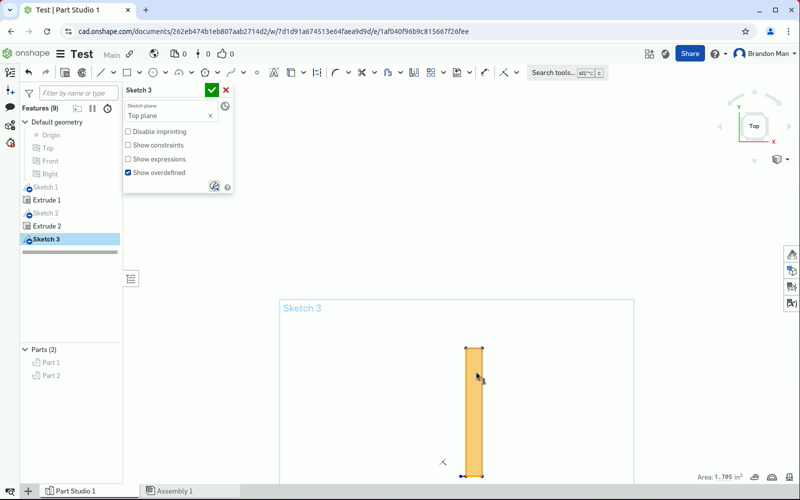
scroll(-6)
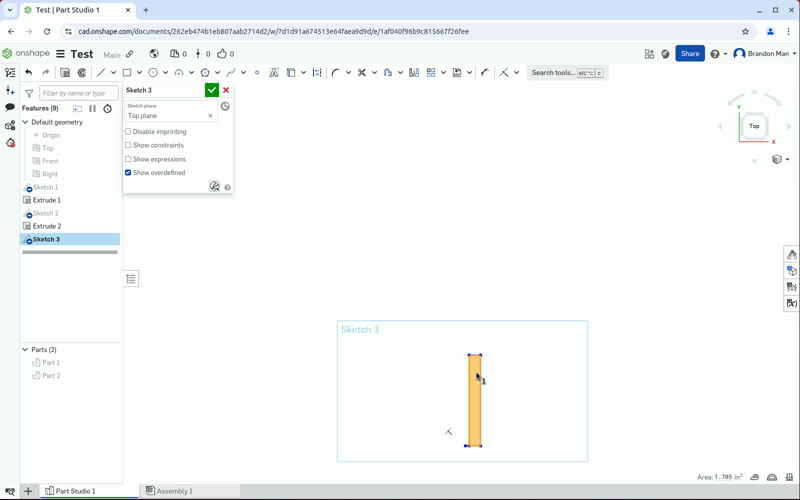
scroll(-6)
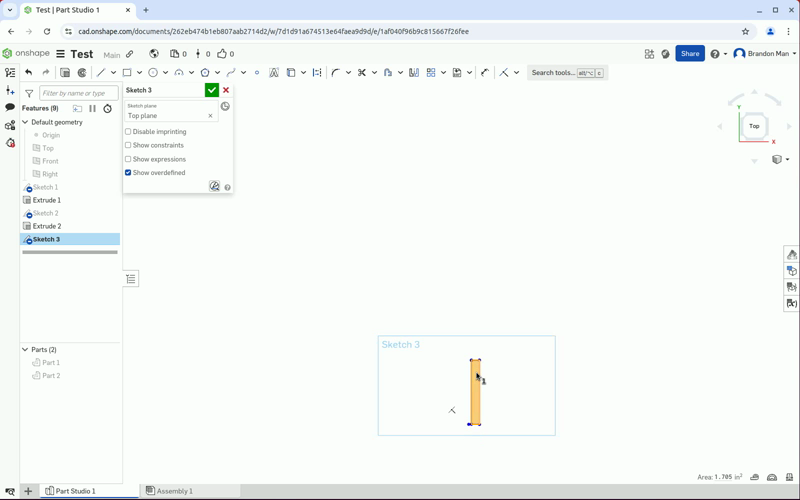
scroll(-6)
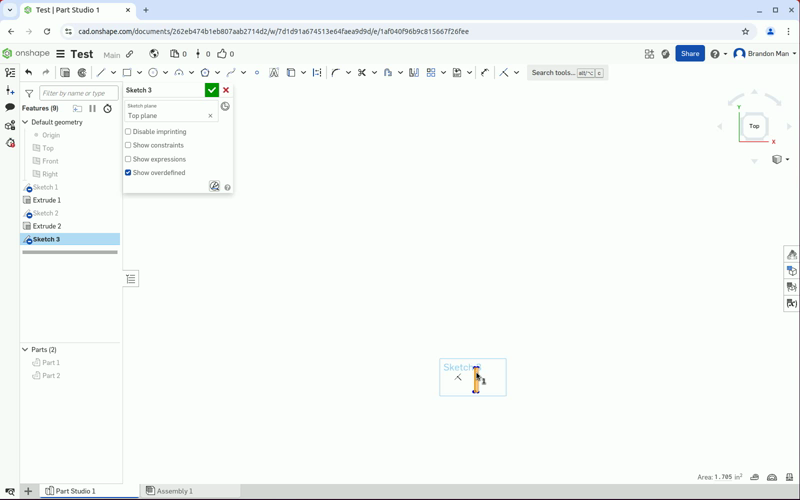
mouse_move(73, 352)
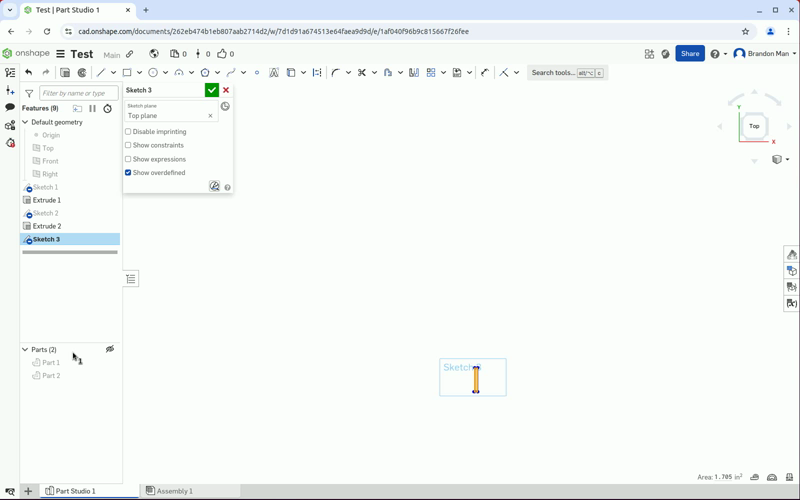
key(shift+y)
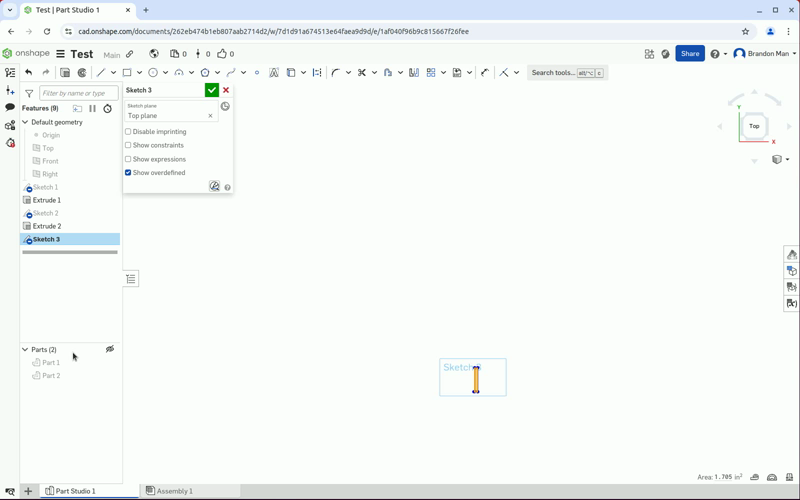
key(shift+e)
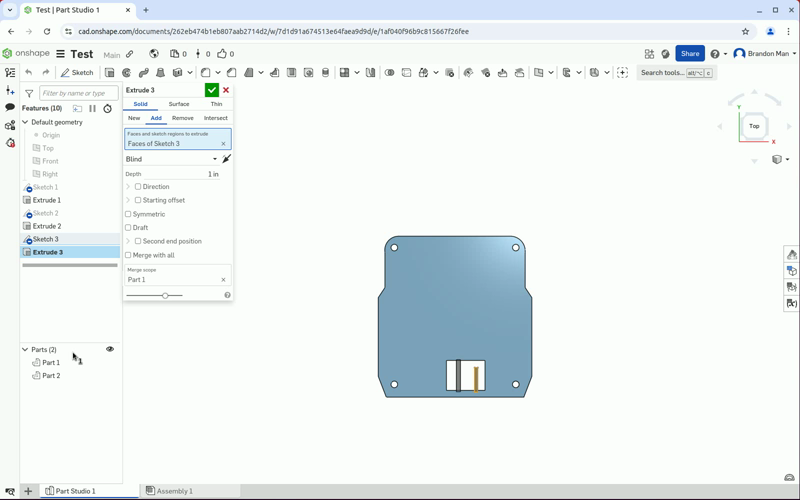
mouse_move(143, 106)
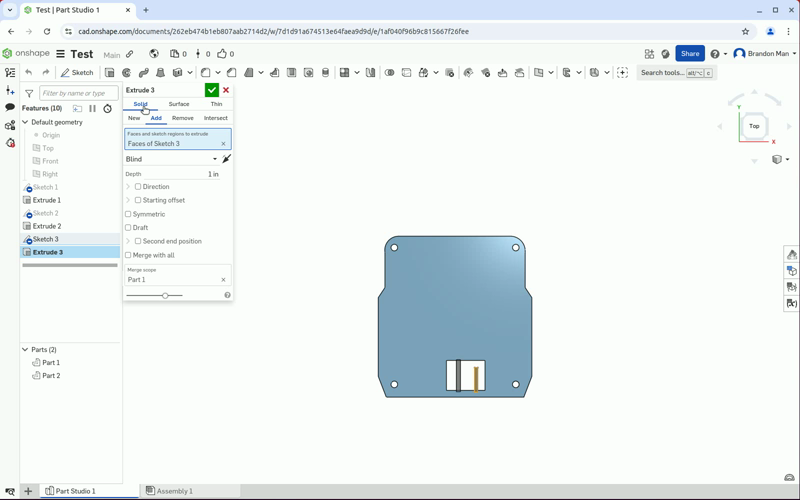
click(143, 106)
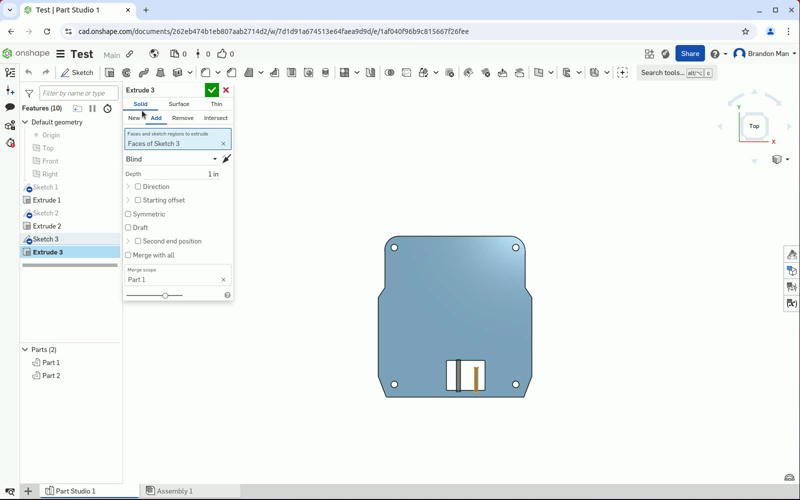
mouse_move(137, 120)
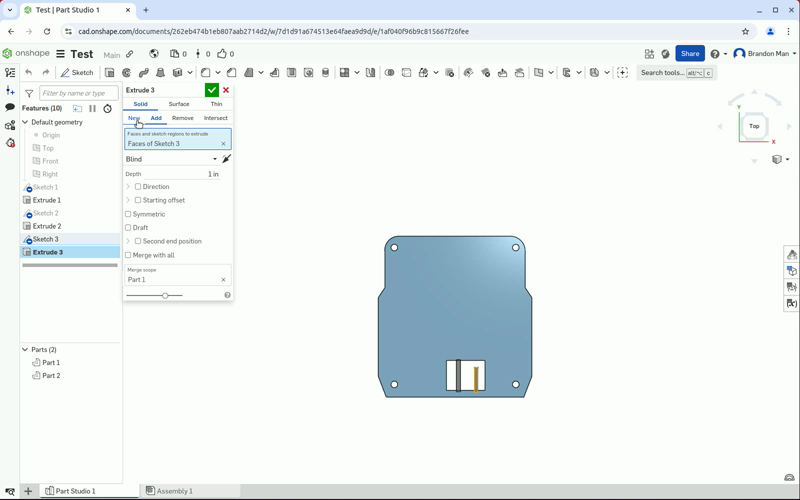
click(137, 120)
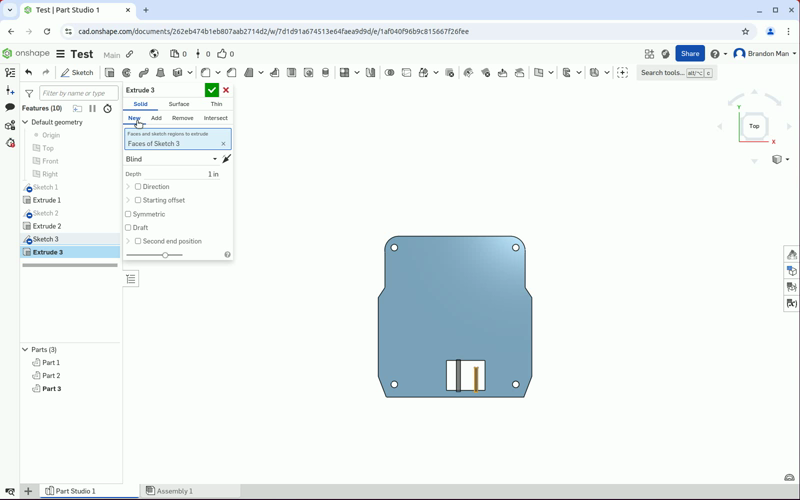
key(tab, 4)
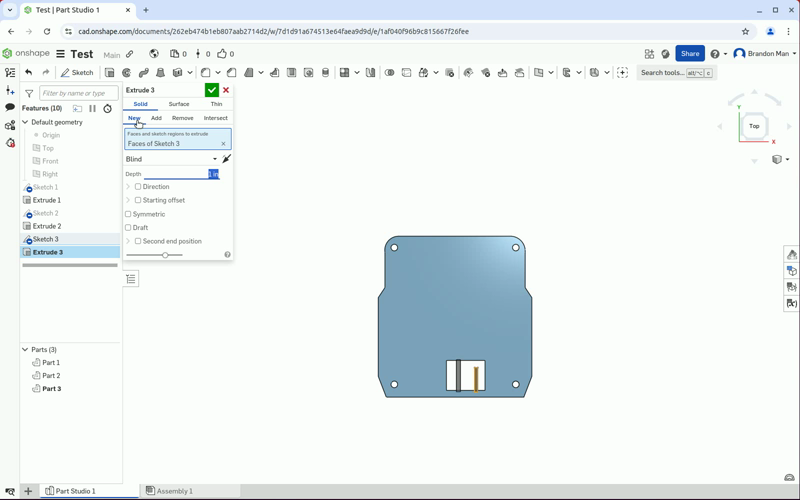
text(0.241)
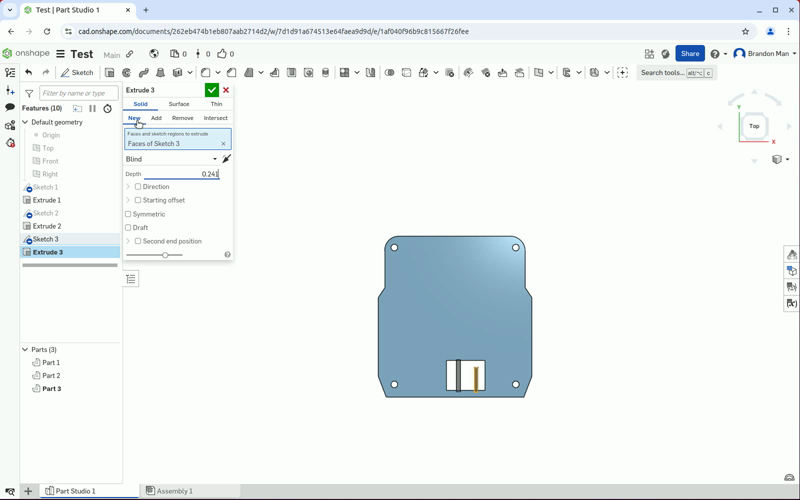
key(enter)
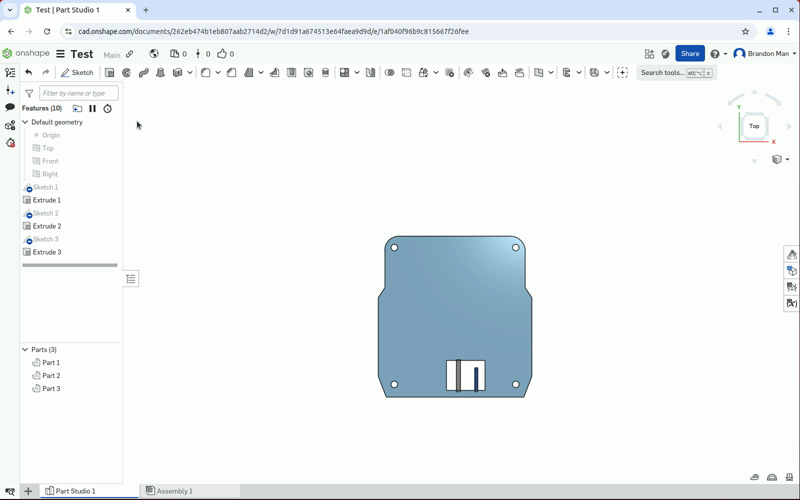
key(shift+h)
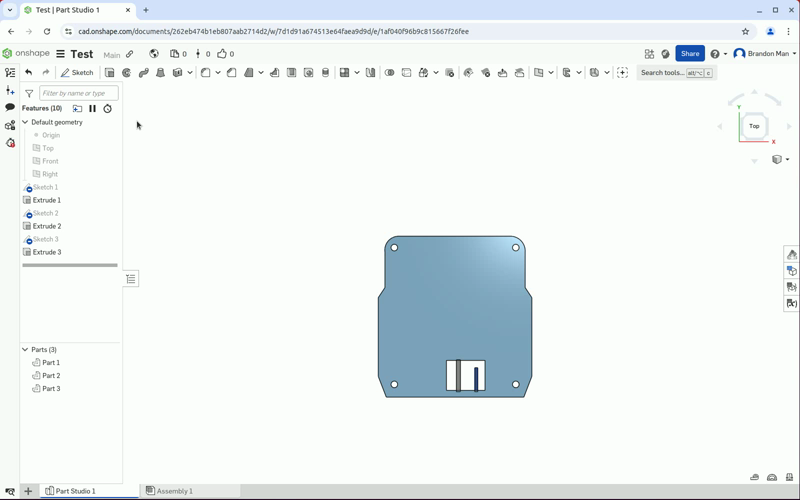
key(shift+h)
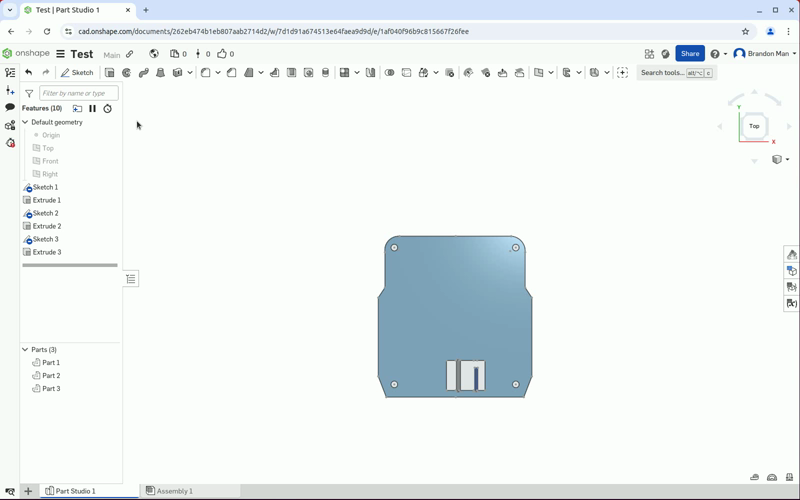
key(shift+7)
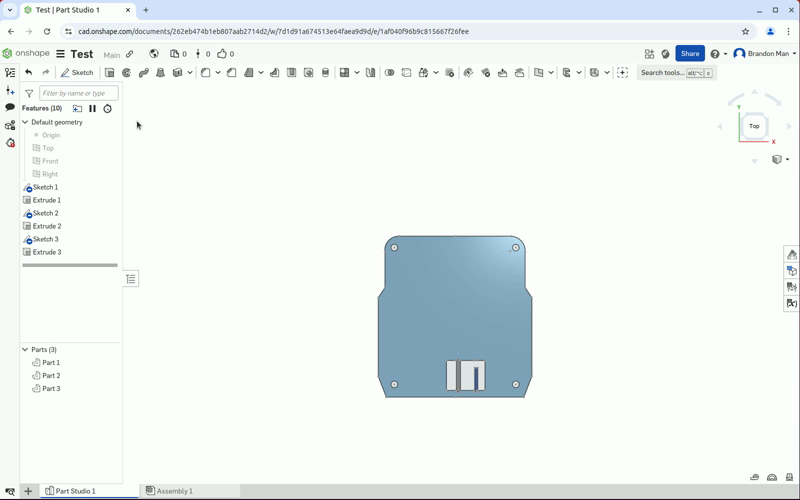
key(up, 3)
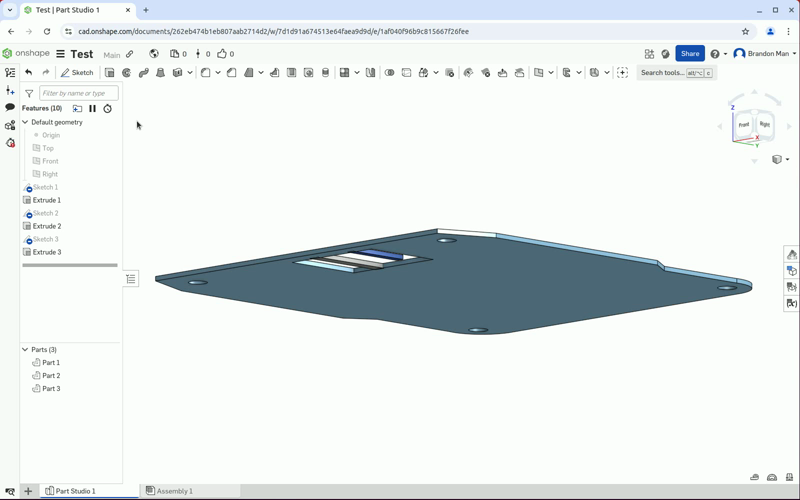
key(left, 3)
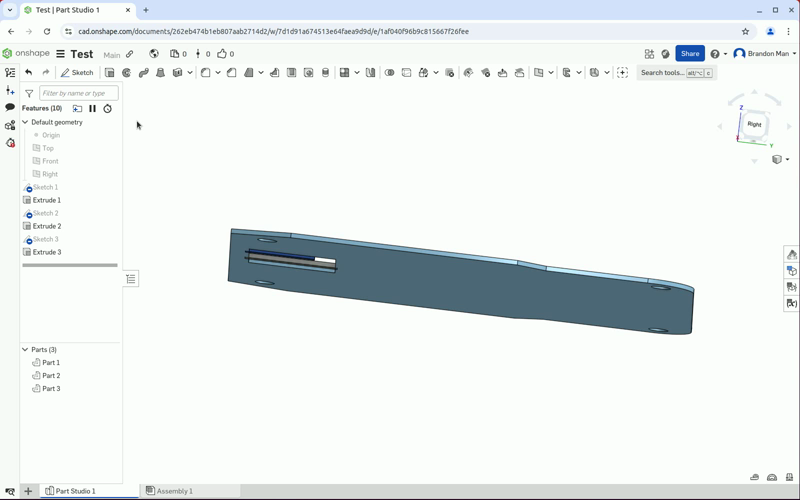
key(right, 3)
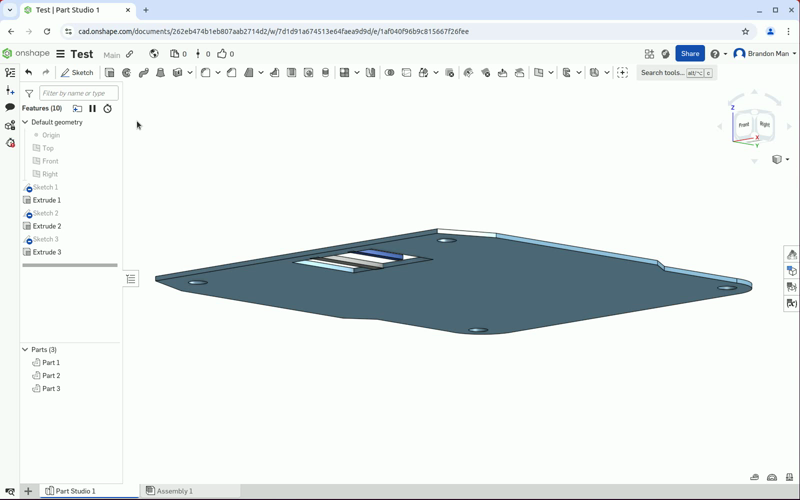
key(down, 3)
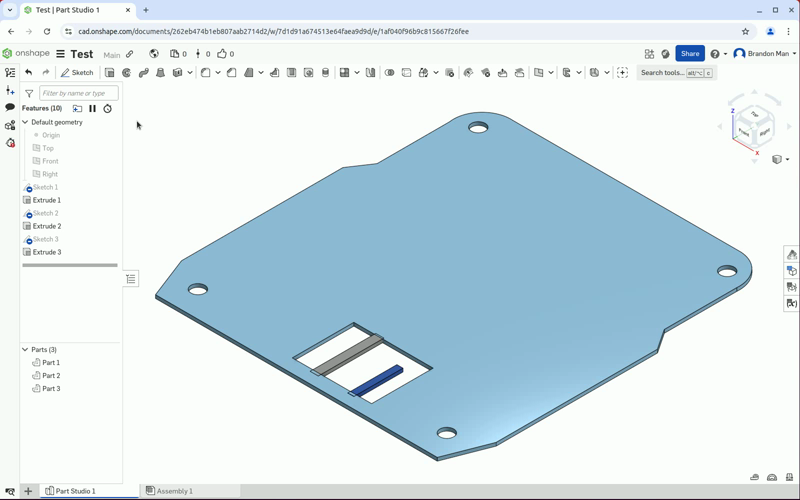
mouse_move(73, 189)
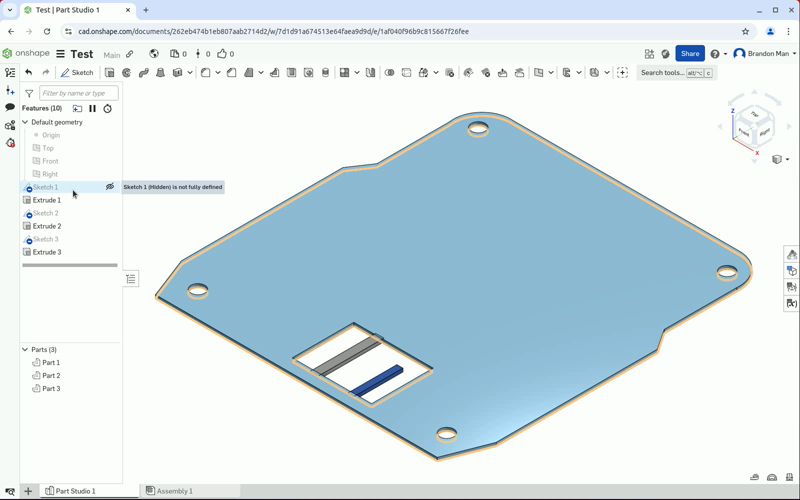
click(73, 189)